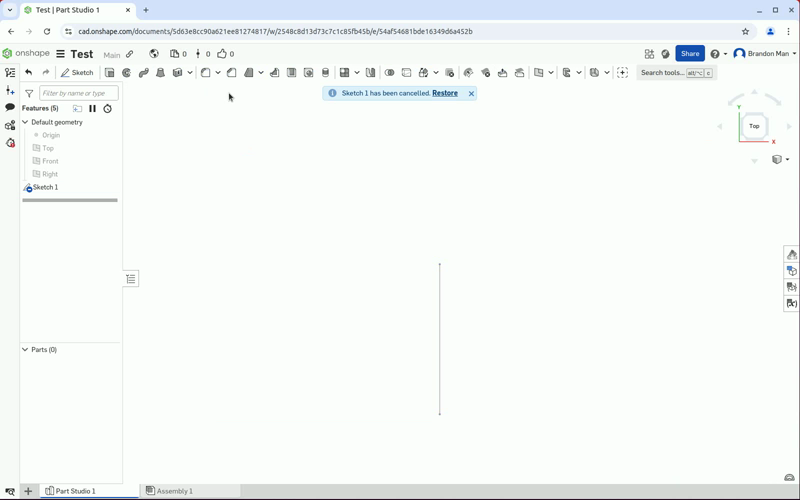
key(shift+h)
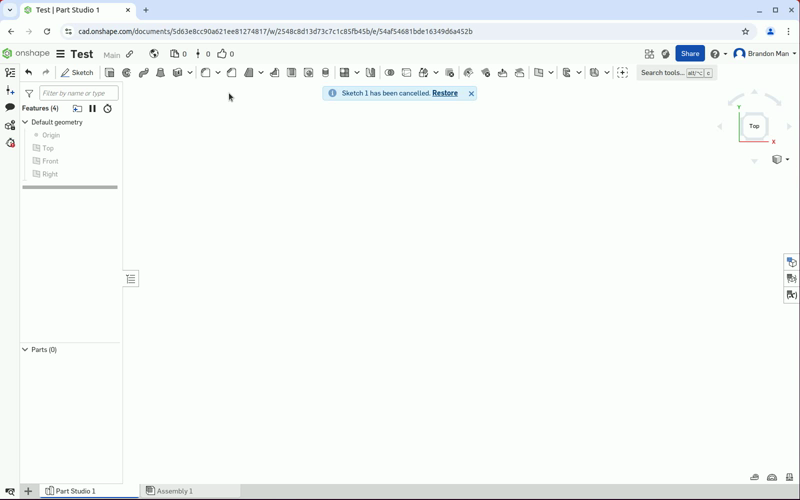
mouse_move(73, 352)
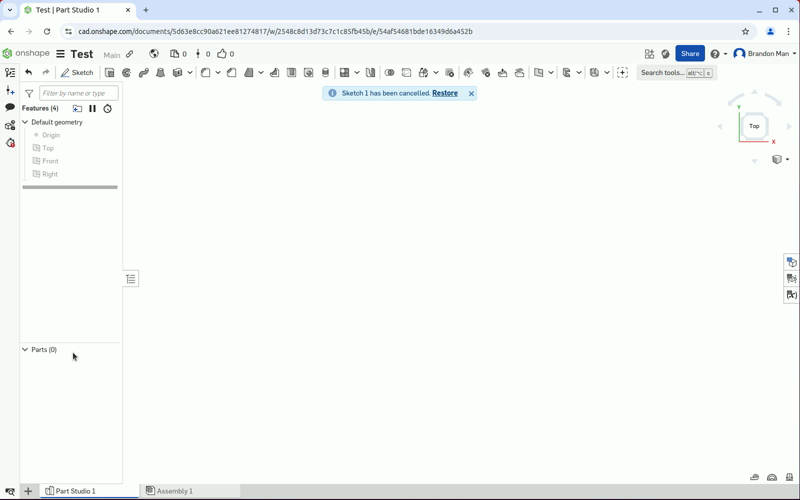
key(y)
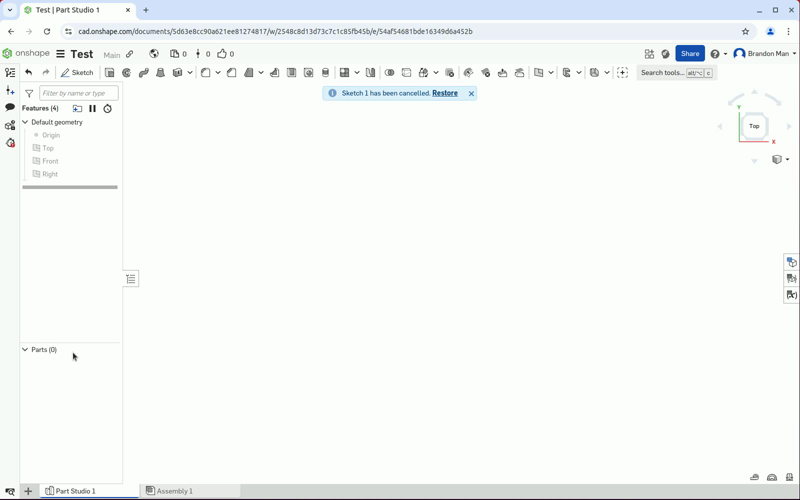
key(shift+p)
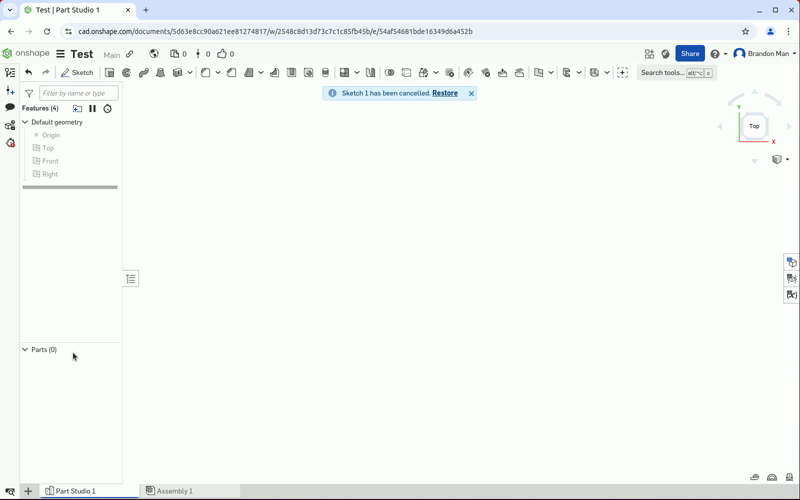
key(space)
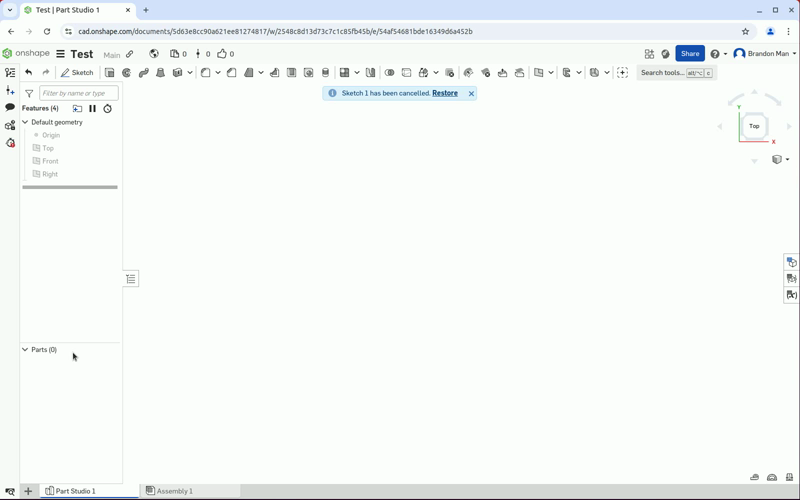
key_down(shift)
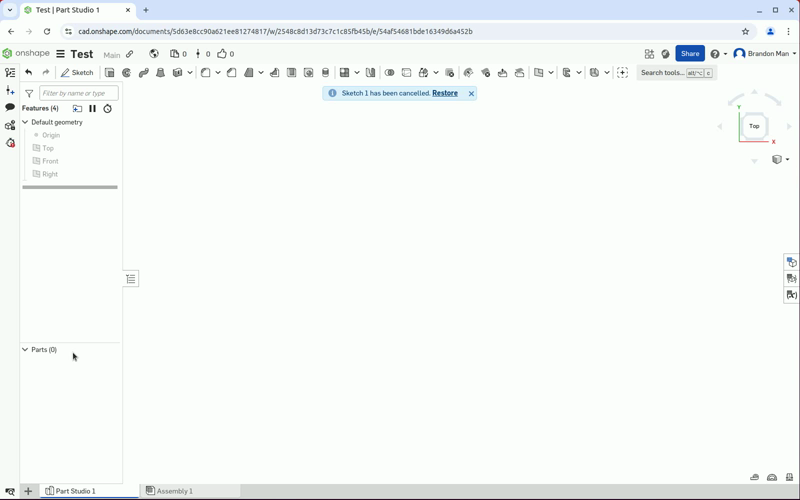
key(up)
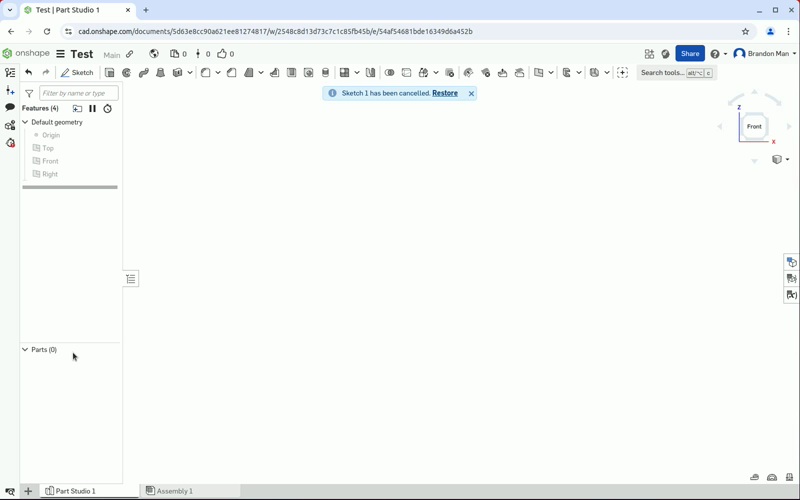
key_up(shift)
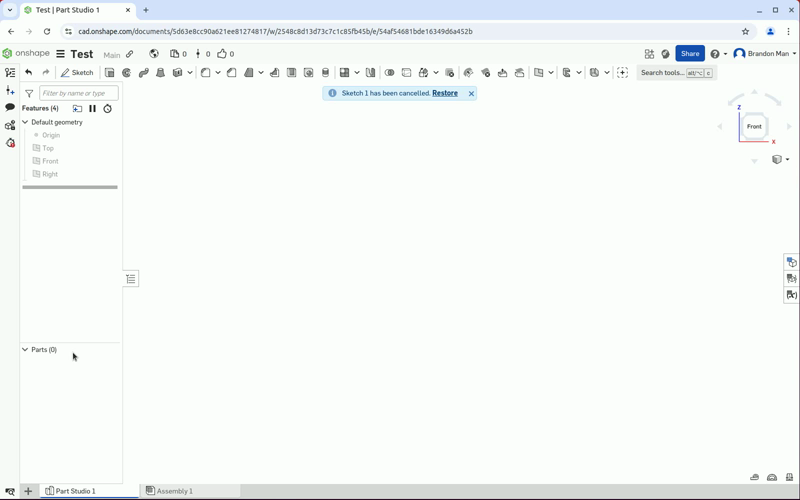
mouse_move(73, 352)
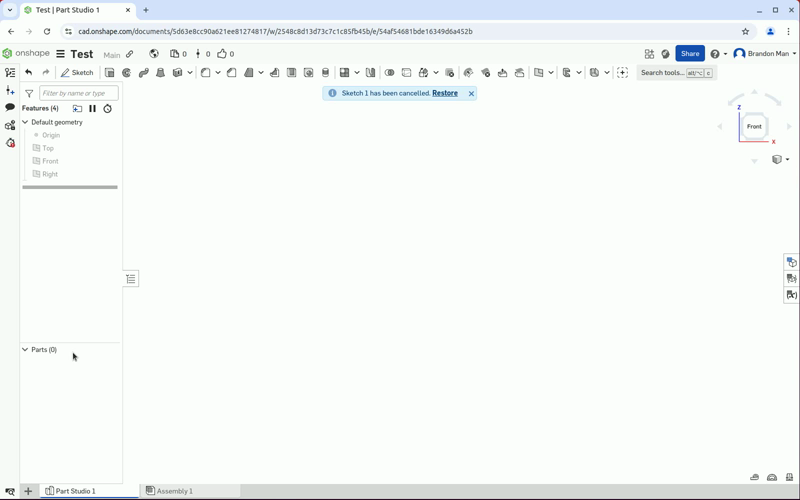
key(shift+y)
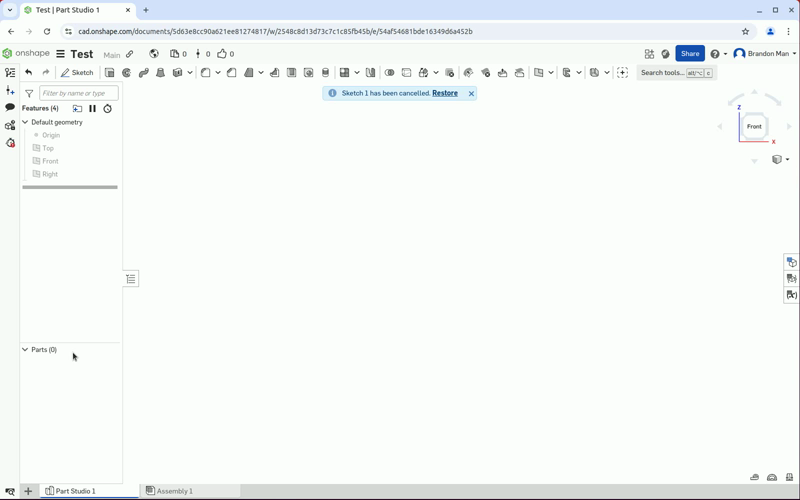
key(shift+s)
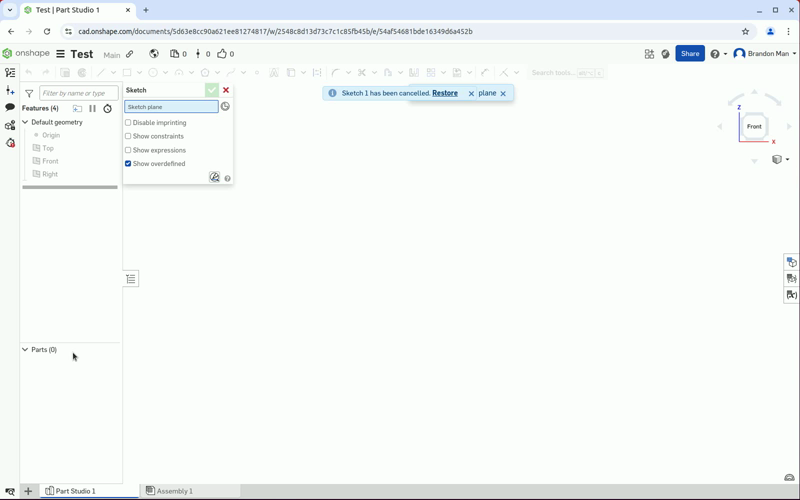
mouse_move(73, 163)
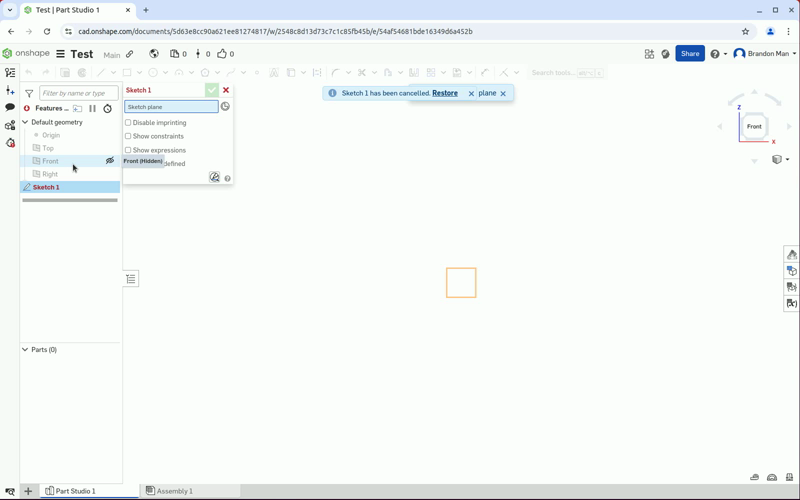
click(73, 163)
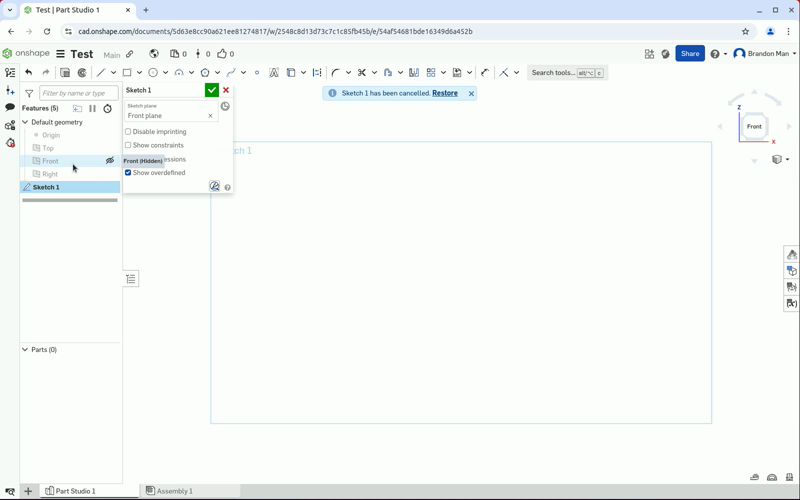
mouse_move(73, 352)
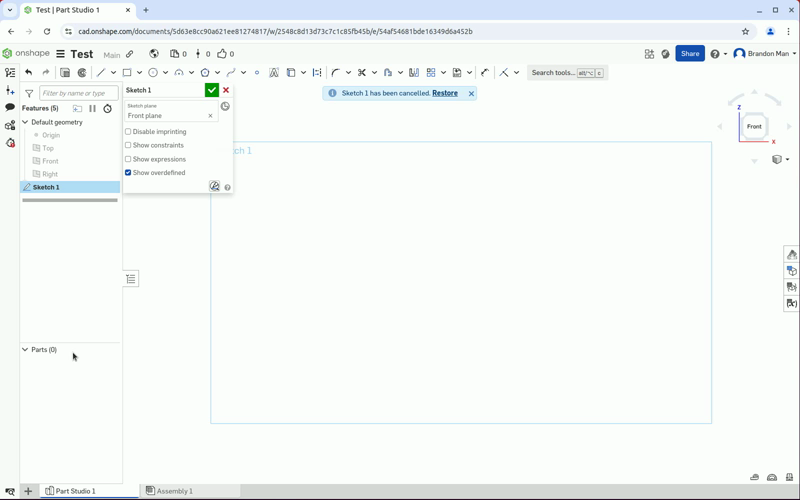
key(y)
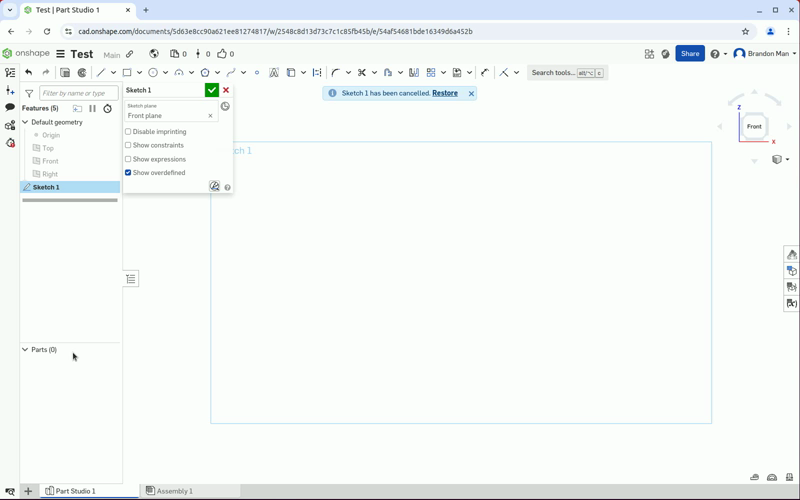
key(c)
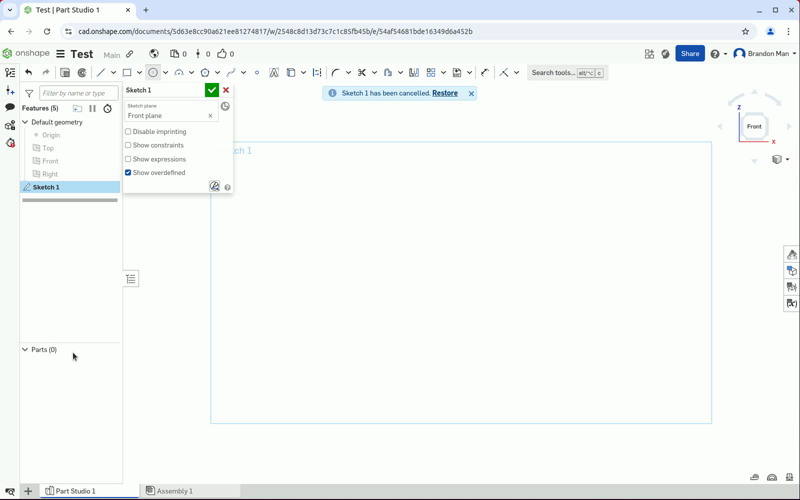
key_down(shift)
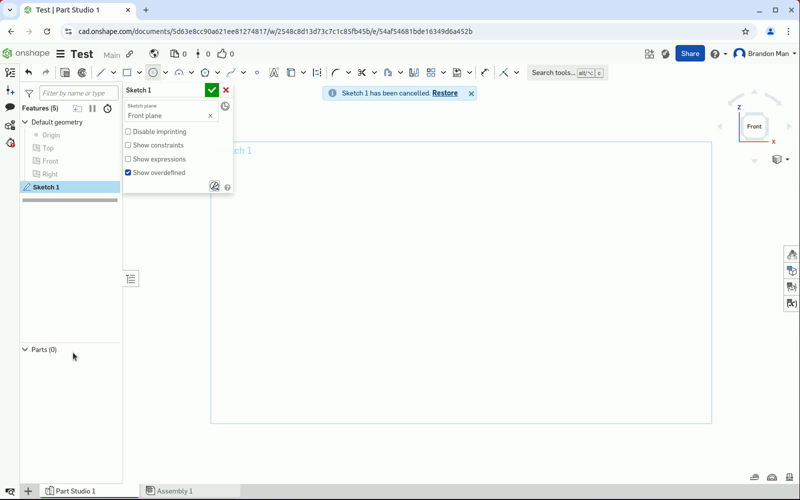
mouse_move(460, 282)
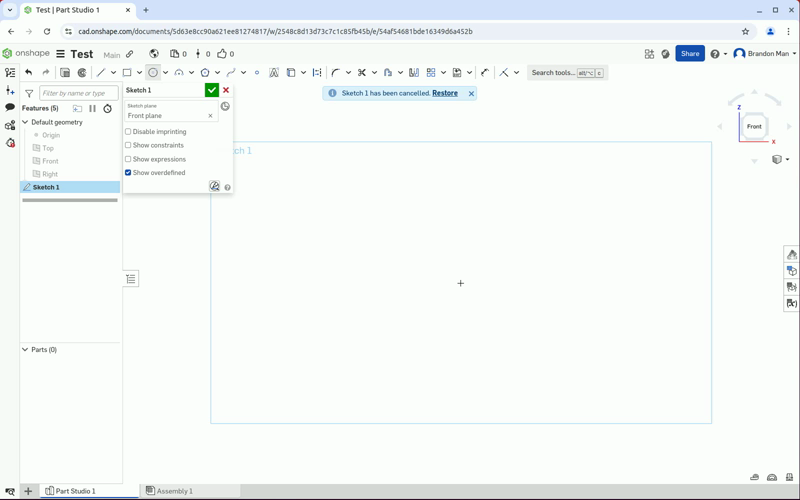
click(460, 282)
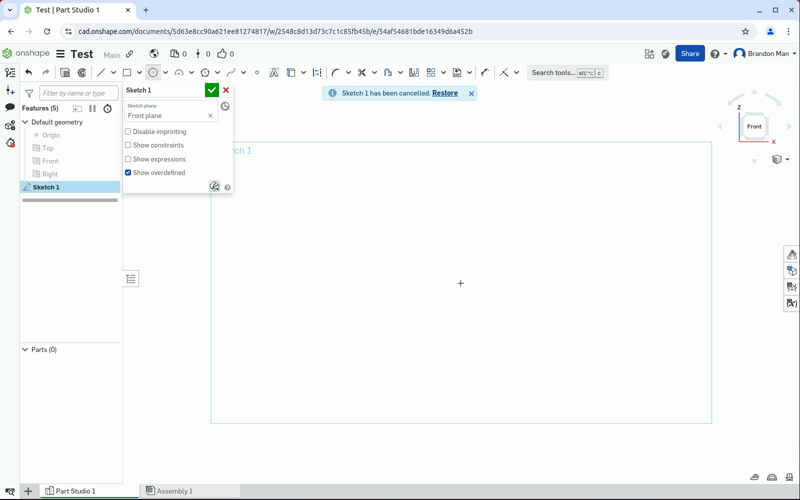
key_up(shift)
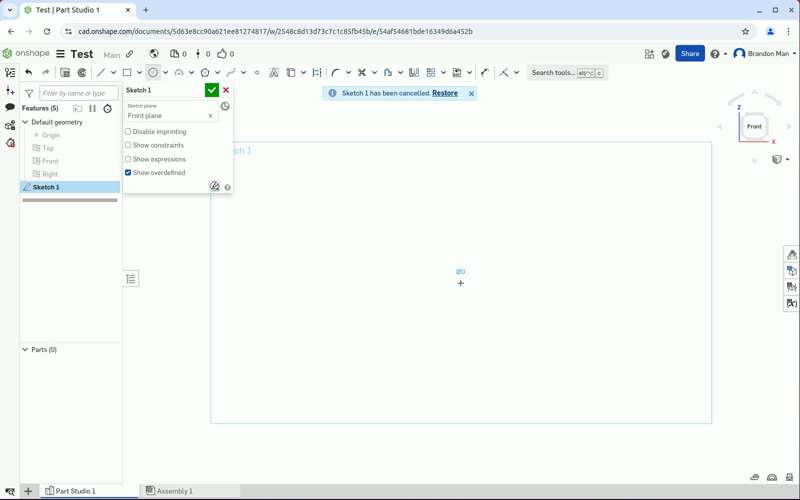
mouse_move(487, 282)
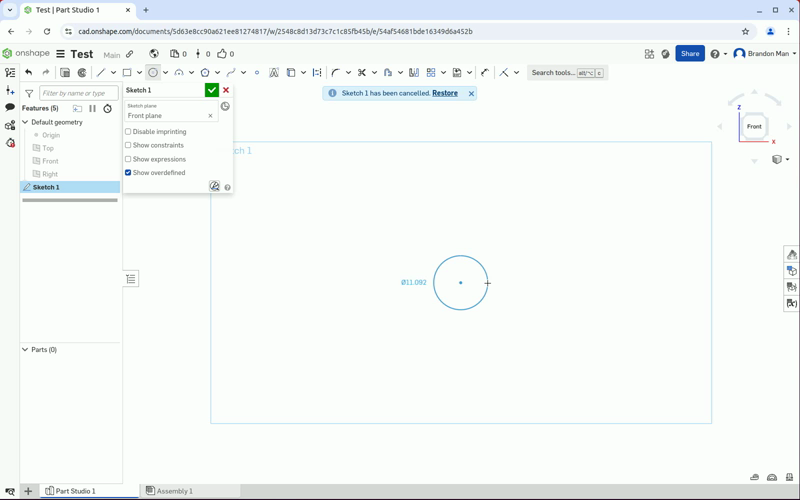
click(487, 282)
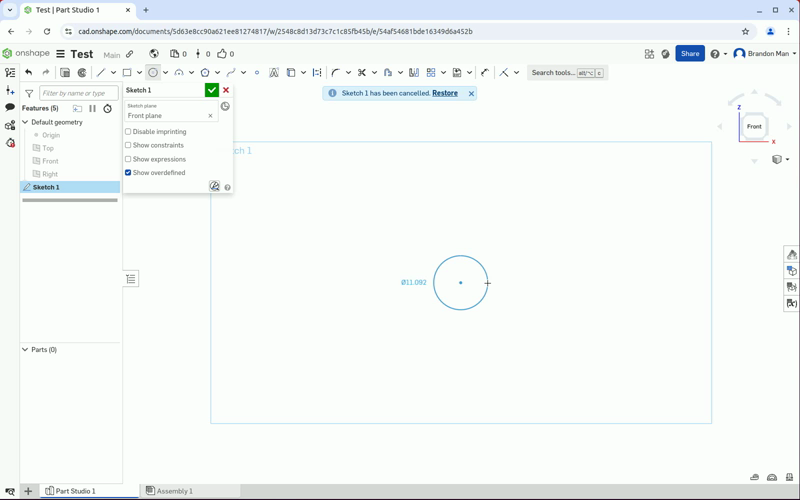
key(esc)
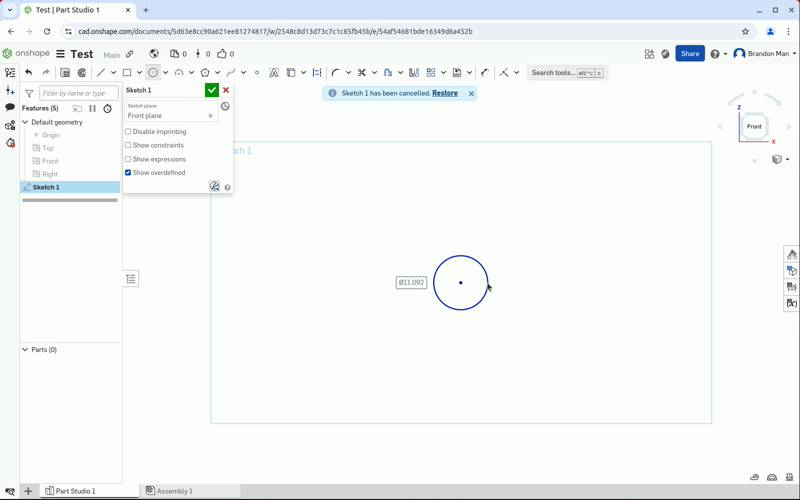
key(l)
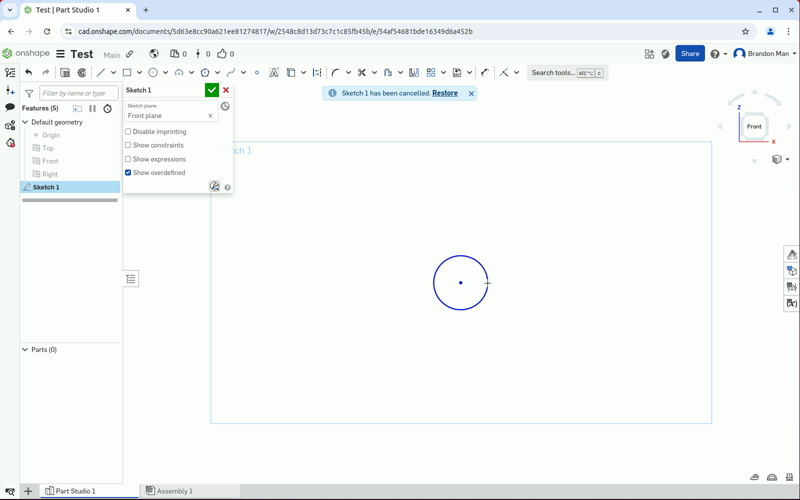
key_down(shift)
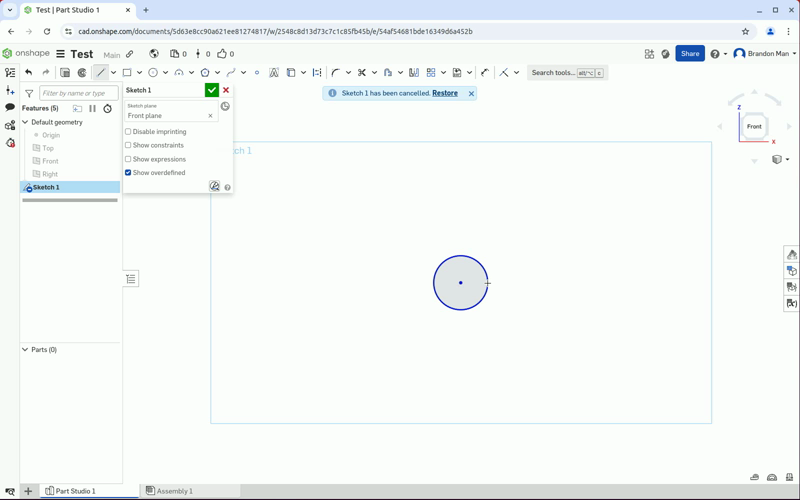
mouse_move(442, 287)
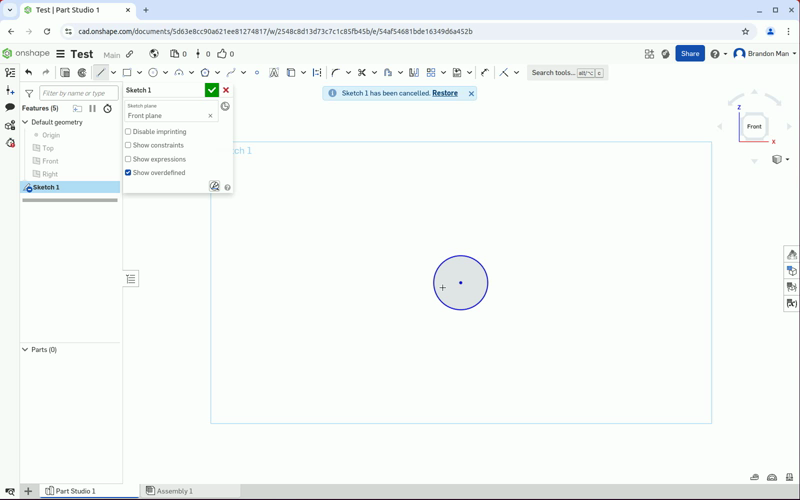
click(442, 287)
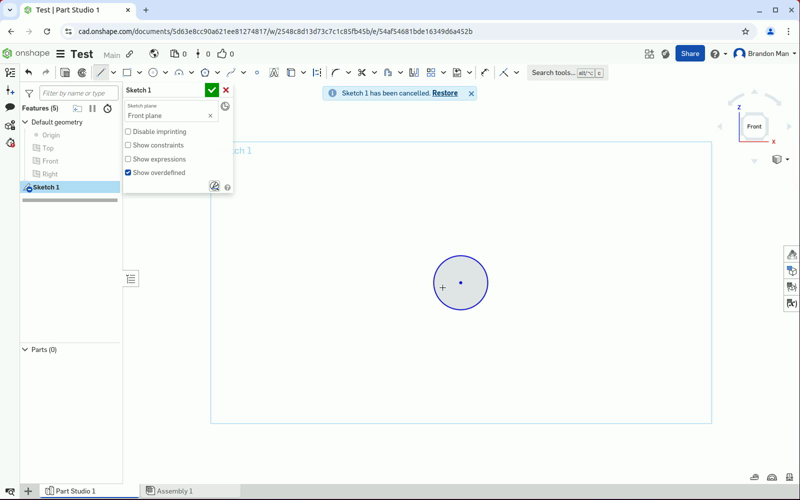
key_up(shift)
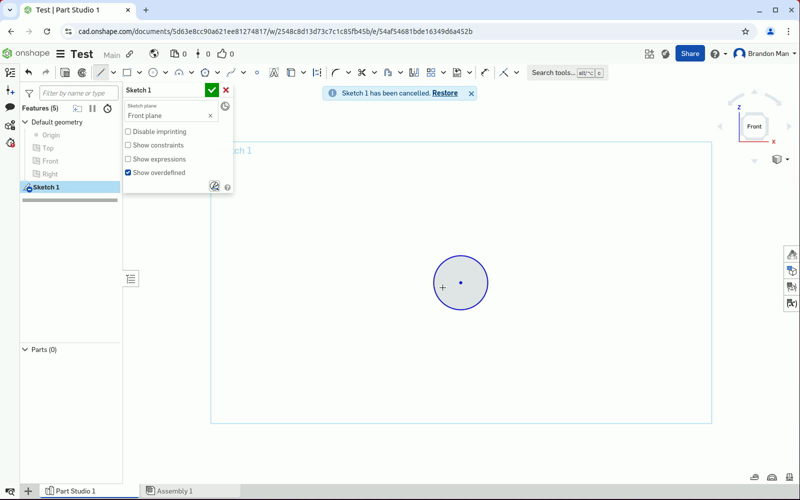
key_down(shift)
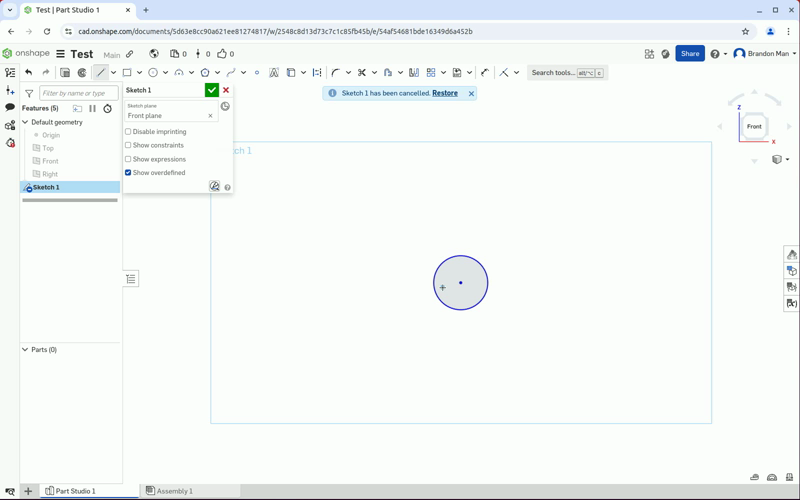
mouse_move(472, 287)
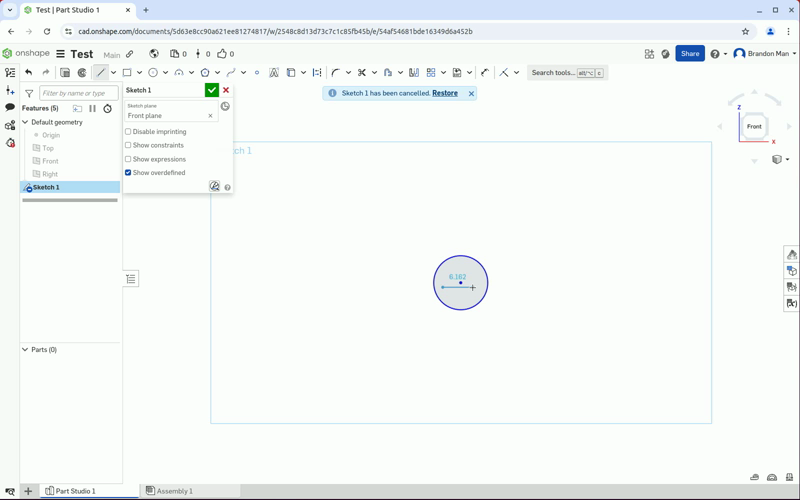
mouse_move(447, 287)
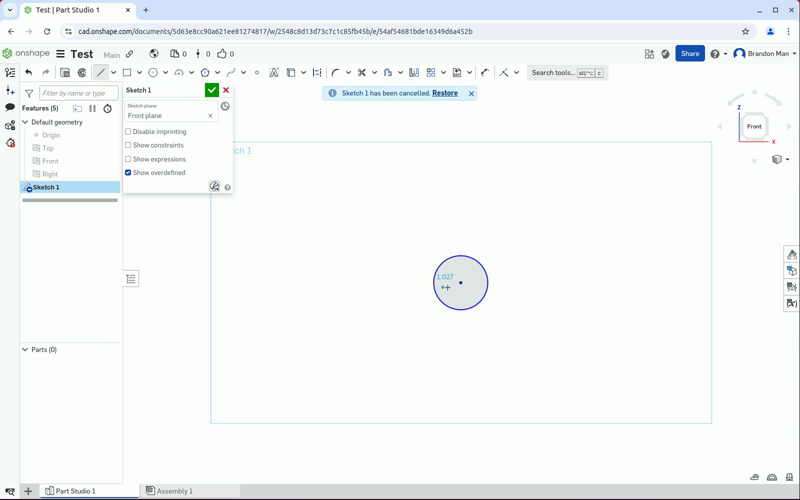
scroll(6)
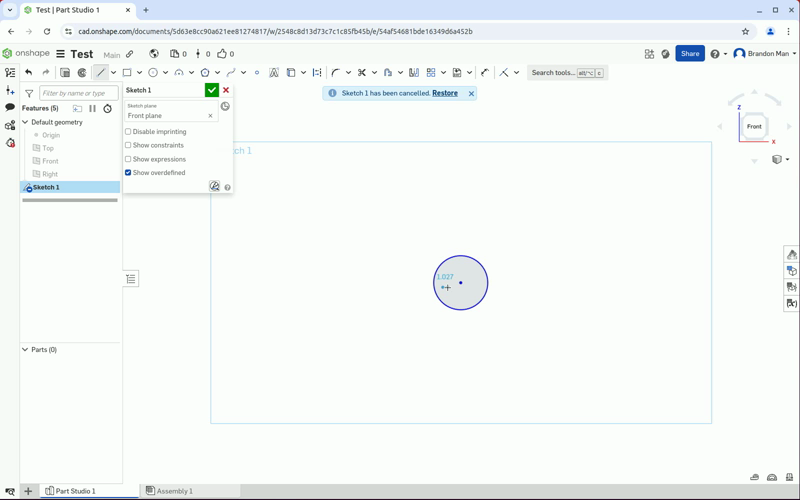
scroll(6)
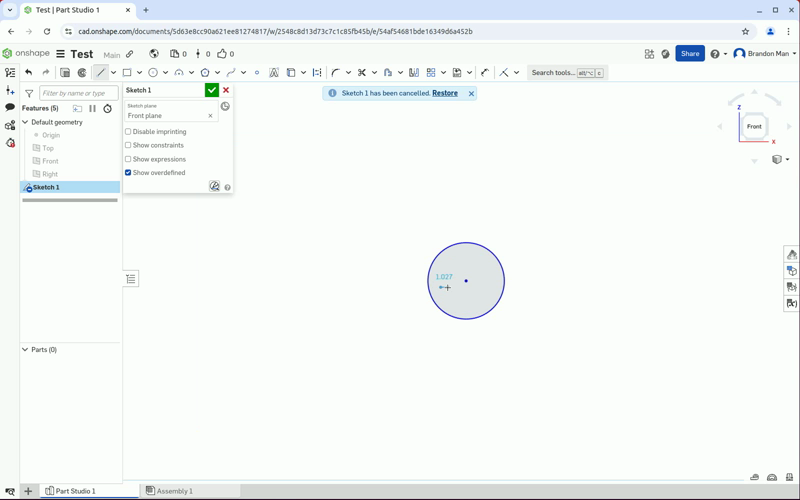
scroll(6)
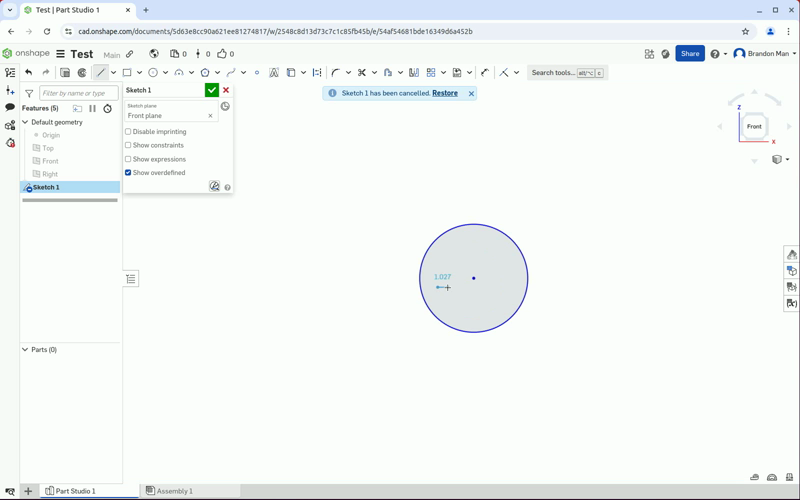
scroll(6)
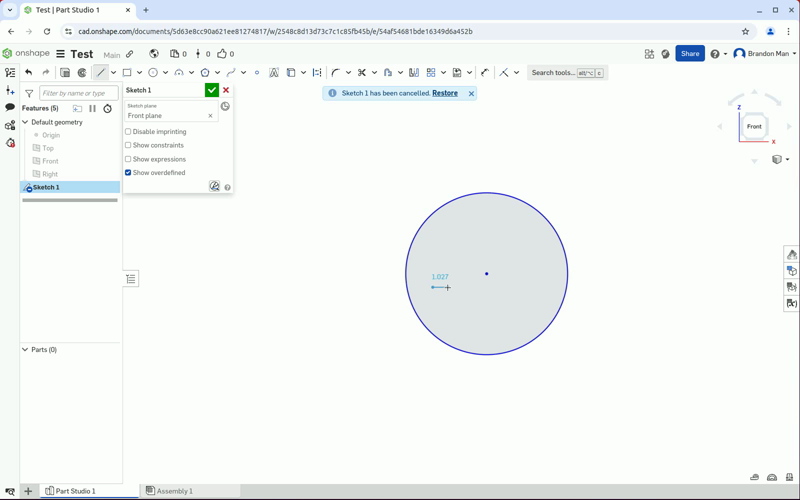
scroll(6)
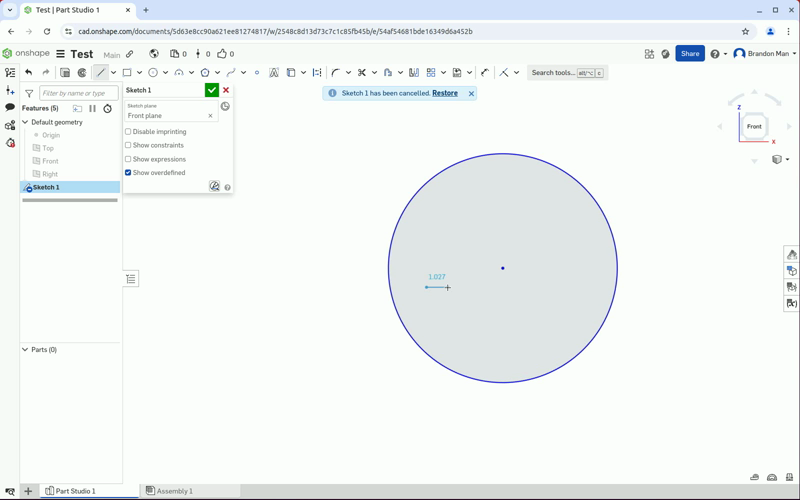
scroll(6)
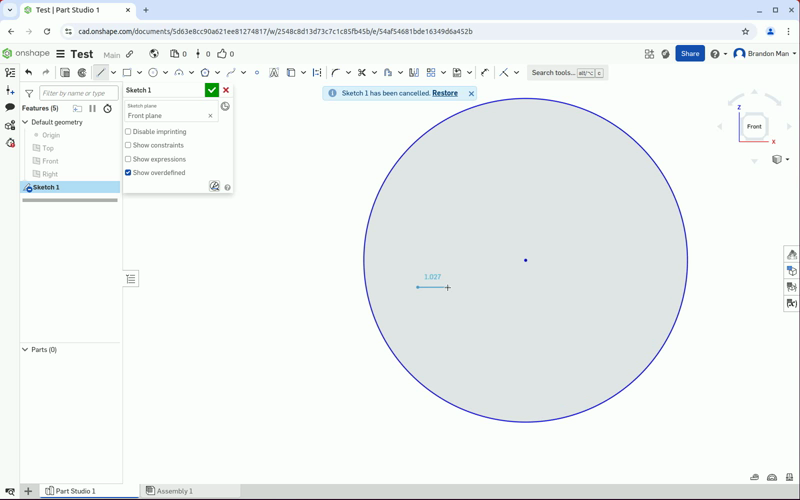
scroll(6)
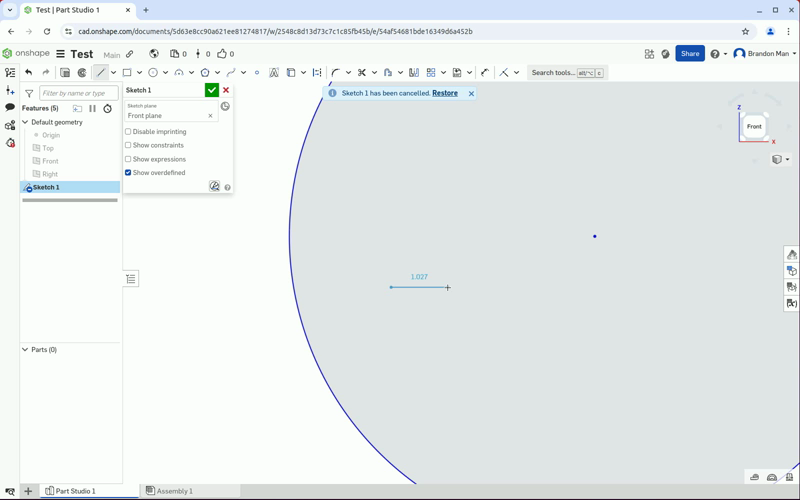
click(447, 287)
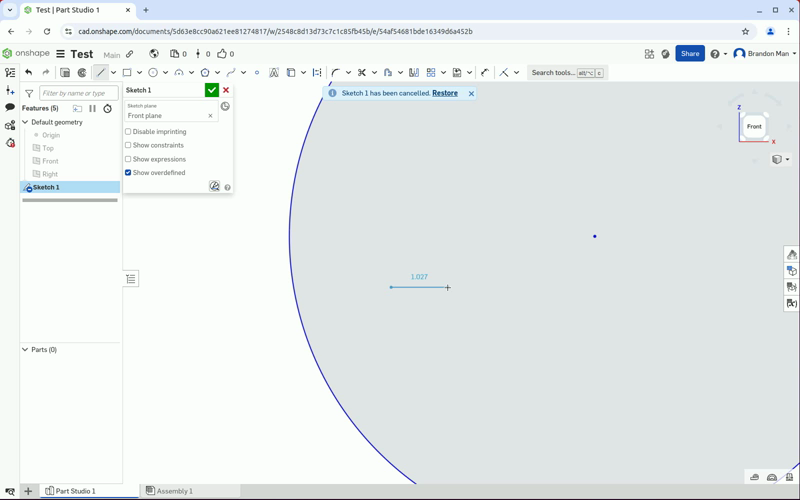
scroll(-6)
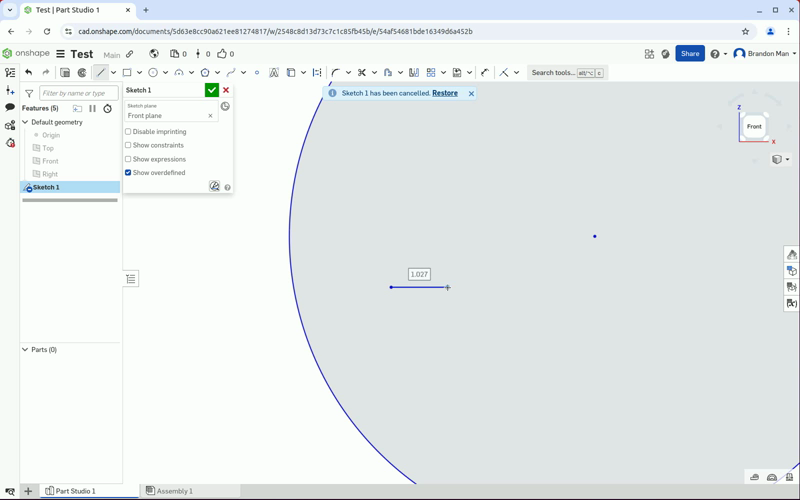
scroll(-6)
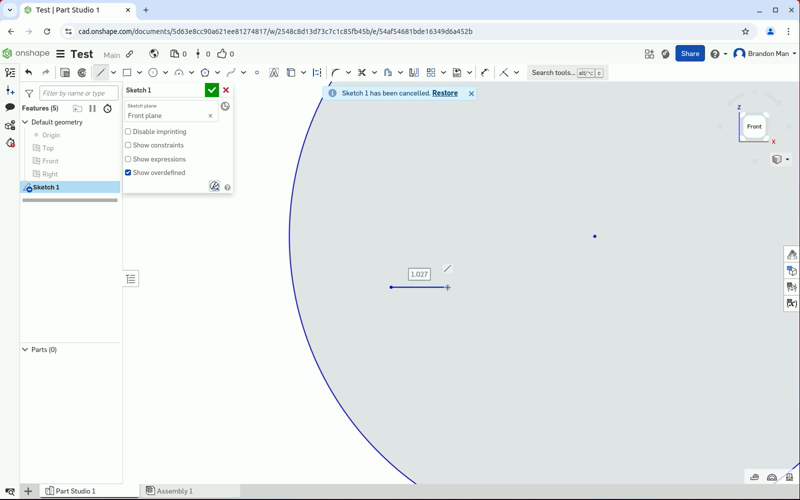
scroll(-6)
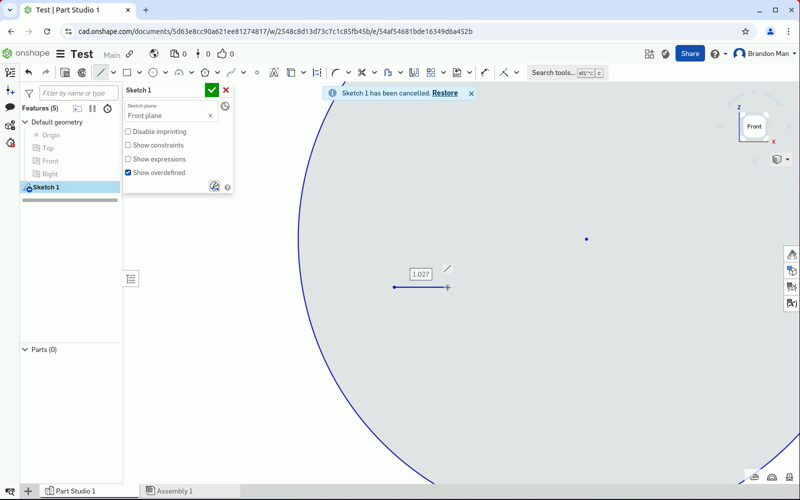
scroll(-6)
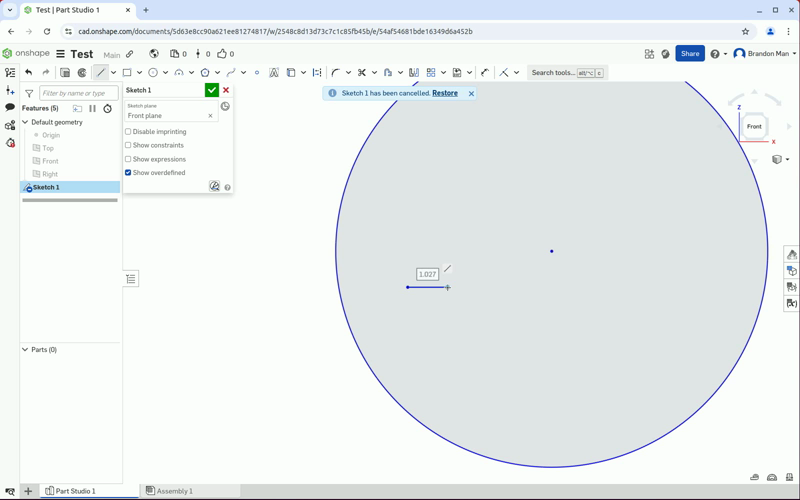
scroll(-6)
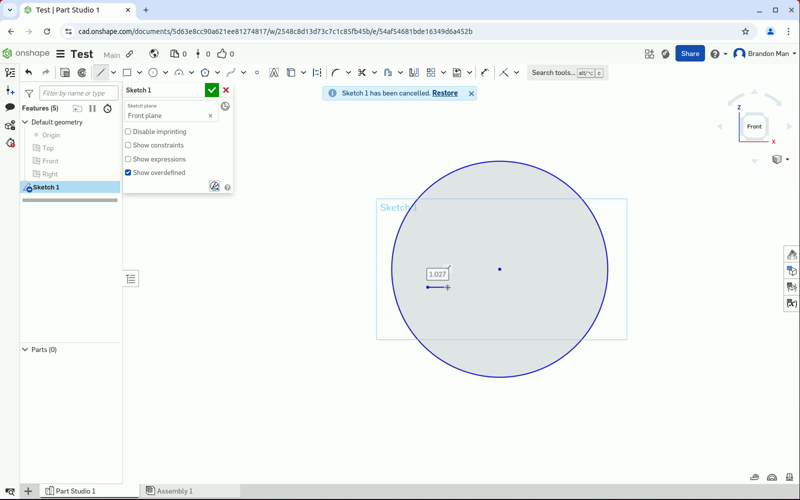
scroll(-6)
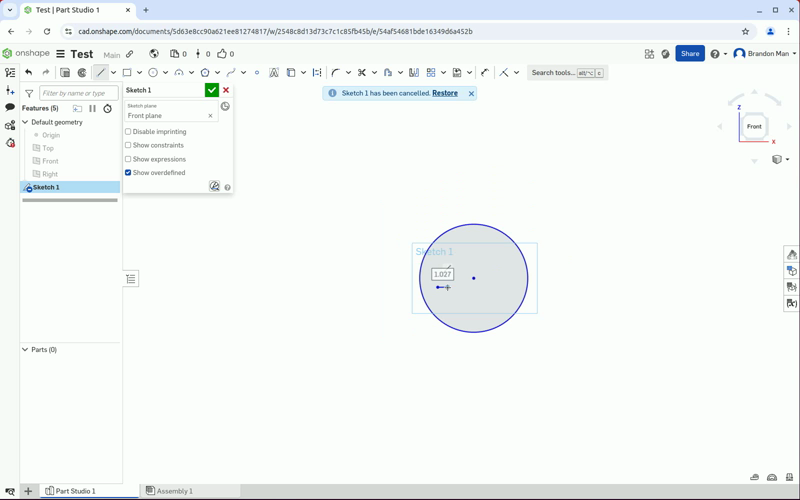
scroll(-6)
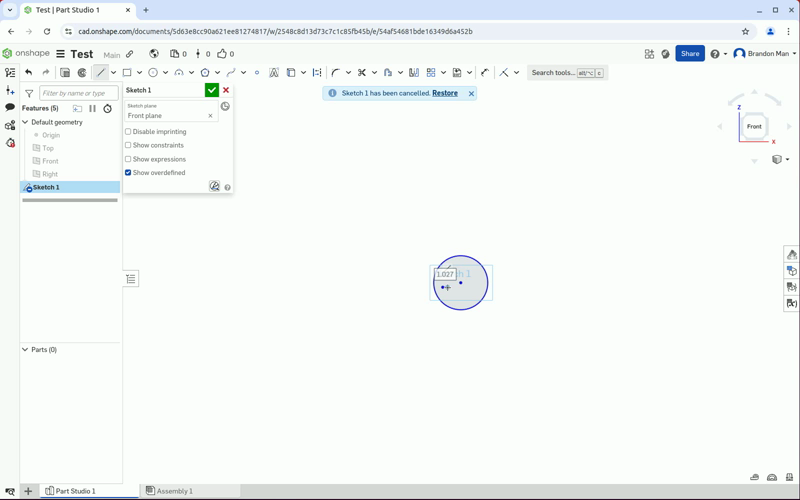
key_up(shift)
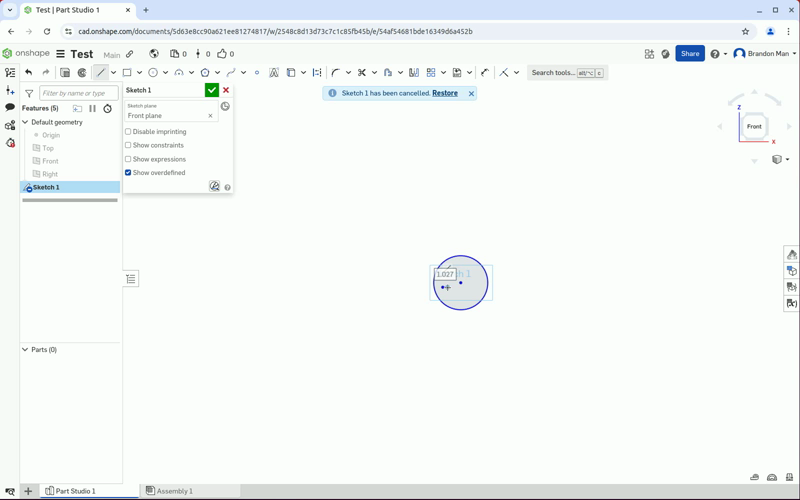
key(esc)
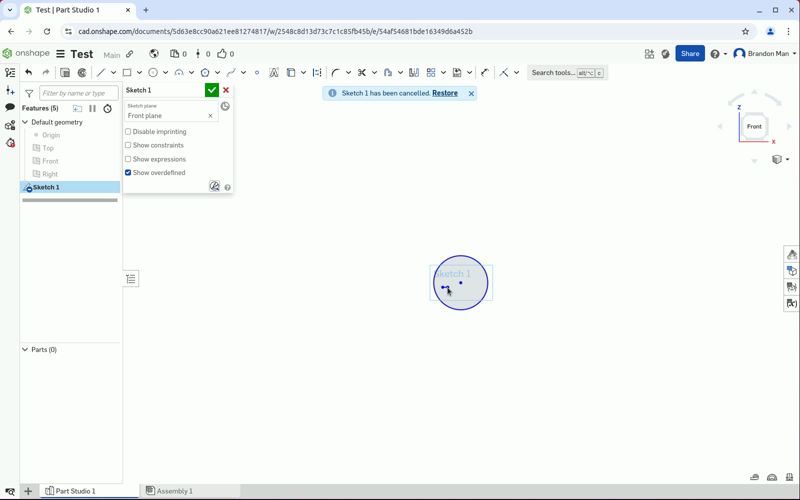
key(a)
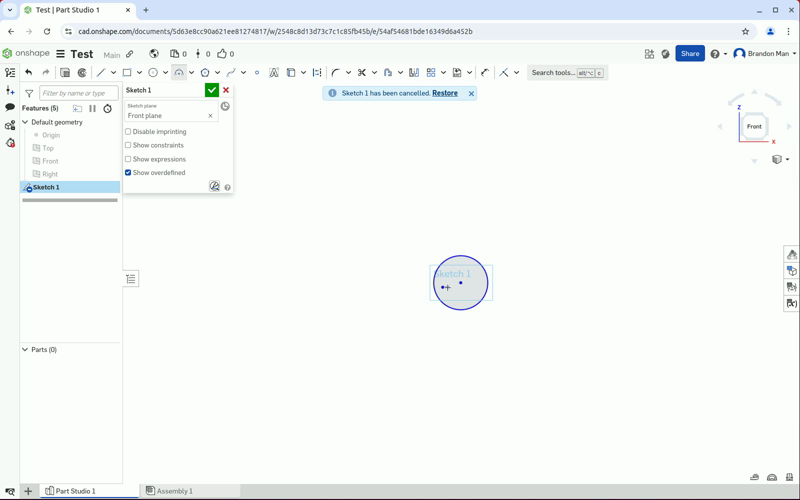
mouse_move(447, 287)
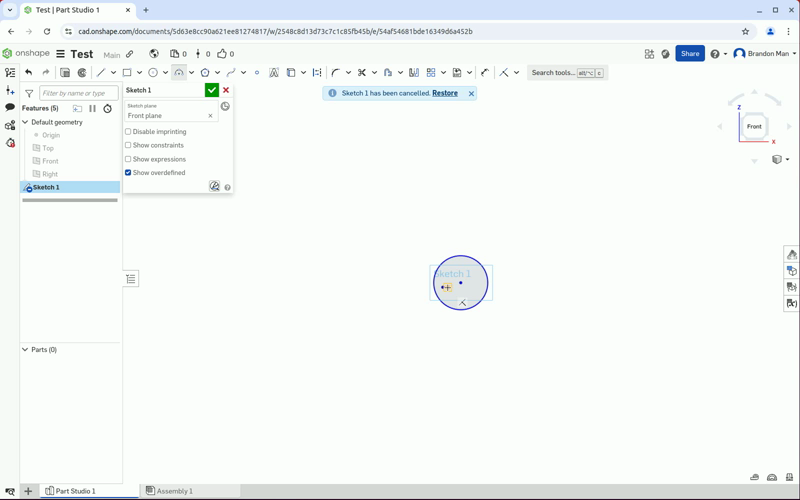
click(447, 287)
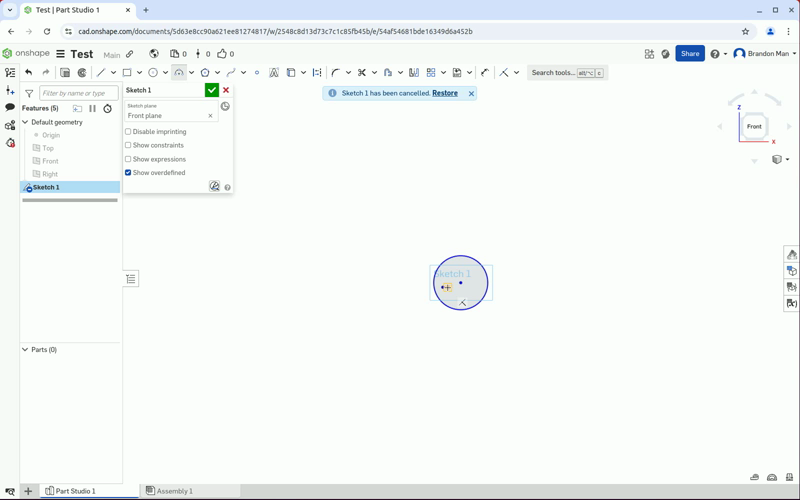
key_down(shift)
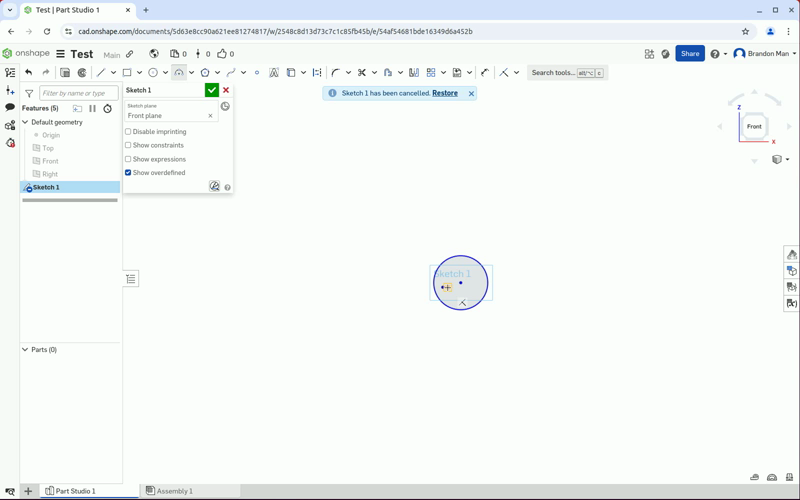
mouse_move(473, 287)
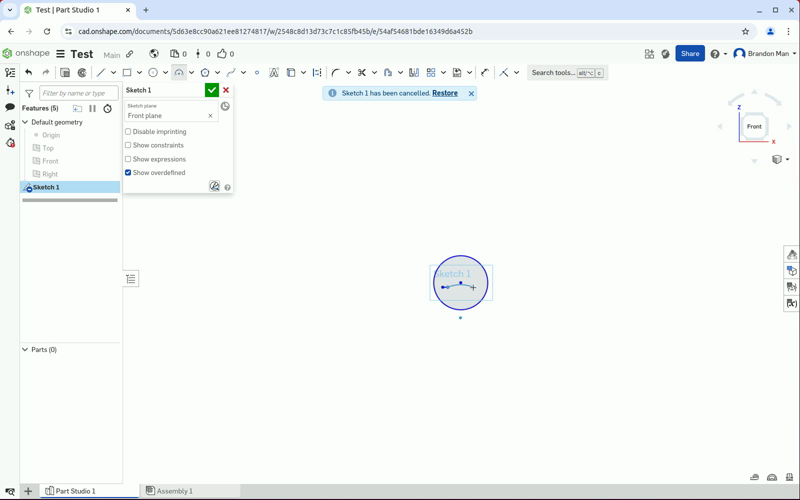
click(473, 287)
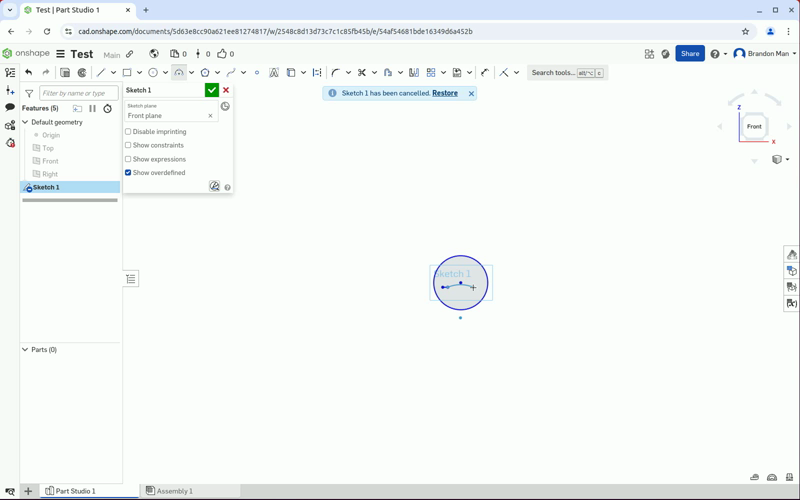
mouse_move(460, 296)
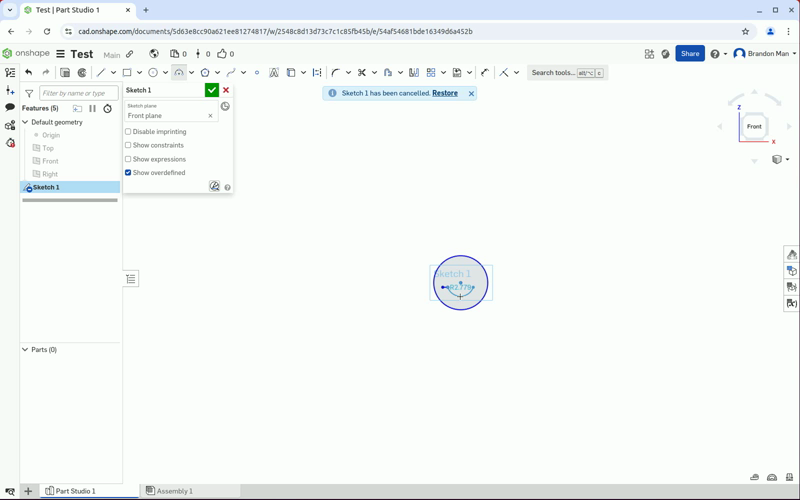
click(460, 296)
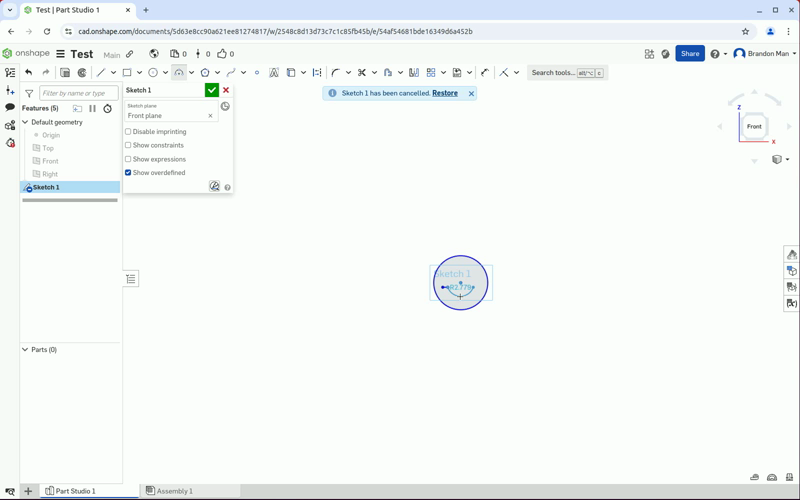
key_up(shift)
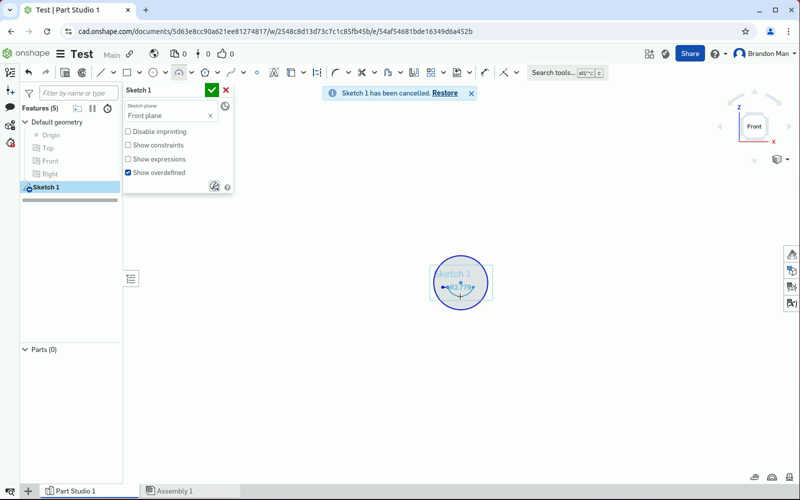
key(esc)
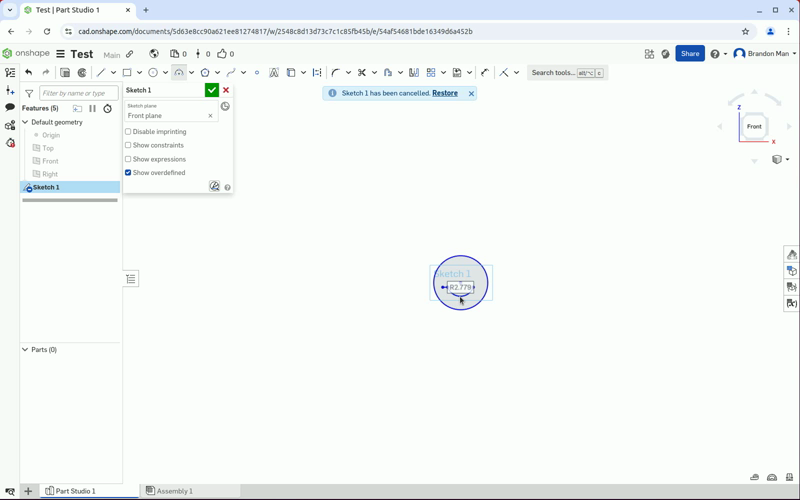
key(l)
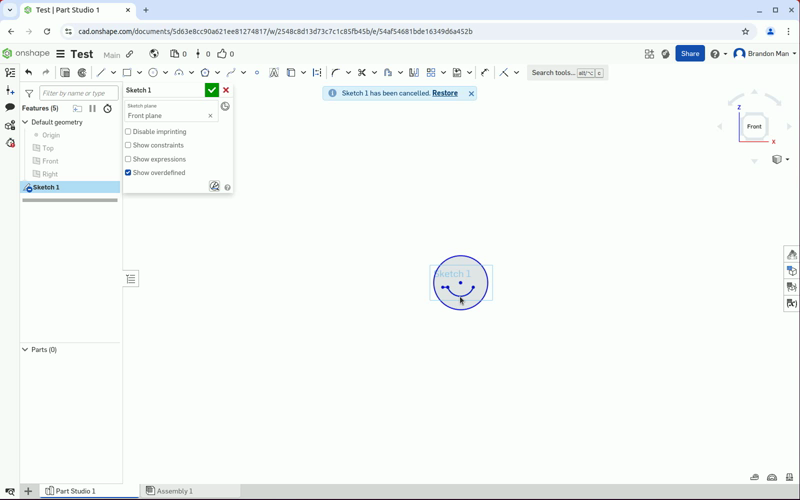
mouse_move(473, 287)
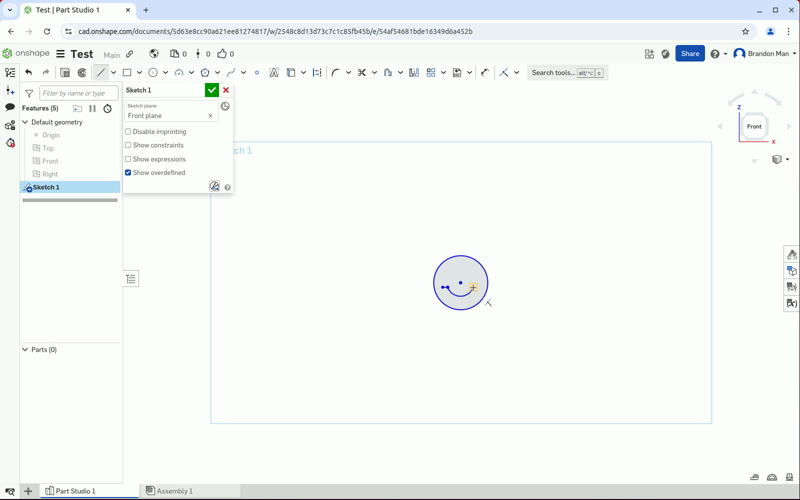
click(473, 287)
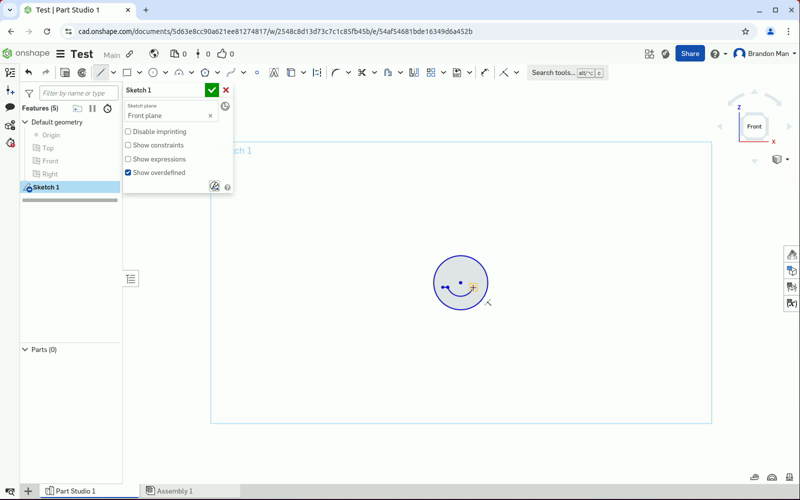
key_down(shift)
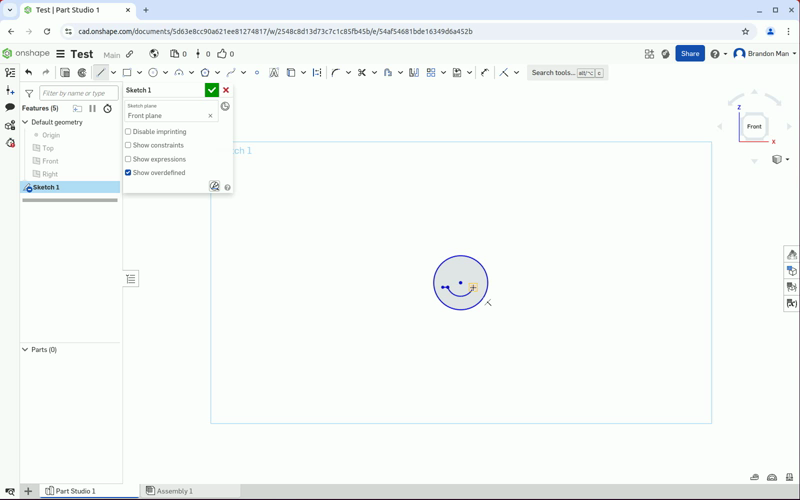
mouse_move(503, 287)
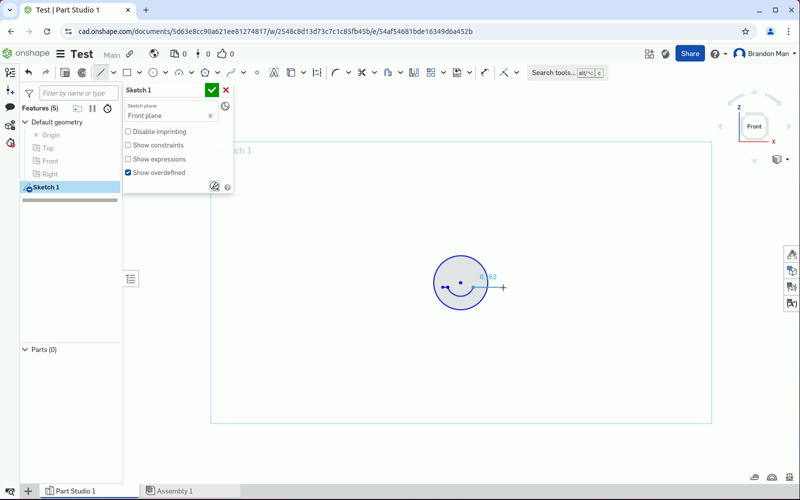
mouse_move(478, 287)
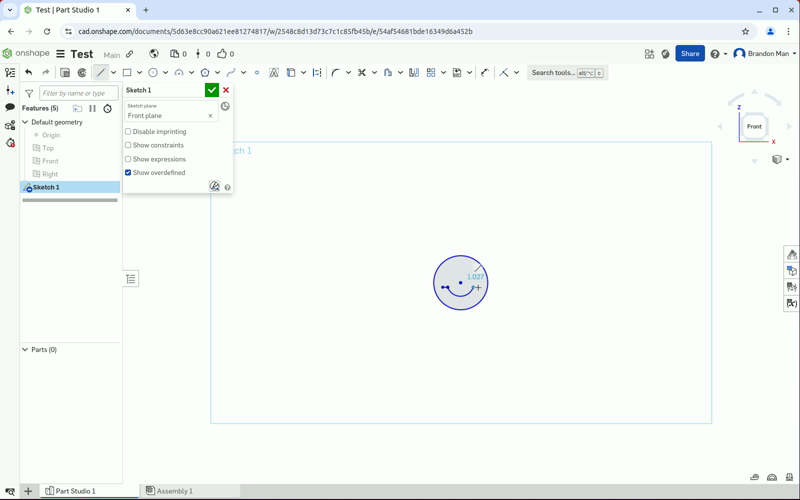
scroll(6)
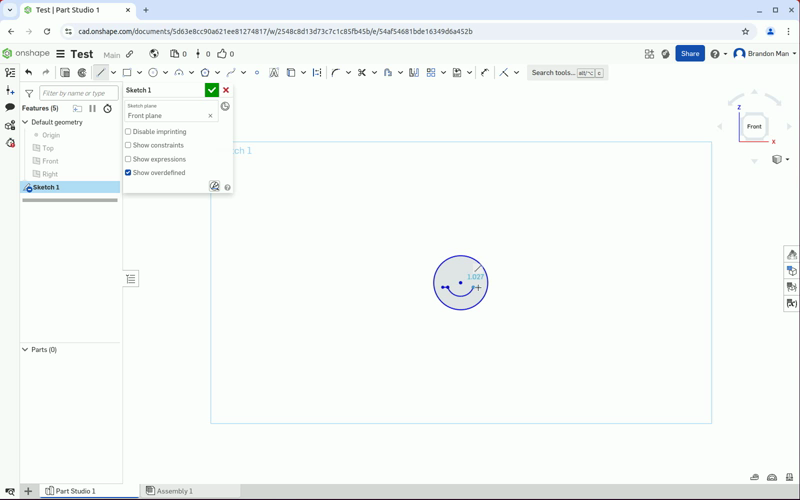
scroll(6)
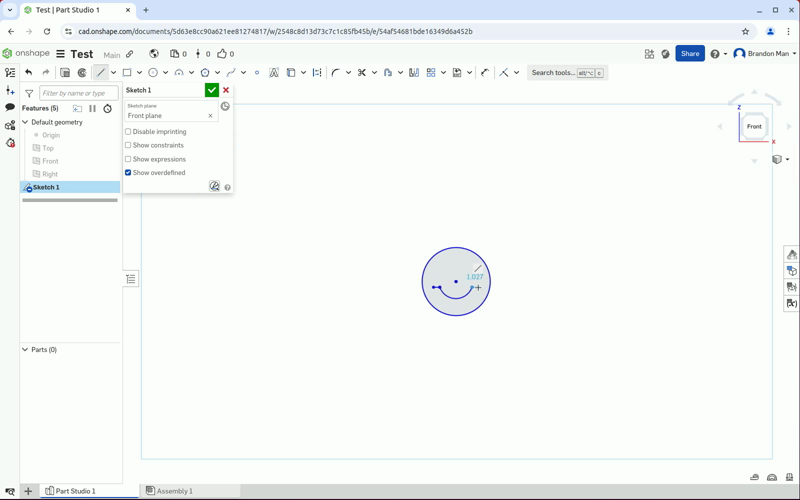
scroll(6)
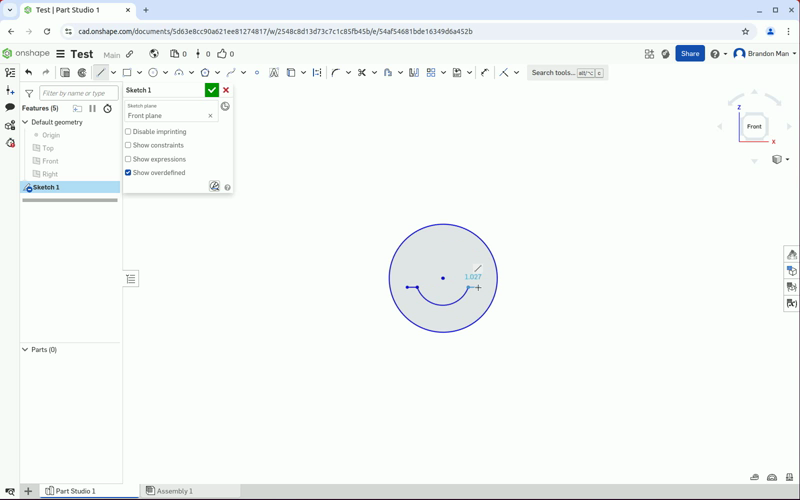
scroll(6)
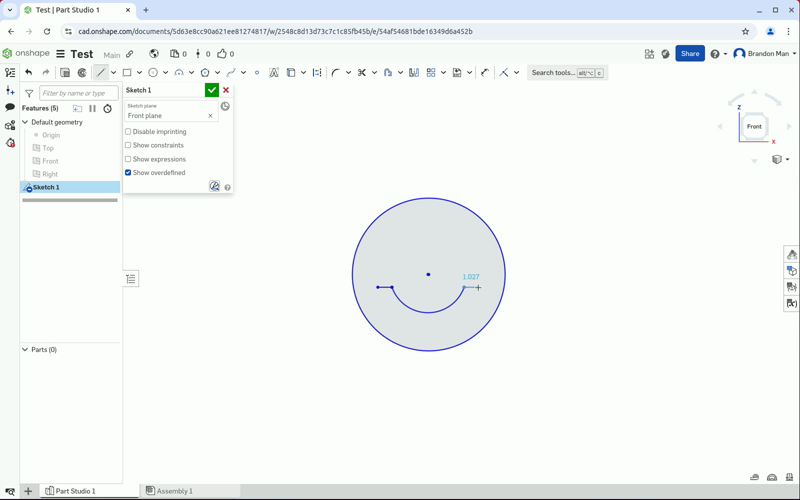
scroll(6)
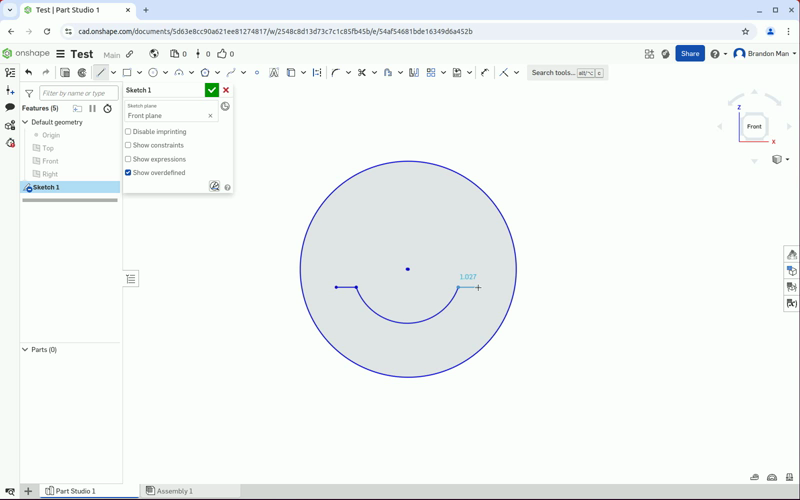
scroll(6)
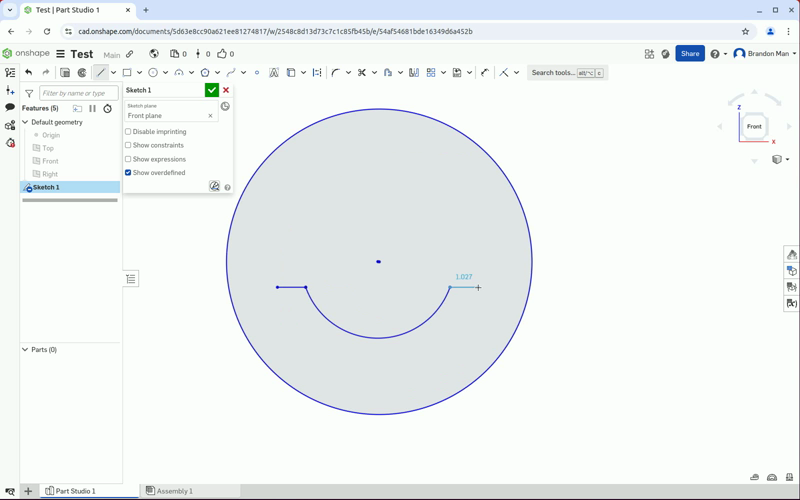
scroll(6)
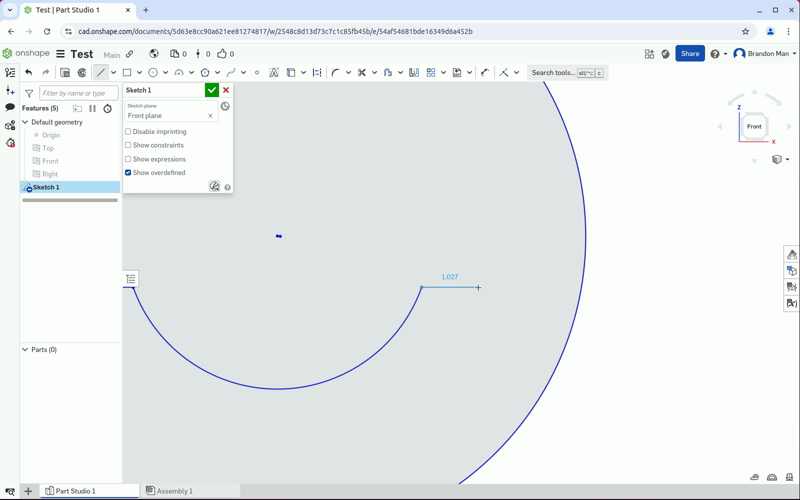
click(478, 287)
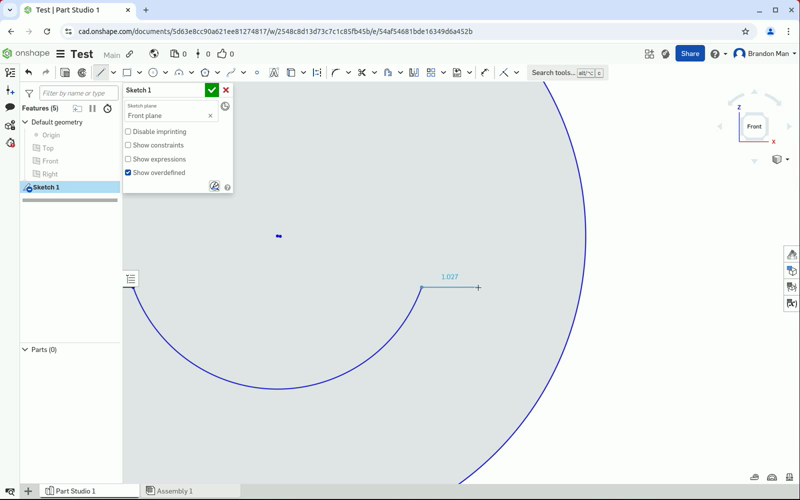
scroll(-6)
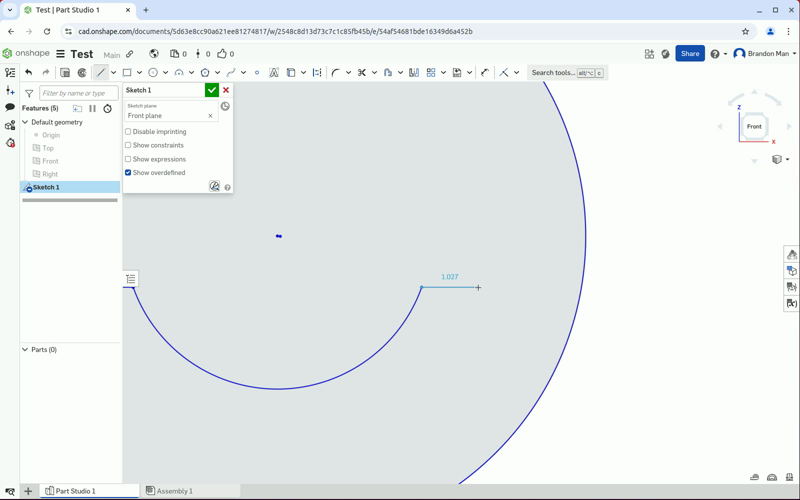
scroll(-6)
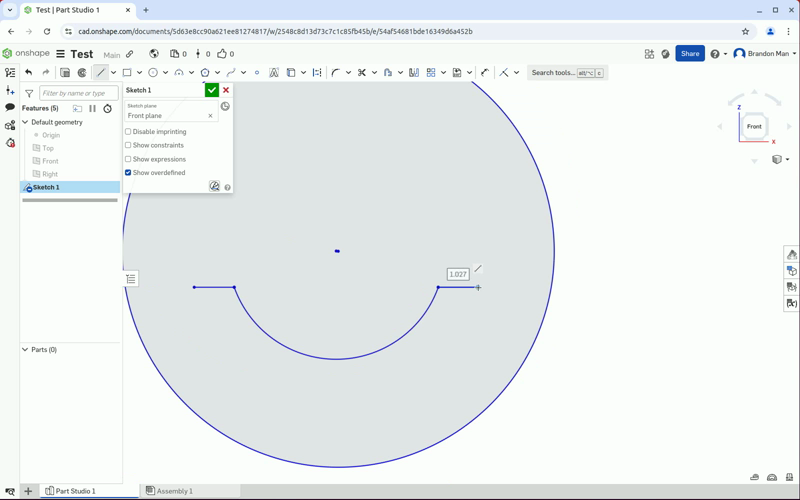
scroll(-6)
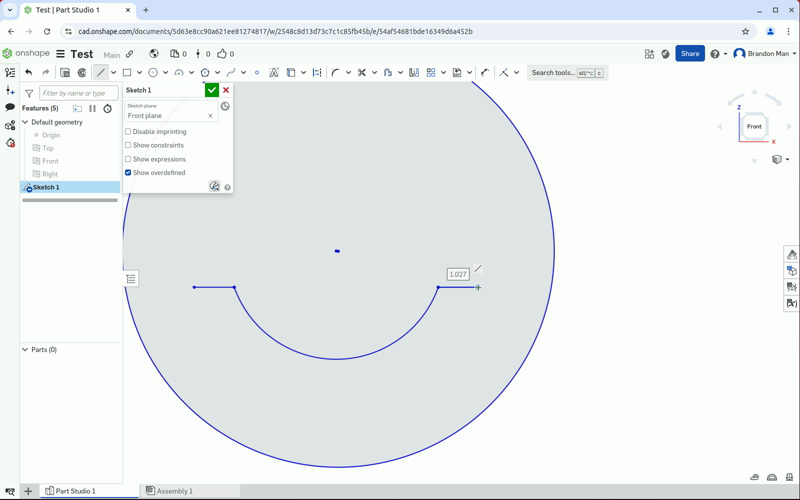
scroll(-6)
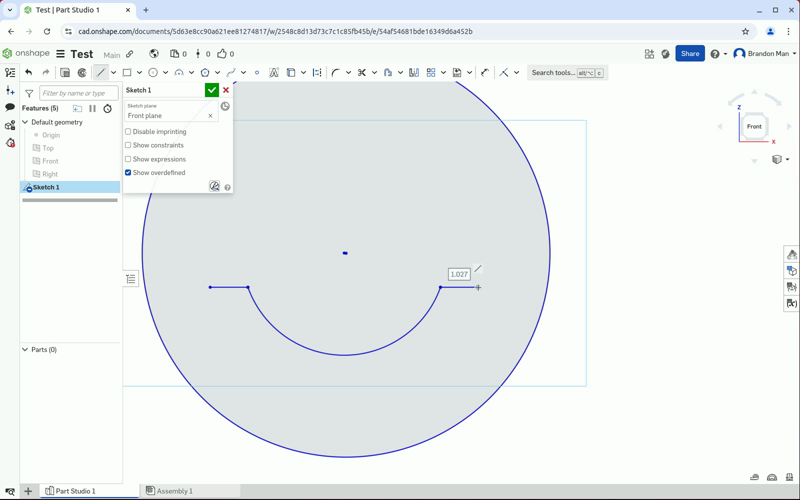
scroll(-6)
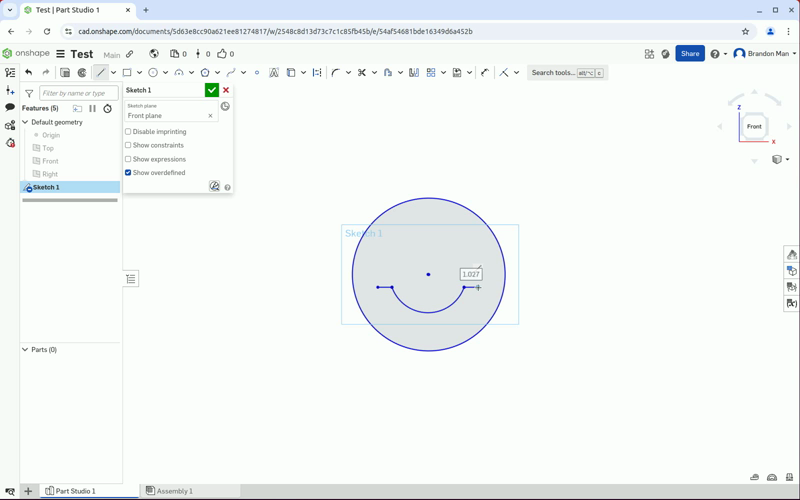
scroll(-6)
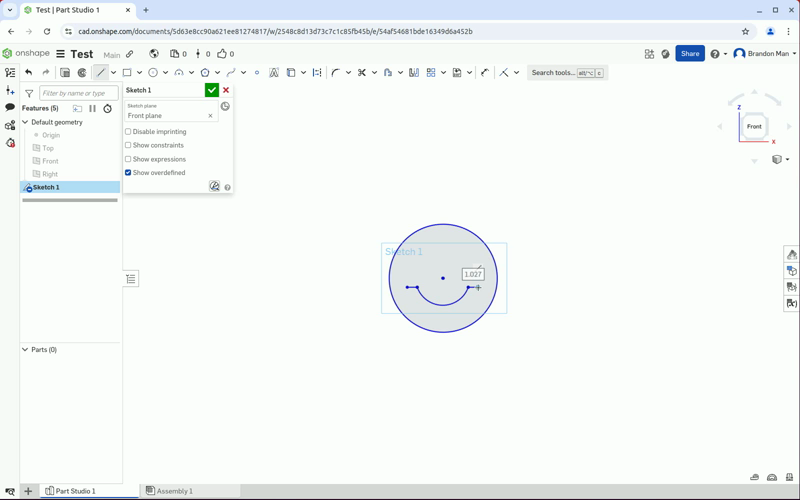
scroll(-6)
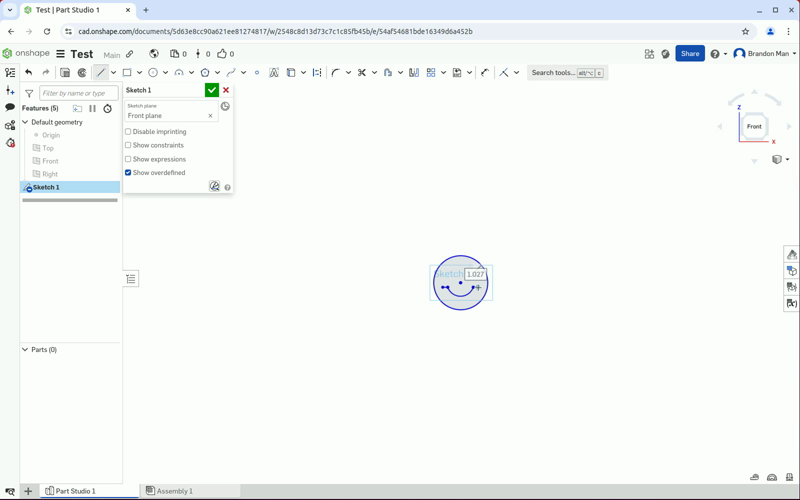
key_up(shift)
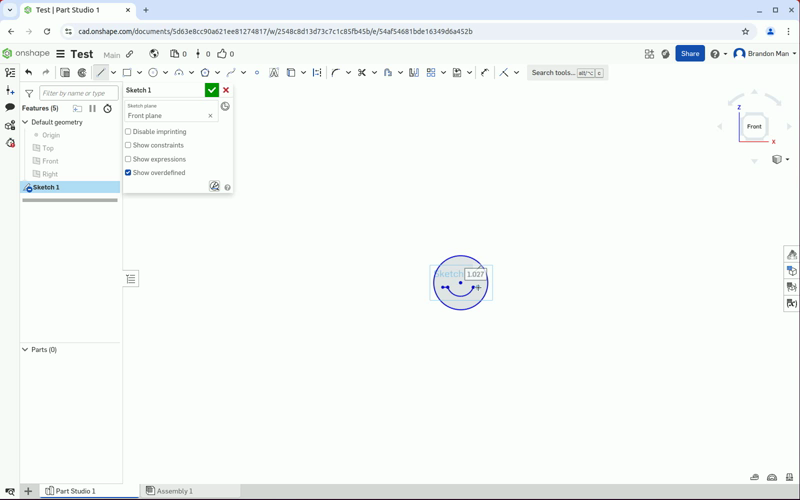
key_down(shift)
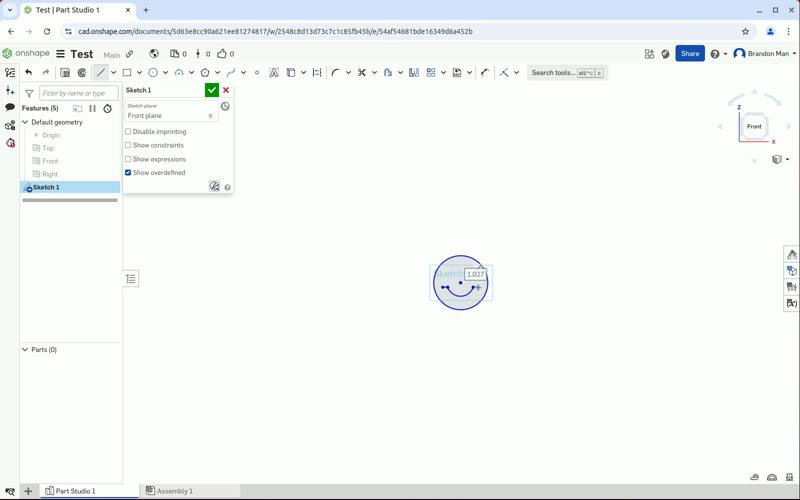
mouse_move(508, 287)
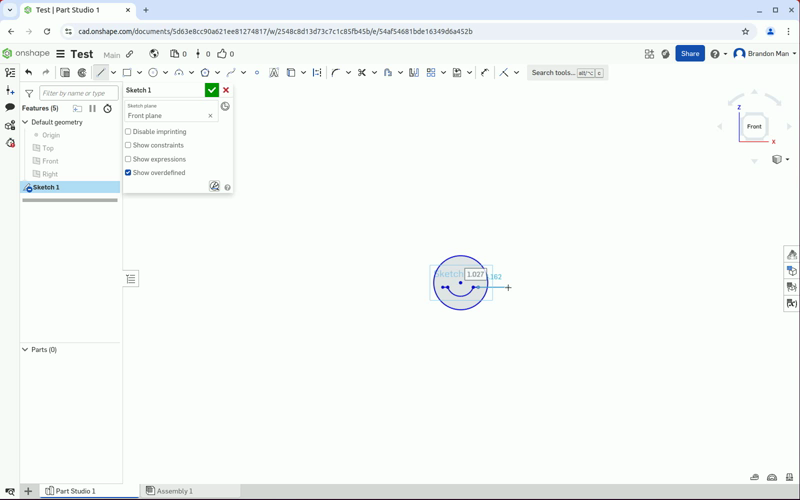
mouse_move(478, 278)
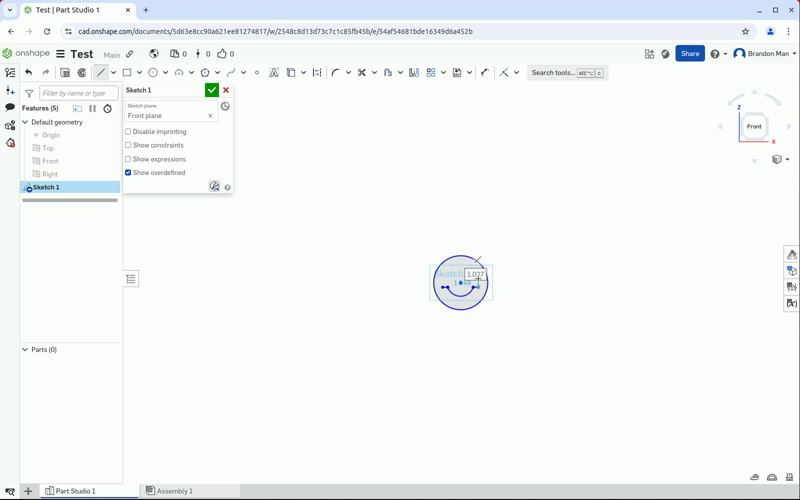
click(478, 278)
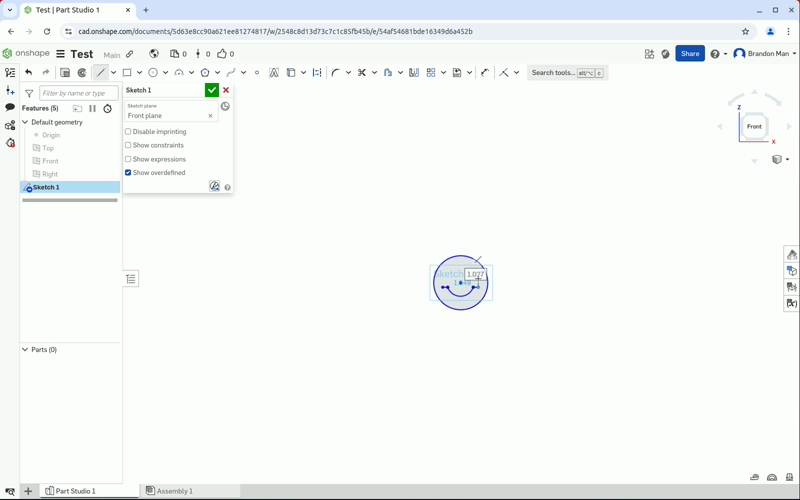
key_up(shift)
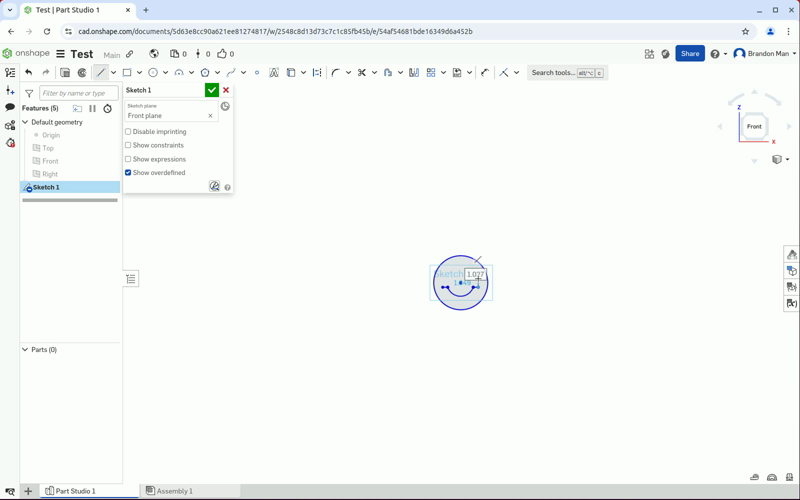
key_down(shift)
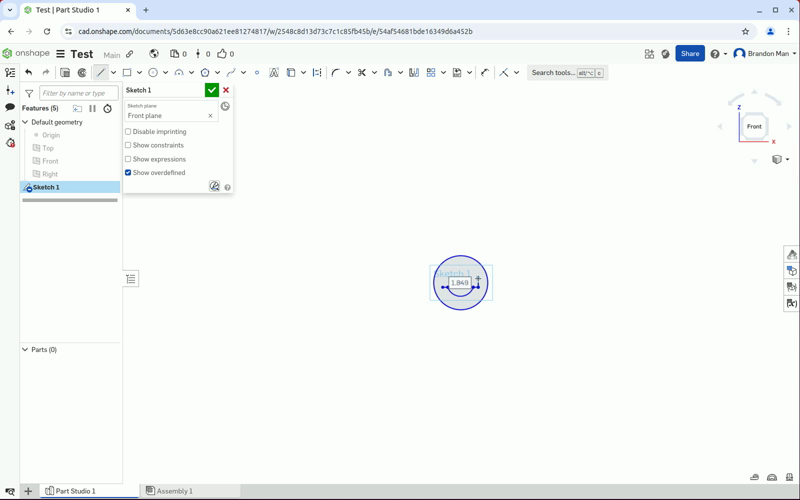
mouse_move(508, 278)
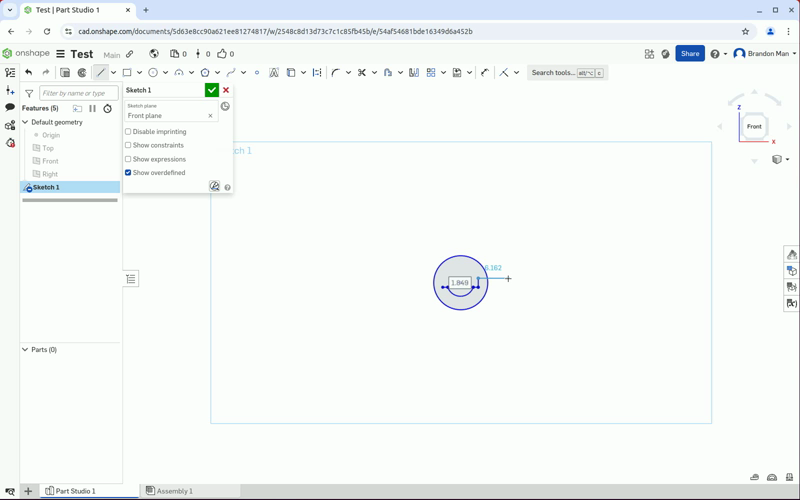
mouse_move(473, 278)
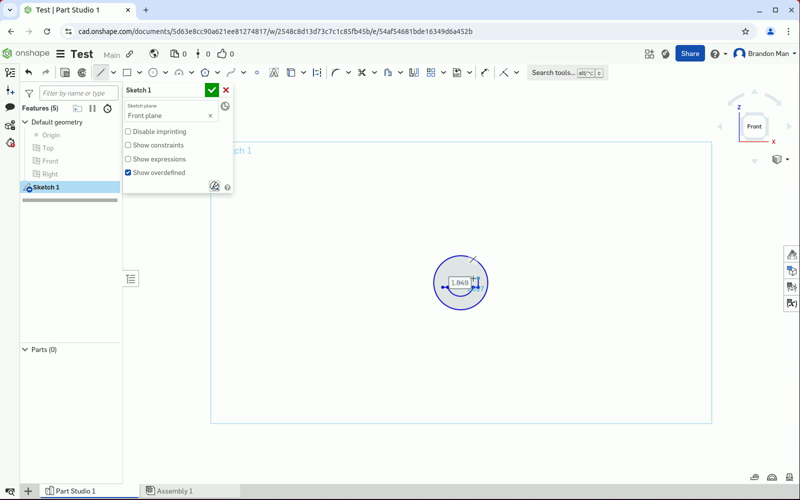
scroll(6)
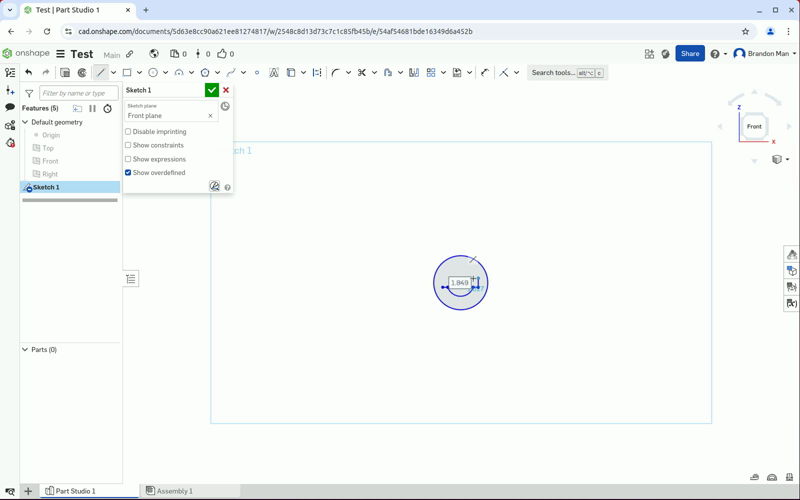
scroll(6)
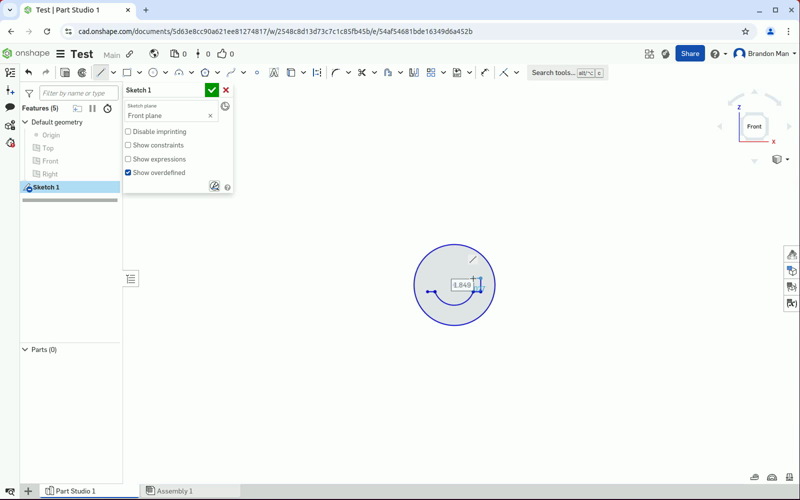
scroll(6)
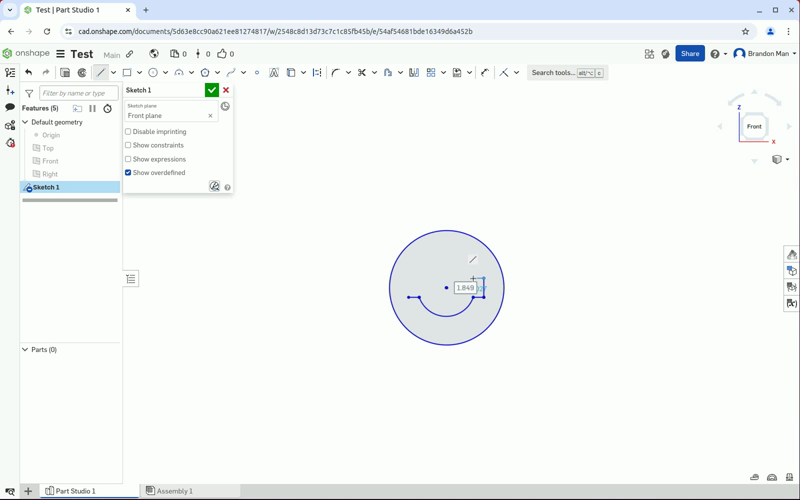
scroll(6)
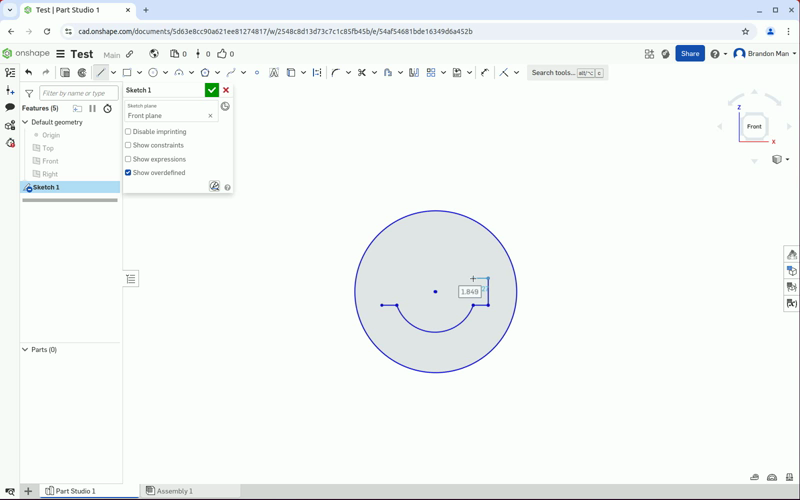
scroll(6)
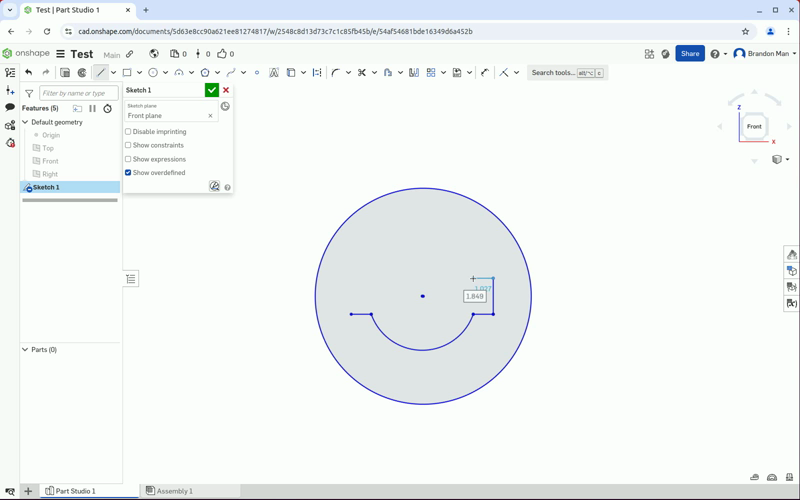
scroll(6)
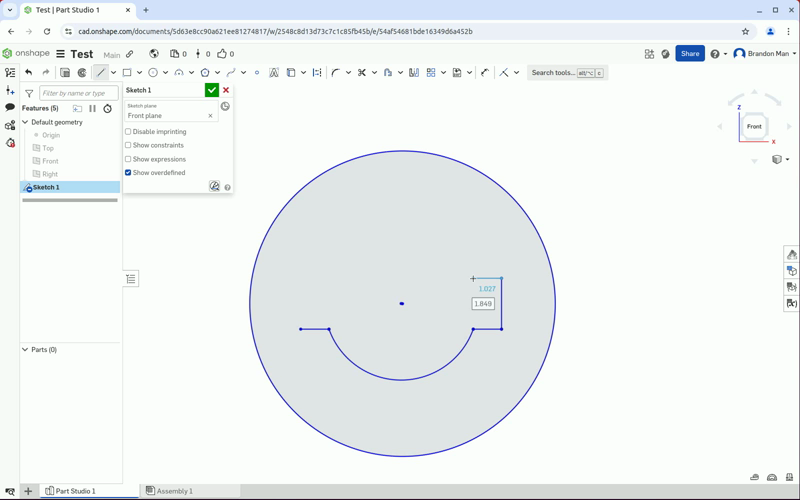
scroll(6)
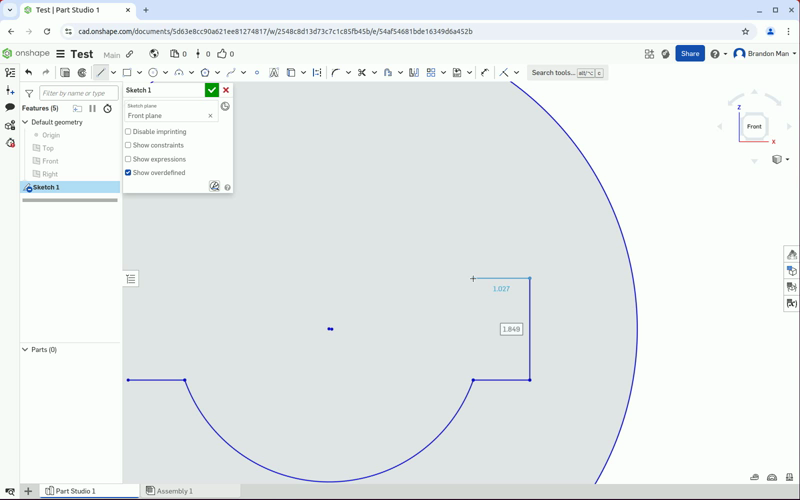
click(473, 278)
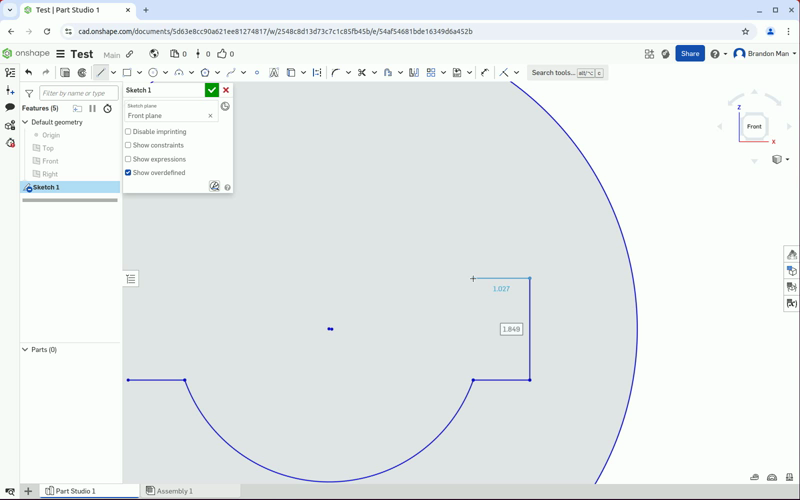
scroll(-6)
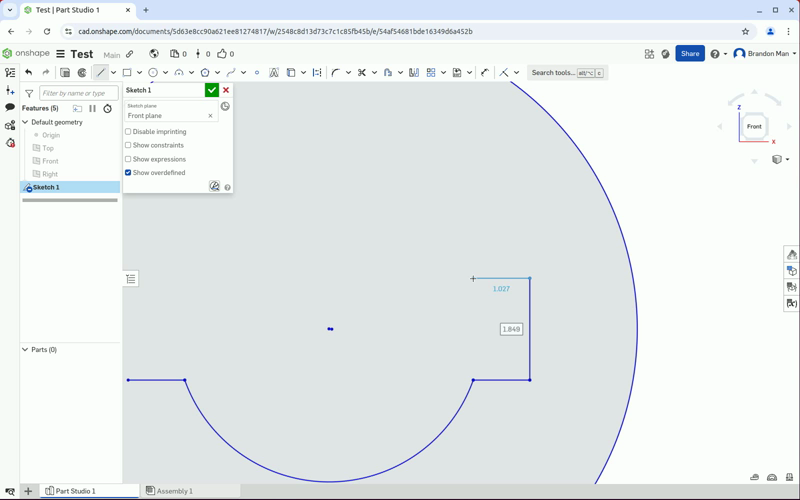
scroll(-6)
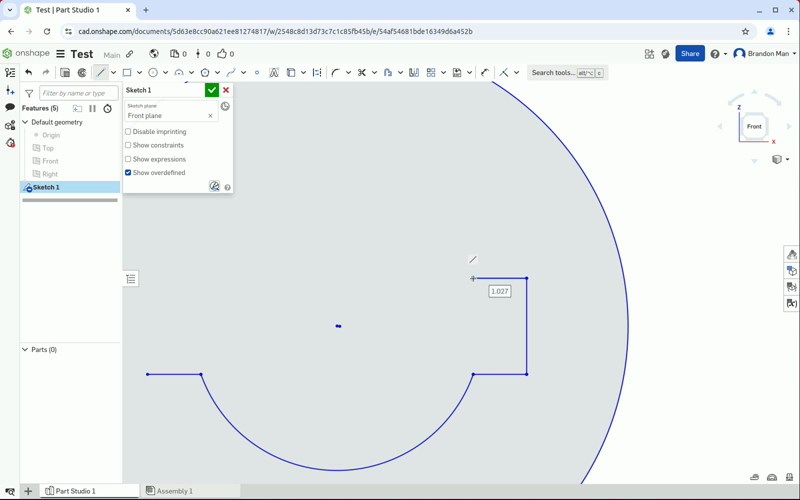
scroll(-6)
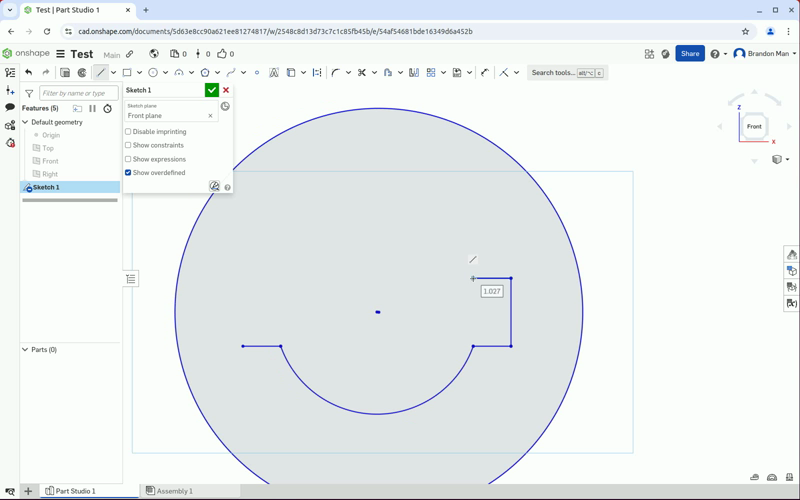
scroll(-6)
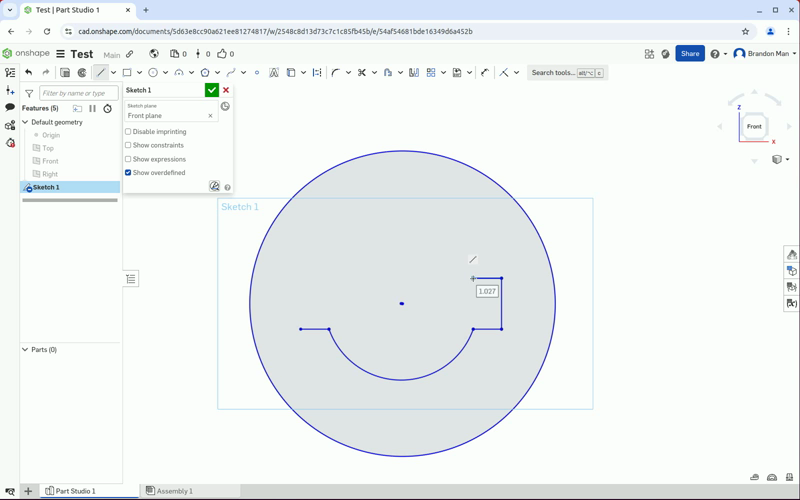
scroll(-6)
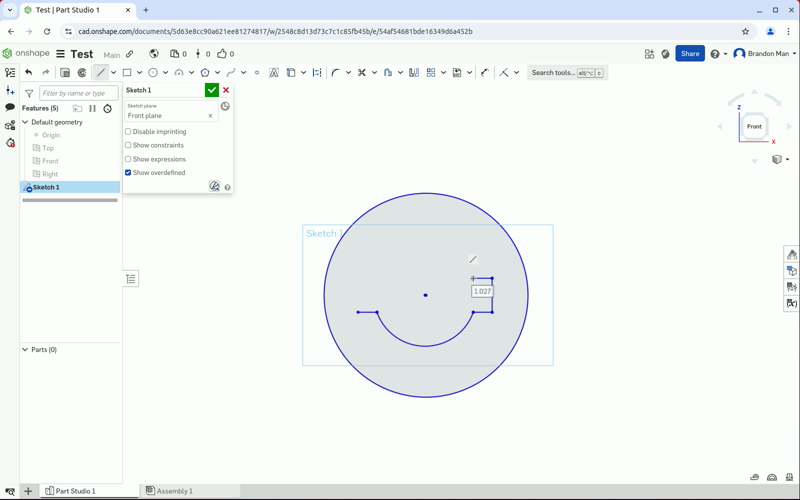
scroll(-6)
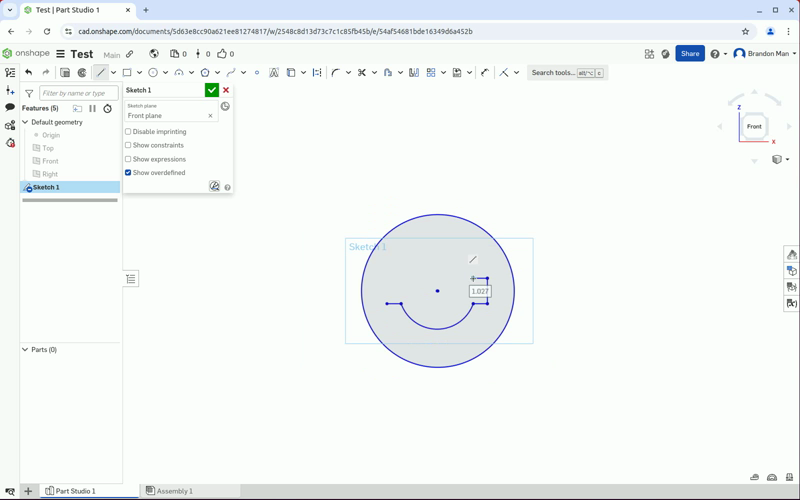
scroll(-6)
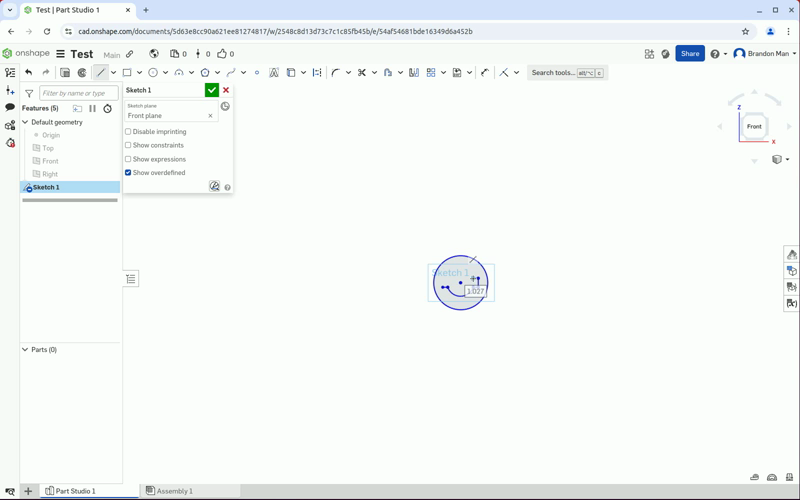
key_up(shift)
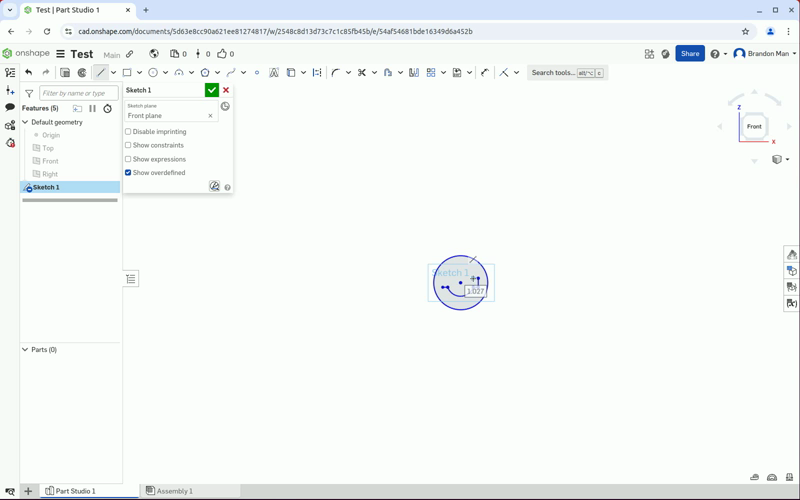
key(esc)
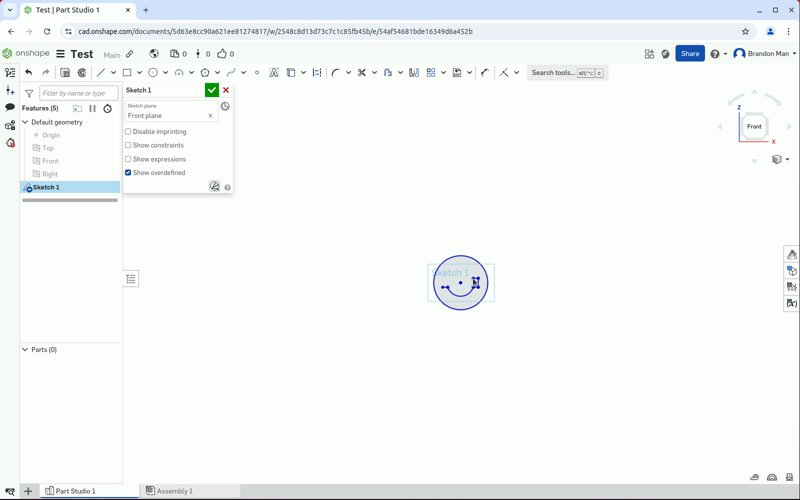
key(a)
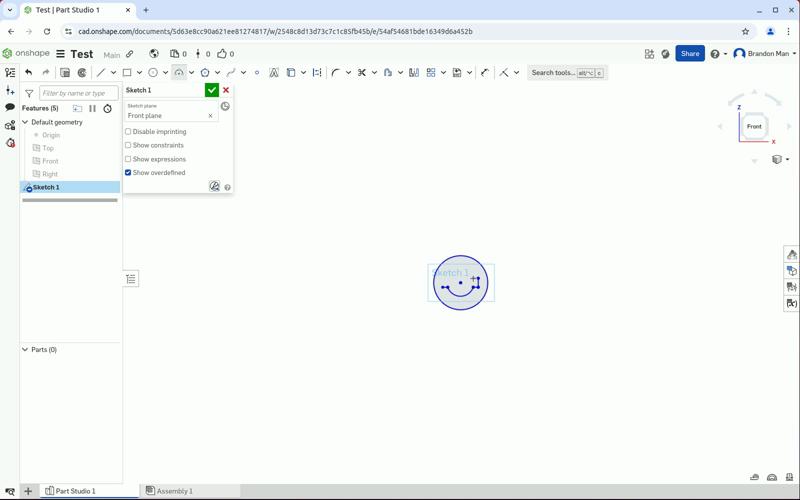
mouse_move(473, 278)
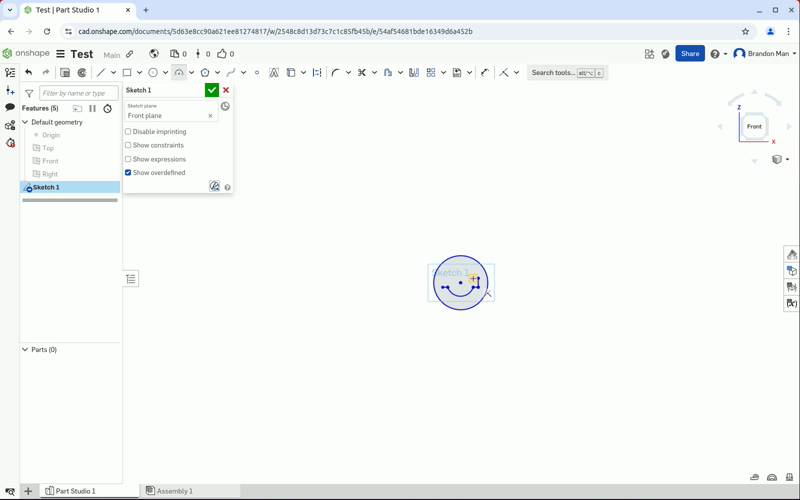
click(473, 278)
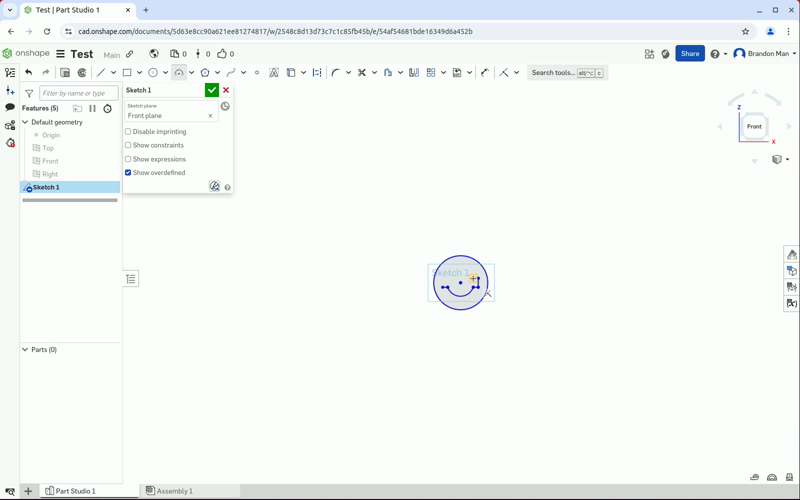
key_down(shift)
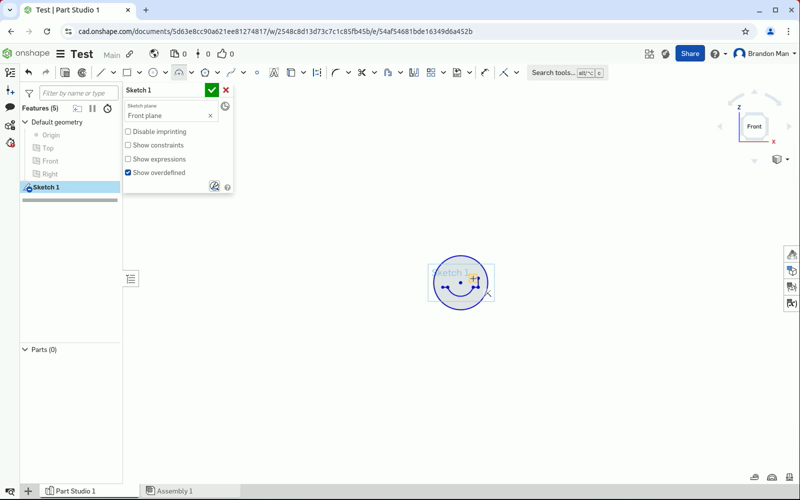
mouse_move(447, 278)
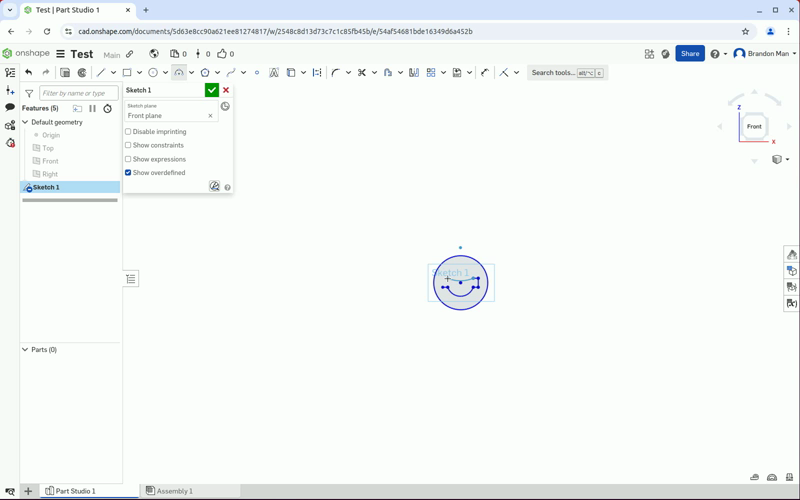
click(447, 278)
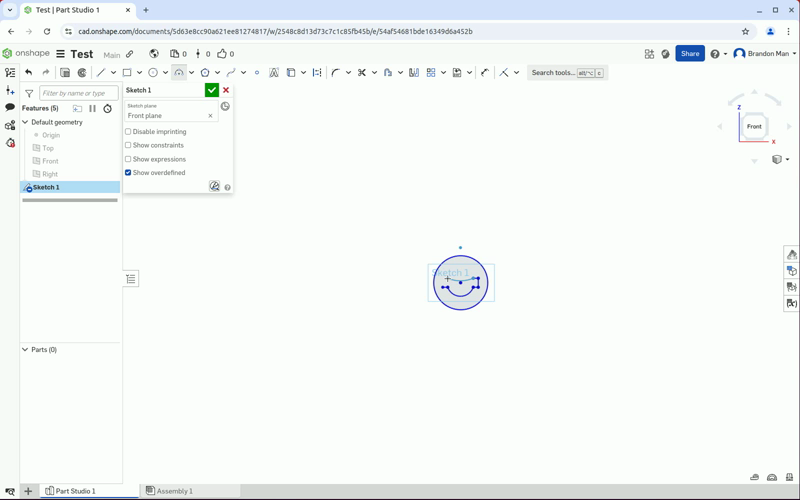
mouse_move(460, 269)
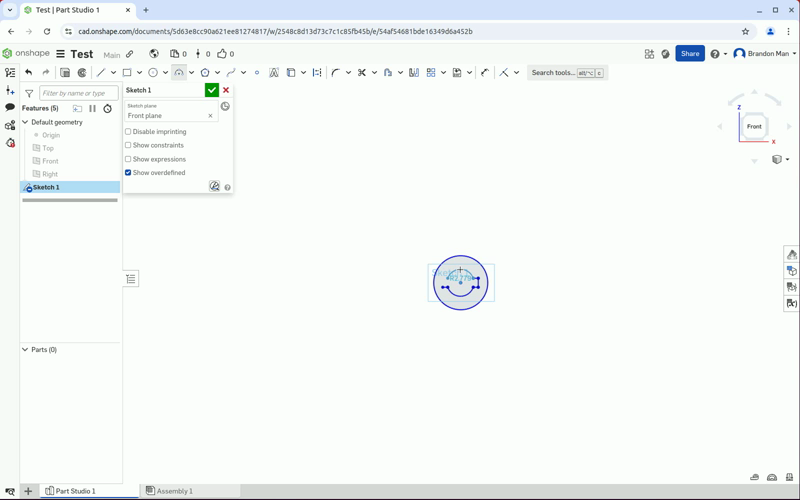
click(460, 269)
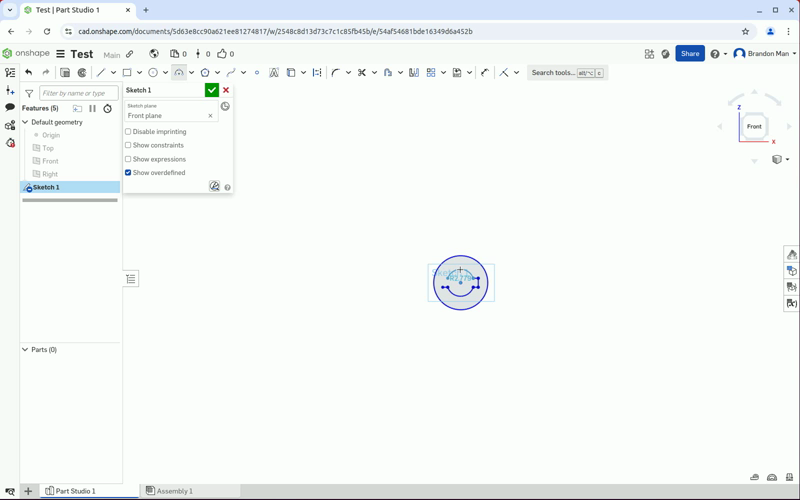
key_up(shift)
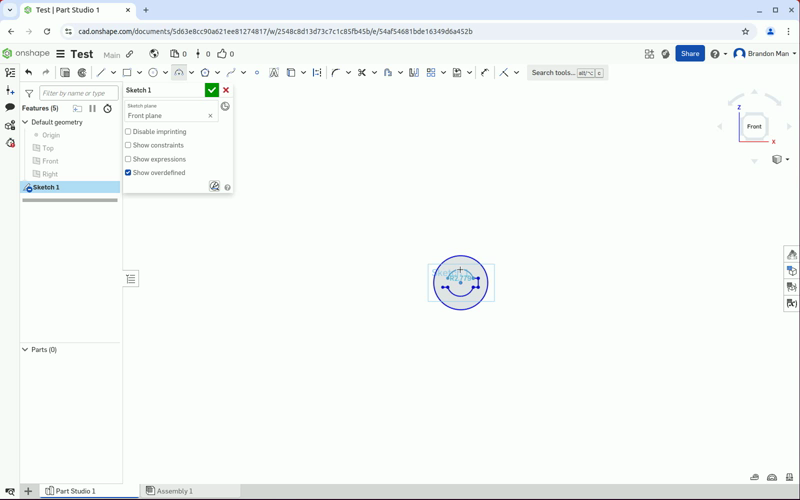
key(esc)
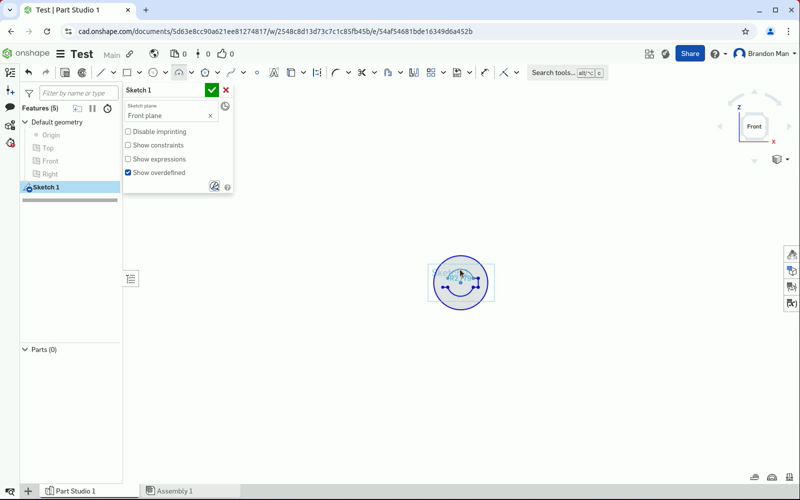
key(l)
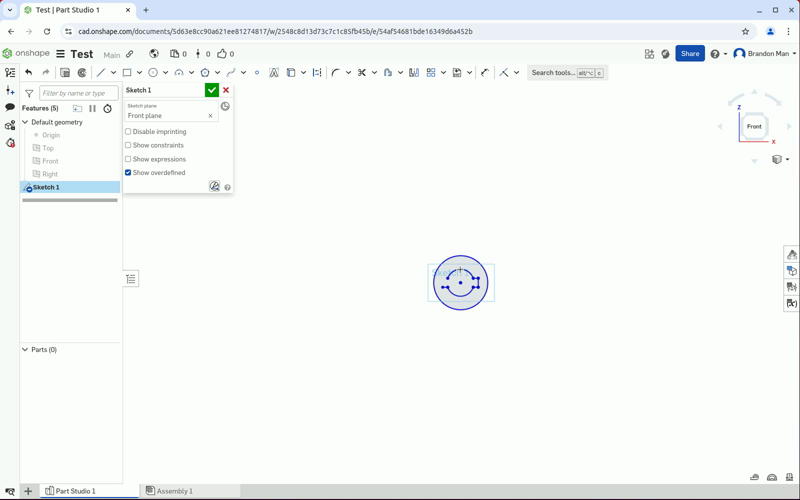
mouse_move(447, 278)
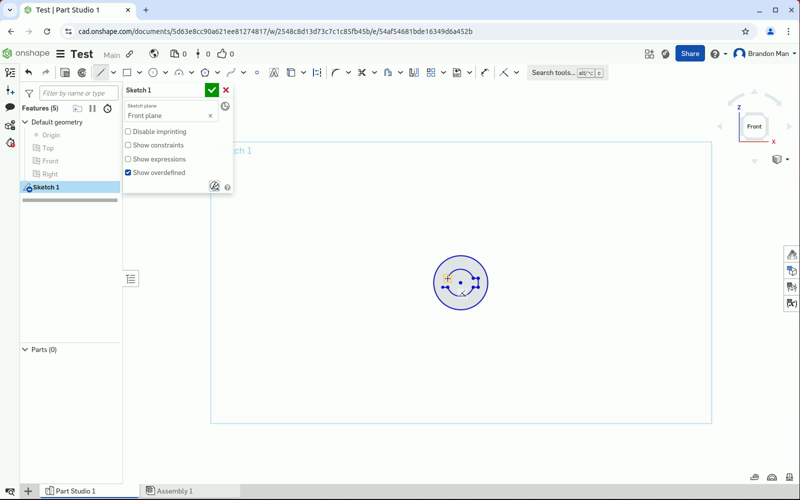
click(447, 278)
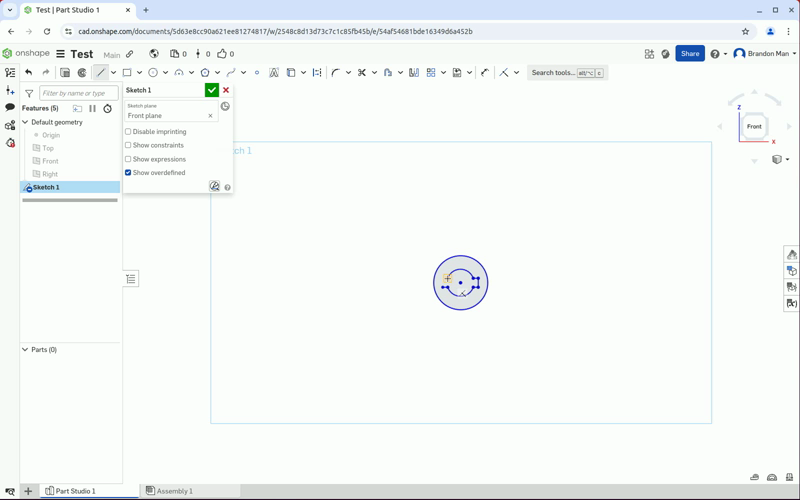
key_down(shift)
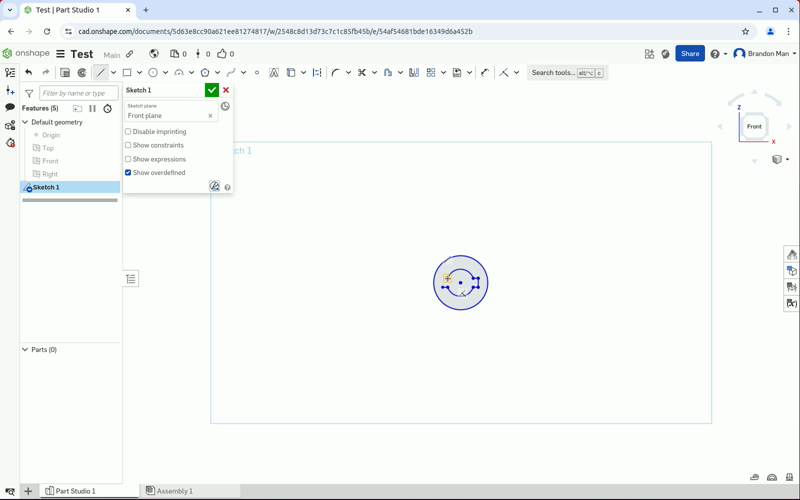
mouse_move(477, 278)
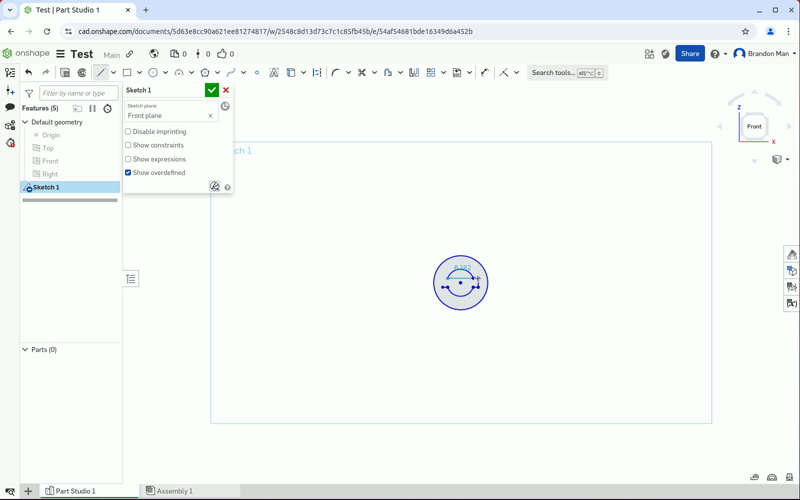
mouse_move(442, 278)
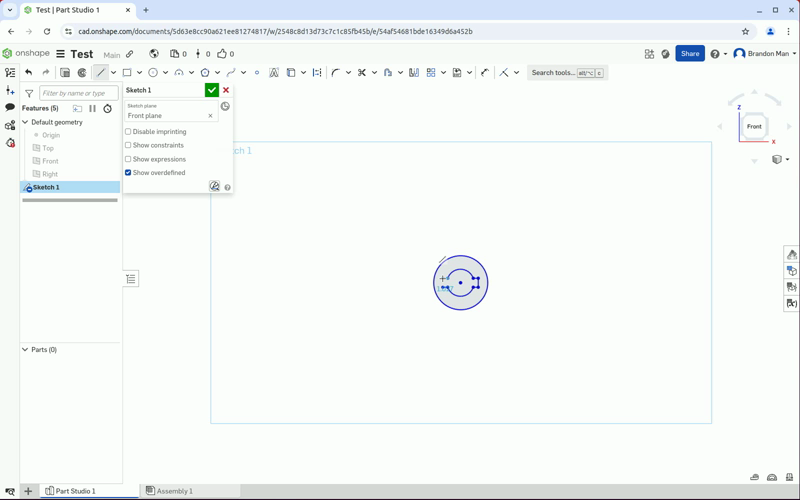
scroll(6)
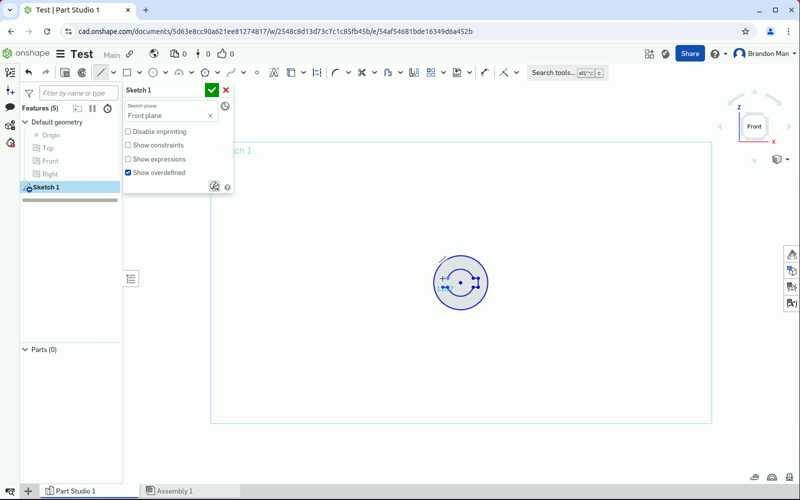
scroll(6)
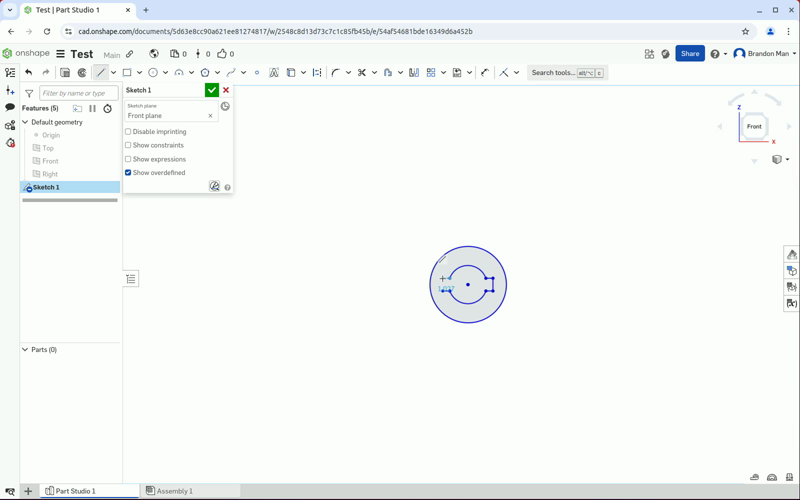
scroll(6)
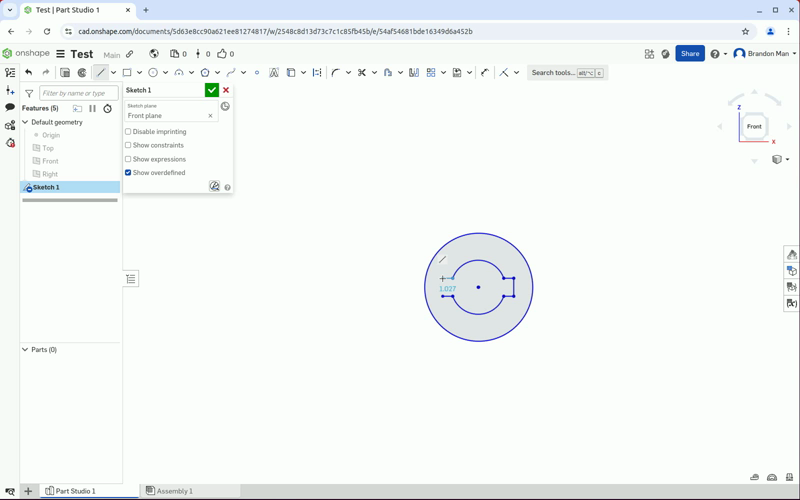
scroll(6)
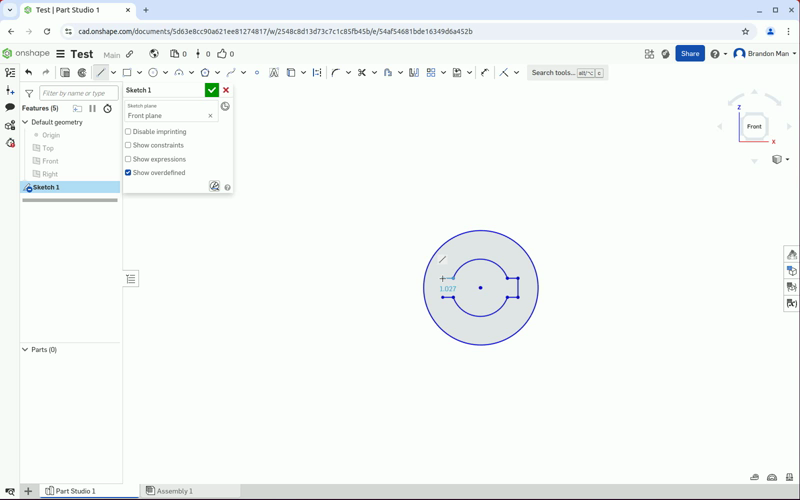
scroll(6)
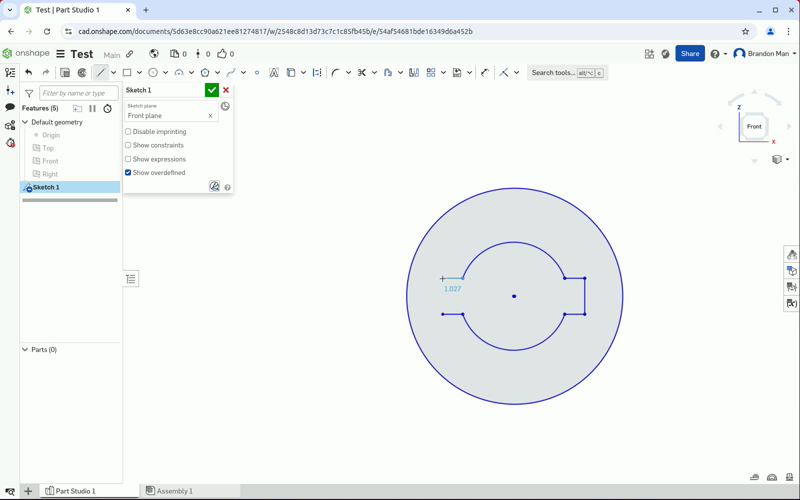
scroll(6)
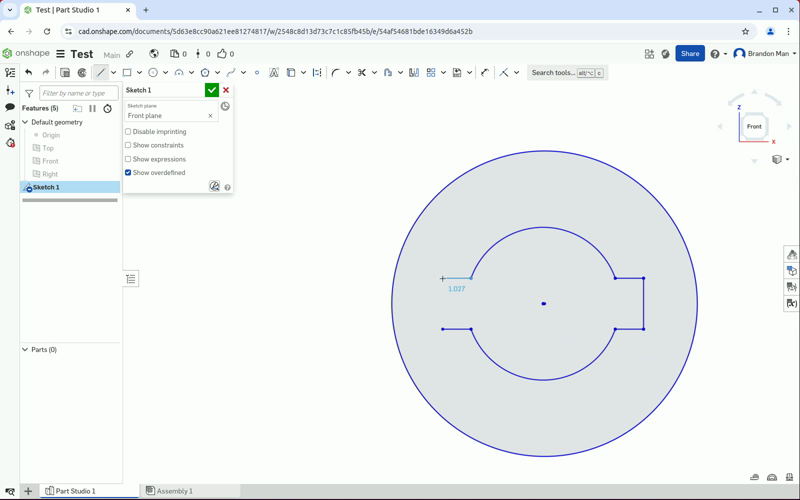
scroll(6)
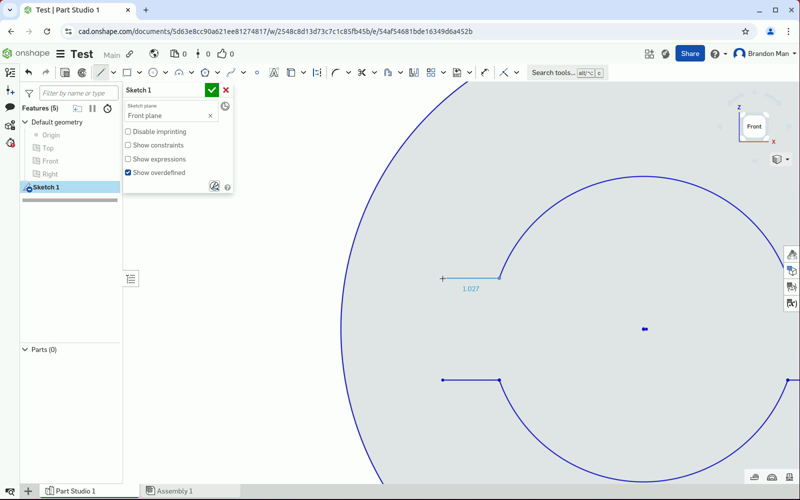
click(442, 278)
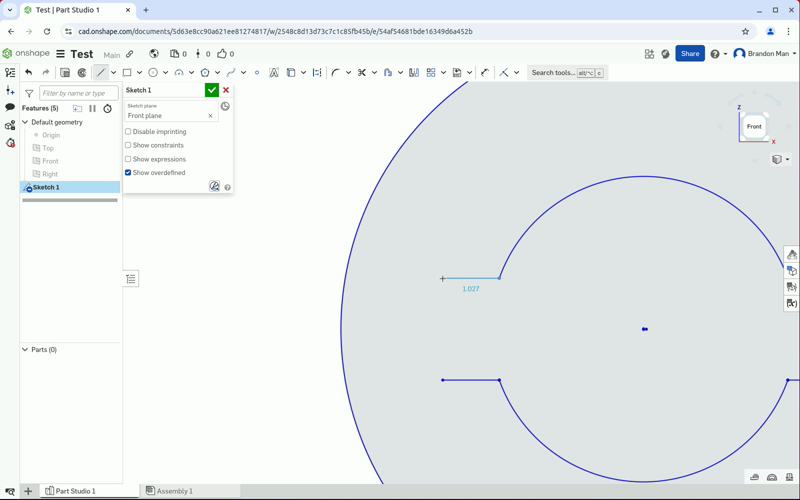
scroll(-6)
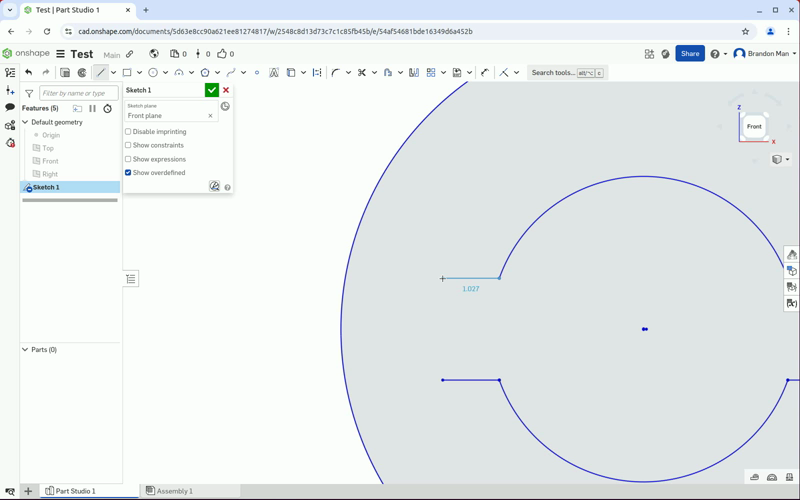
scroll(-6)
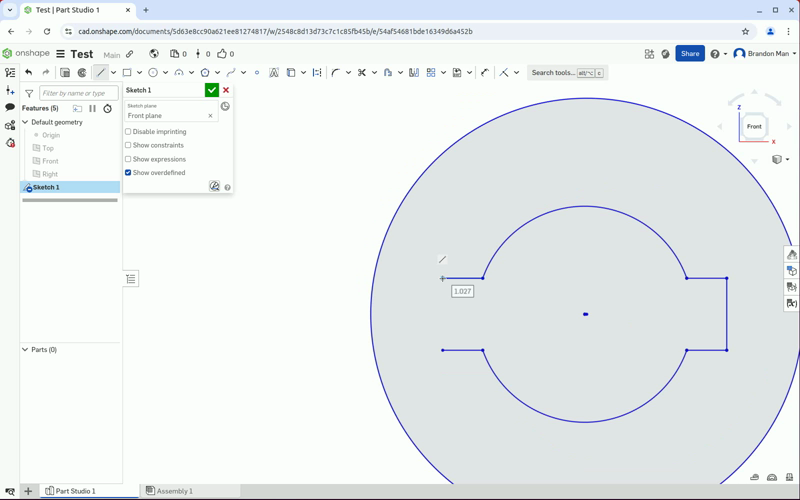
scroll(-6)
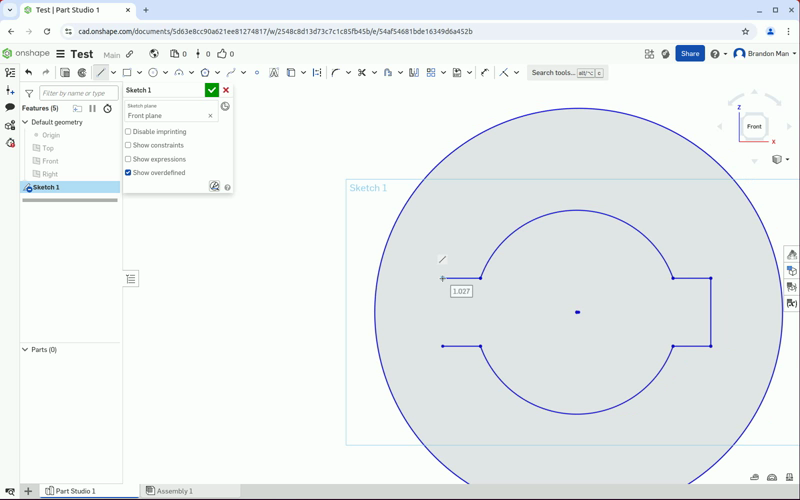
scroll(-6)
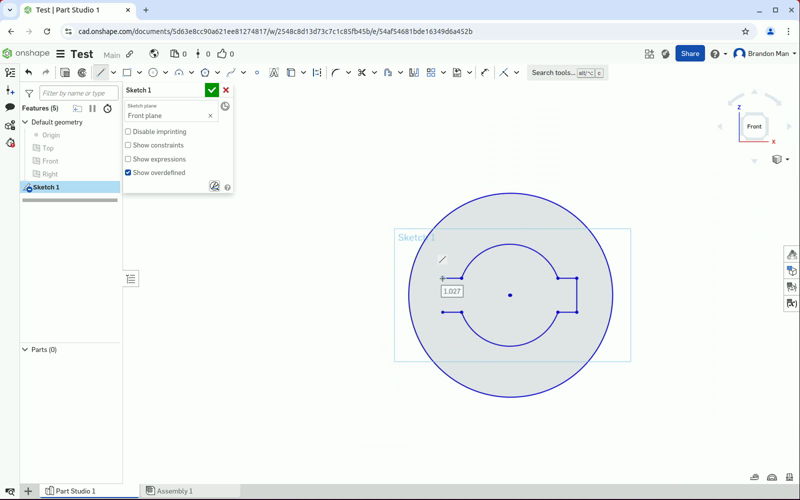
scroll(-6)
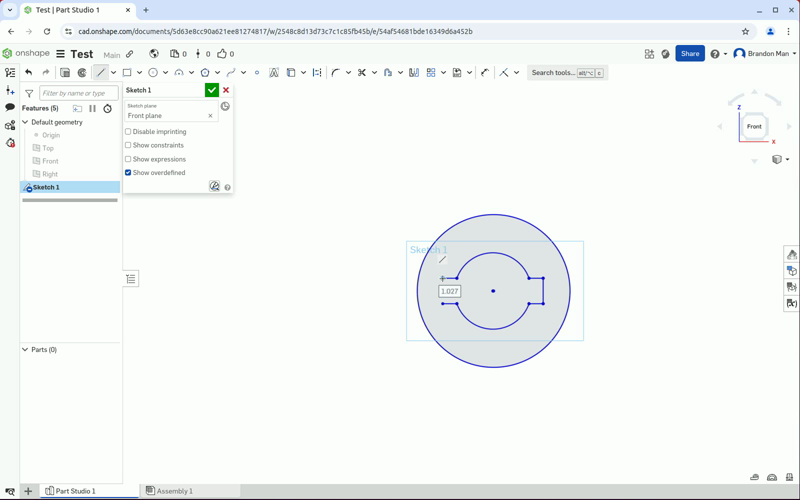
scroll(-6)
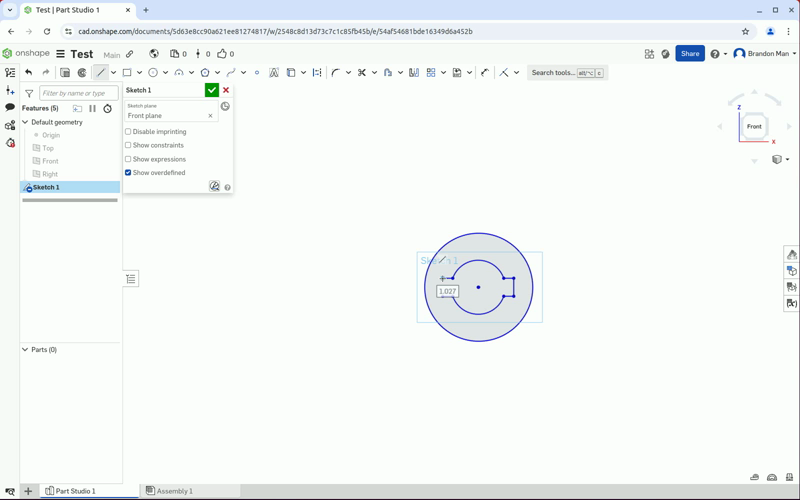
scroll(-6)
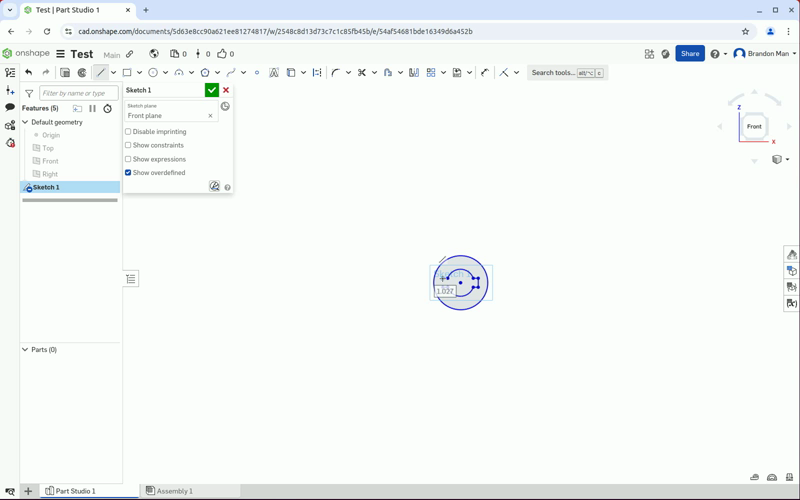
key_up(shift)
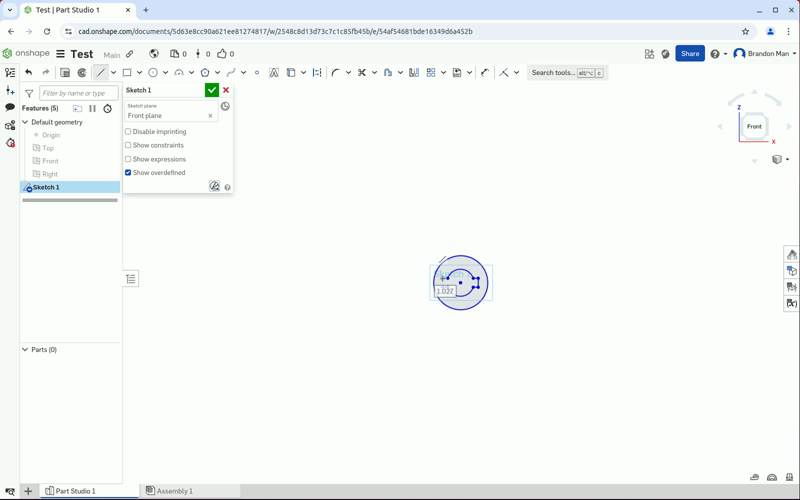
mouse_move(472, 278)
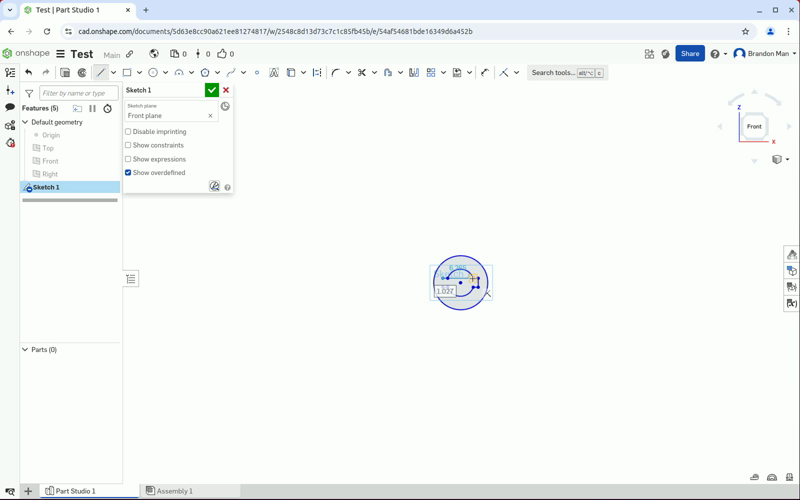
key_down(shift)
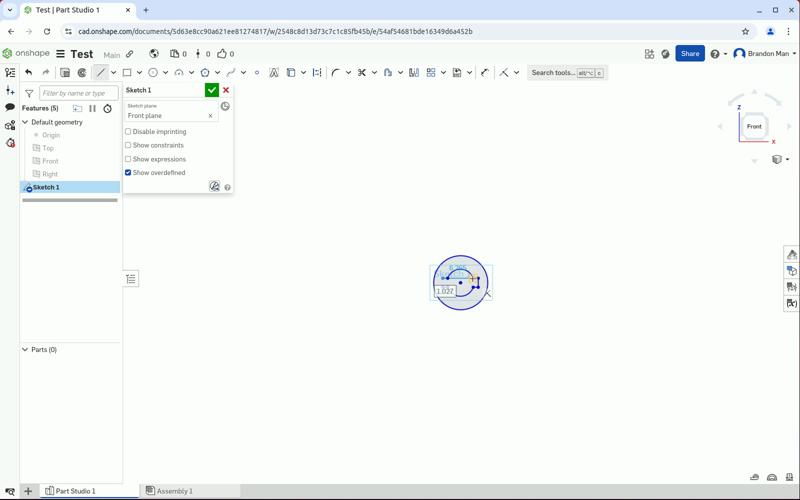
mouse_move(442, 287)
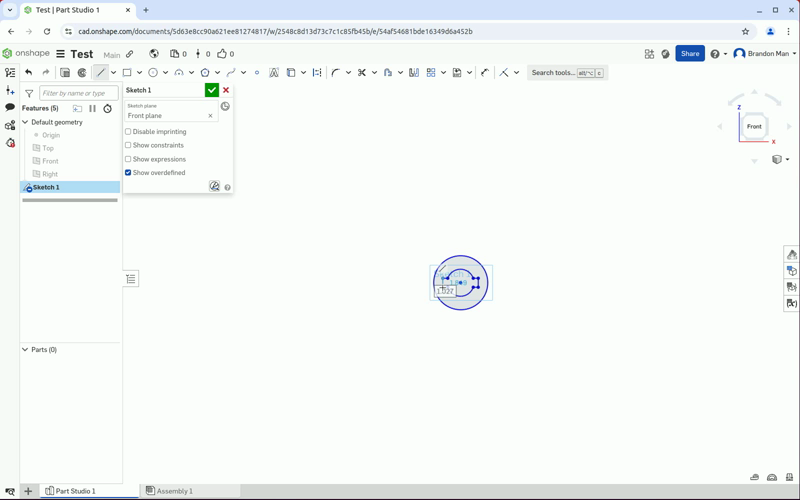
key_up(shift)
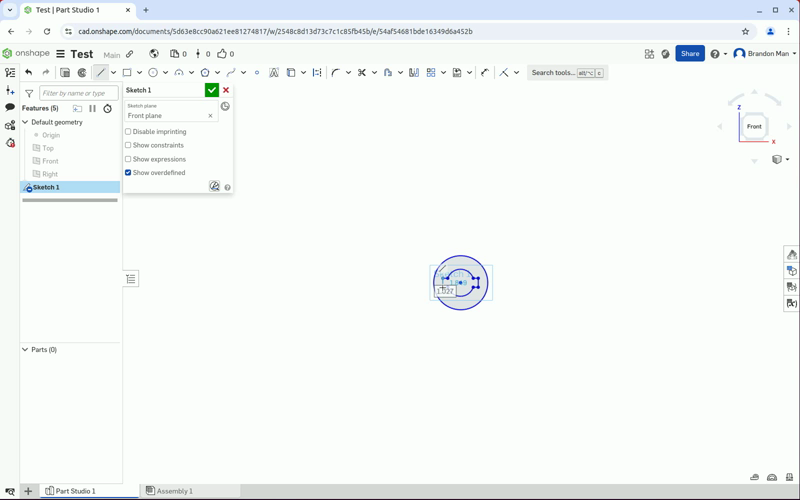
click(442, 287)
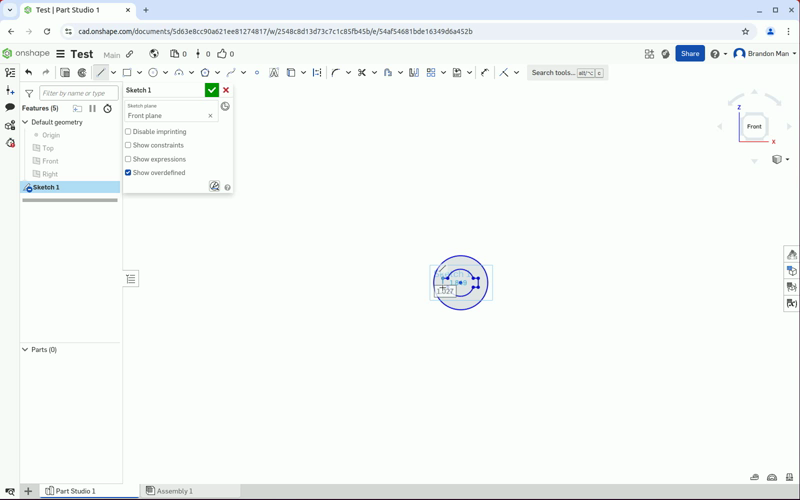
key(esc)
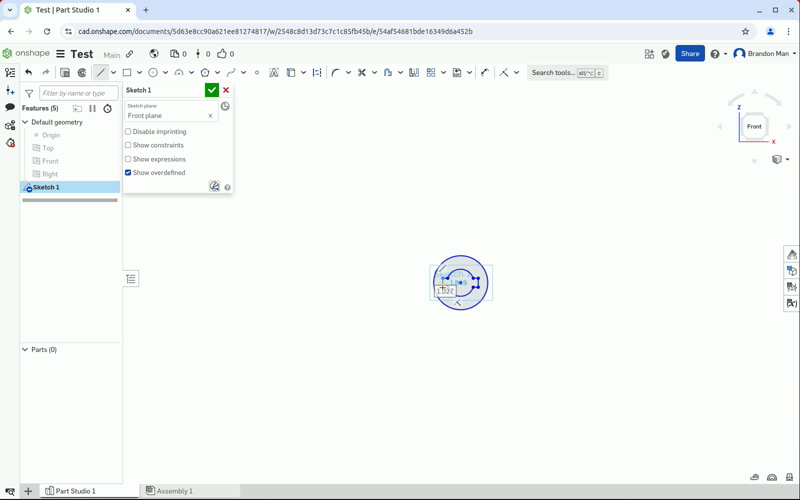
mouse_move(455, 301)
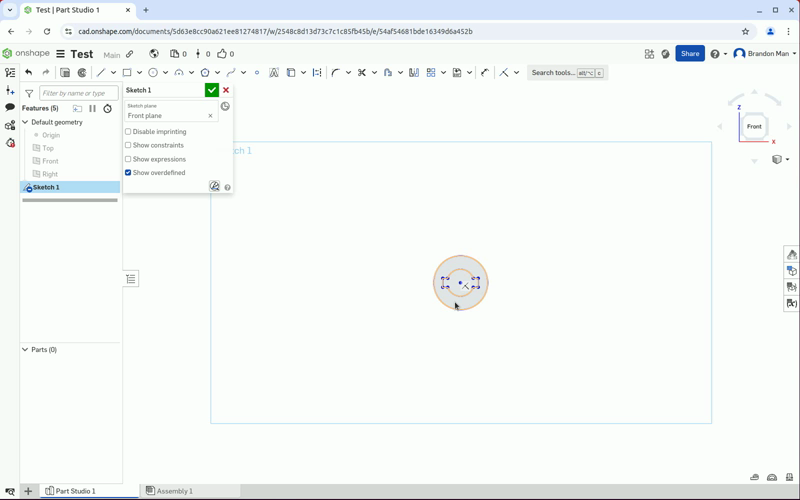
scroll(6)
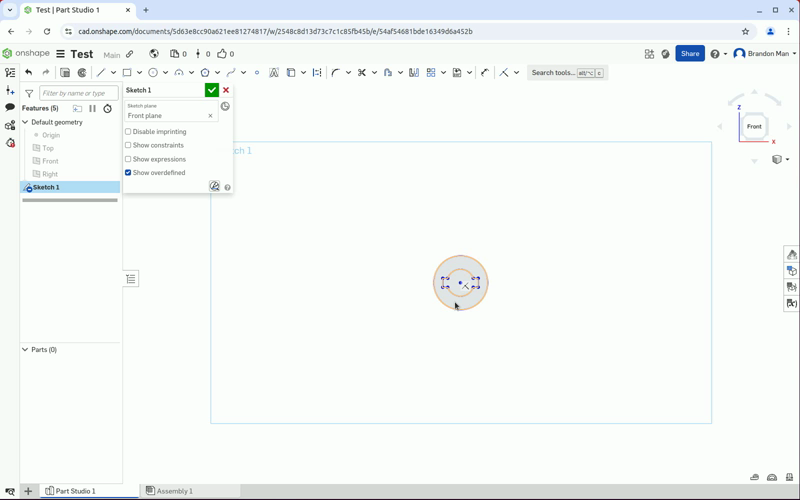
scroll(6)
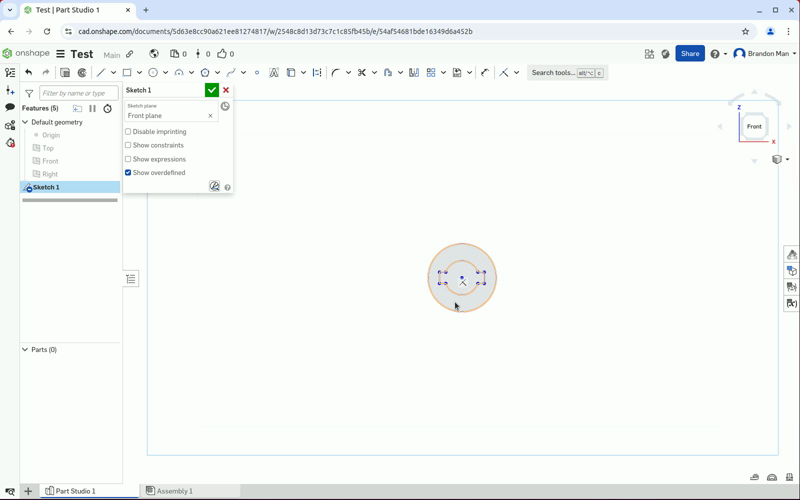
scroll(6)
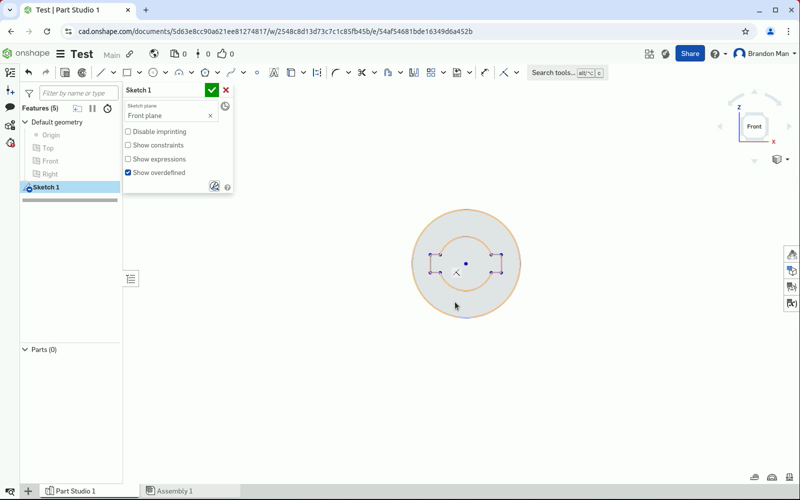
scroll(6)
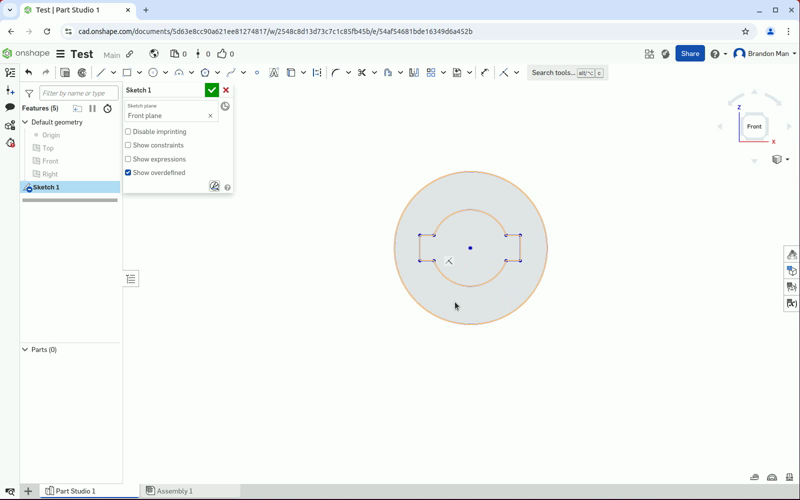
scroll(6)
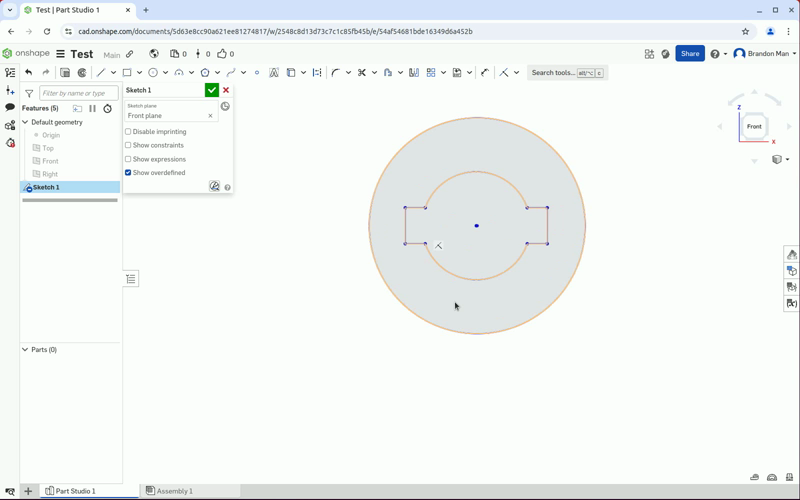
scroll(6)
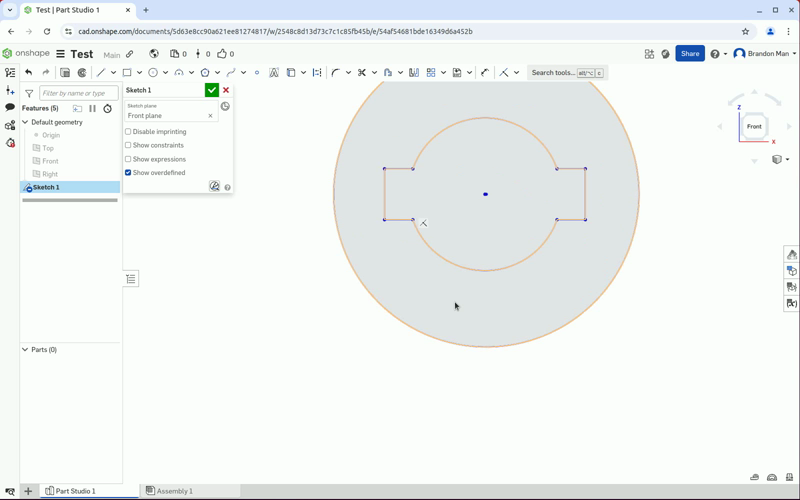
scroll(6)
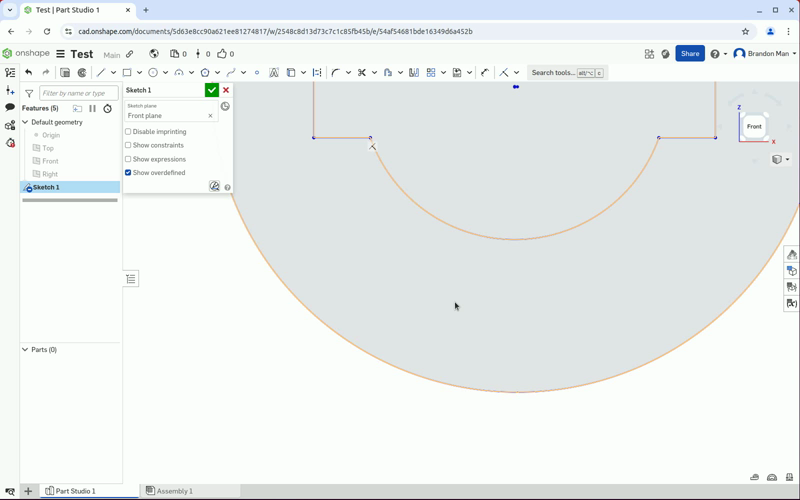
click(455, 301)
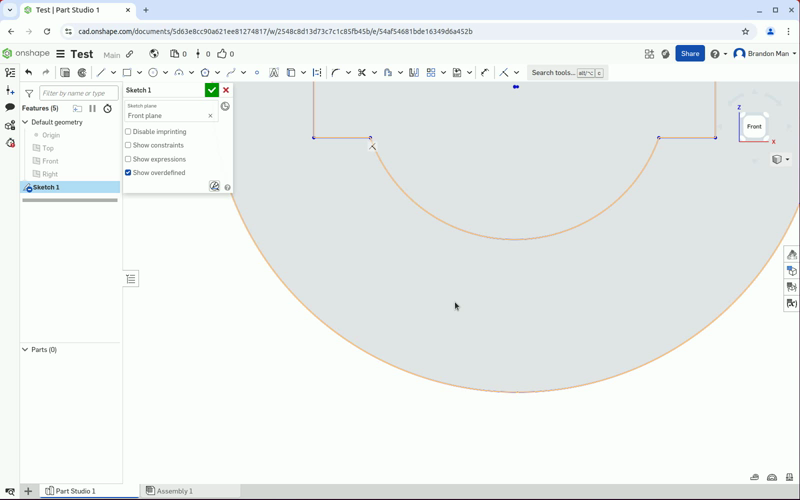
scroll(-6)
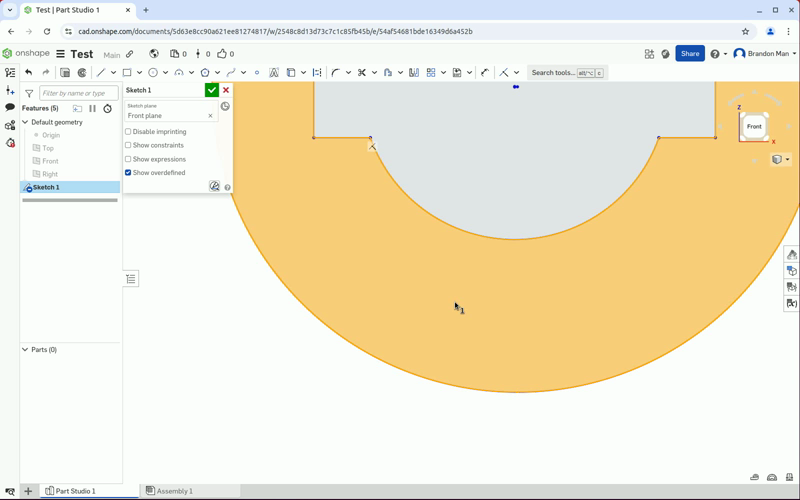
scroll(-6)
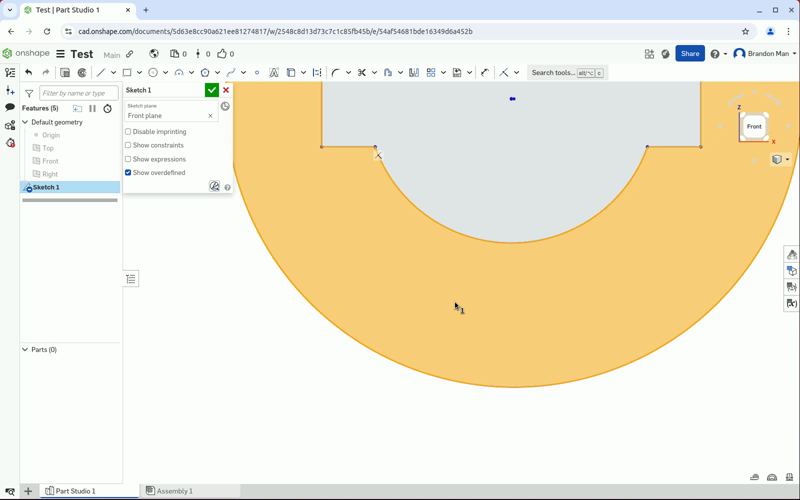
scroll(-6)
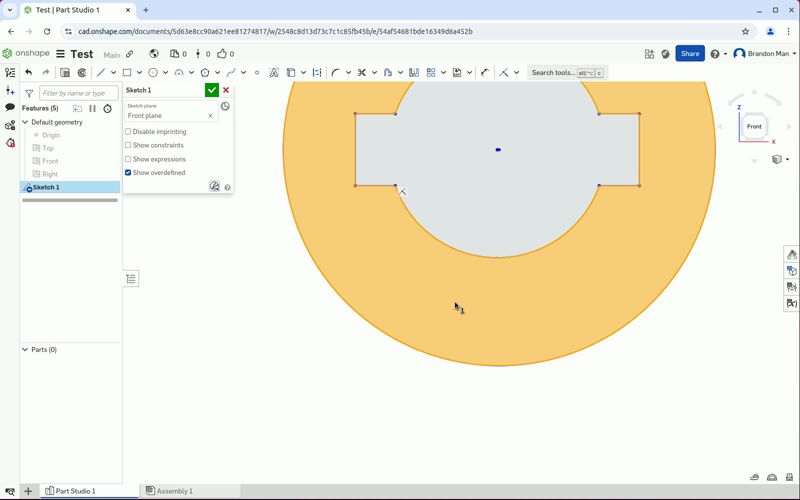
scroll(-6)
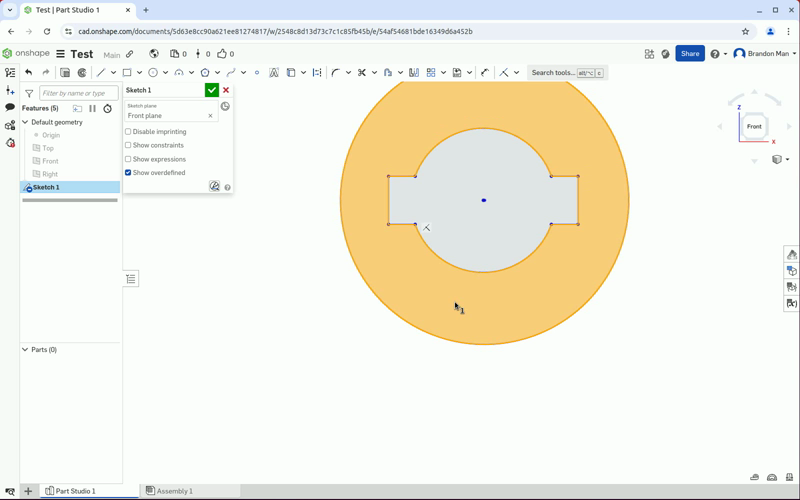
scroll(-6)
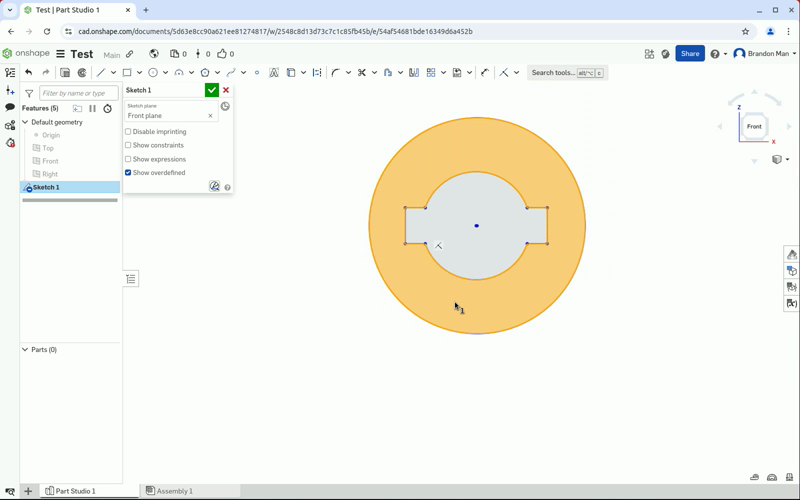
scroll(-6)
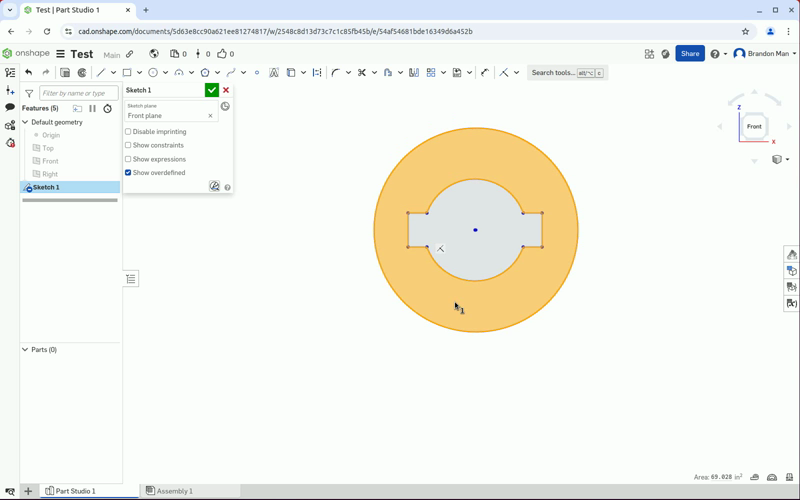
scroll(-6)
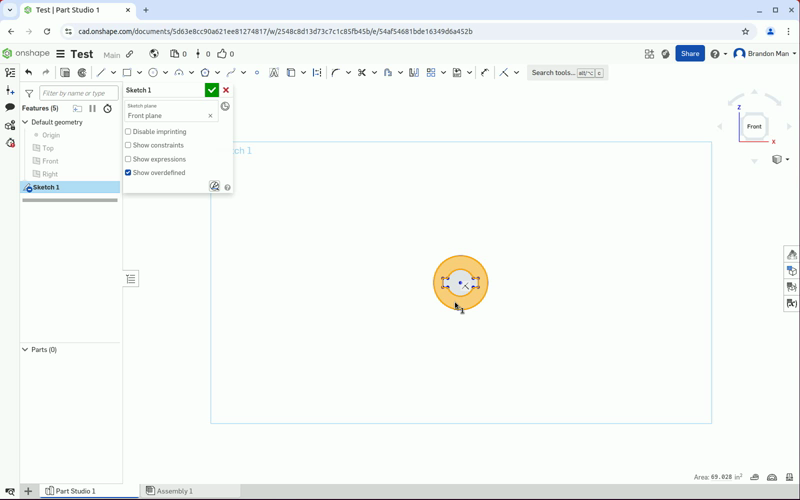
mouse_move(73, 352)
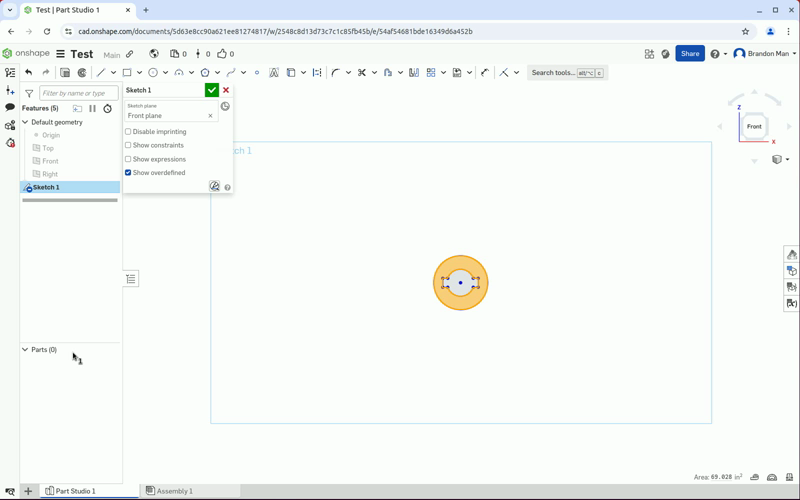
key(shift+y)
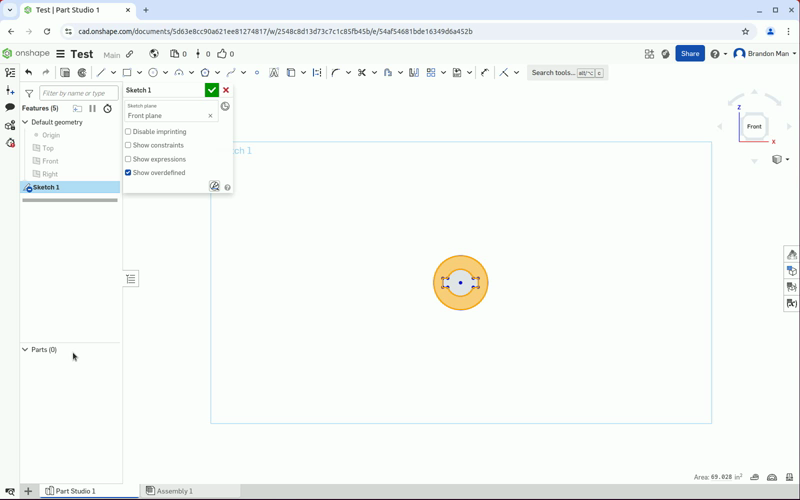
key(shift+e)
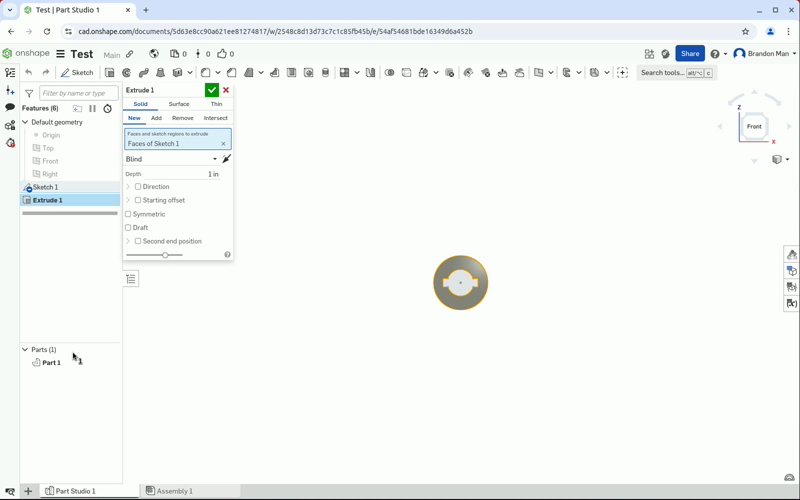
mouse_move(143, 106)
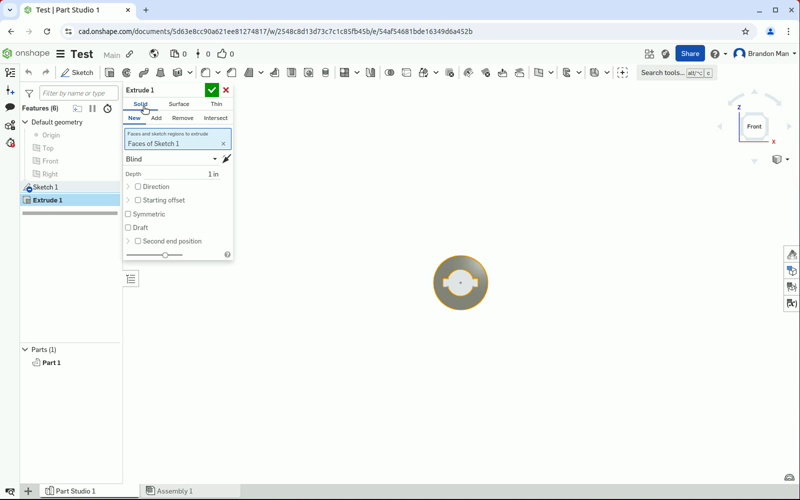
click(143, 106)
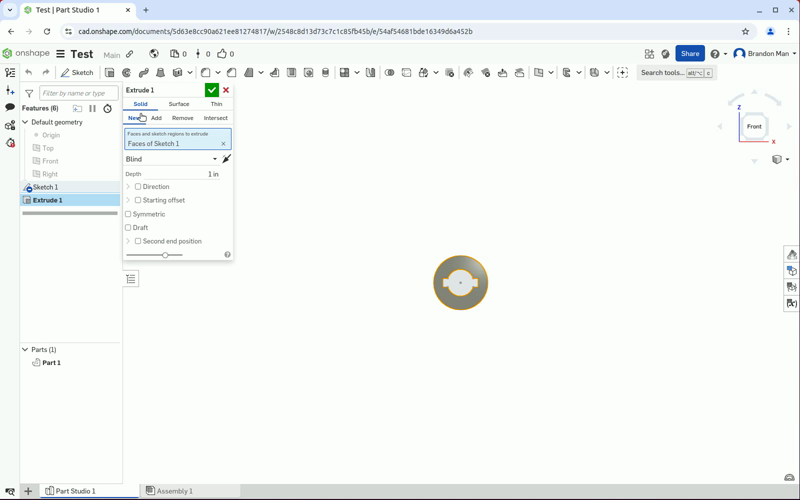
mouse_move(137, 120)
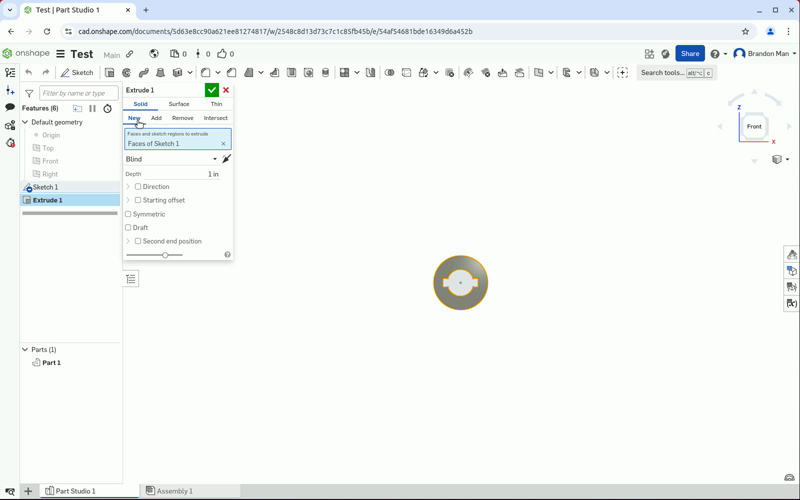
click(137, 120)
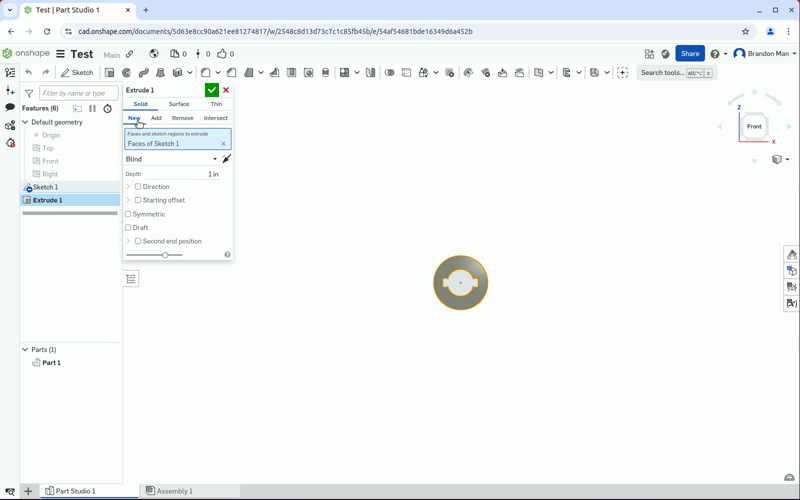
key(tab, 4)
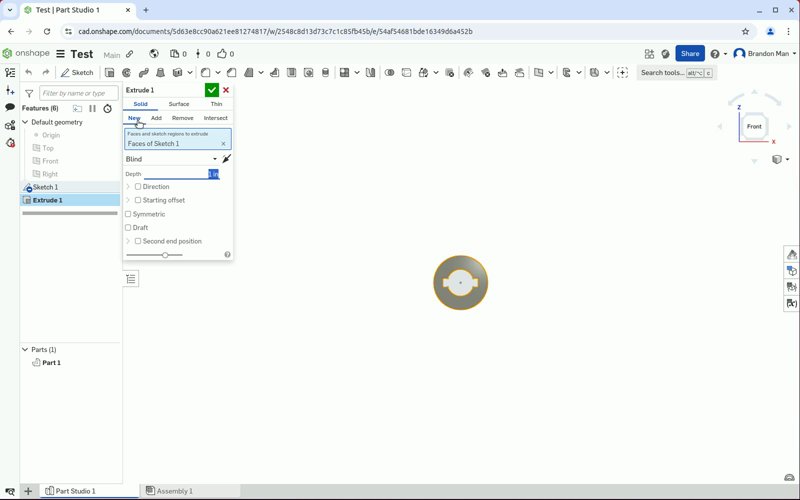
text(4.814)
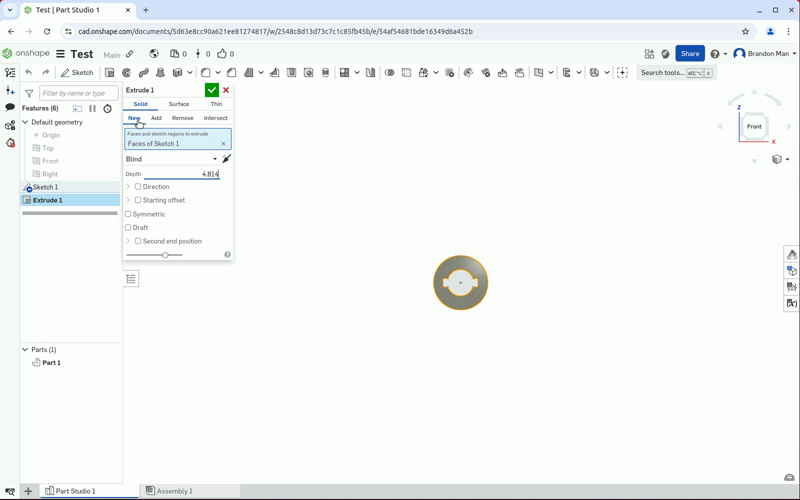
key(enter)
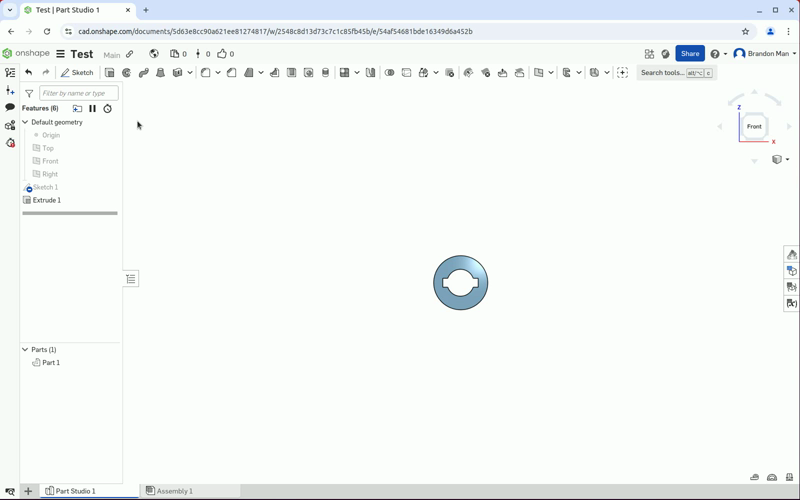
key(shift+h)
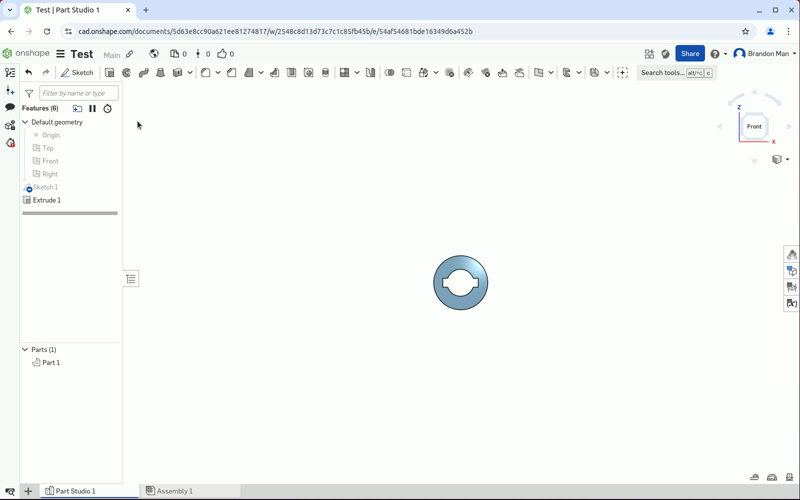
key(shift+h)
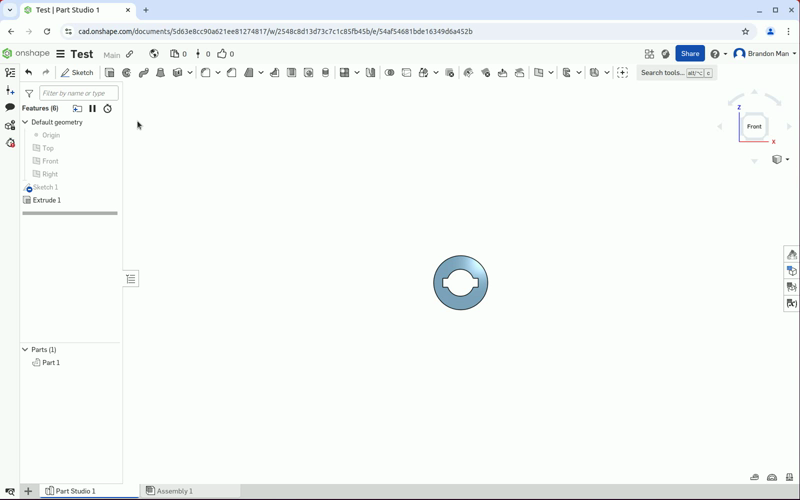
mouse_move(73, 189)
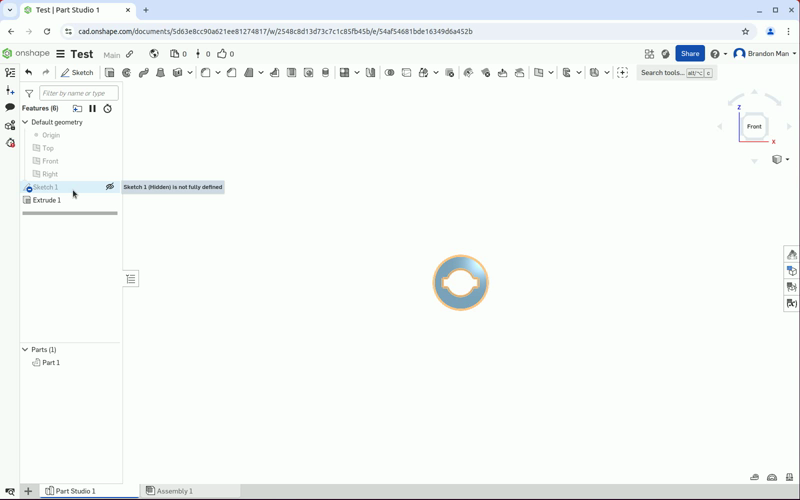
click(73, 189)
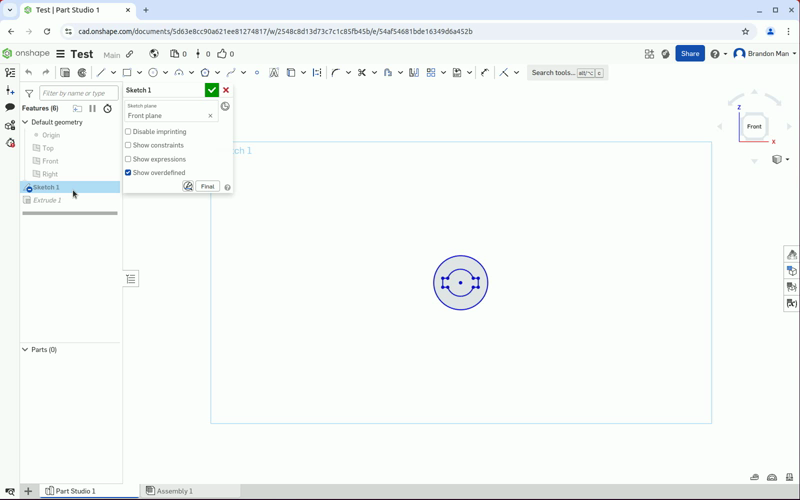
mouse_move(229, 92)
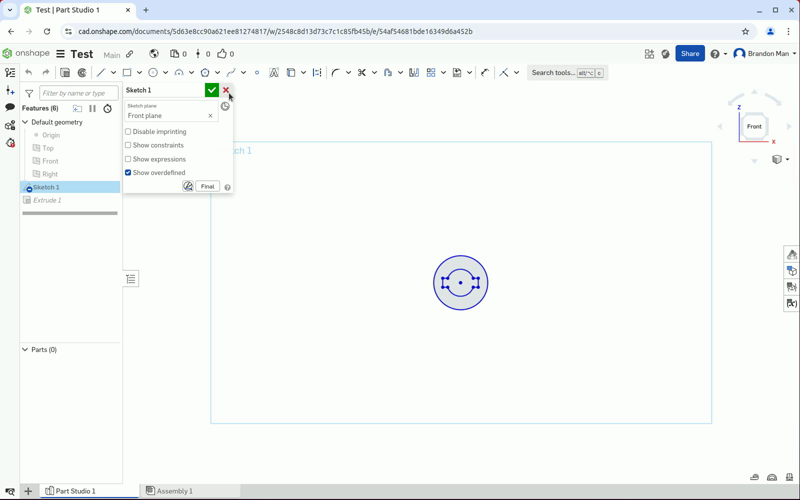
click(229, 92)
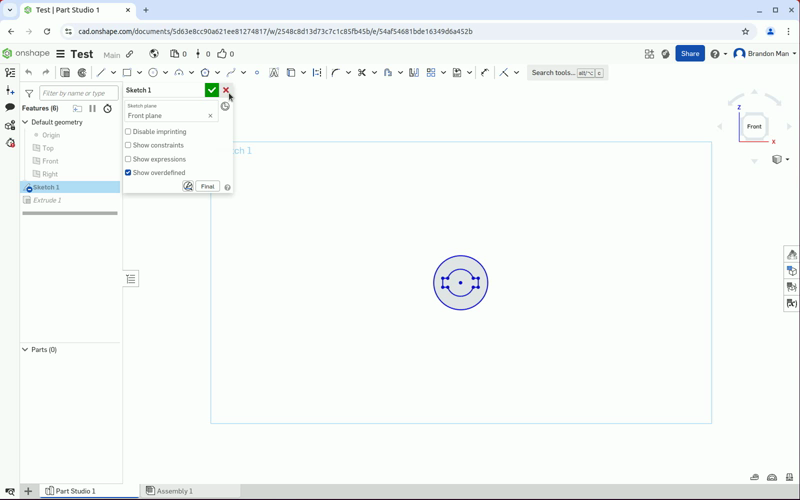
key(shift+s)
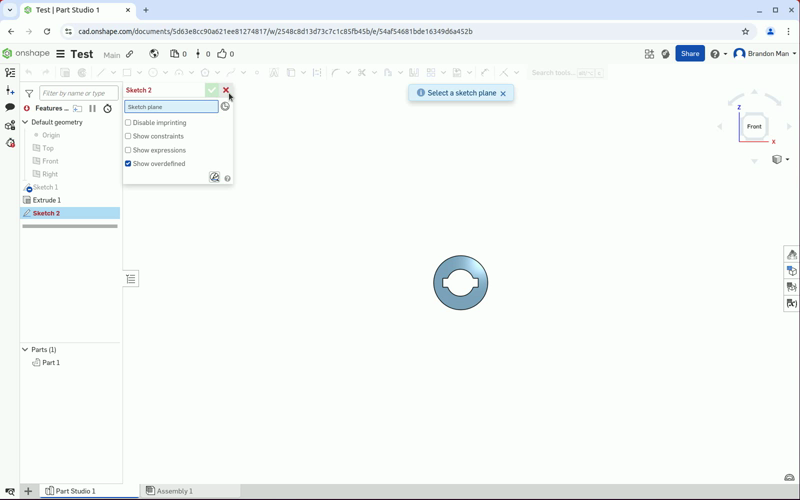
mouse_move(73, 163)
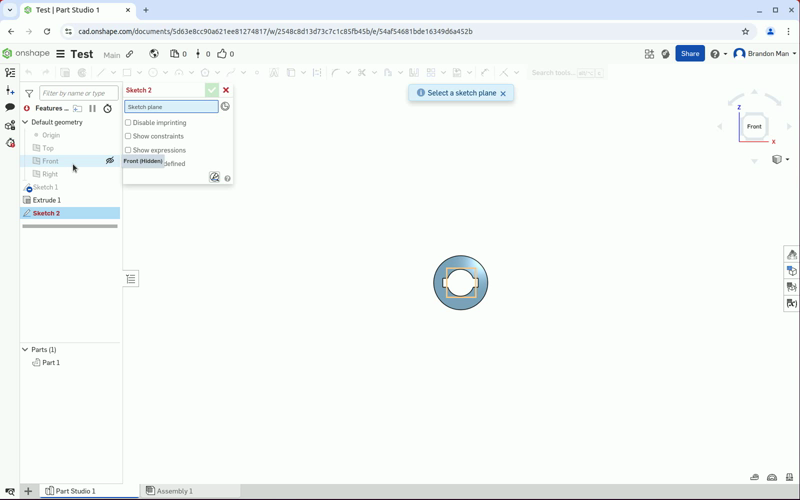
click(73, 163)
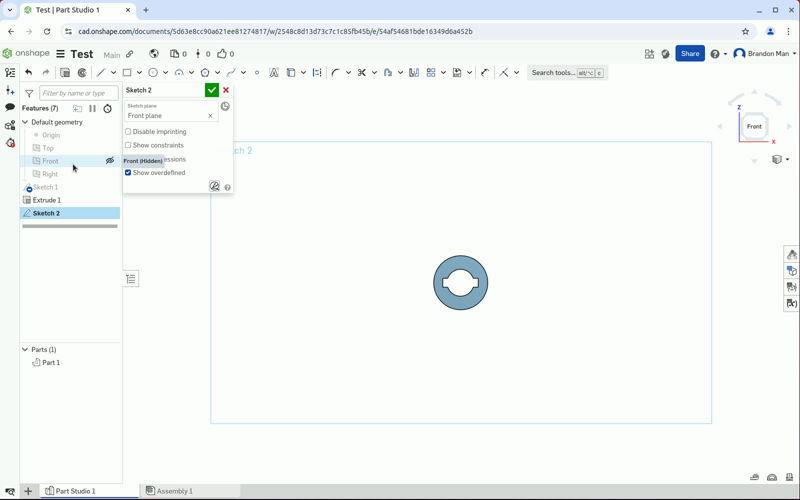
mouse_move(73, 352)
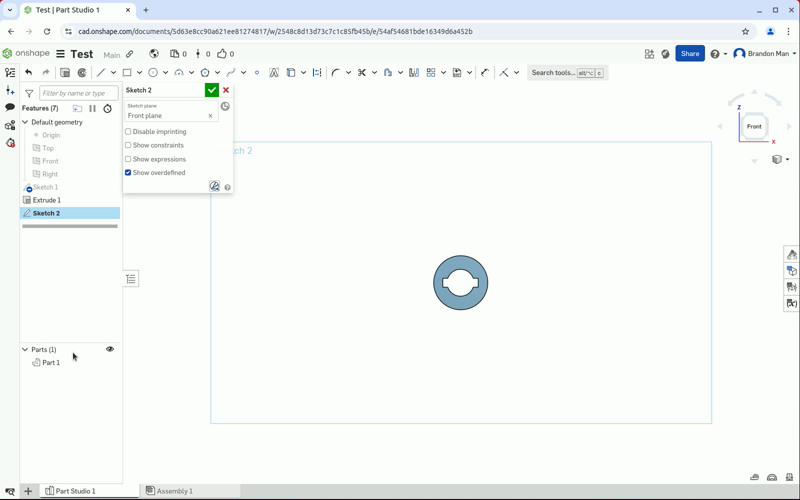
key(y)
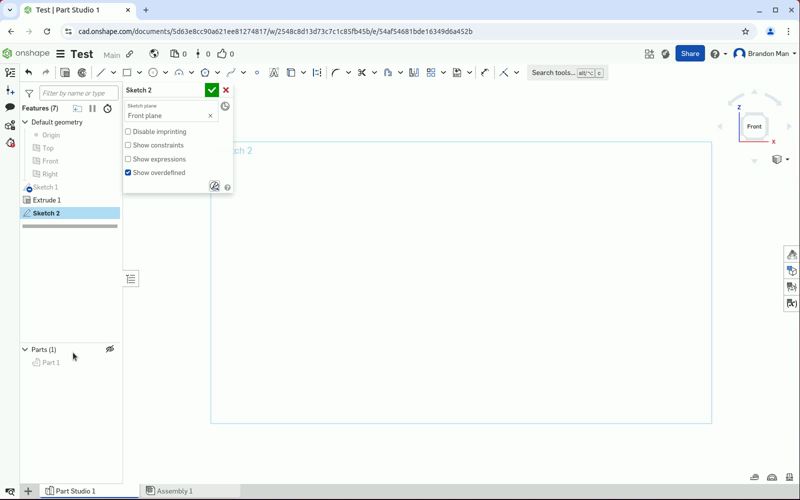
key(l)
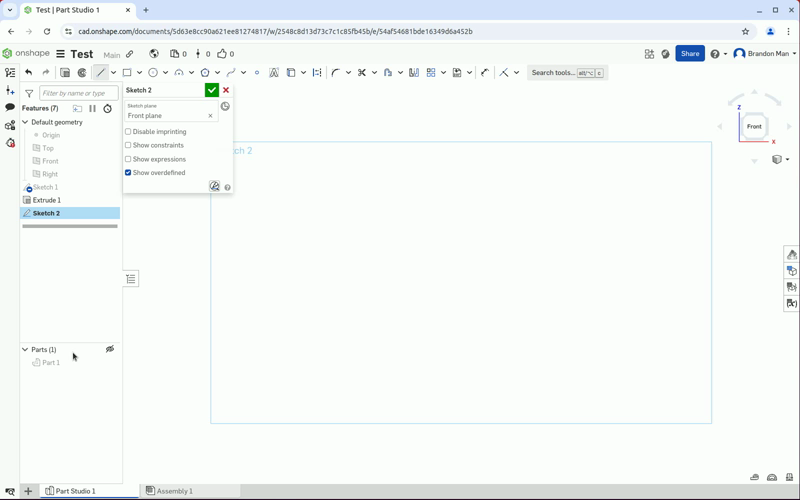
key_down(shift)
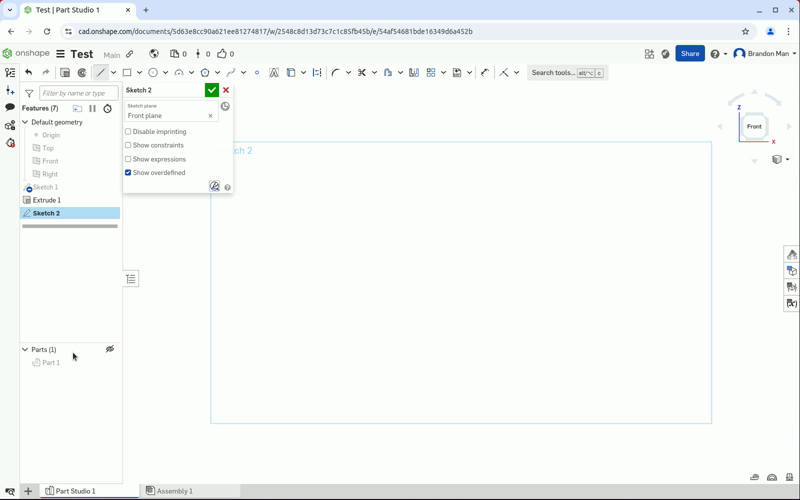
mouse_move(443, 287)
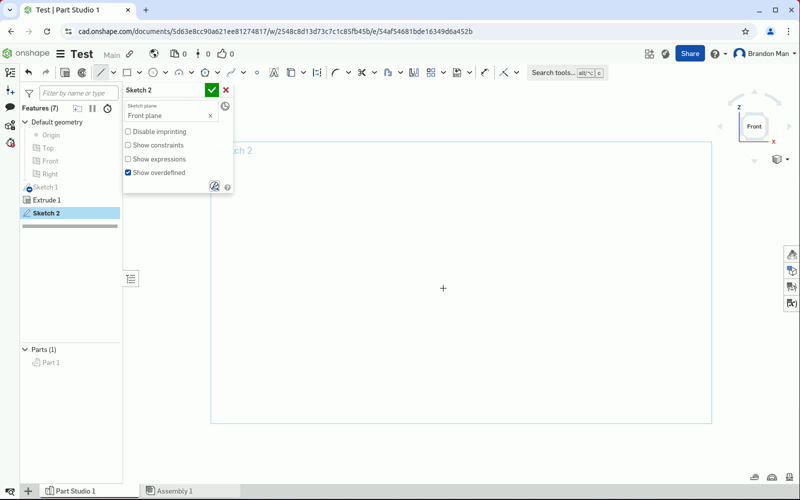
click(443, 287)
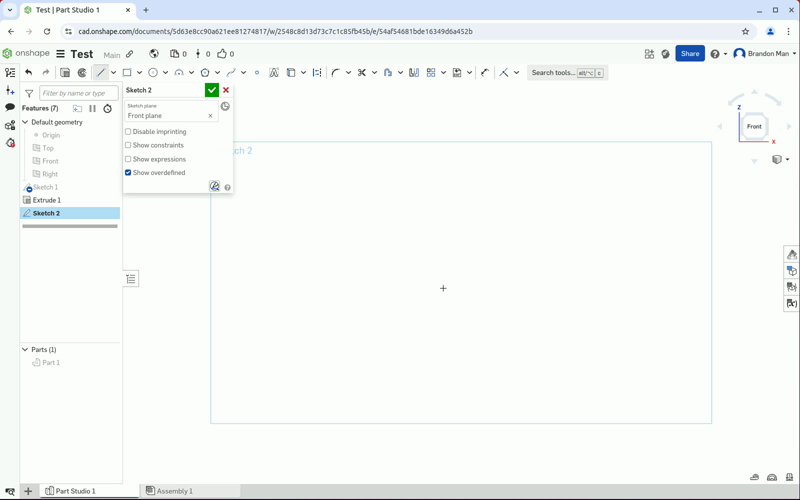
key_up(shift)
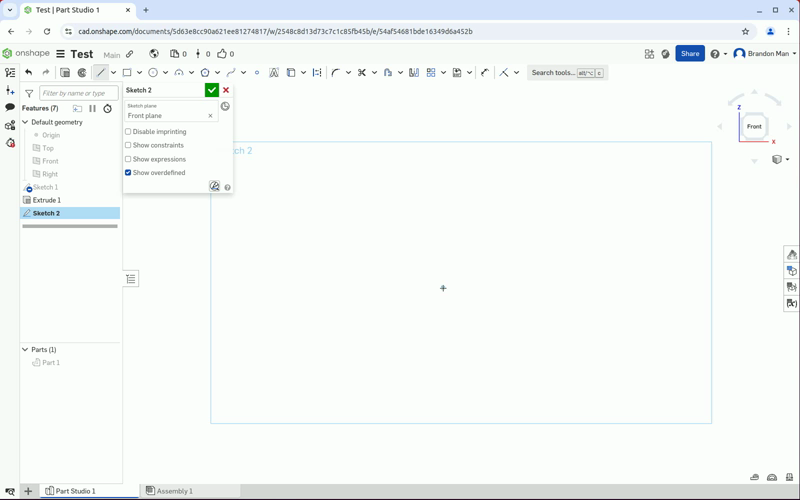
key_down(shift)
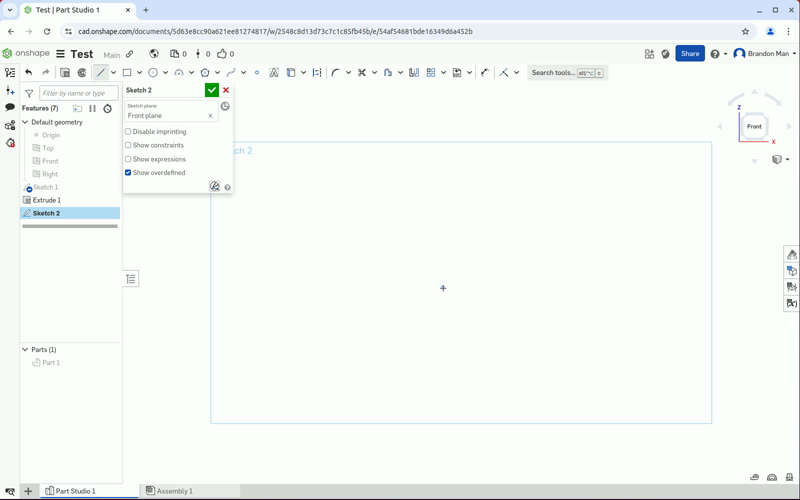
mouse_move(473, 287)
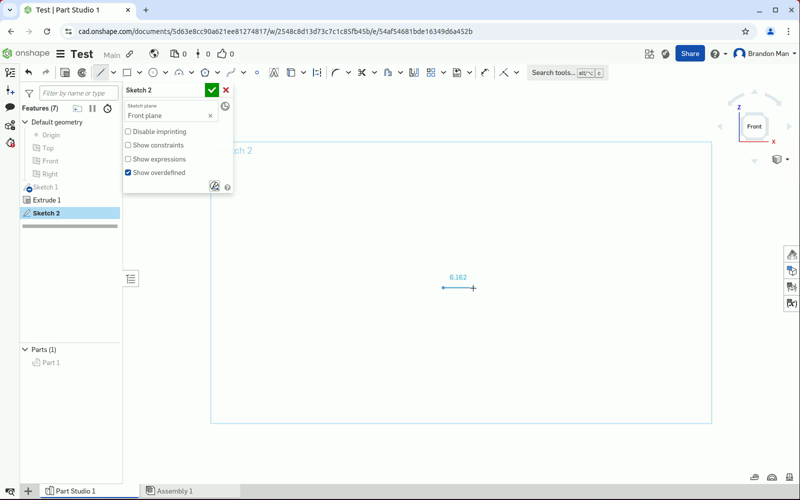
mouse_move(449, 287)
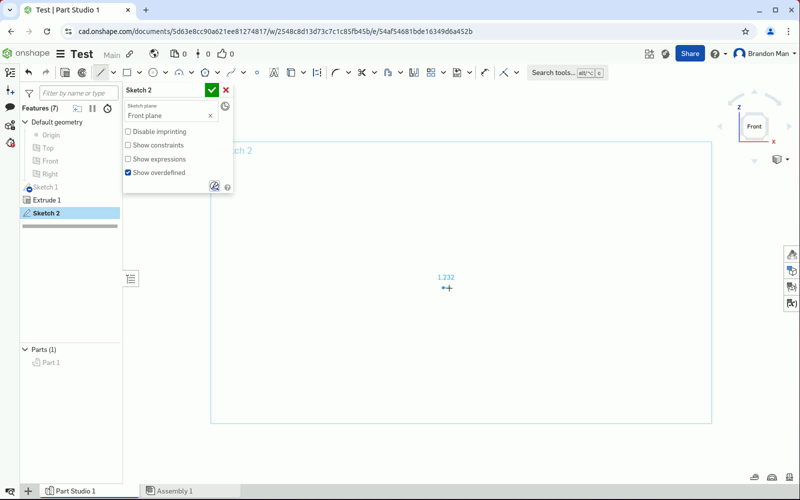
scroll(6)
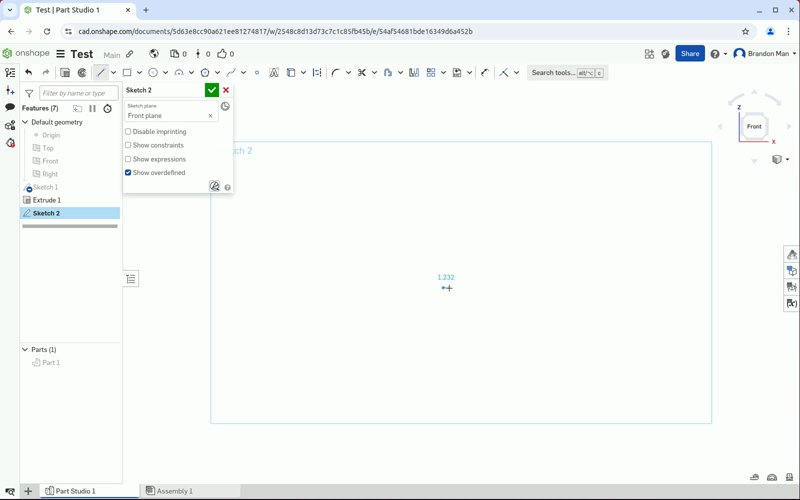
scroll(6)
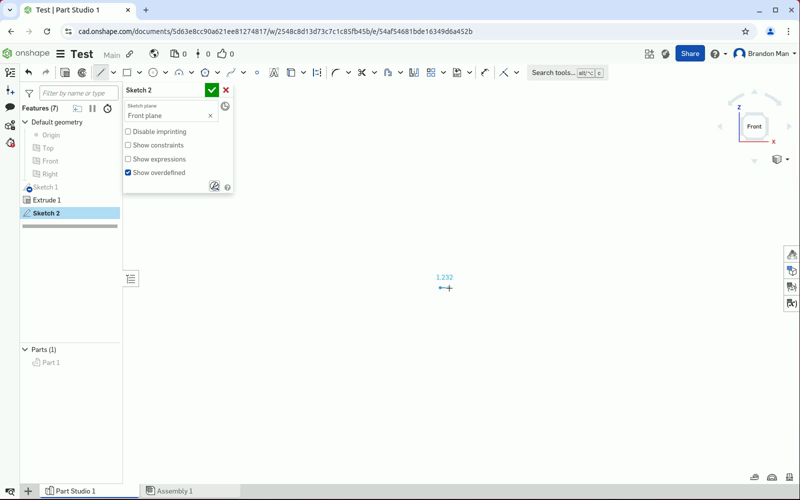
scroll(6)
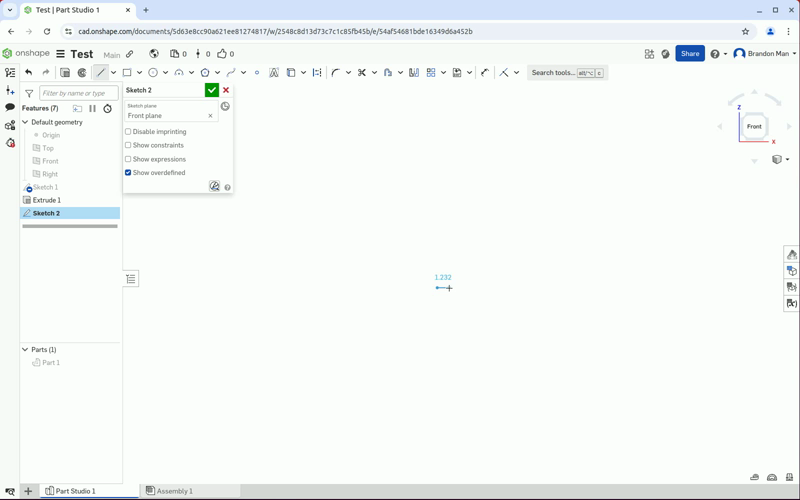
scroll(6)
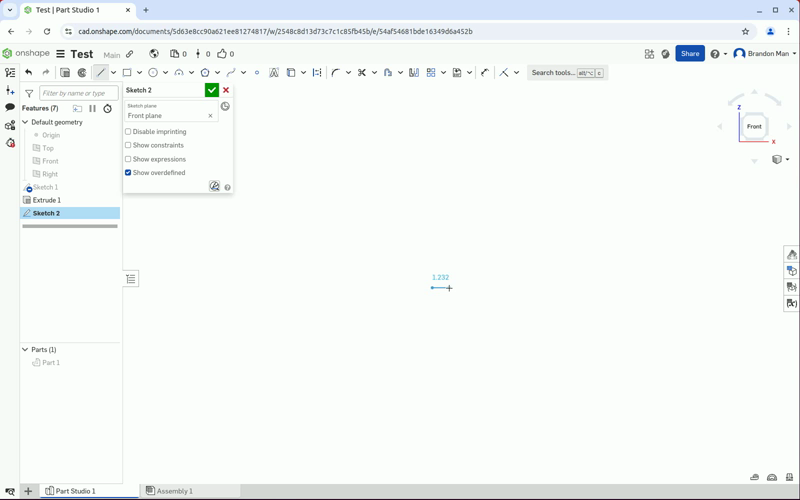
scroll(6)
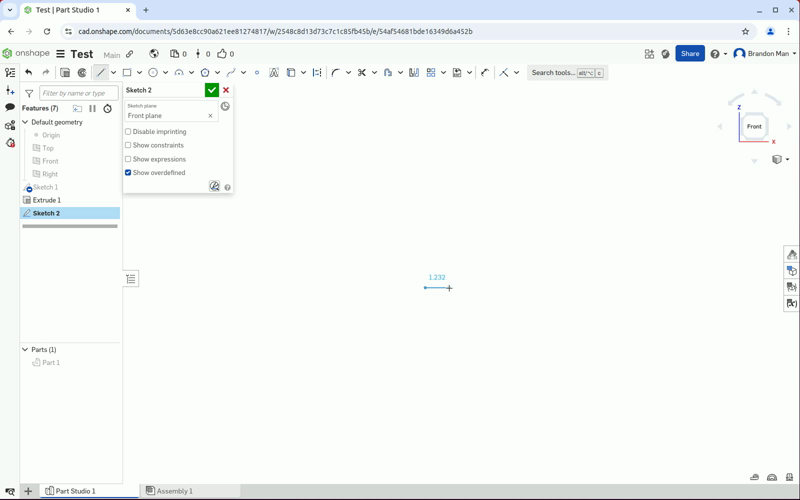
scroll(6)
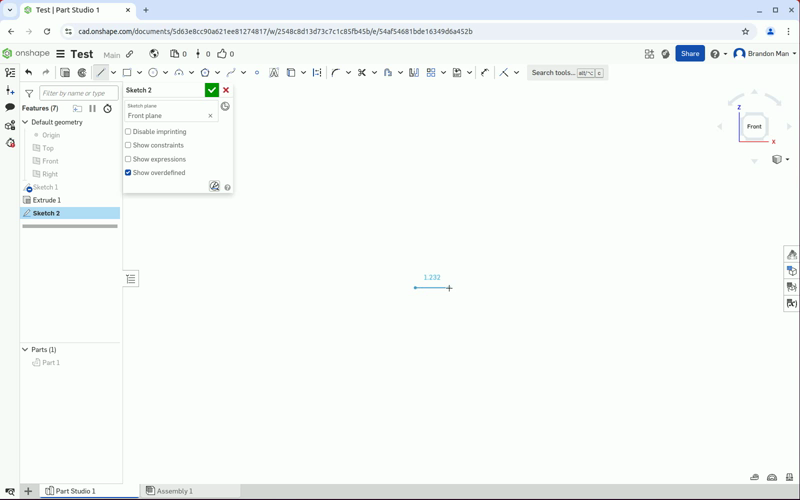
scroll(6)
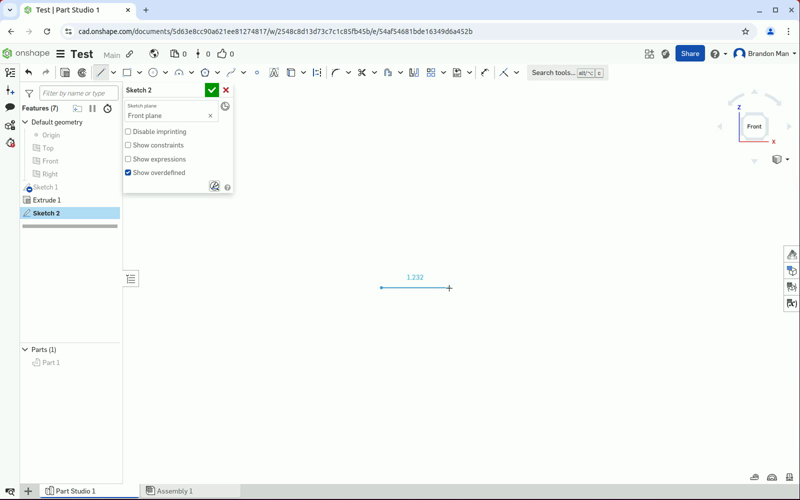
click(449, 287)
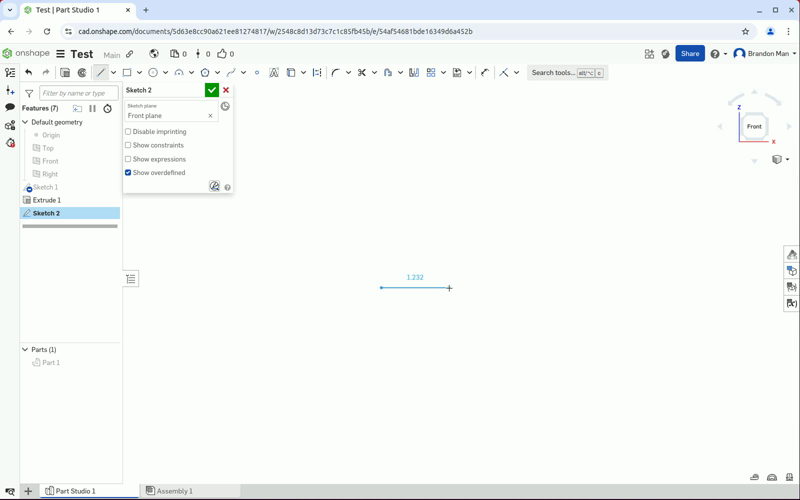
scroll(-6)
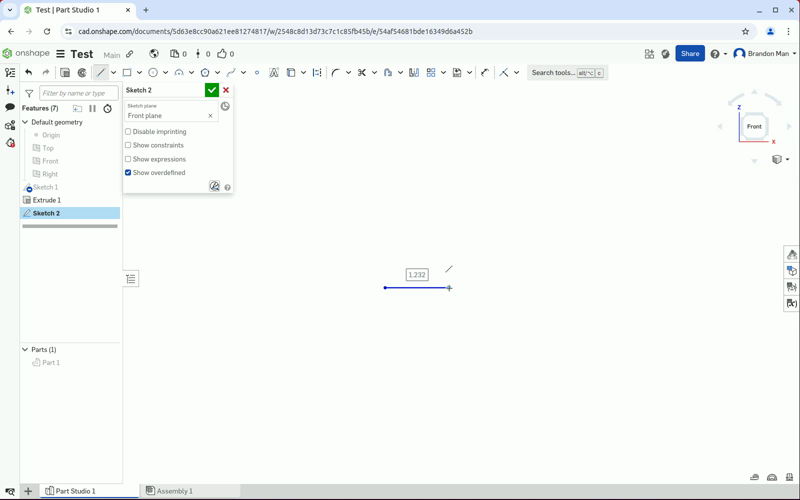
scroll(-6)
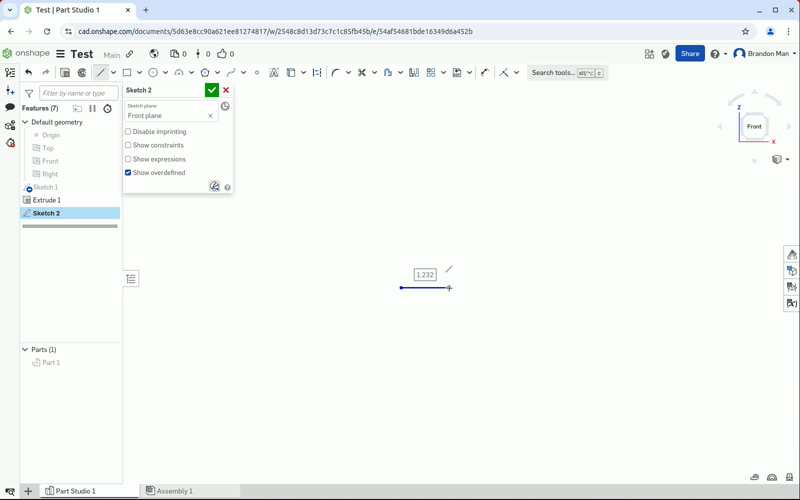
scroll(-6)
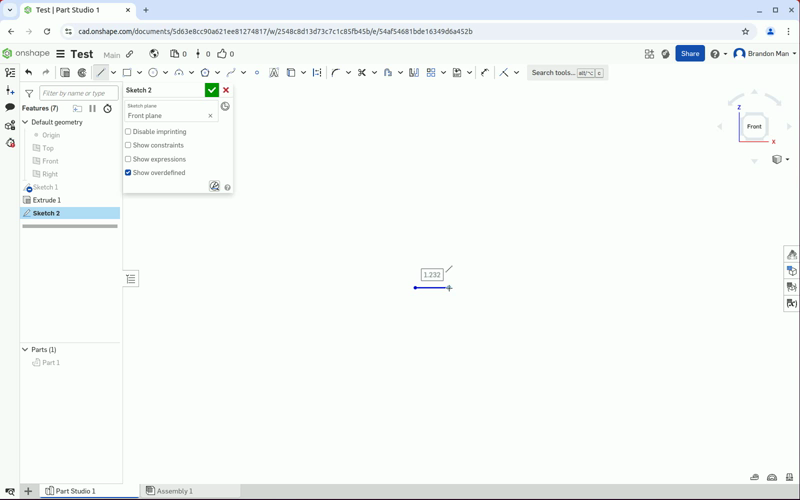
scroll(-6)
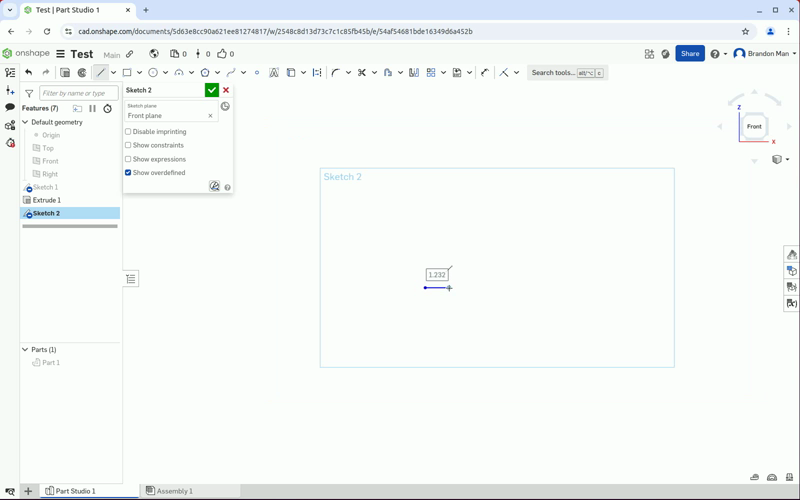
scroll(-6)
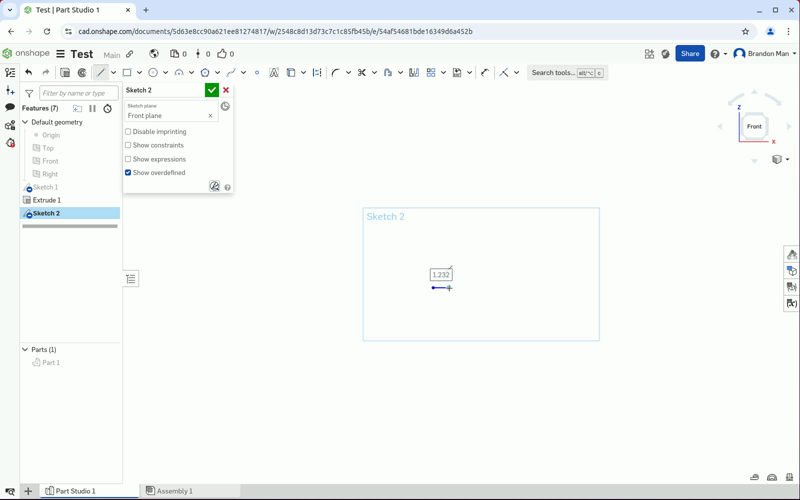
scroll(-6)
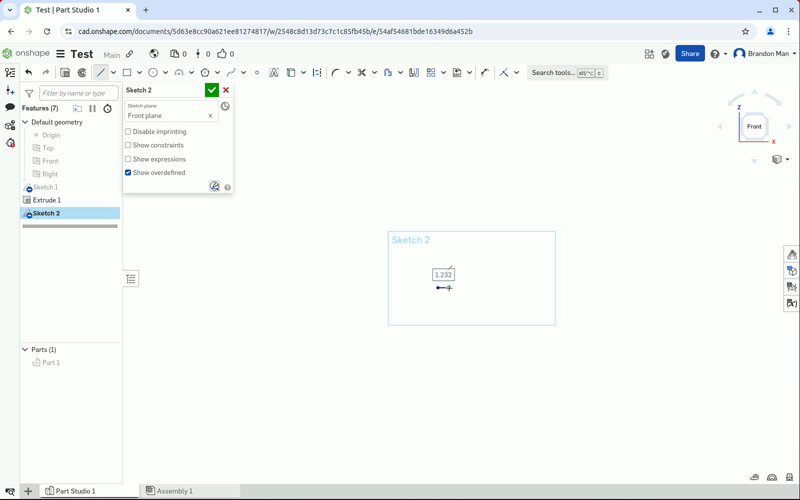
scroll(-6)
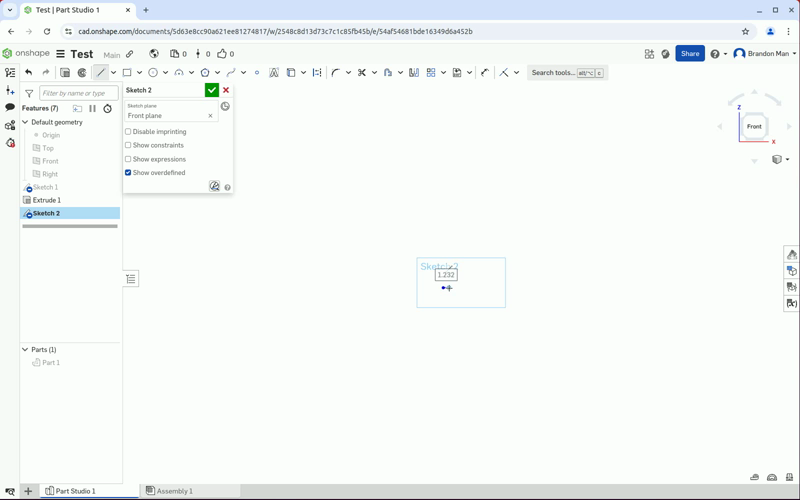
key_up(shift)
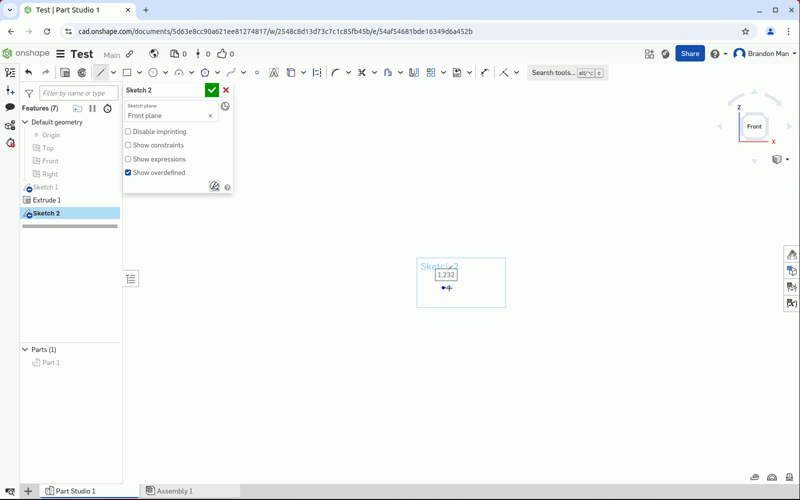
key(esc)
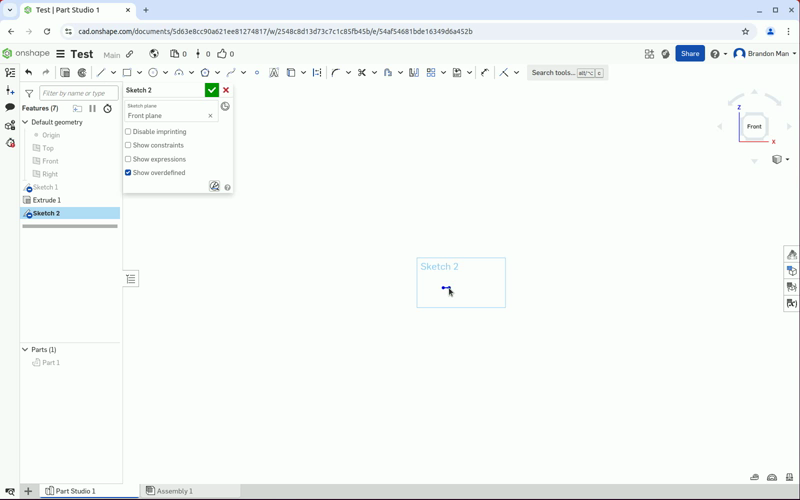
key(a)
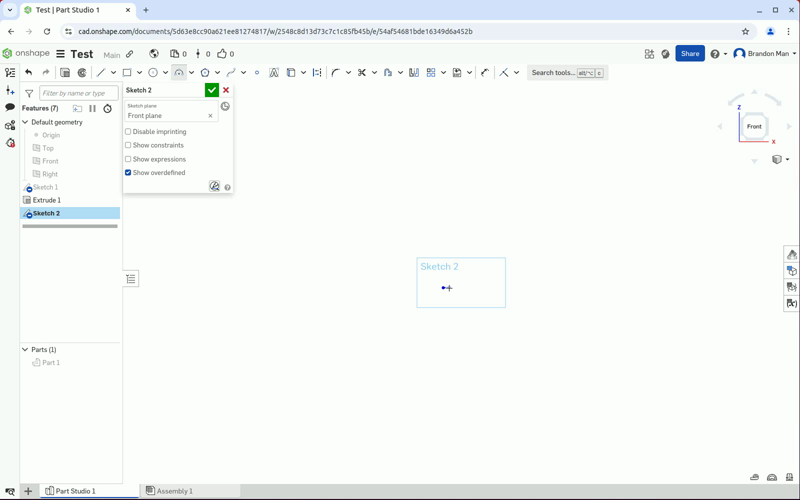
mouse_move(449, 287)
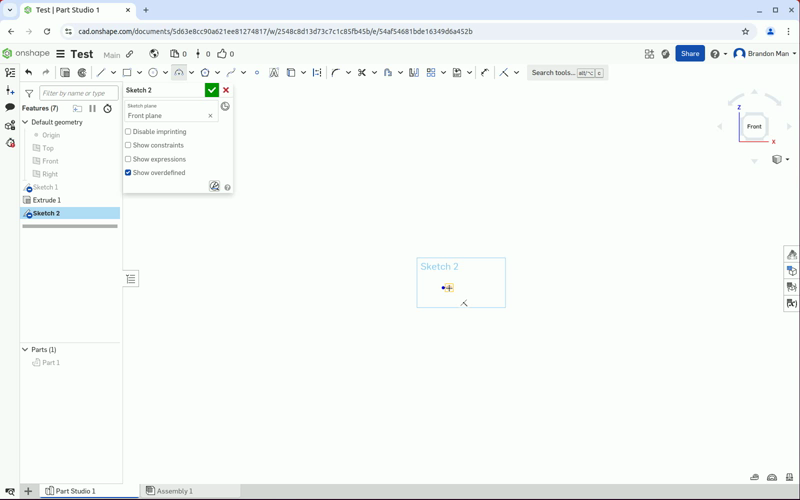
click(449, 287)
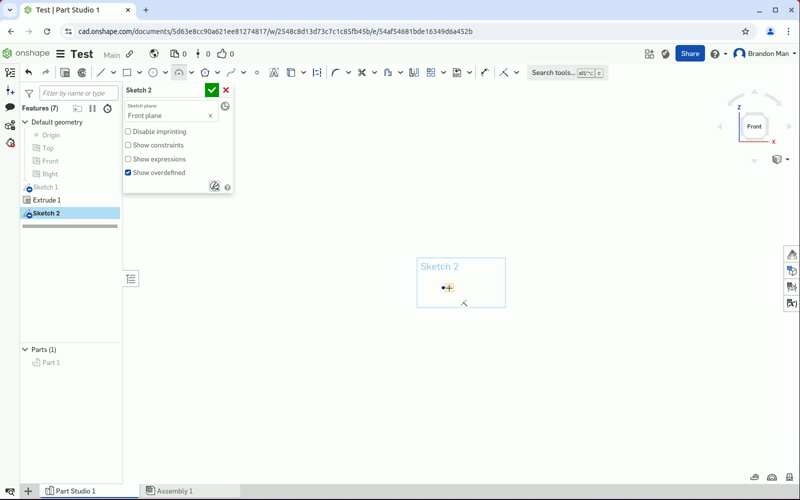
key_down(shift)
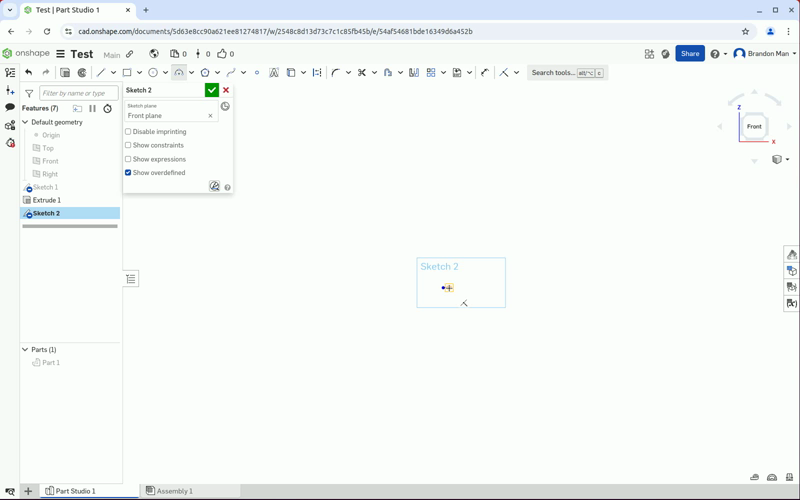
mouse_move(449, 277)
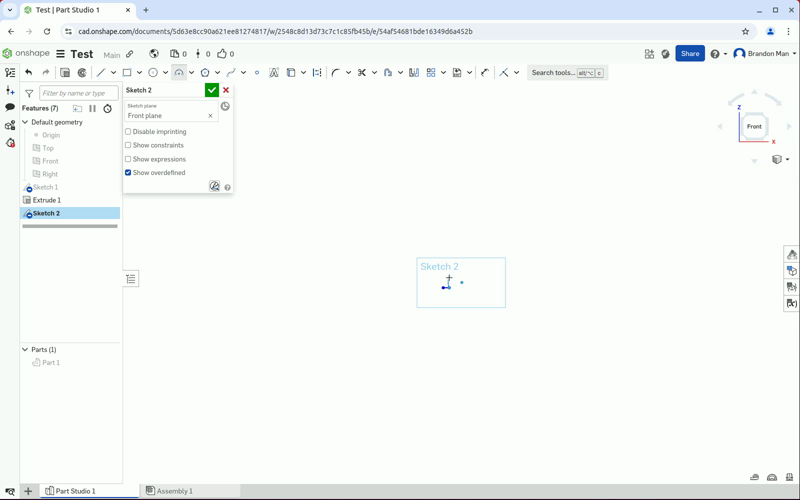
click(449, 277)
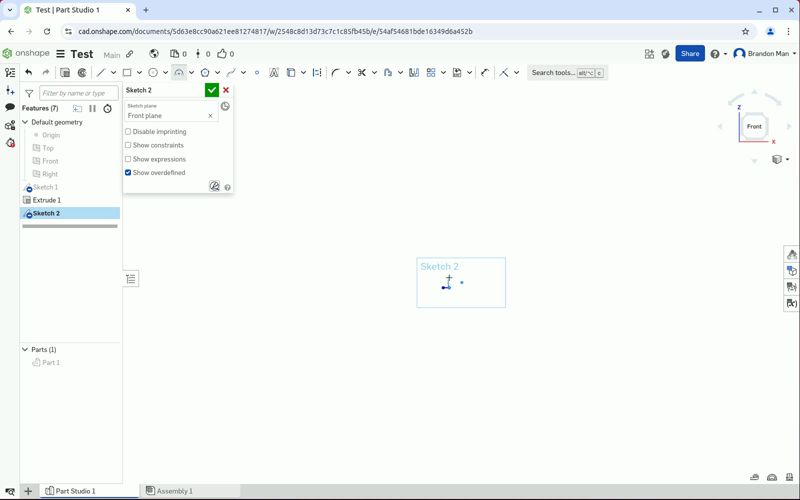
mouse_move(448, 282)
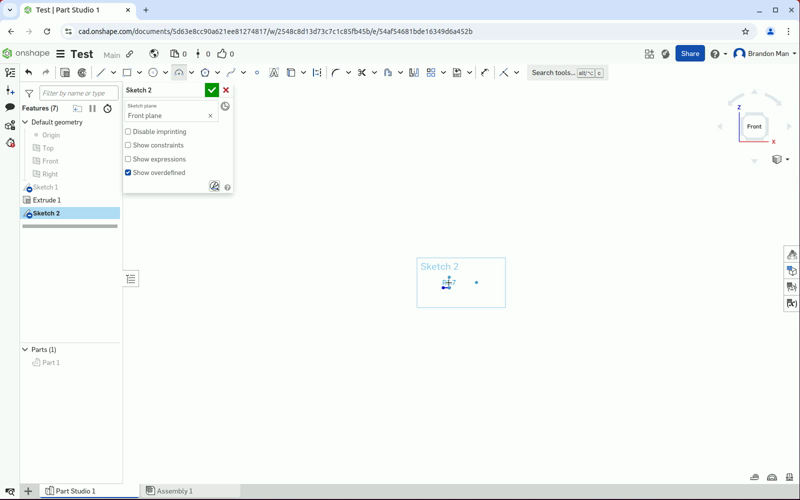
click(448, 282)
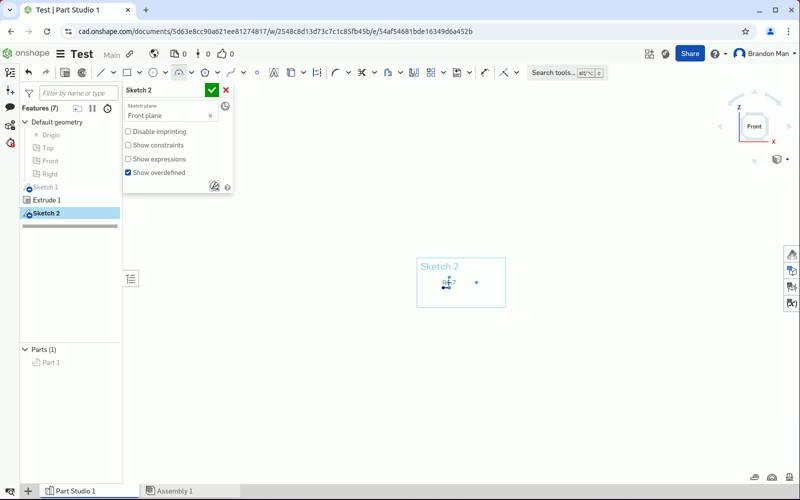
key_up(shift)
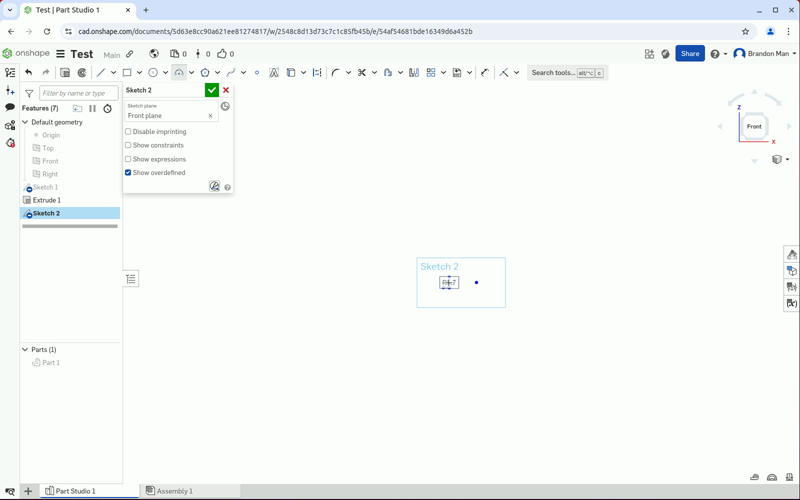
key(esc)
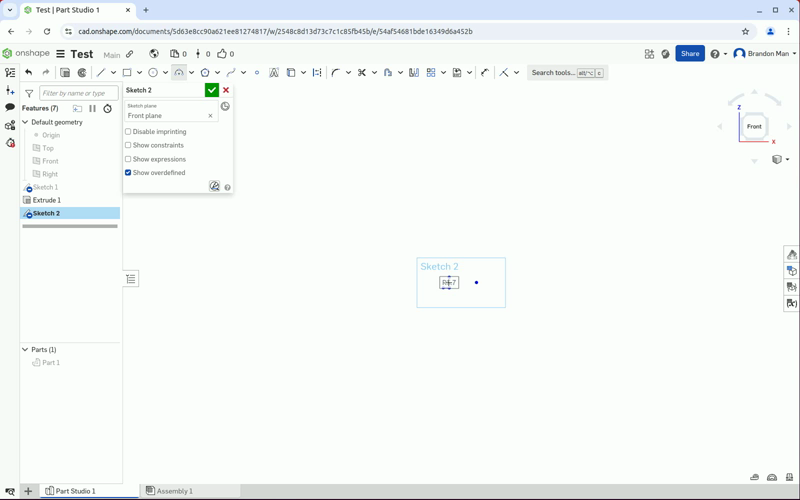
key(l)
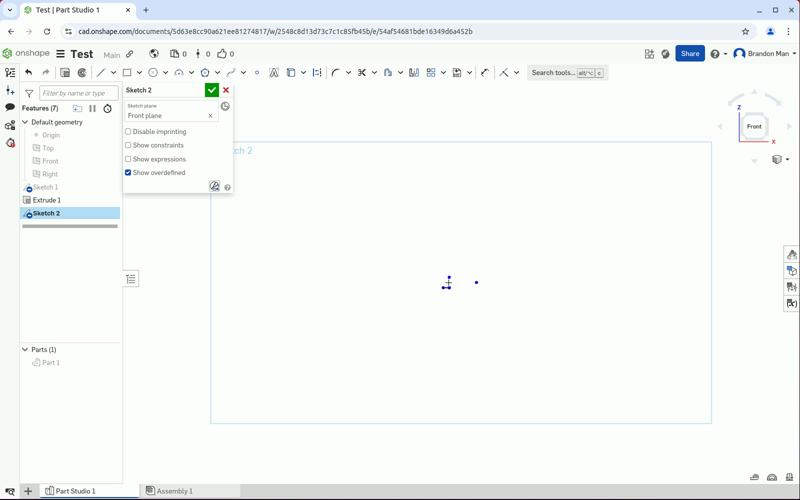
mouse_move(449, 277)
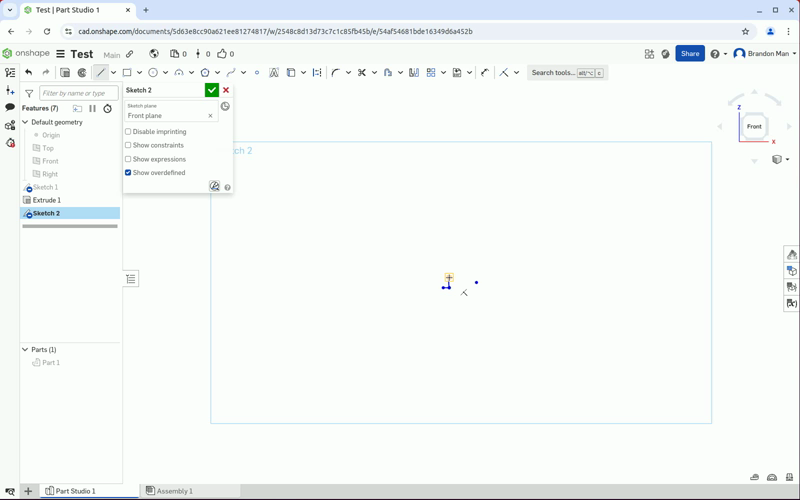
click(449, 277)
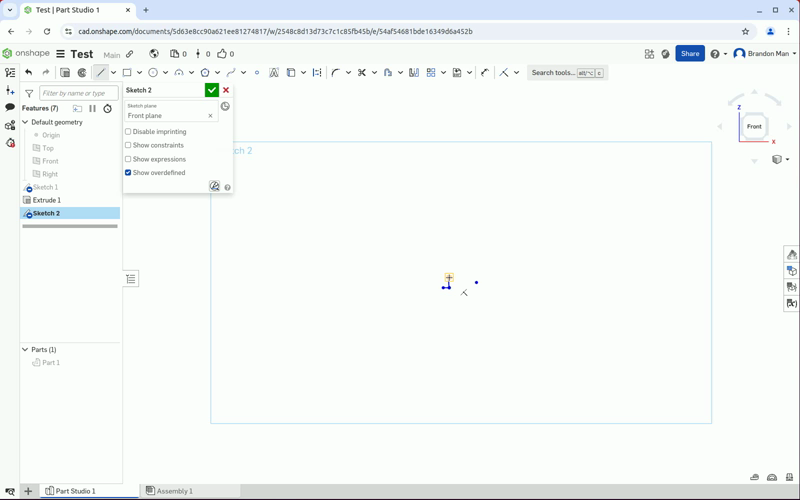
key_down(shift)
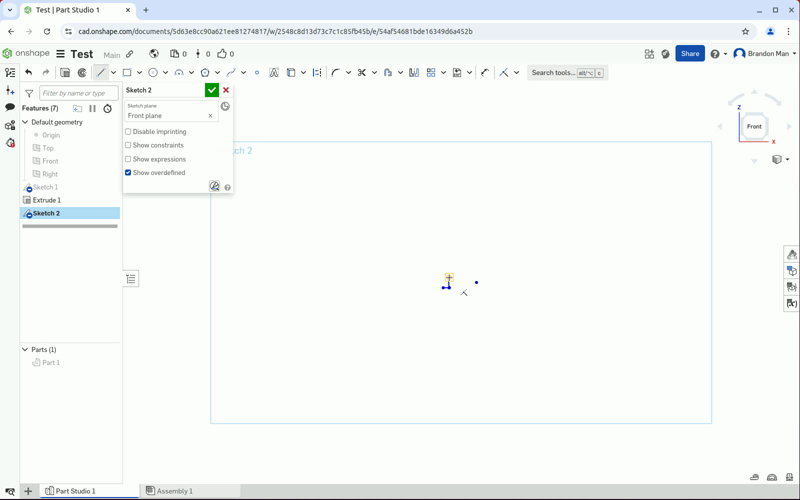
mouse_move(479, 277)
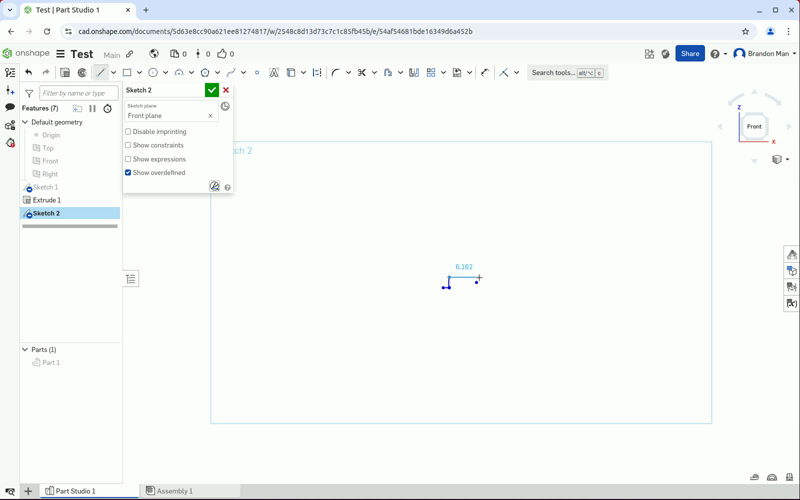
mouse_move(443, 277)
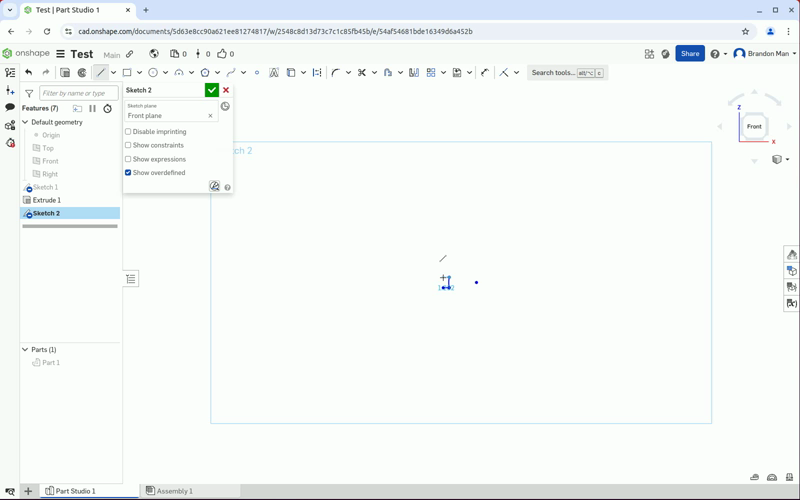
scroll(6)
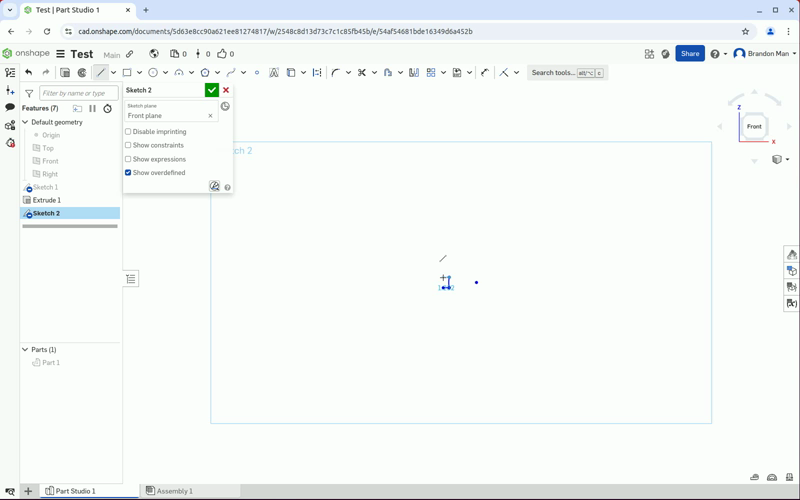
scroll(6)
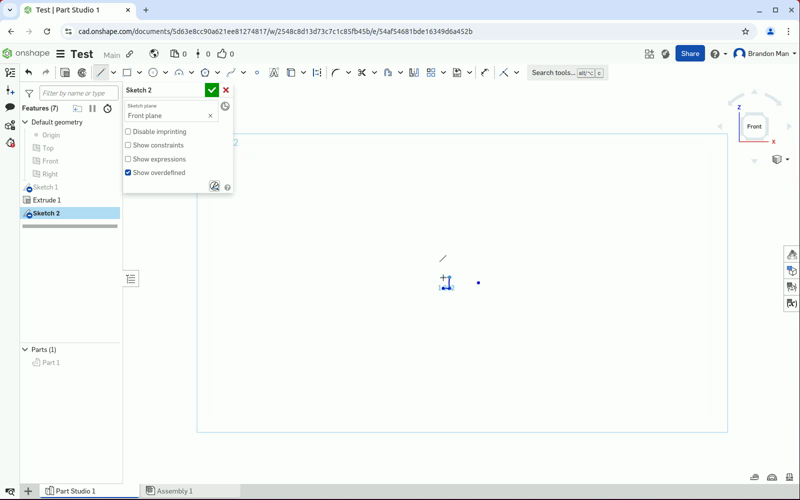
scroll(6)
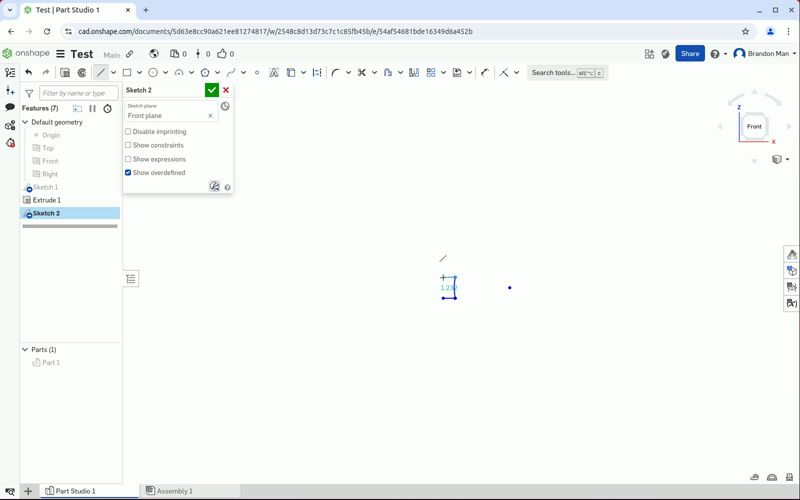
scroll(6)
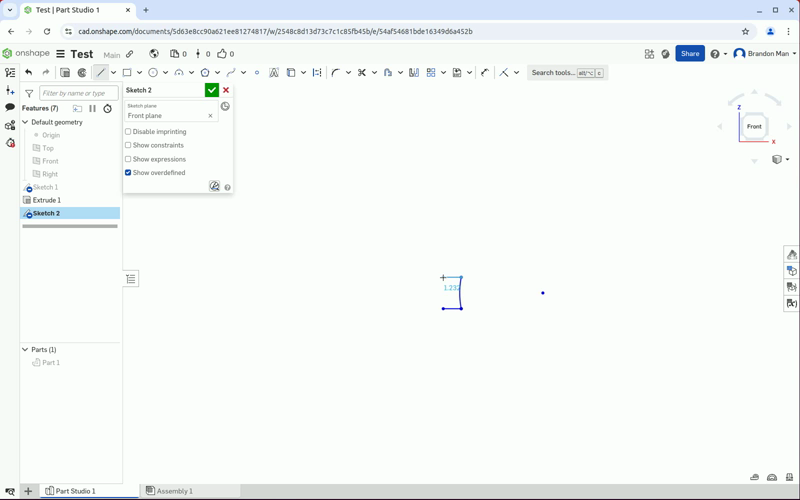
scroll(6)
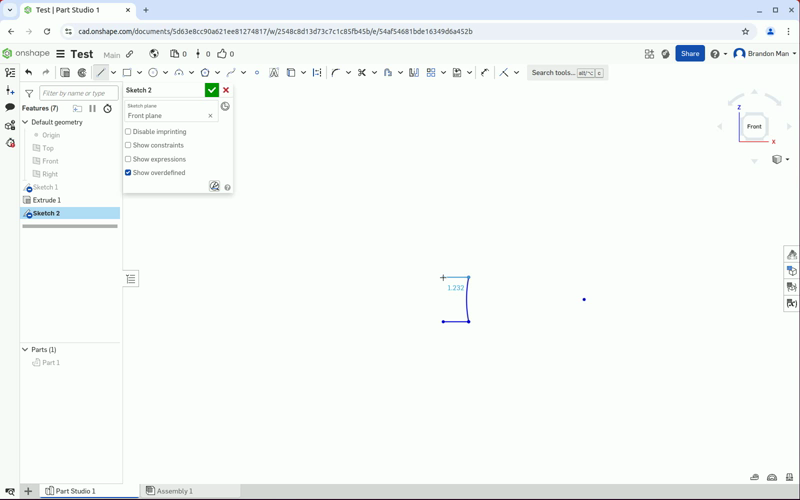
scroll(6)
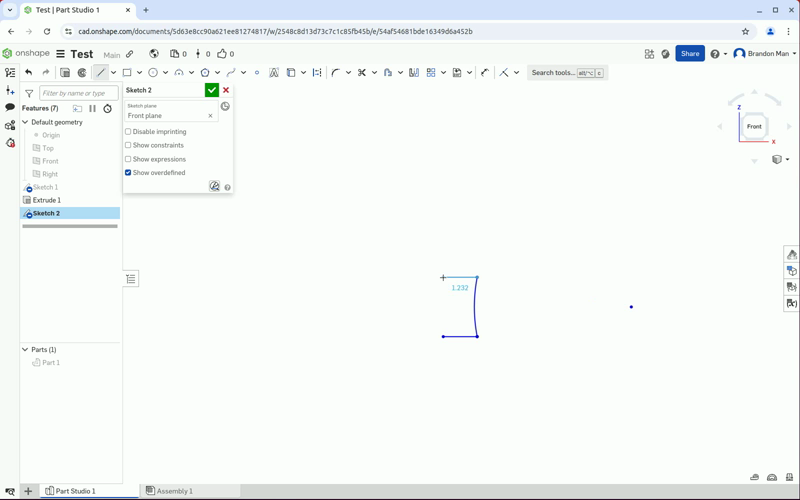
scroll(6)
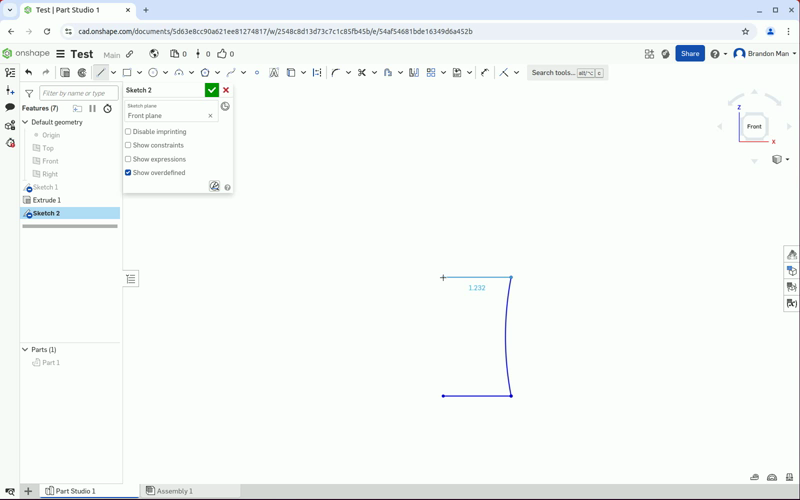
click(443, 277)
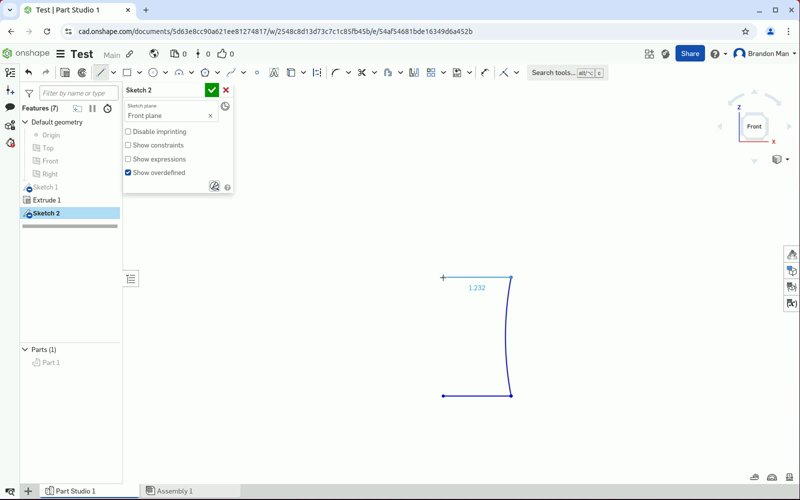
scroll(-6)
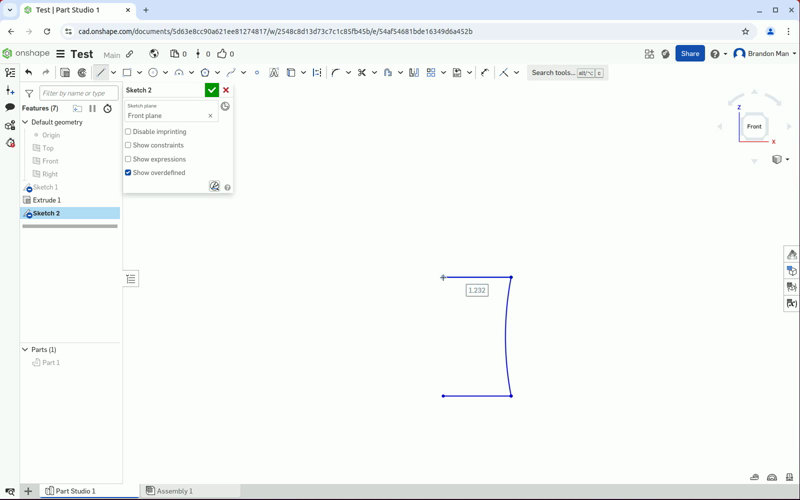
scroll(-6)
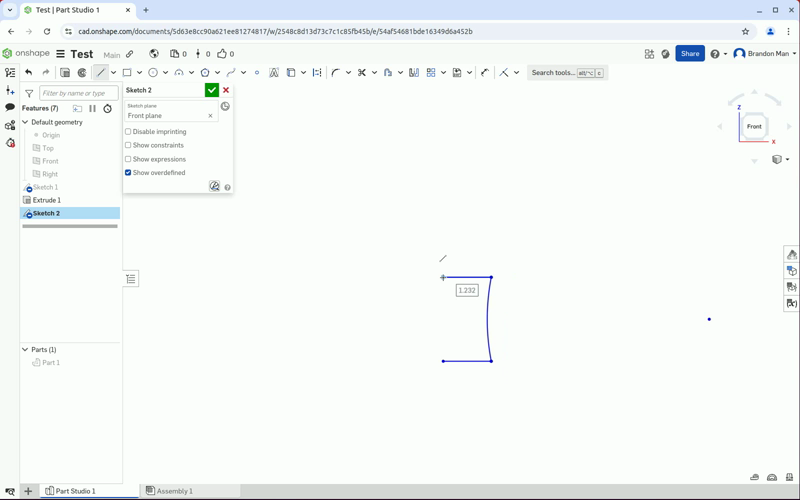
scroll(-6)
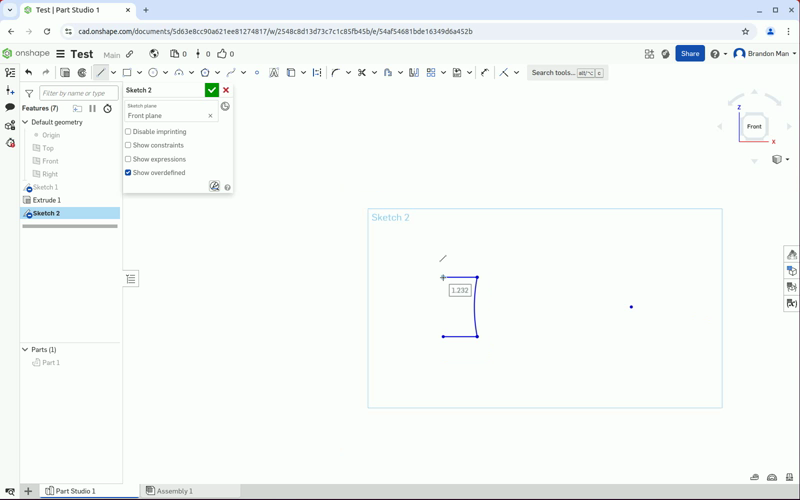
scroll(-6)
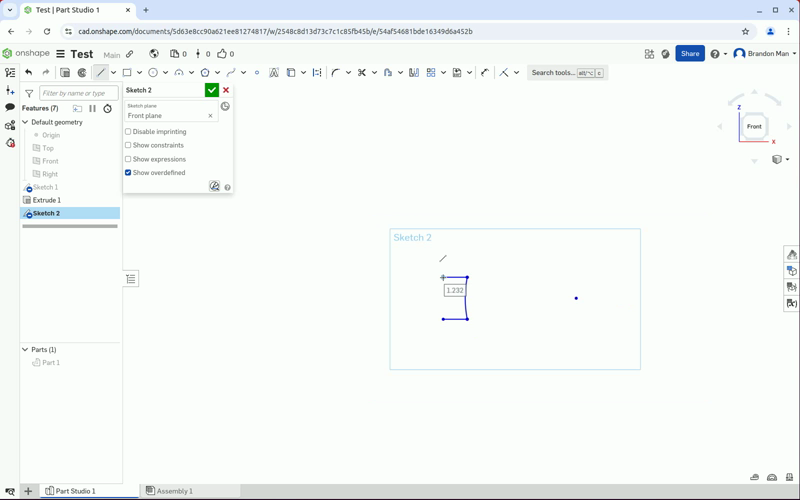
scroll(-6)
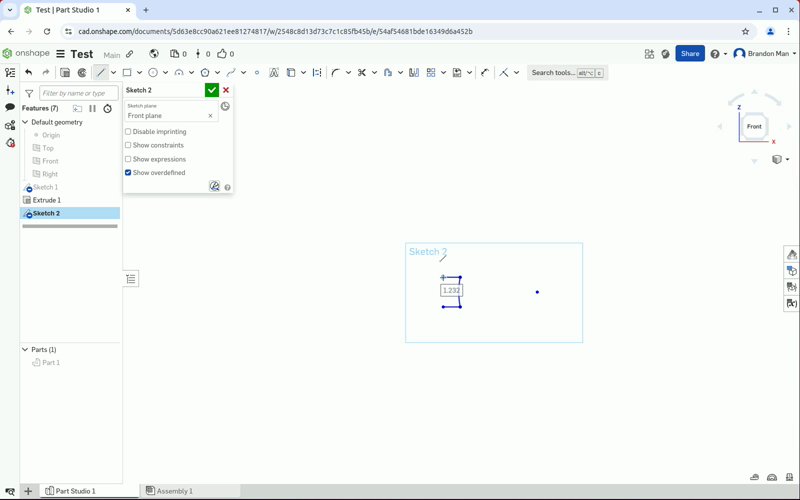
scroll(-6)
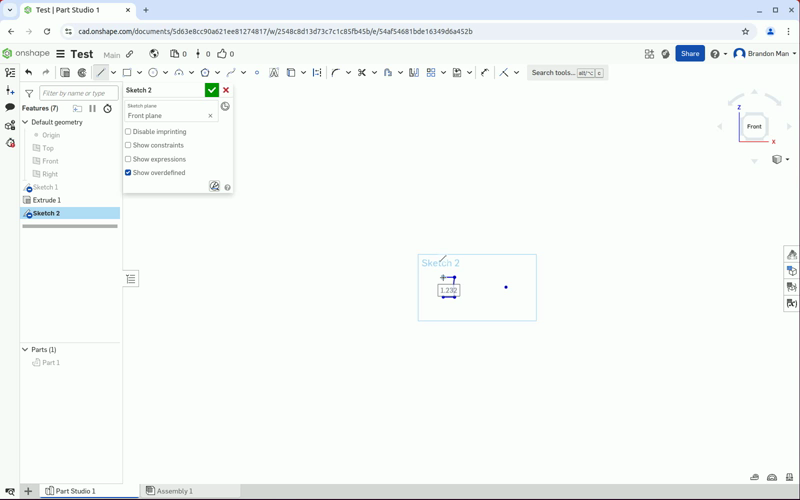
scroll(-6)
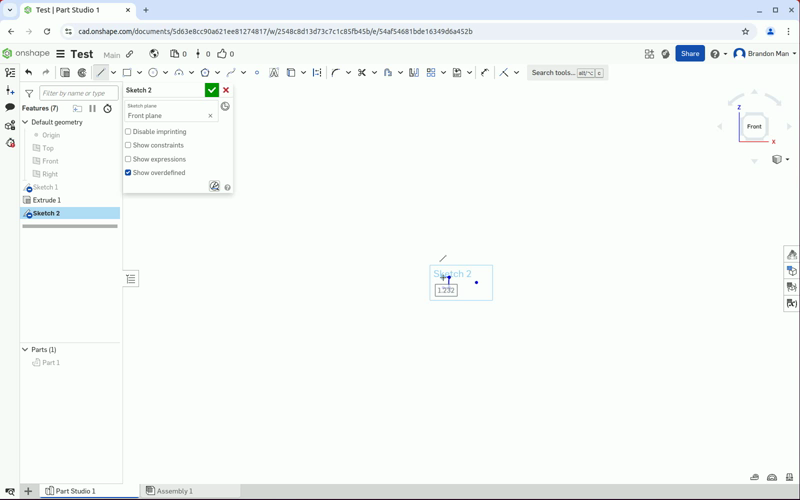
key_up(shift)
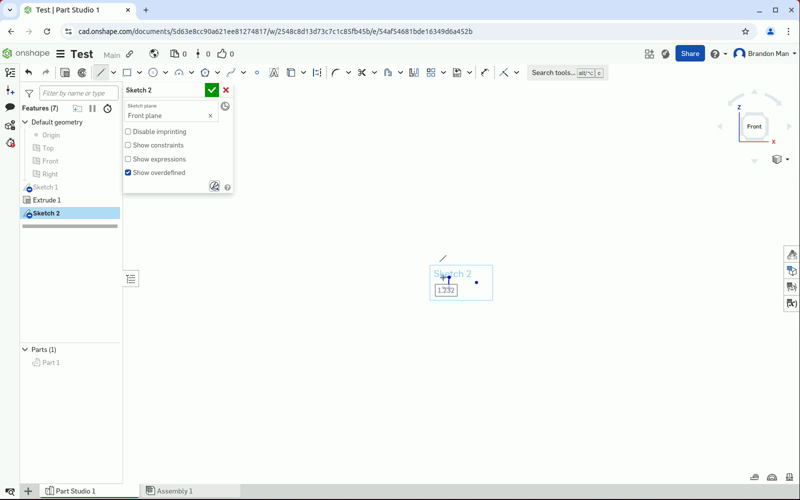
mouse_move(473, 277)
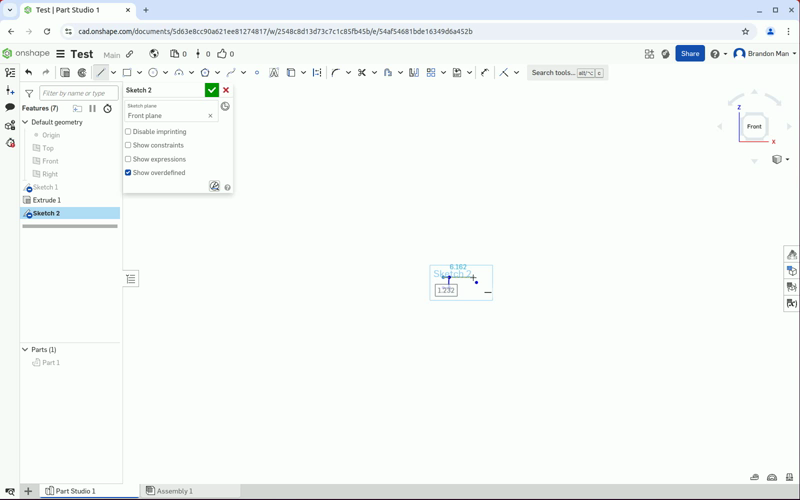
key_down(shift)
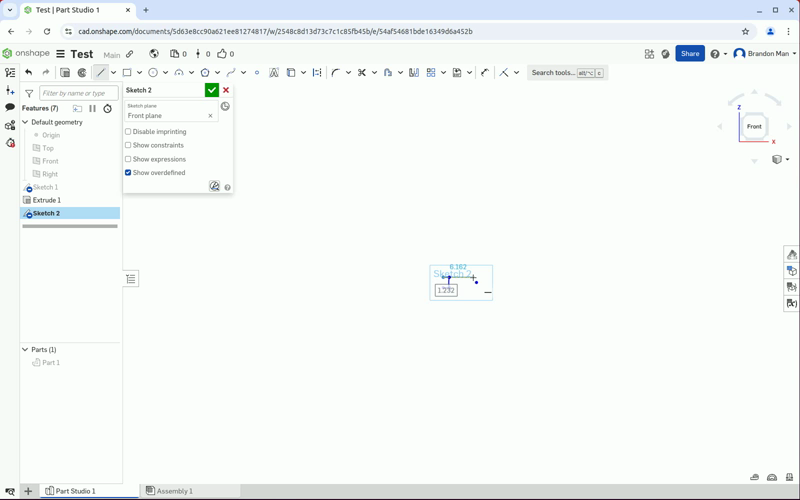
mouse_move(443, 287)
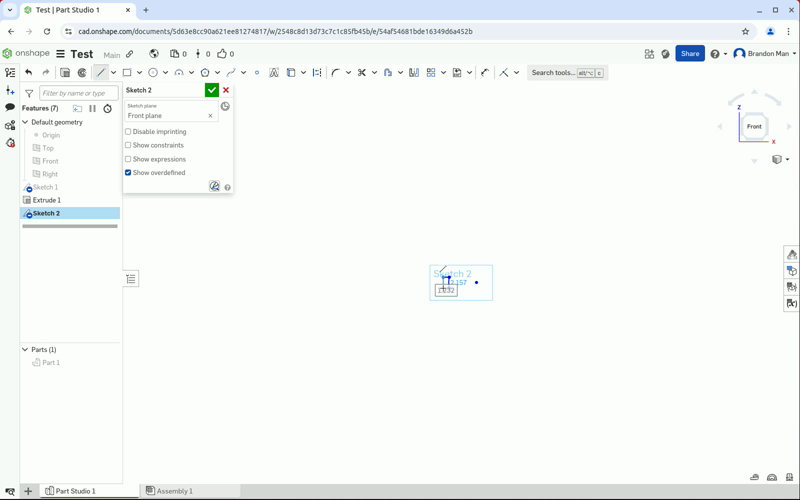
key_up(shift)
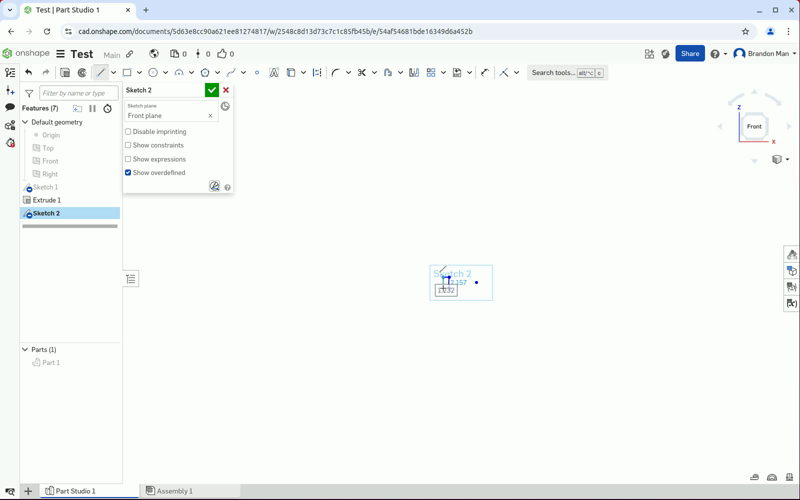
click(443, 287)
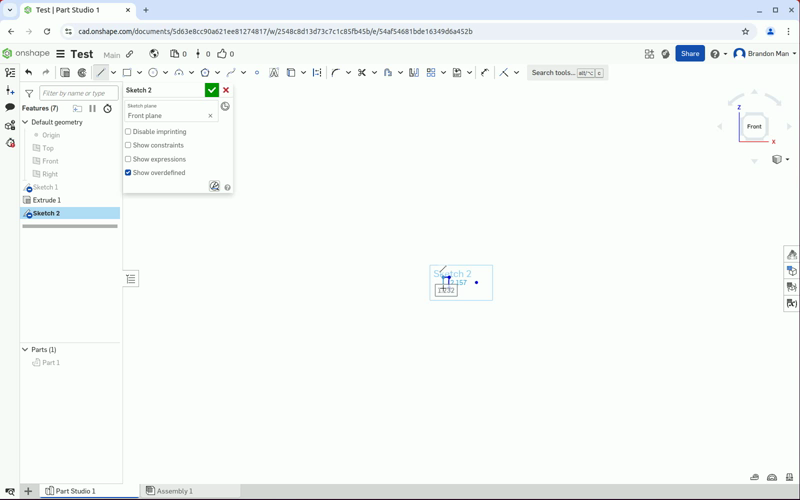
key(esc)
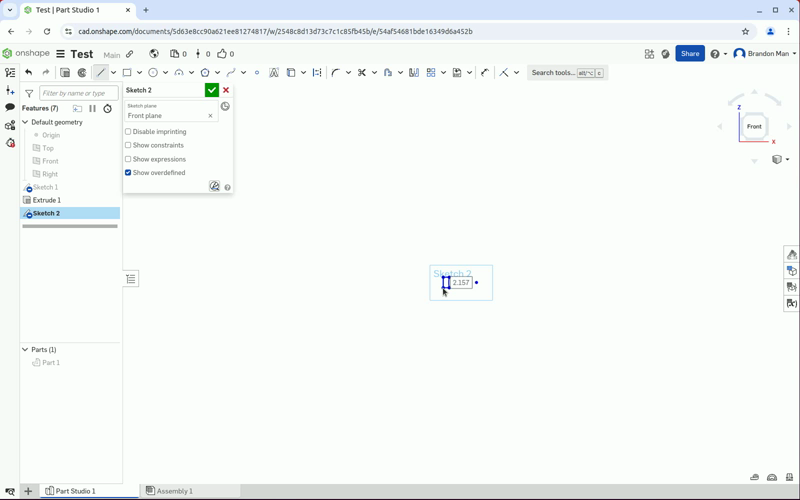
mouse_move(446, 280)
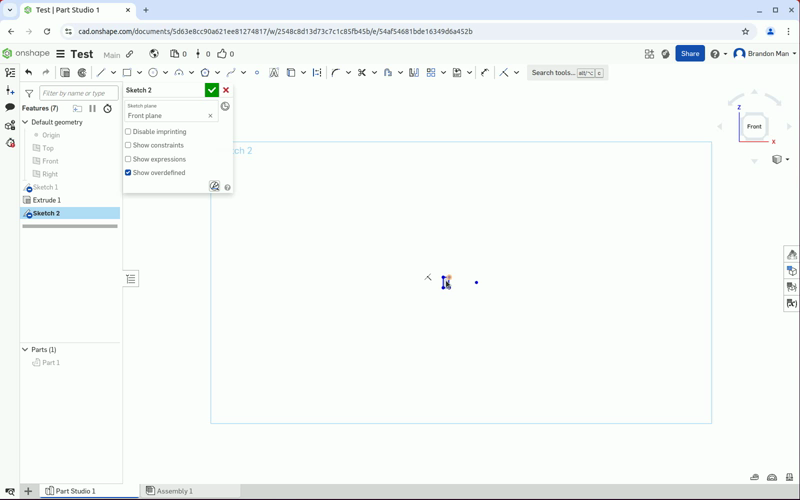
scroll(6)
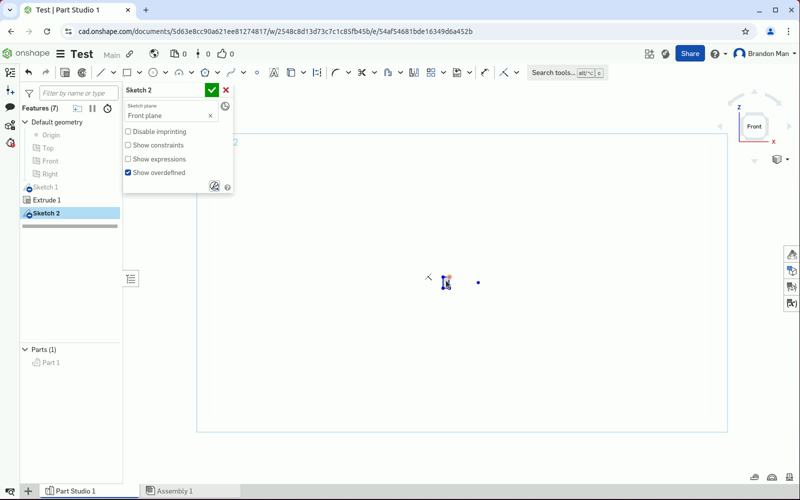
scroll(6)
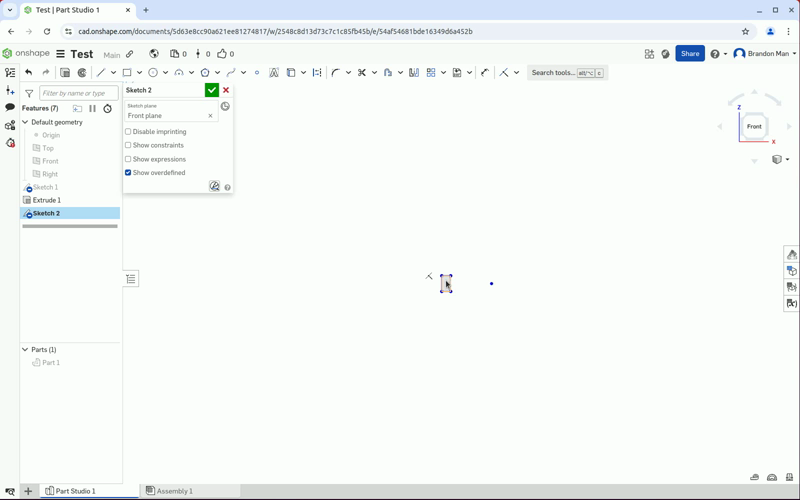
scroll(6)
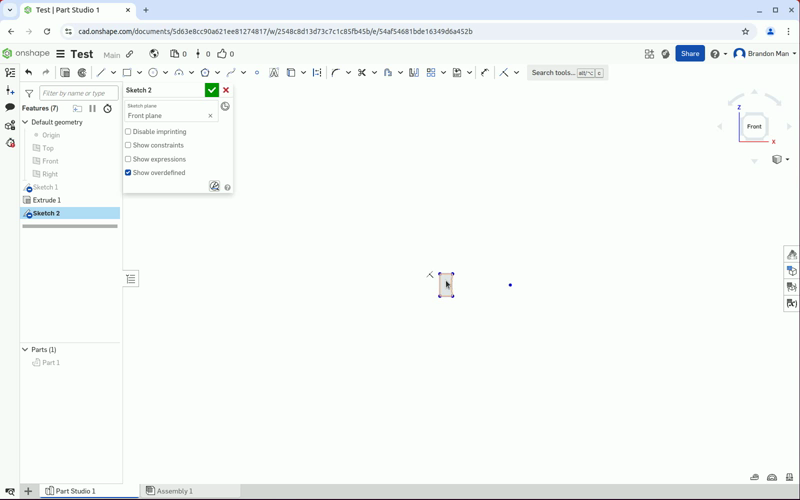
scroll(6)
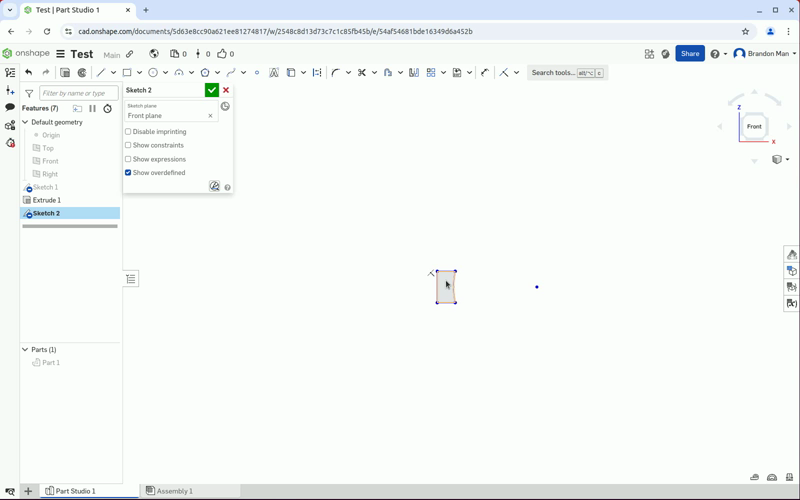
scroll(6)
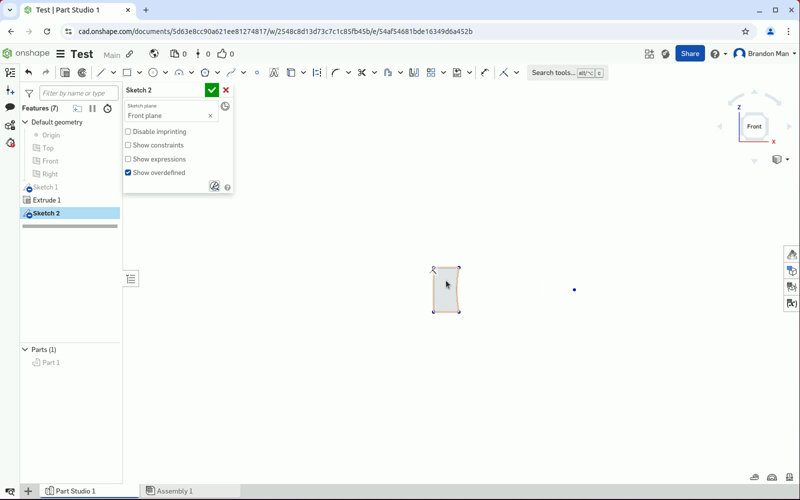
scroll(6)
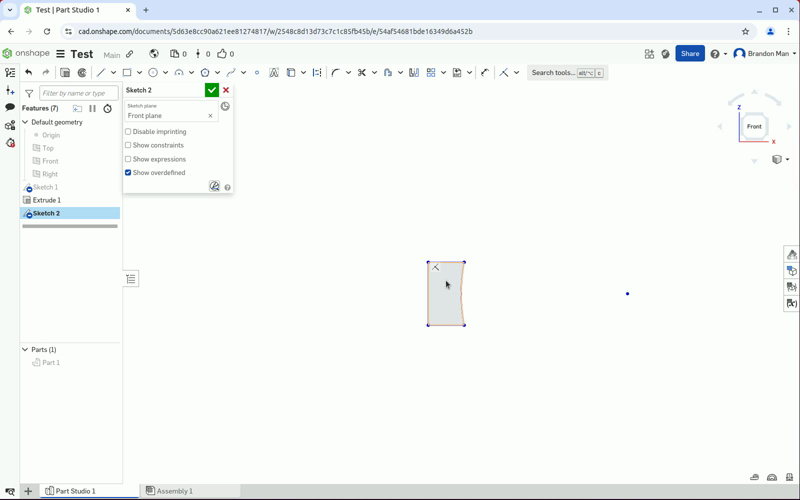
scroll(6)
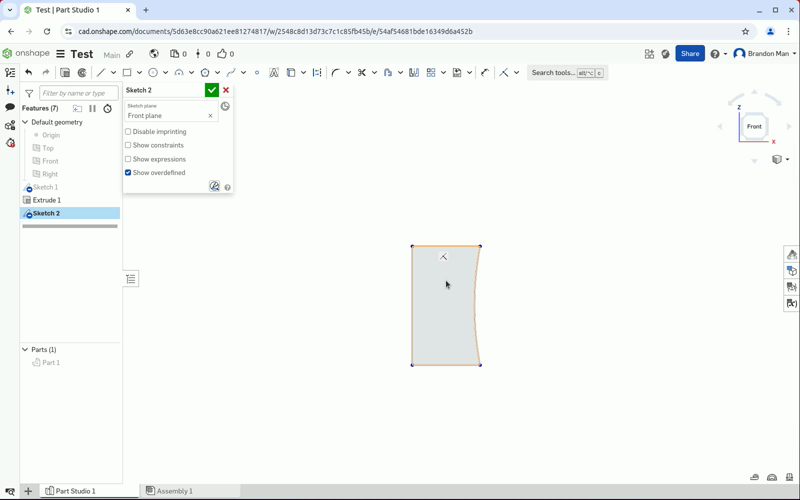
click(446, 280)
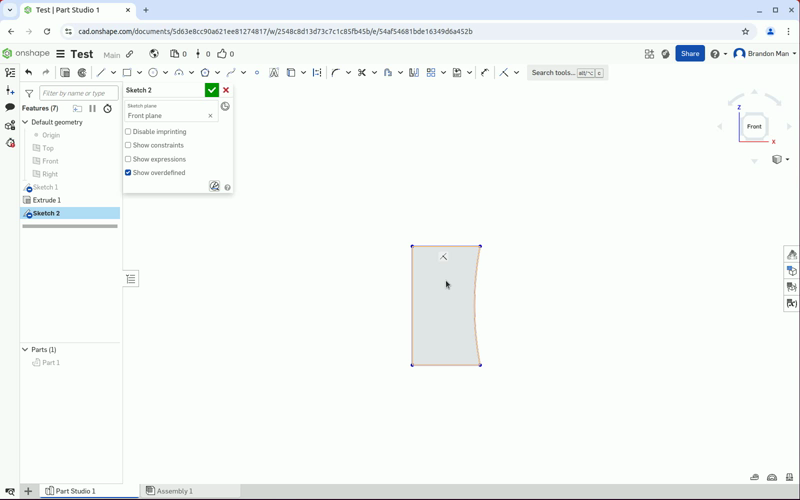
scroll(-6)
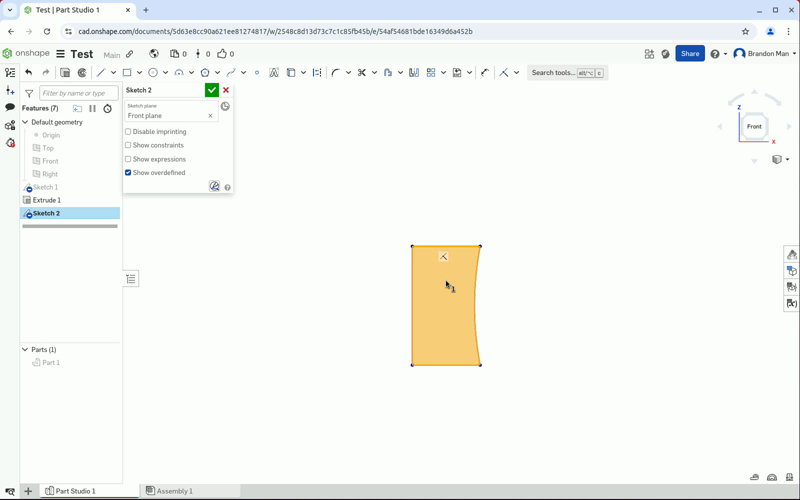
scroll(-6)
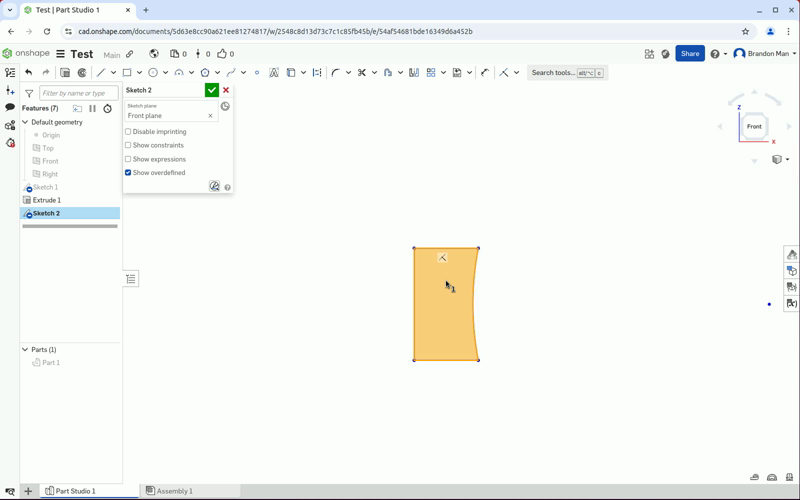
scroll(-6)
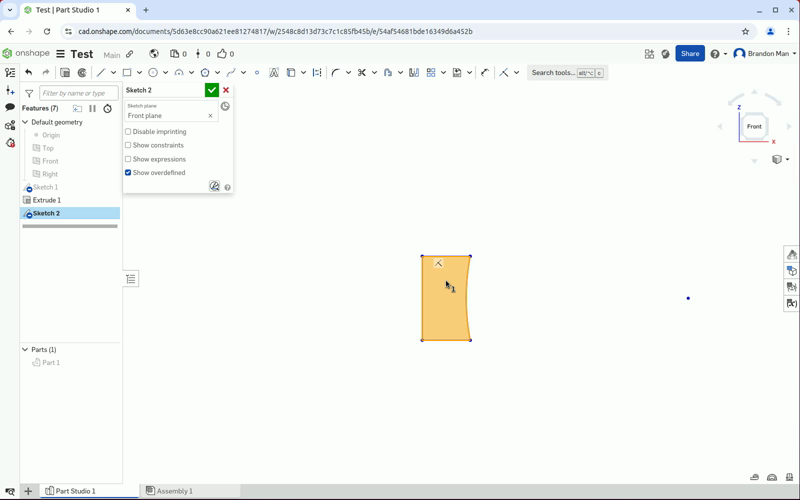
scroll(-6)
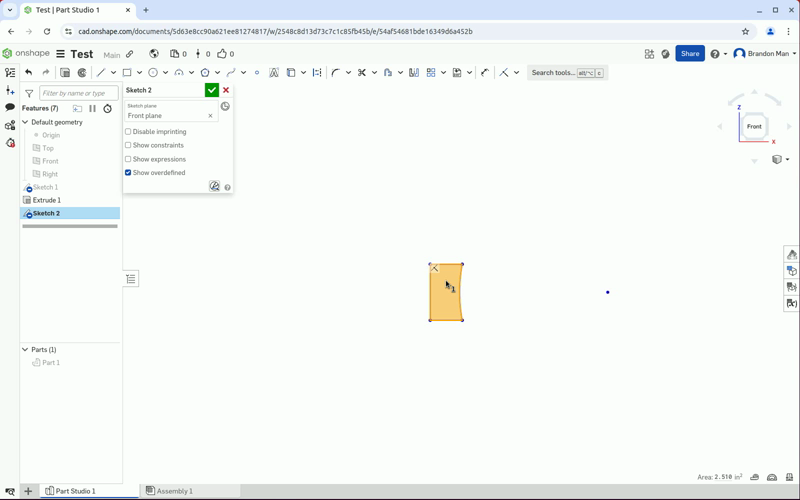
scroll(-6)
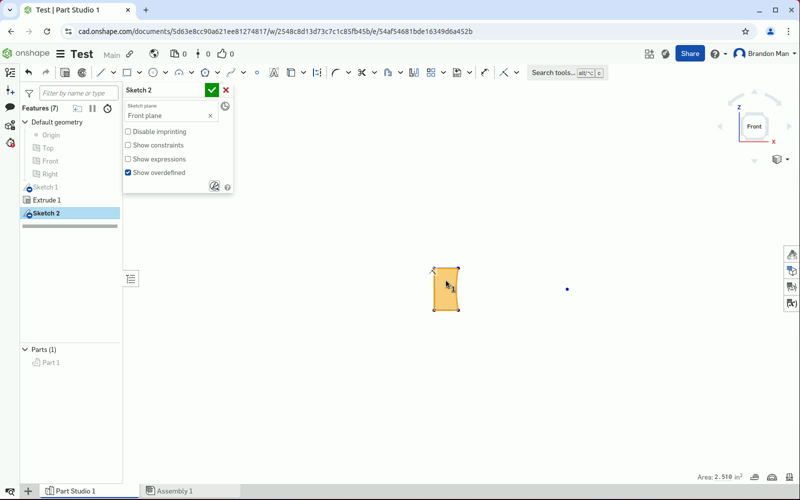
scroll(-6)
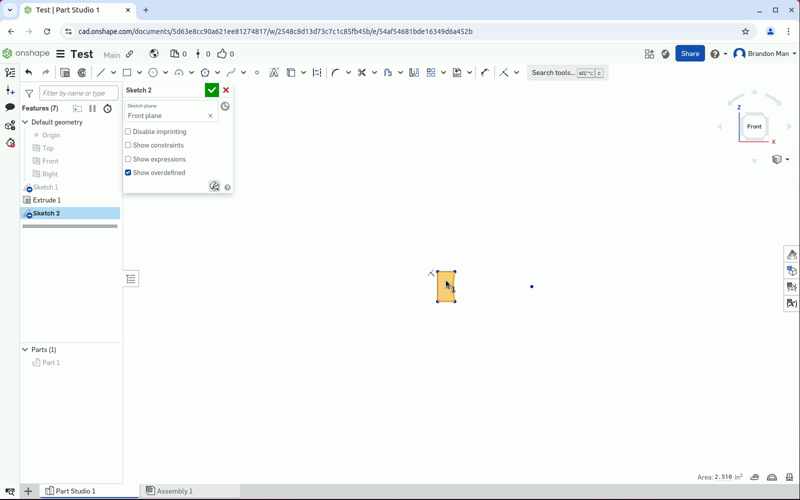
scroll(-6)
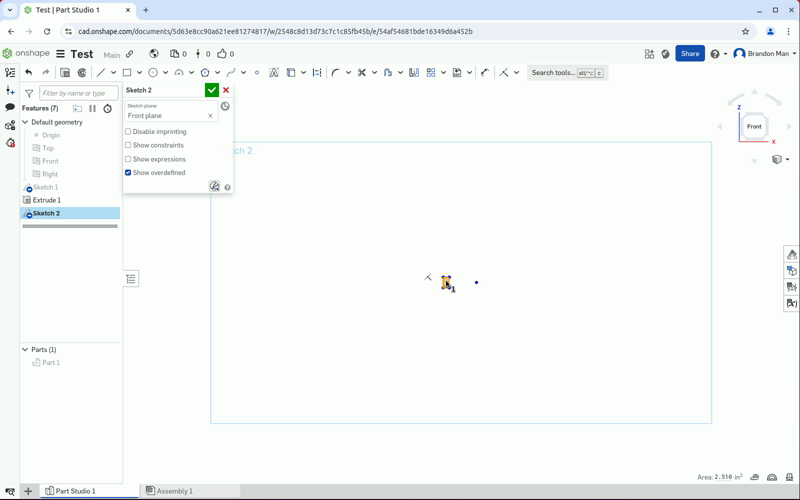
mouse_move(73, 352)
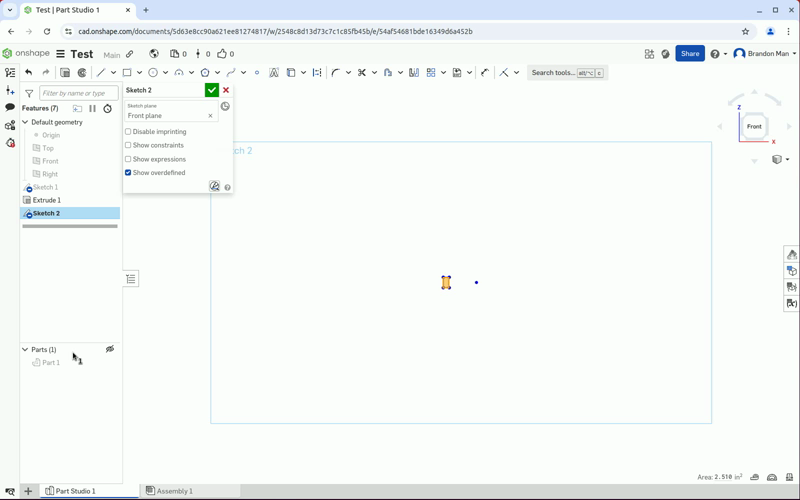
key(shift+y)
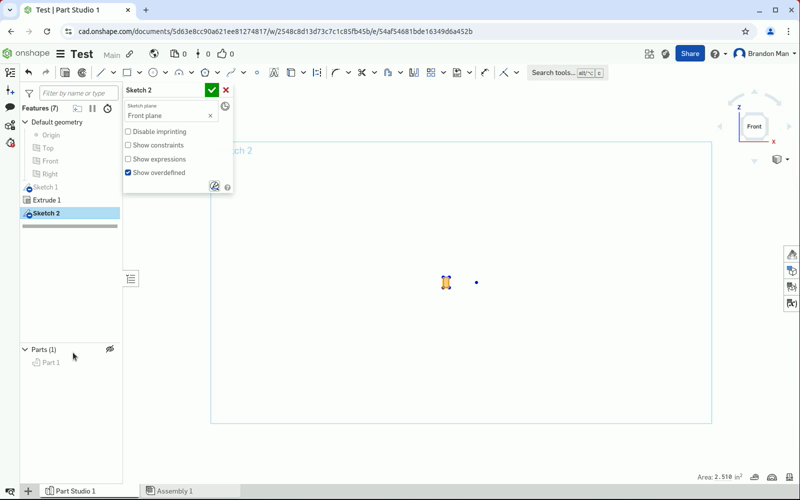
key(shift+e)
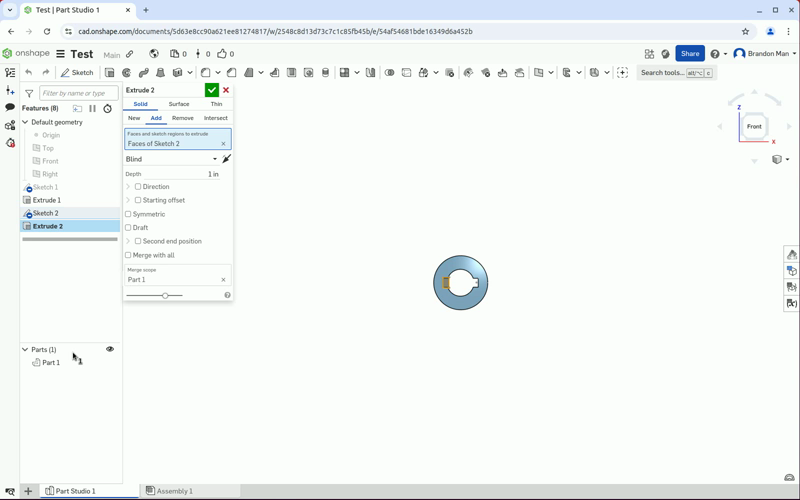
mouse_move(143, 106)
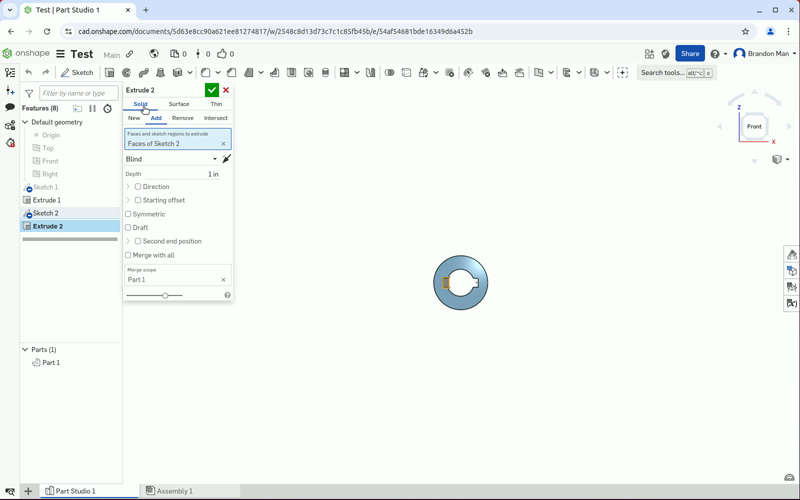
click(143, 106)
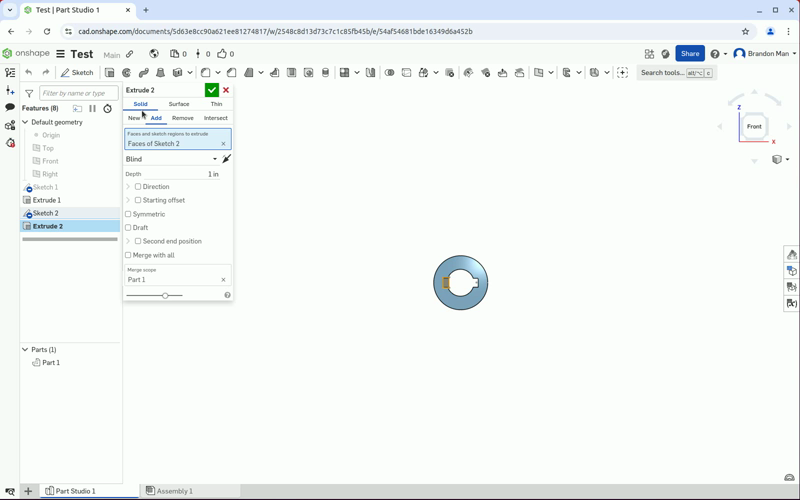
mouse_move(137, 120)
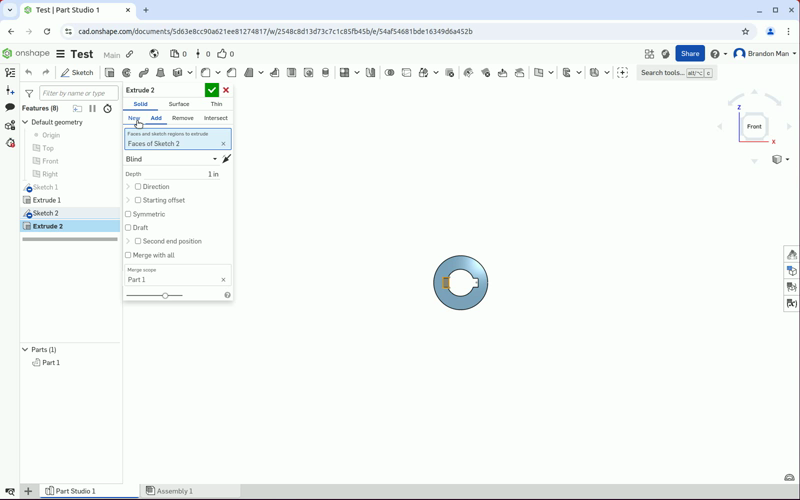
click(137, 120)
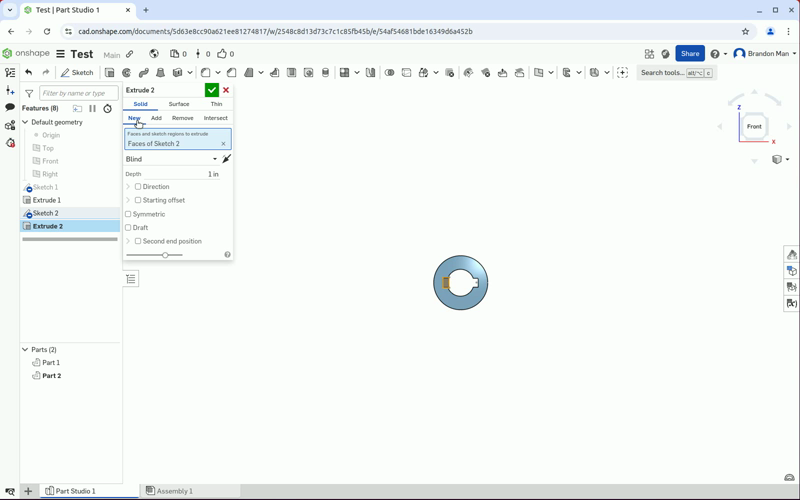
key(tab, 4)
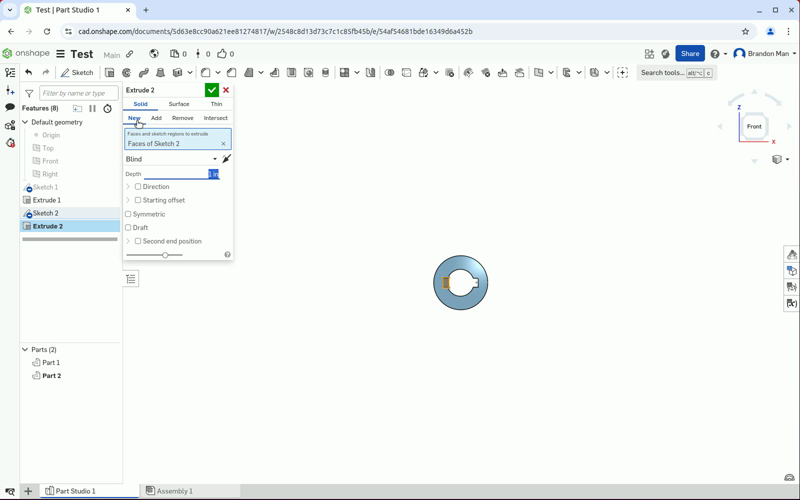
text(4.814)
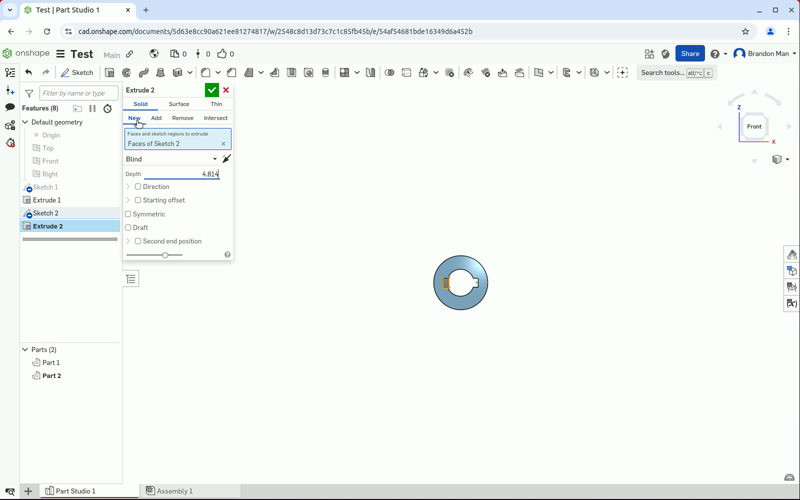
key(enter)
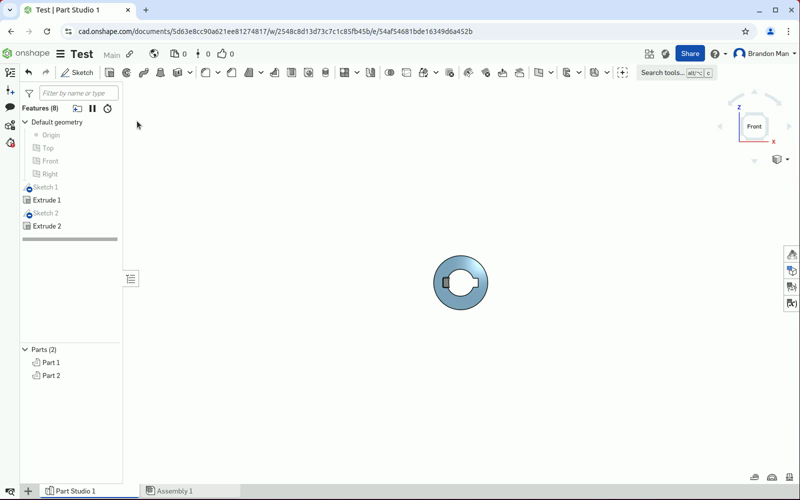
key(shift+h)
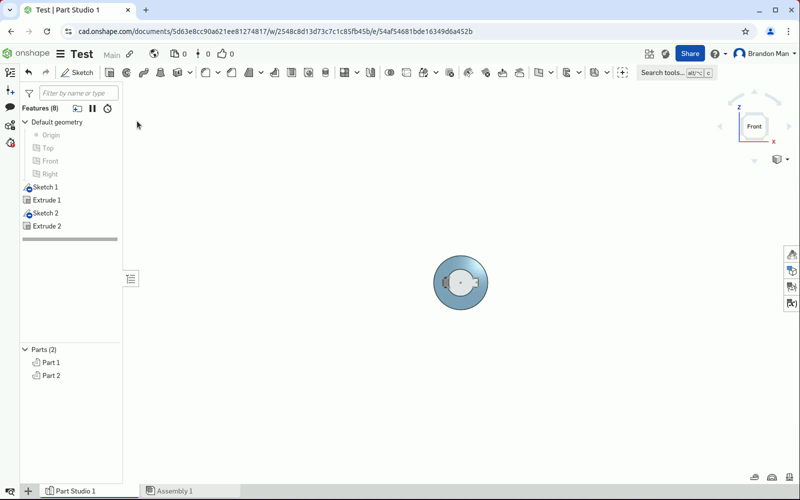
key(shift+h)
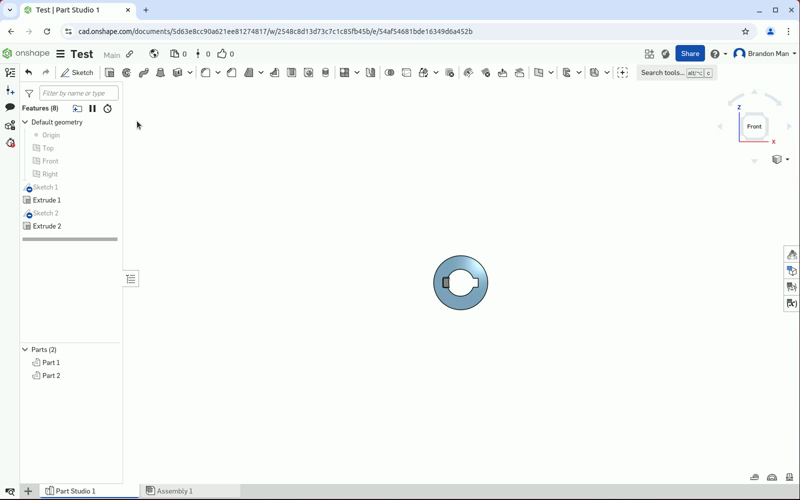
mouse_move(73, 189)
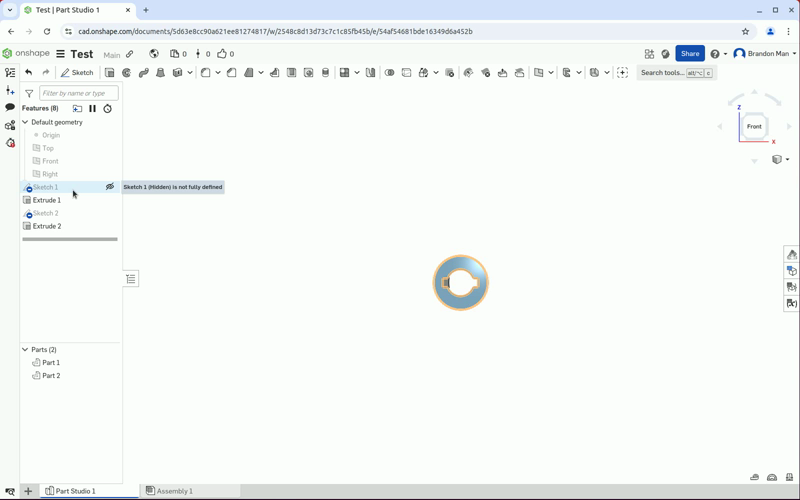
click(73, 189)
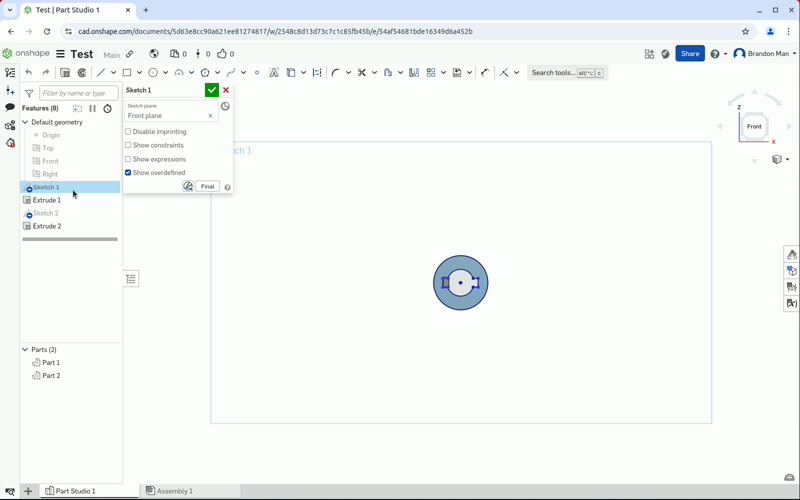
mouse_move(229, 92)
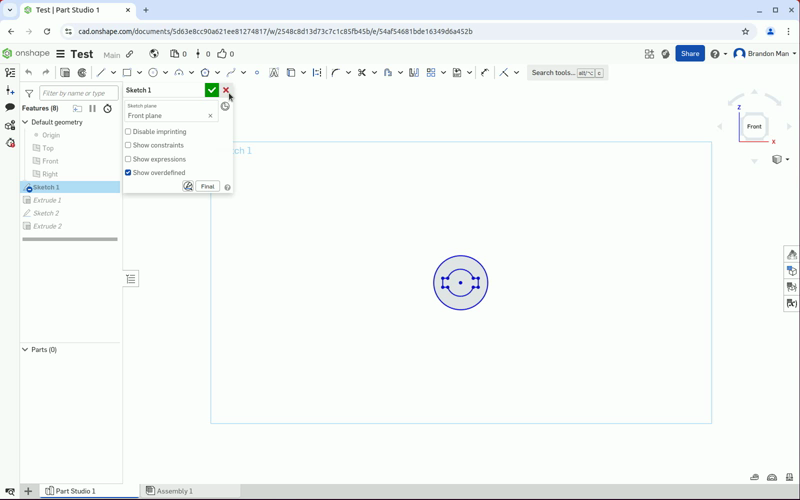
click(229, 92)
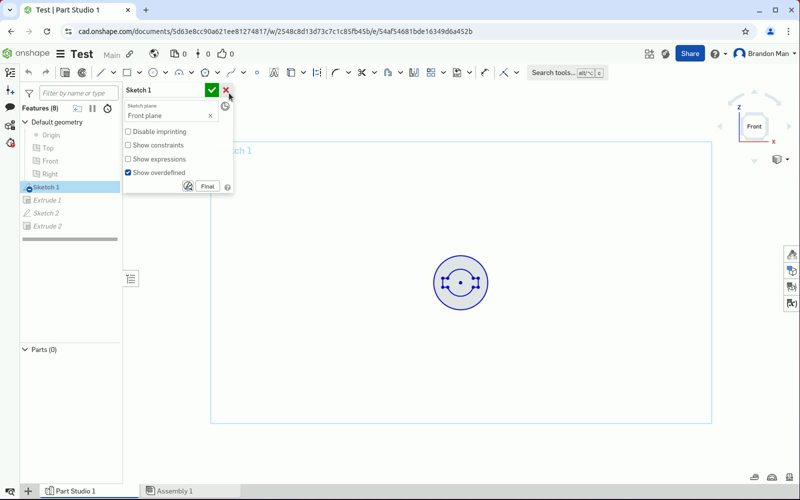
key(shift+s)
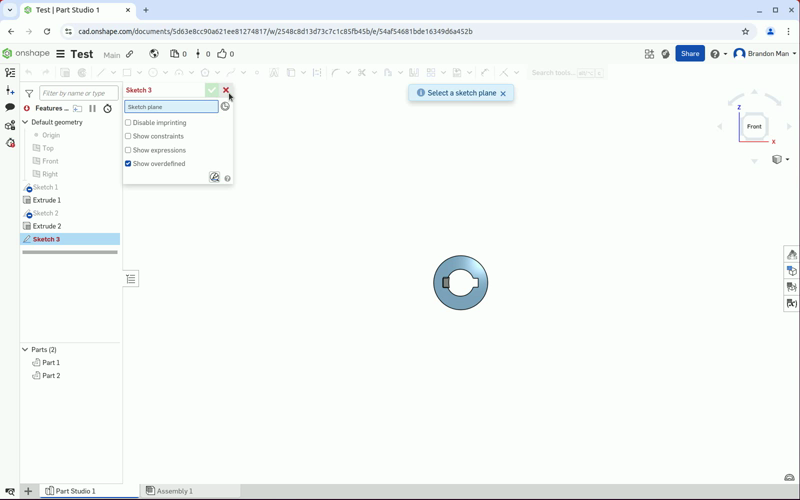
mouse_move(73, 163)
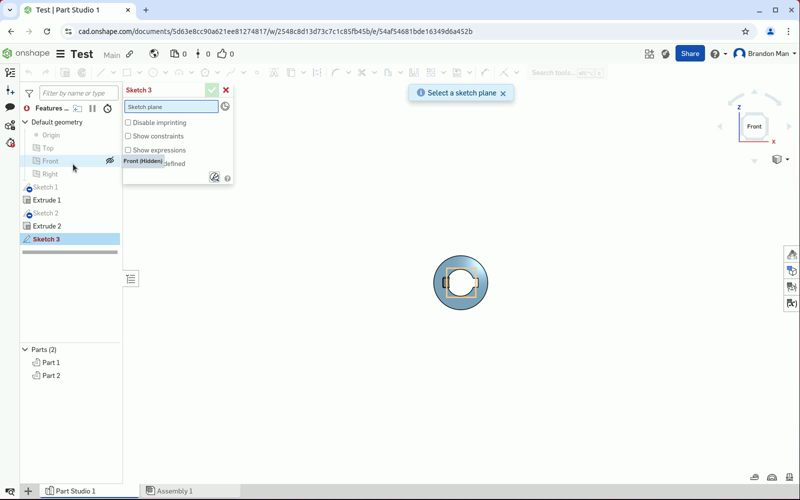
click(73, 163)
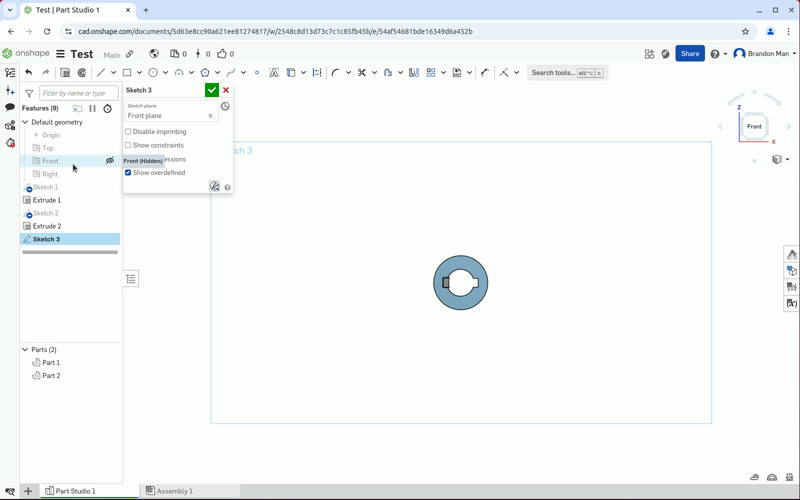
mouse_move(73, 352)
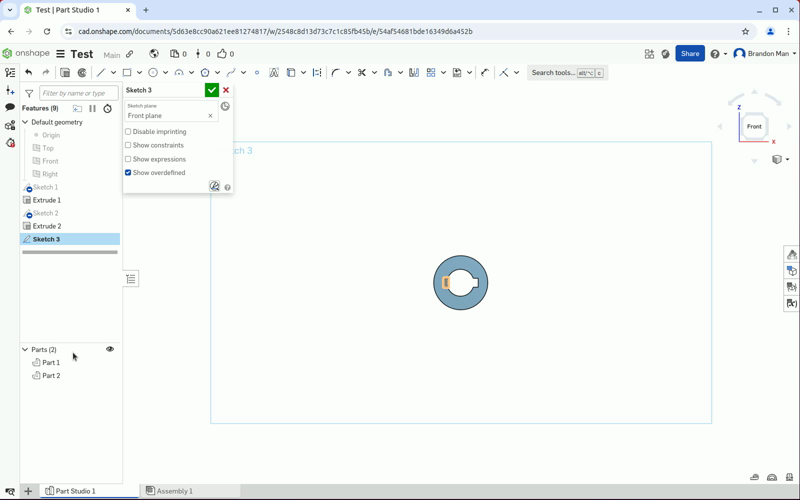
key(y)
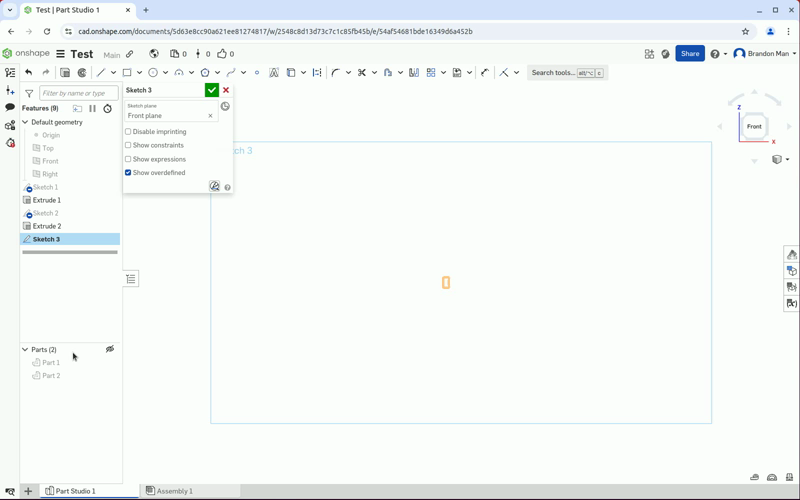
key(a)
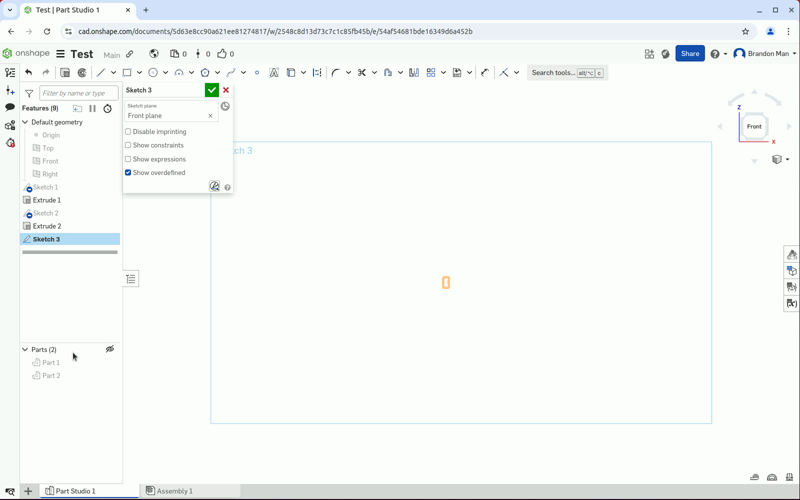
key_down(shift)
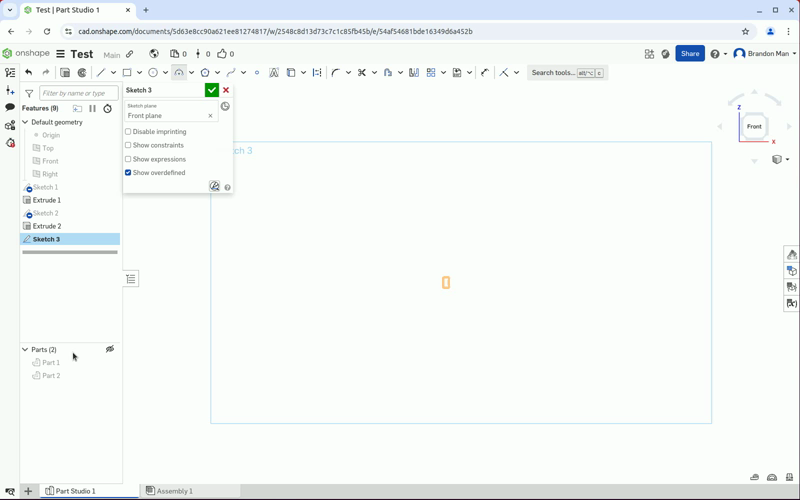
mouse_move(470, 258)
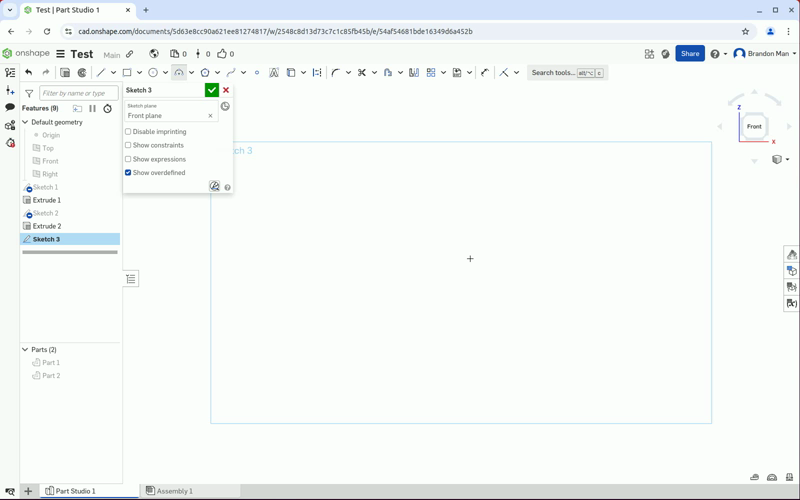
click(470, 258)
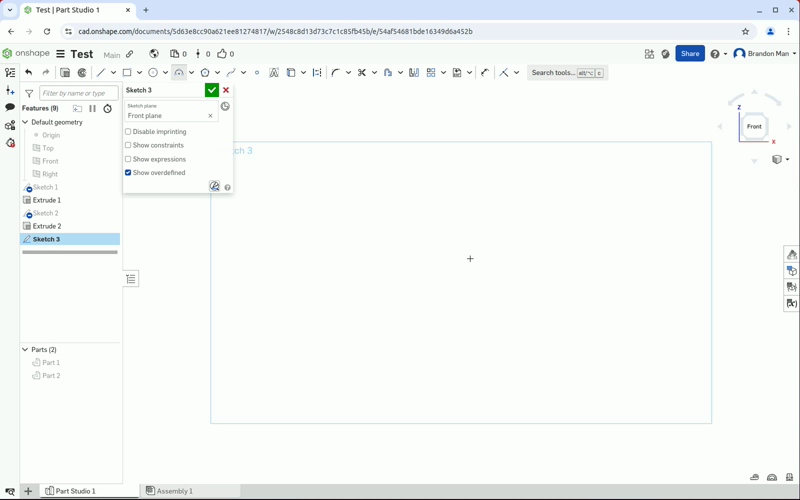
key_up(shift)
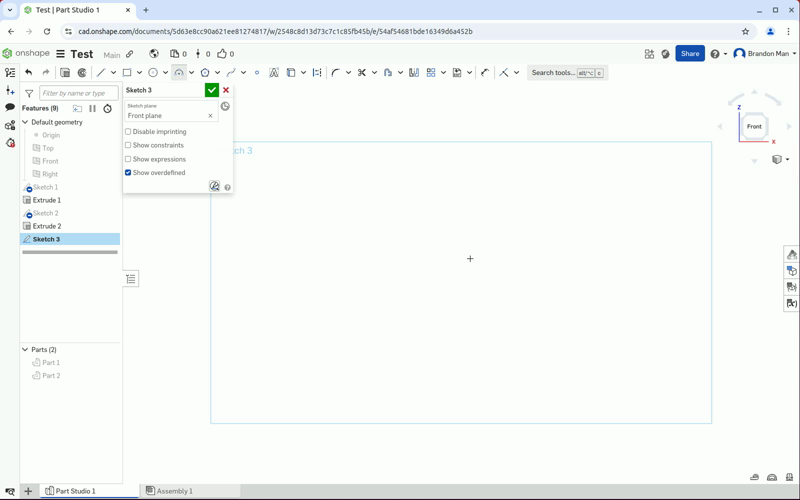
key_down(shift)
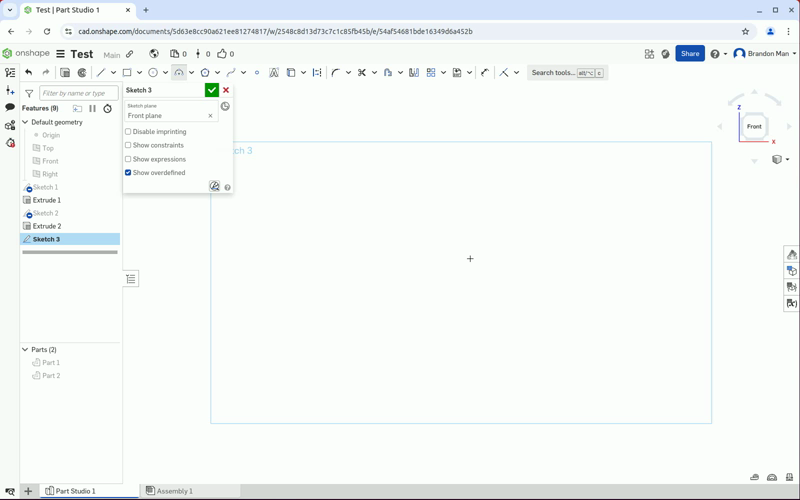
mouse_move(474, 306)
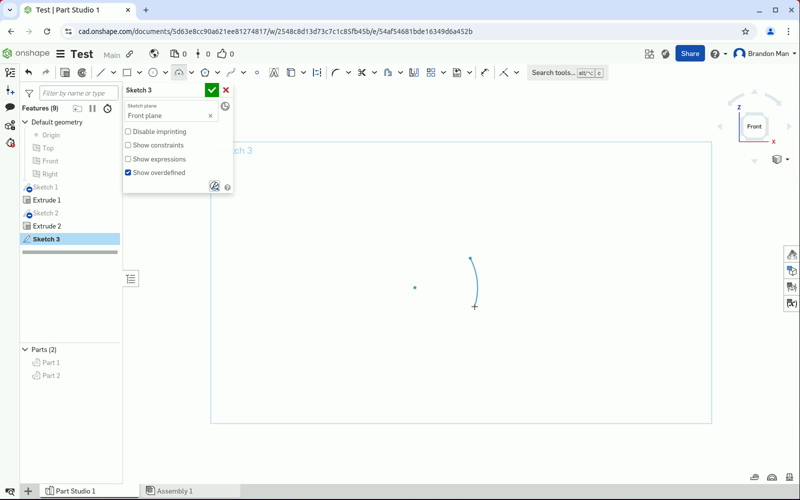
click(474, 306)
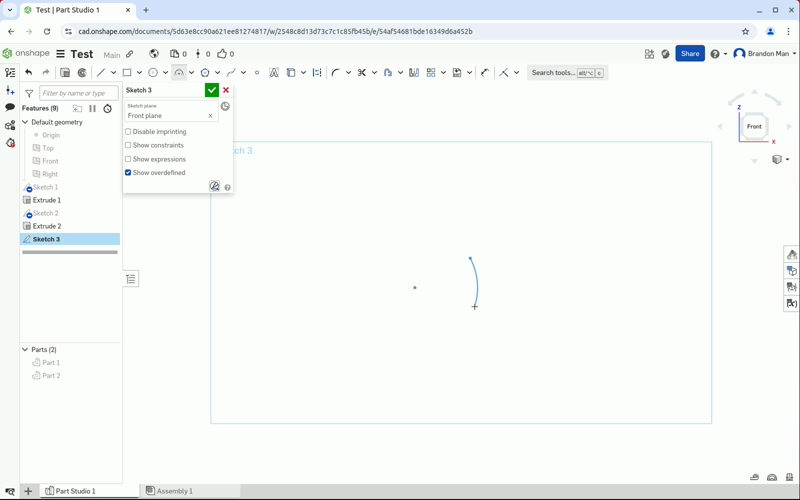
mouse_move(487, 280)
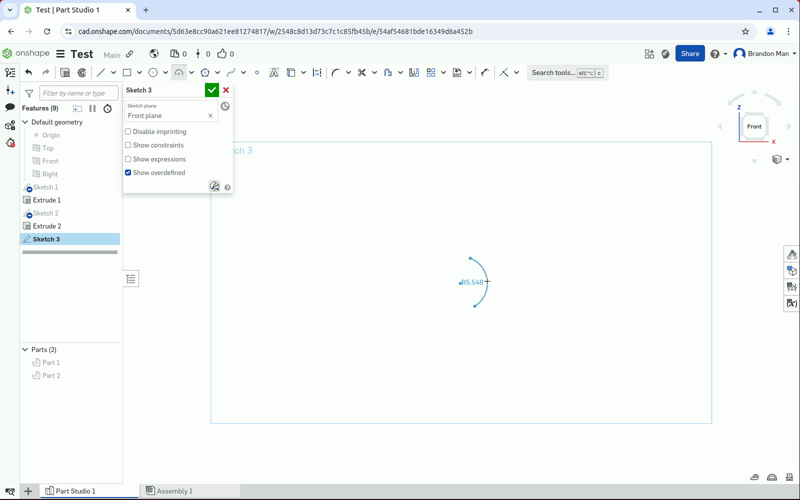
click(487, 280)
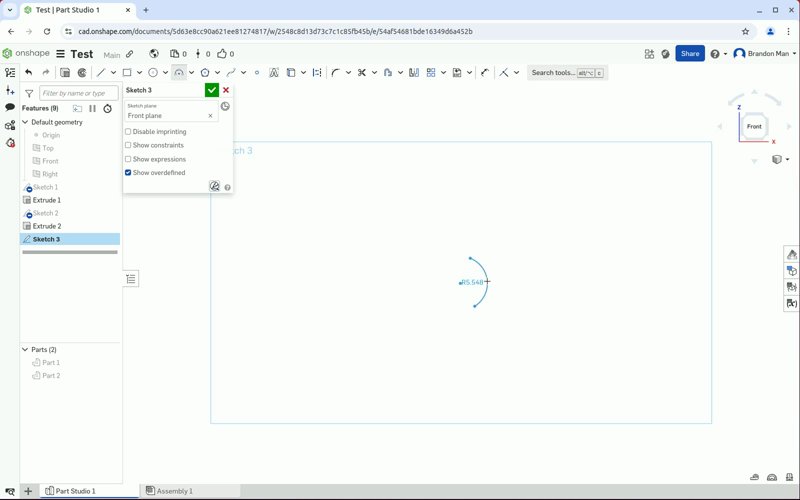
key_up(shift)
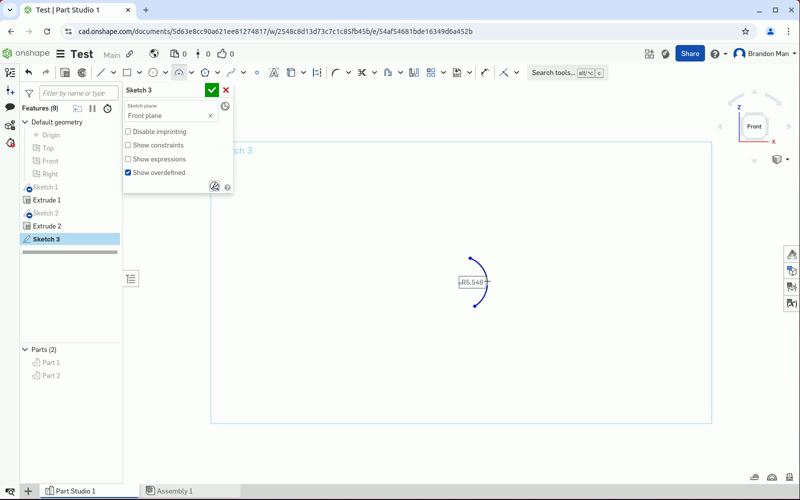
key(esc)
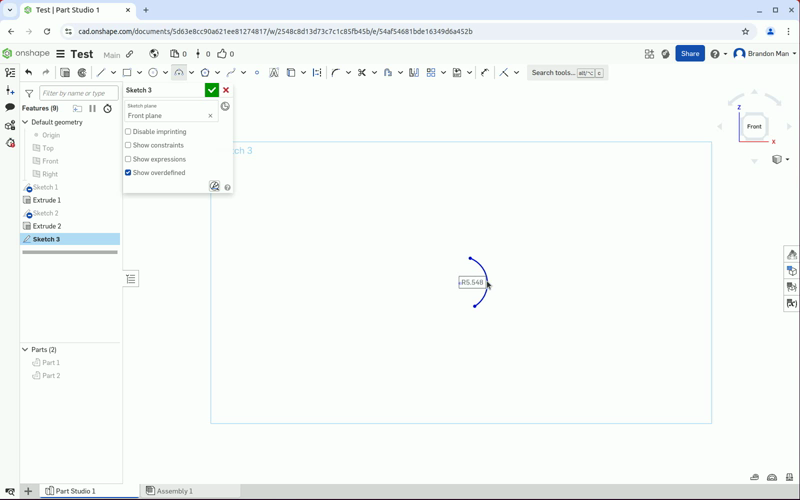
key(l)
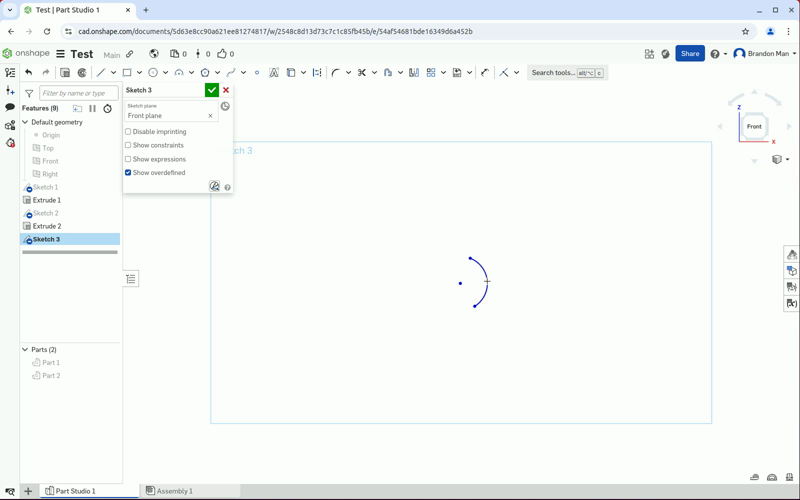
mouse_move(474, 306)
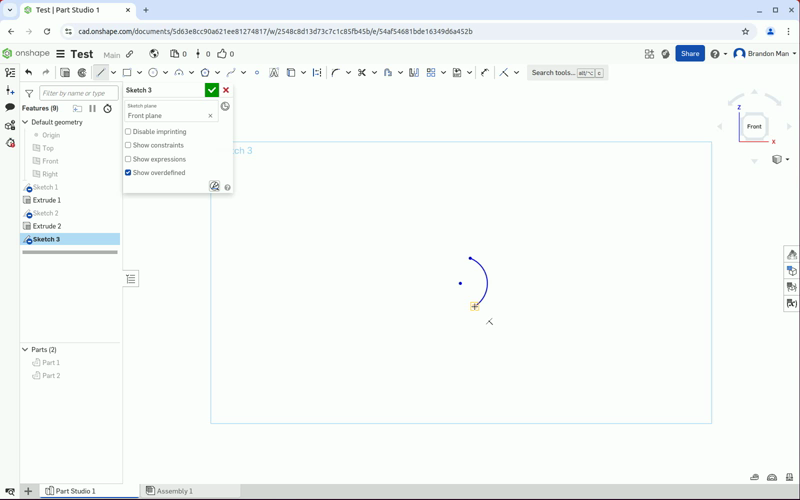
click(474, 306)
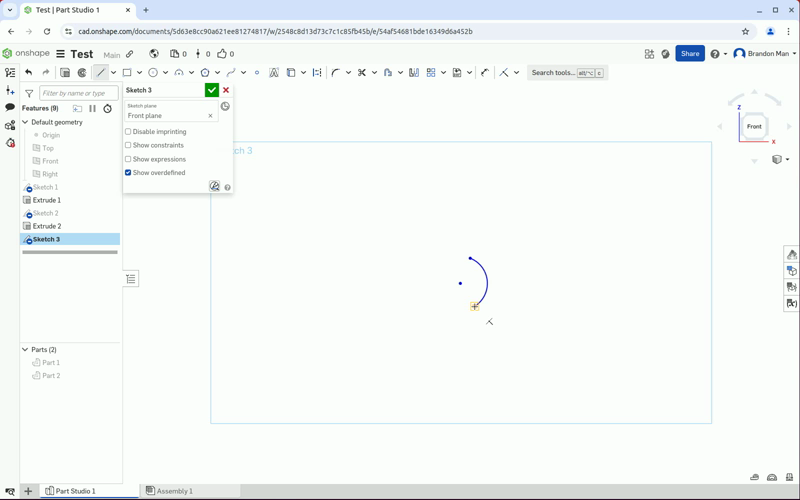
key_down(shift)
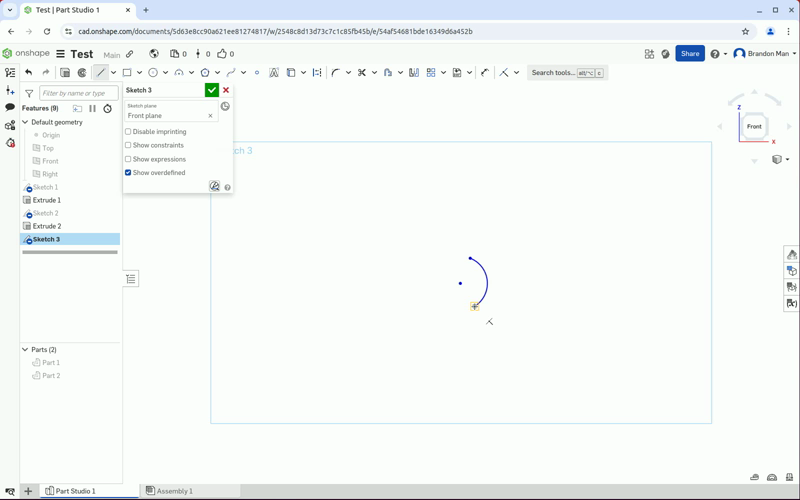
mouse_move(557, 301)
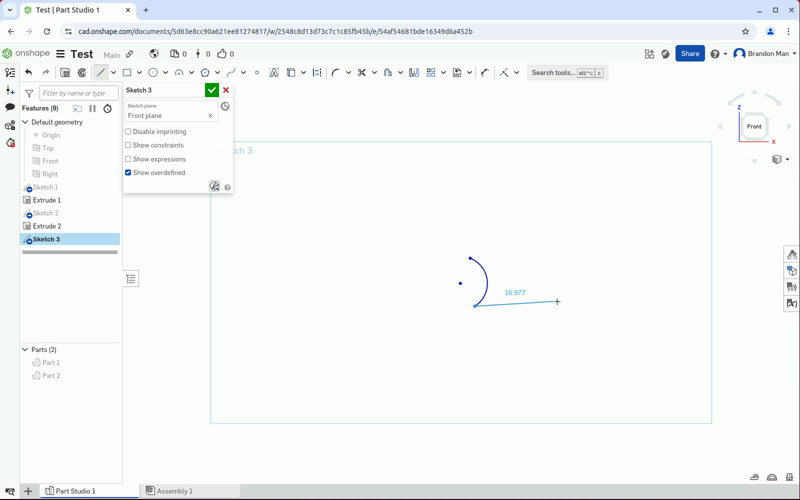
click(557, 301)
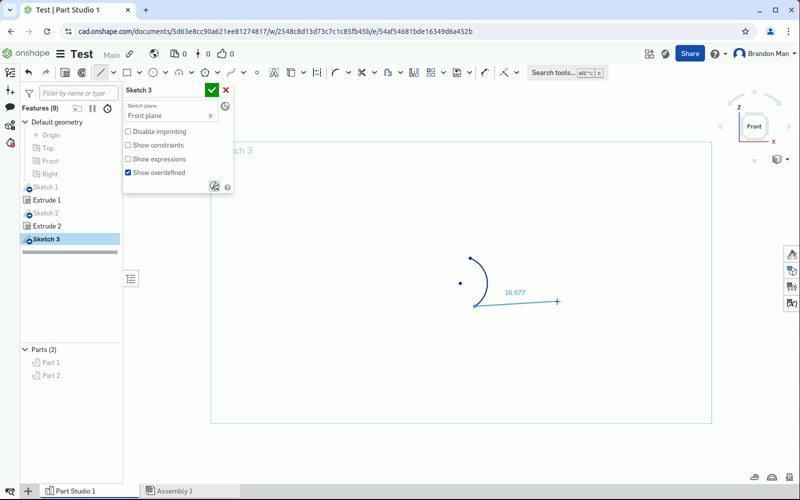
key_up(shift)
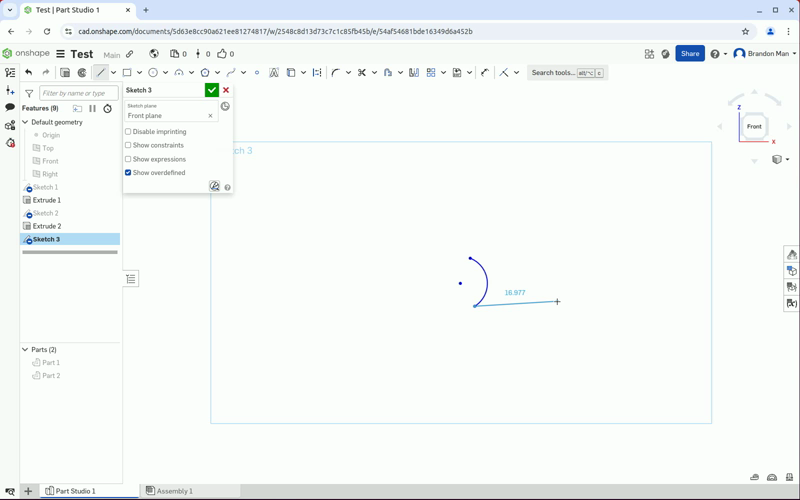
key(esc)
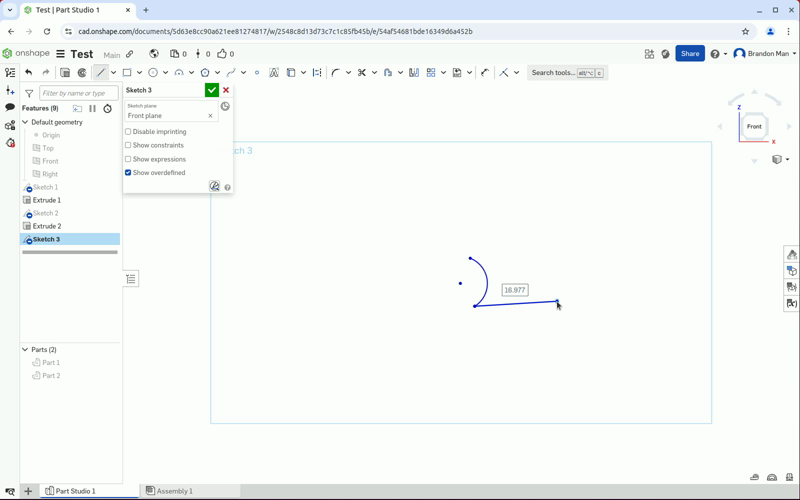
key(a)
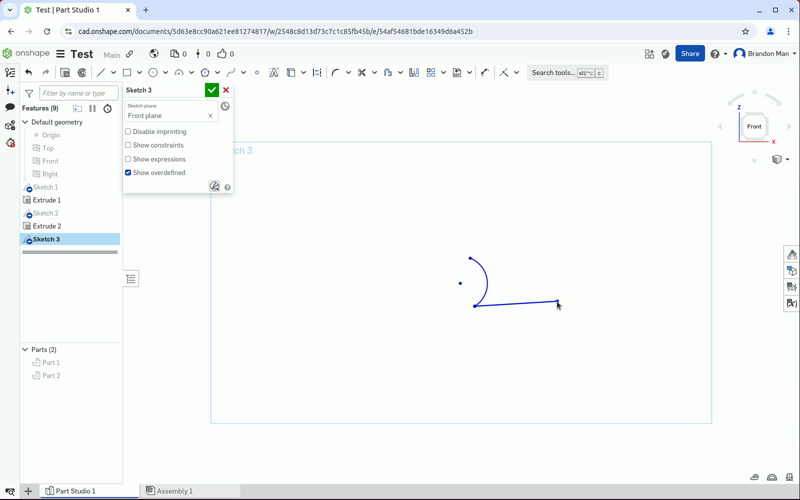
mouse_move(557, 301)
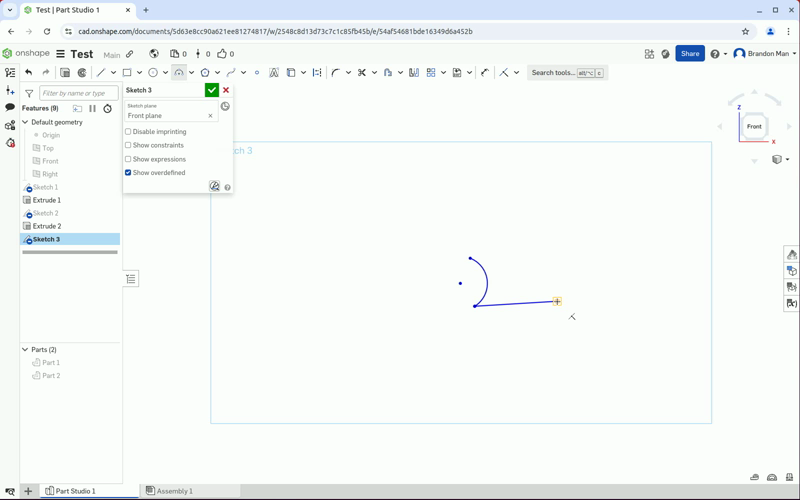
click(557, 301)
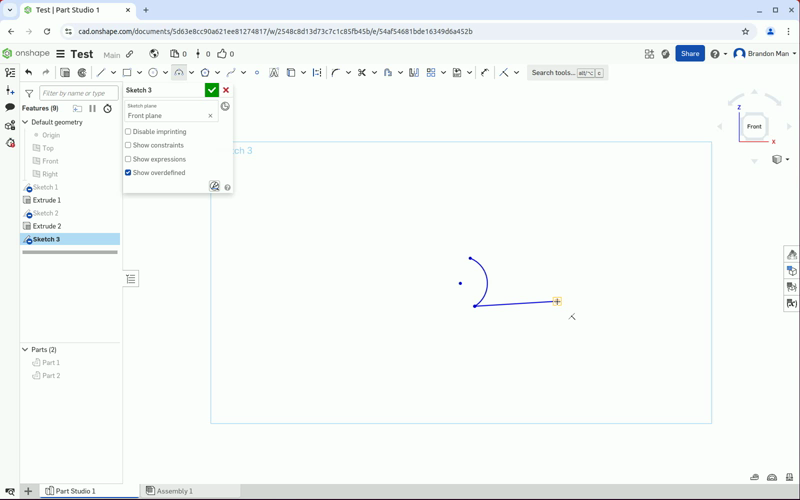
key_down(shift)
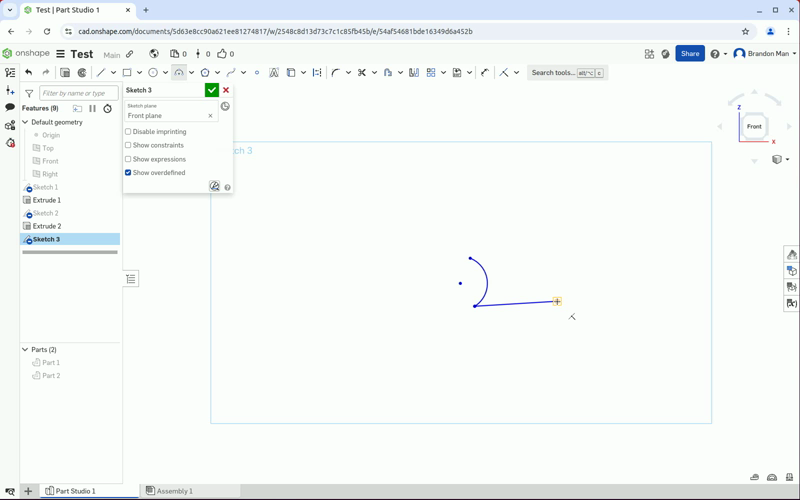
mouse_move(557, 265)
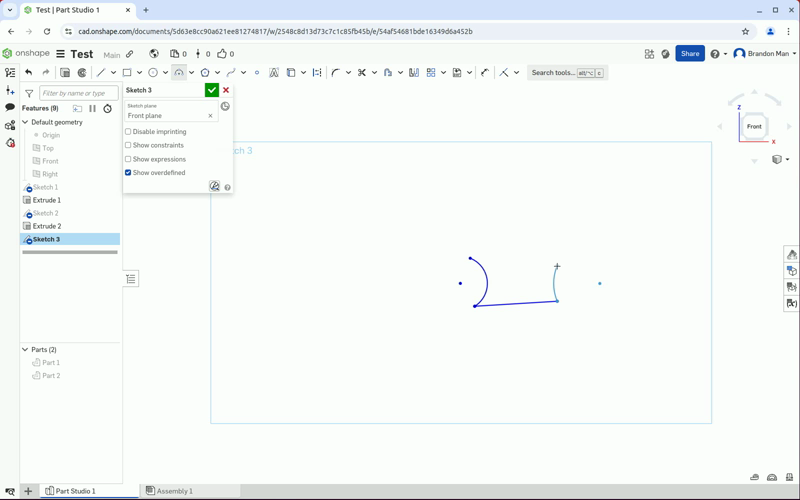
click(557, 265)
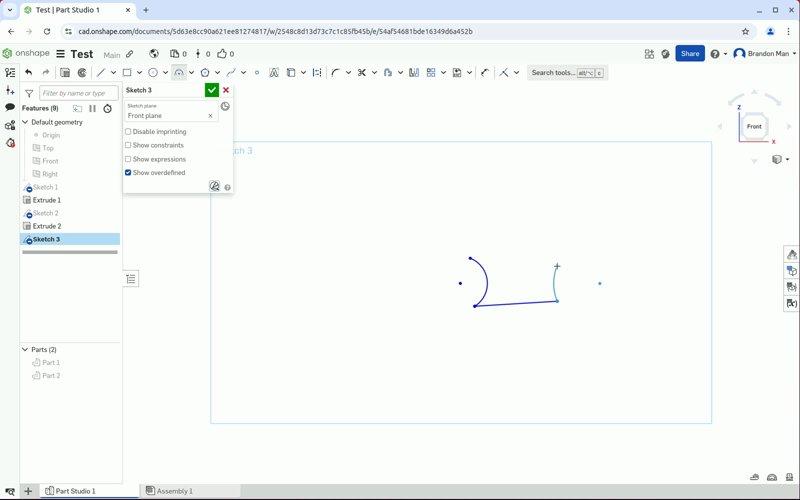
mouse_move(537, 283)
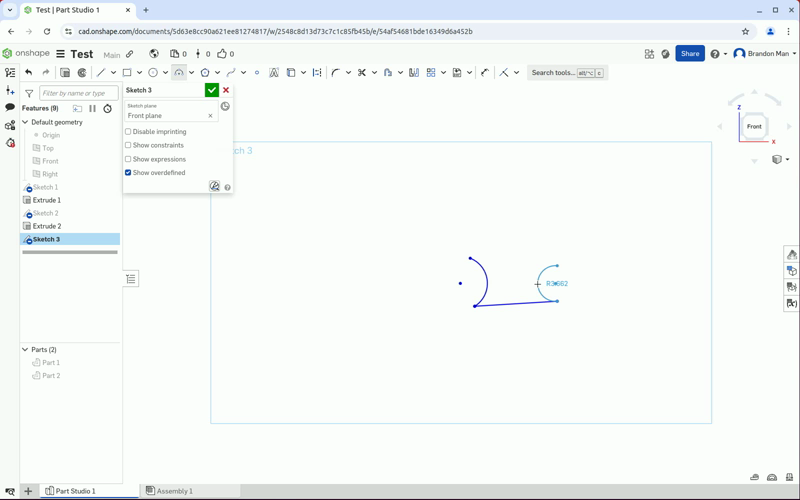
click(537, 283)
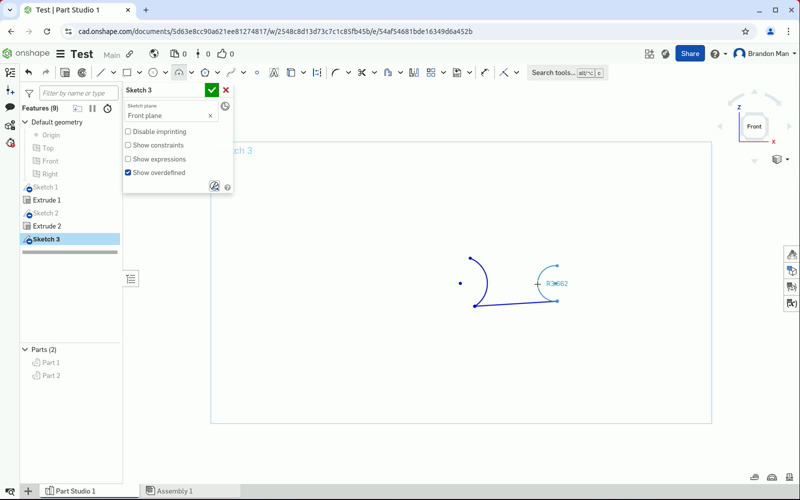
key_up(shift)
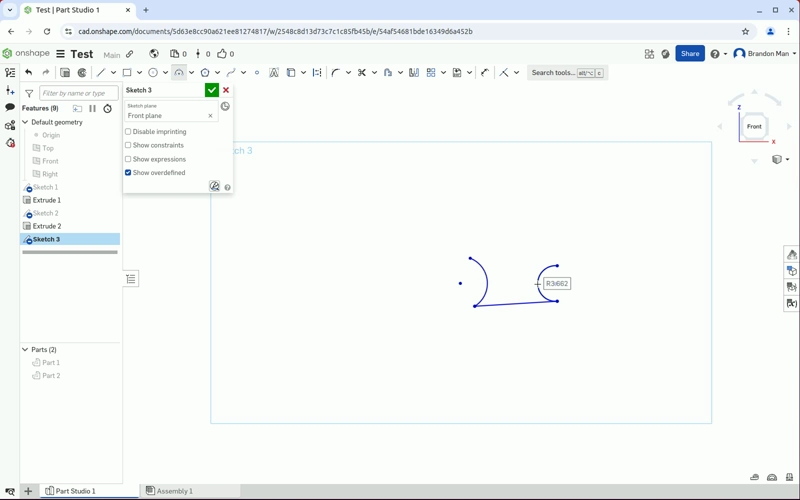
key(esc)
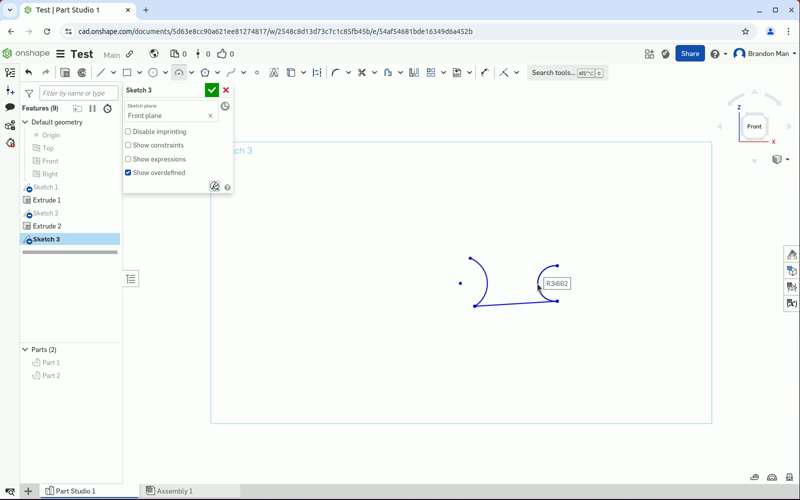
key(l)
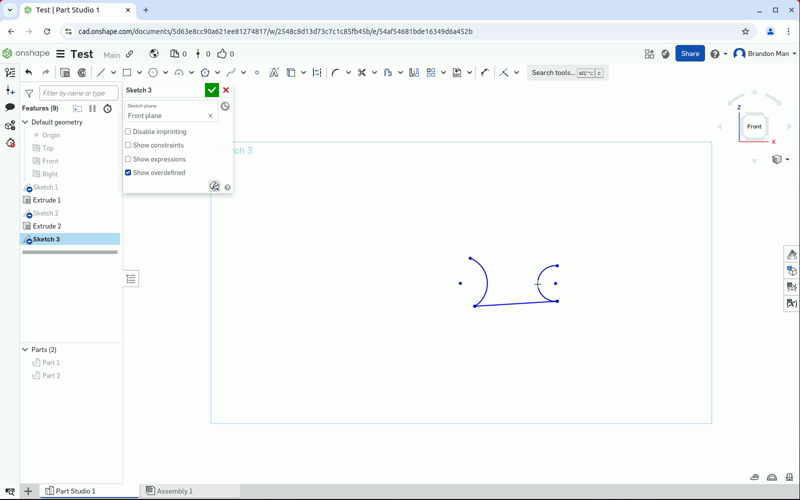
mouse_move(557, 265)
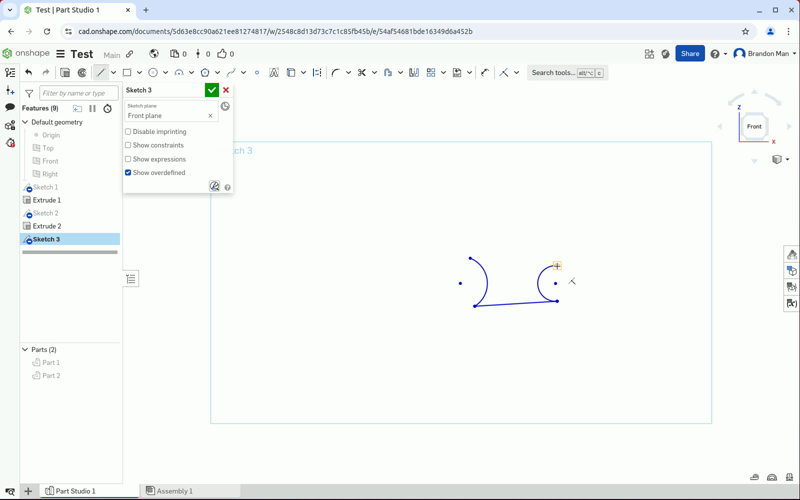
click(557, 265)
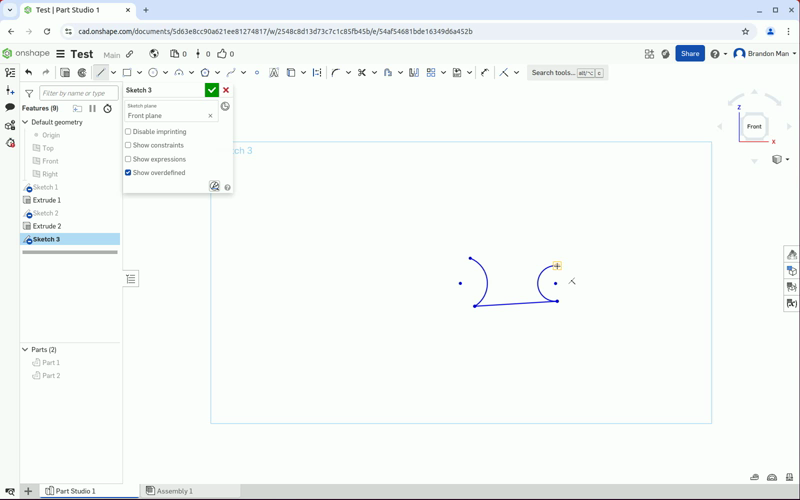
key_down(shift)
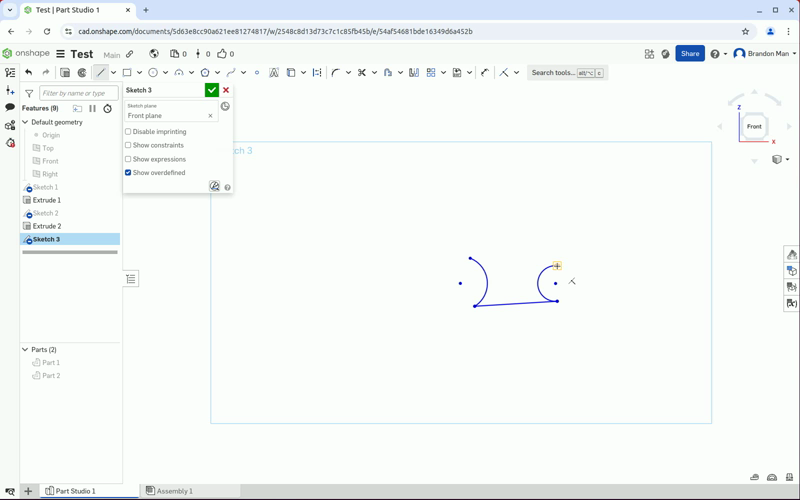
mouse_move(470, 258)
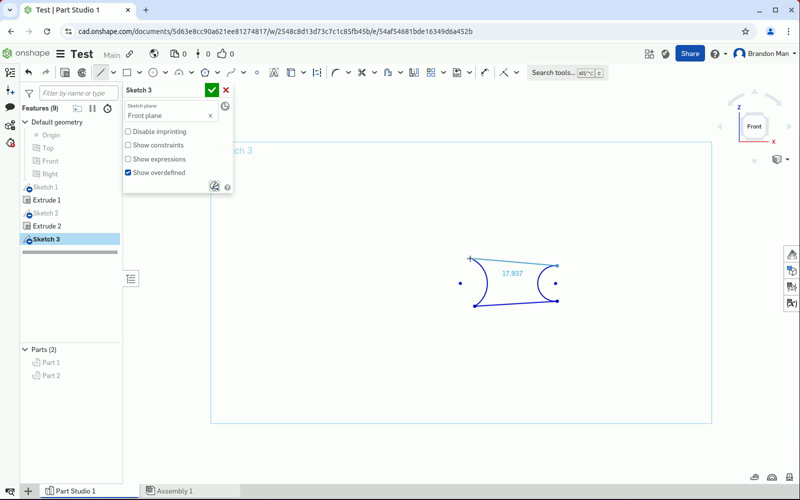
key_up(shift)
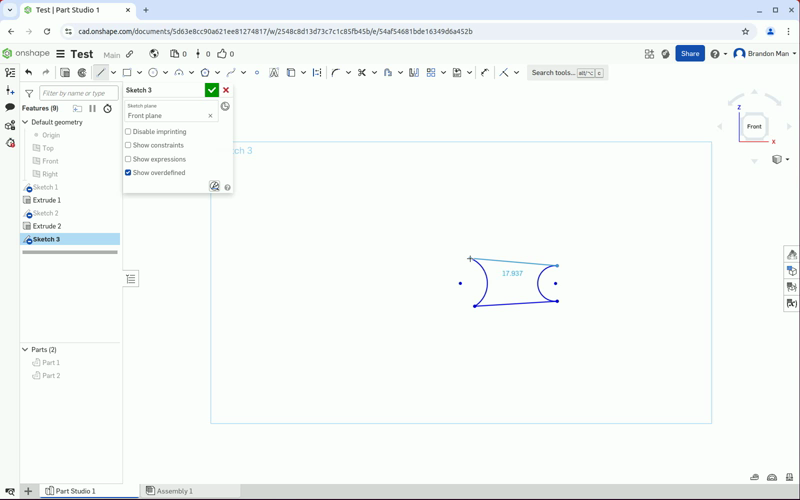
click(470, 258)
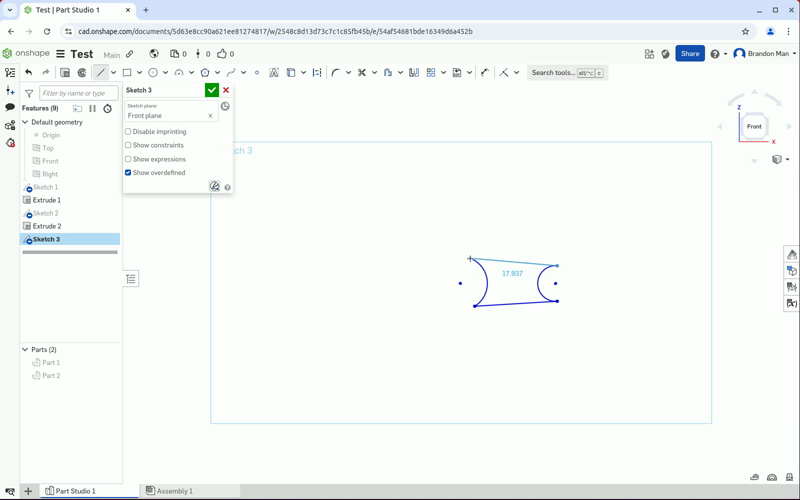
key(esc)
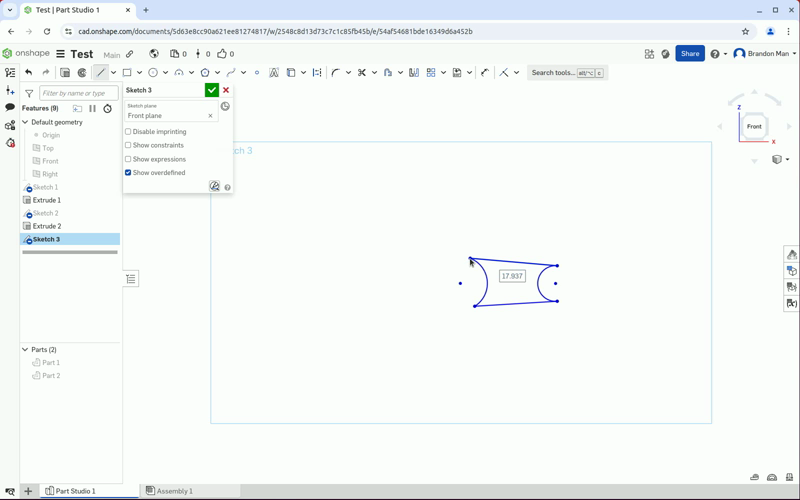
mouse_move(531, 291)
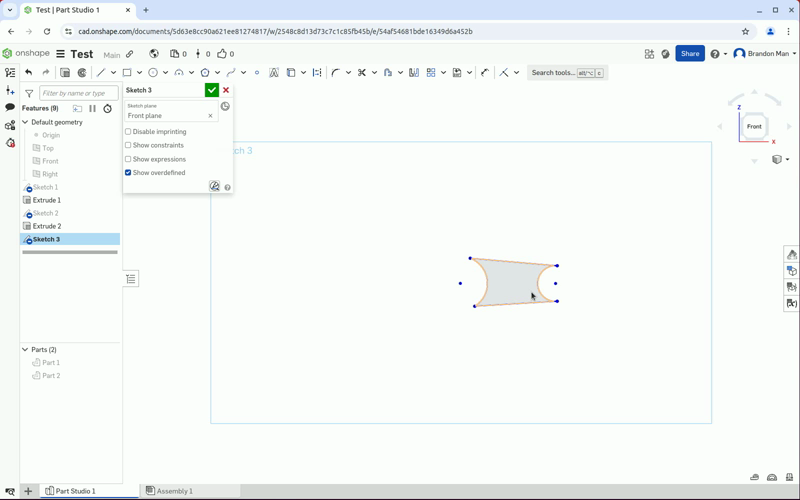
click(531, 291)
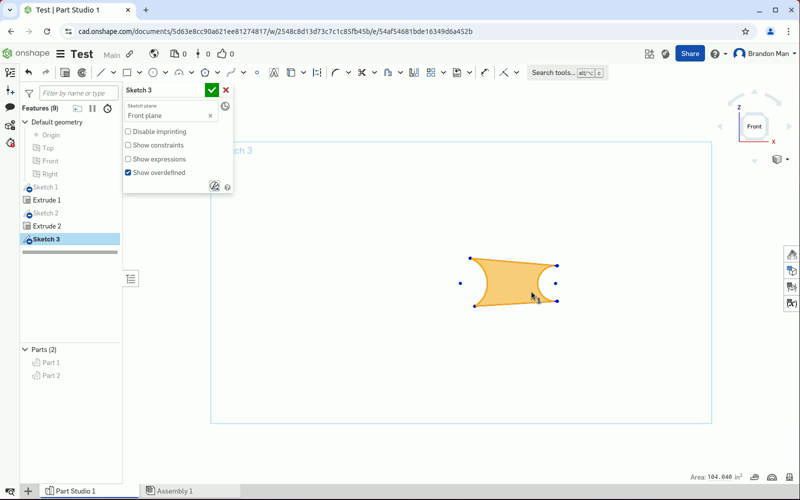
mouse_move(73, 352)
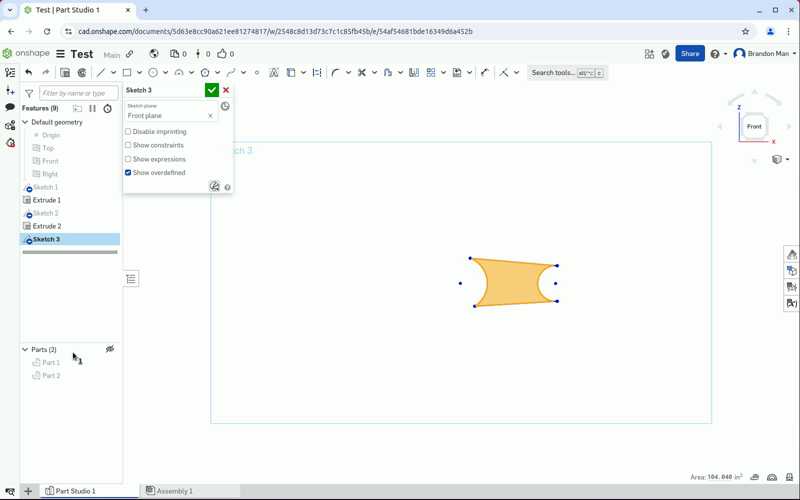
key(shift+y)
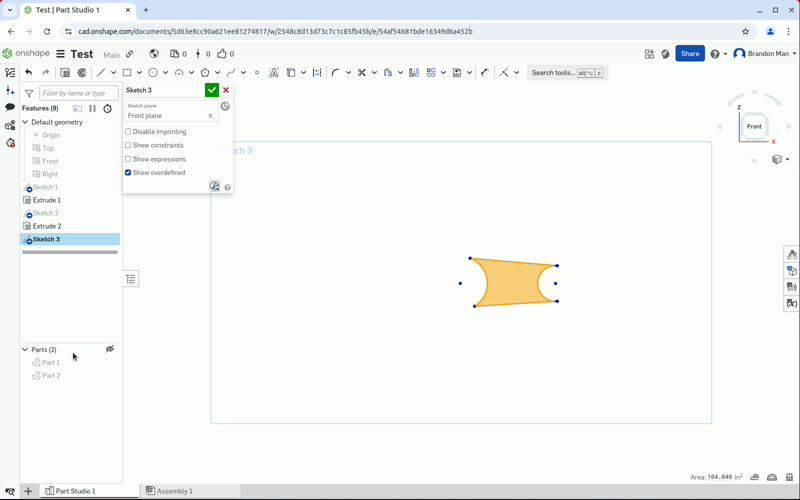
key(shift+e)
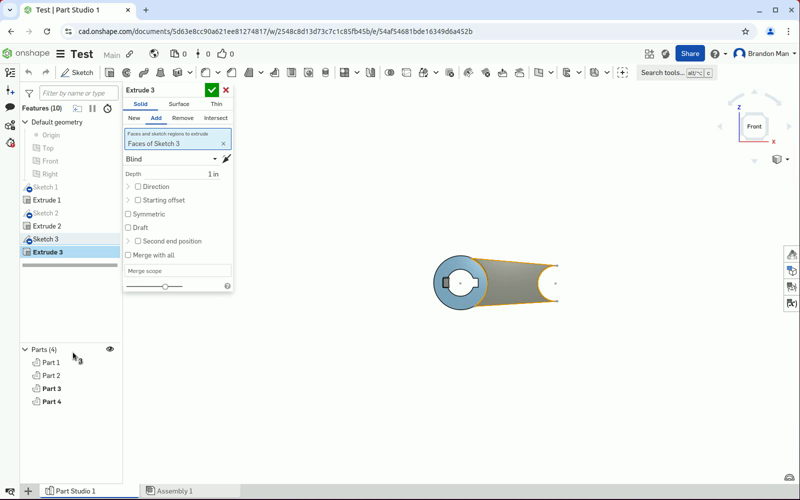
mouse_move(143, 106)
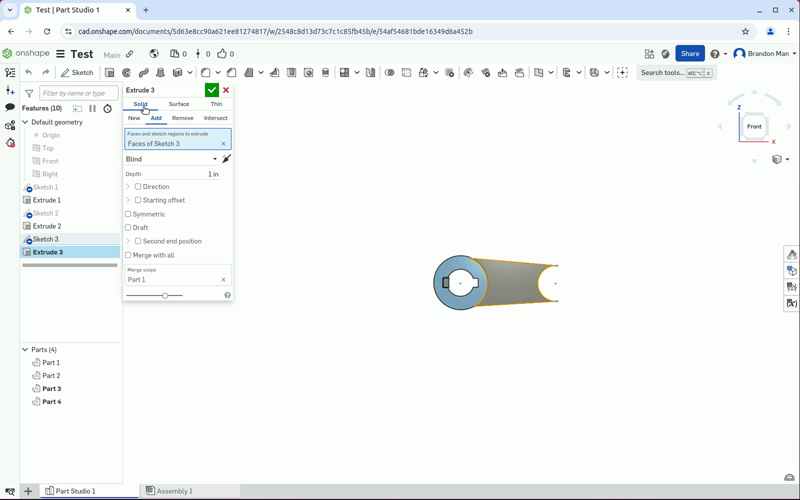
click(143, 106)
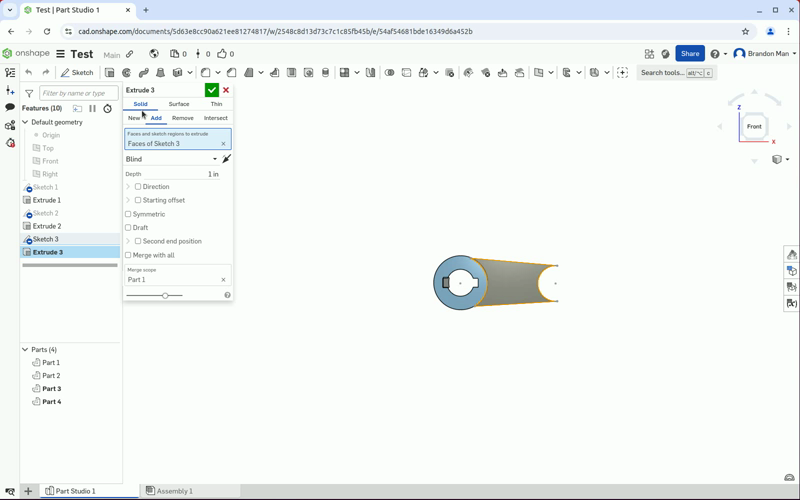
mouse_move(137, 120)
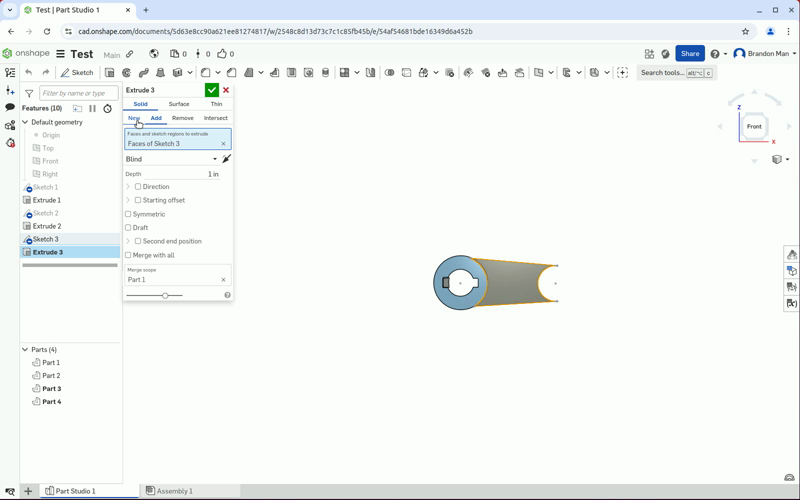
click(137, 120)
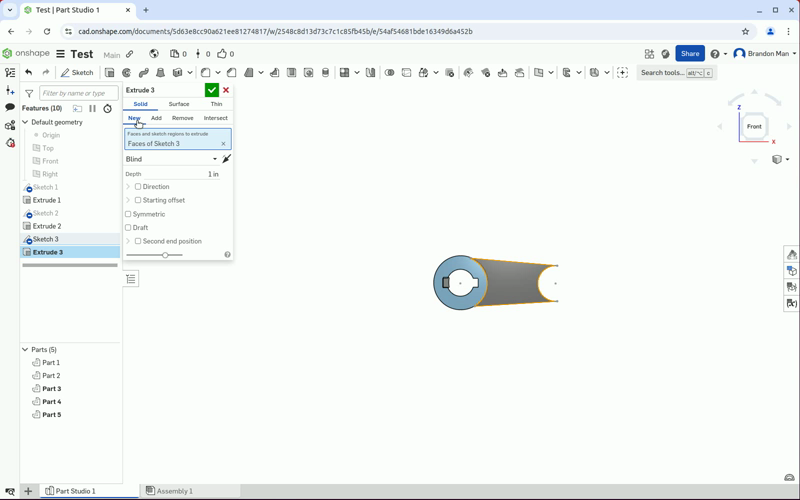
key(tab, 4)
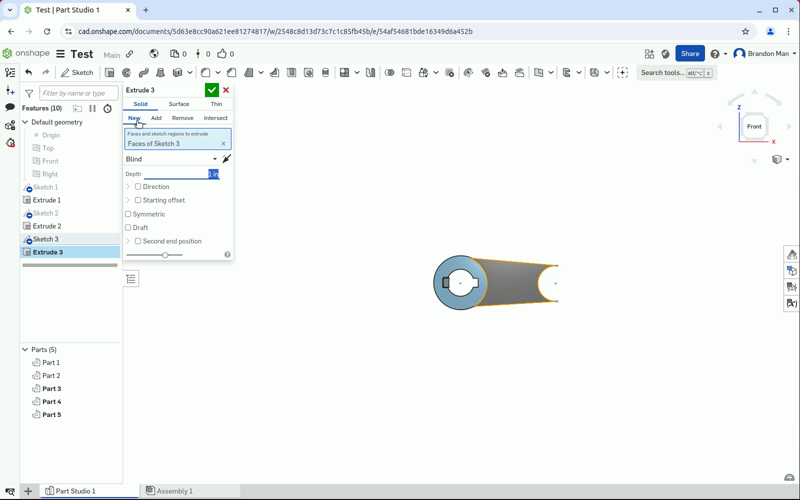
text(4.814)
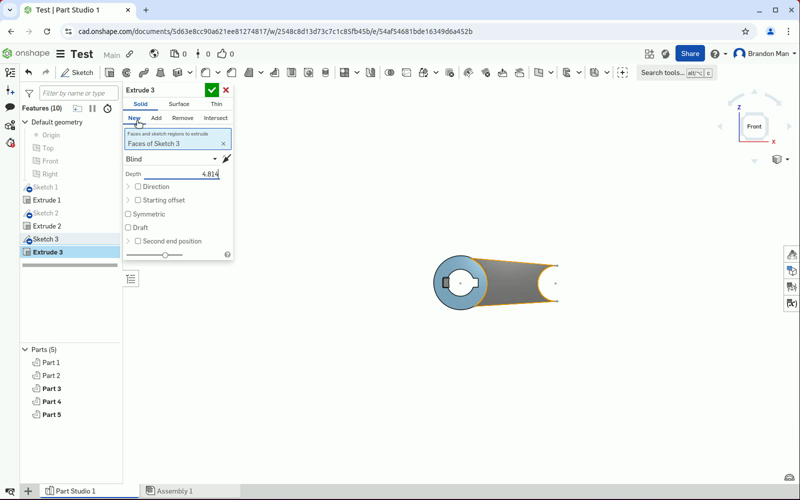
key(enter)
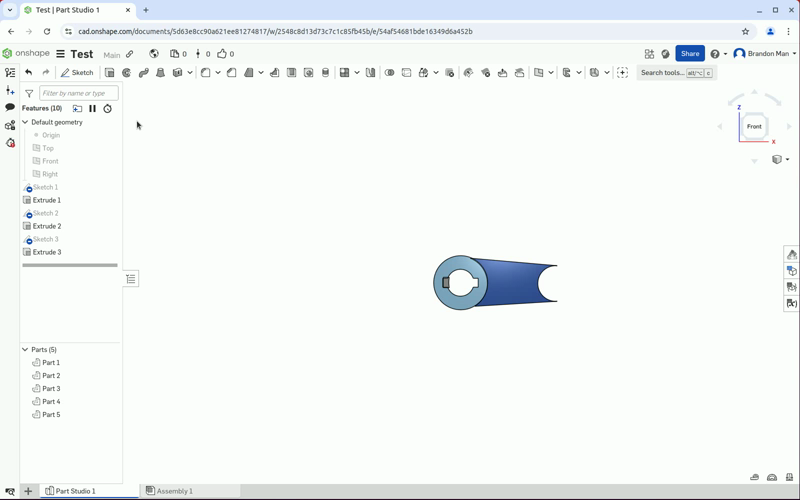
key(shift+h)
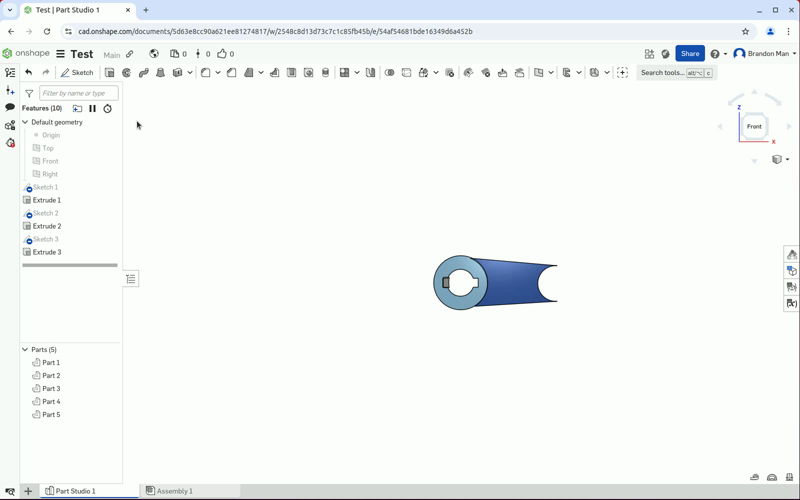
key(shift+h)
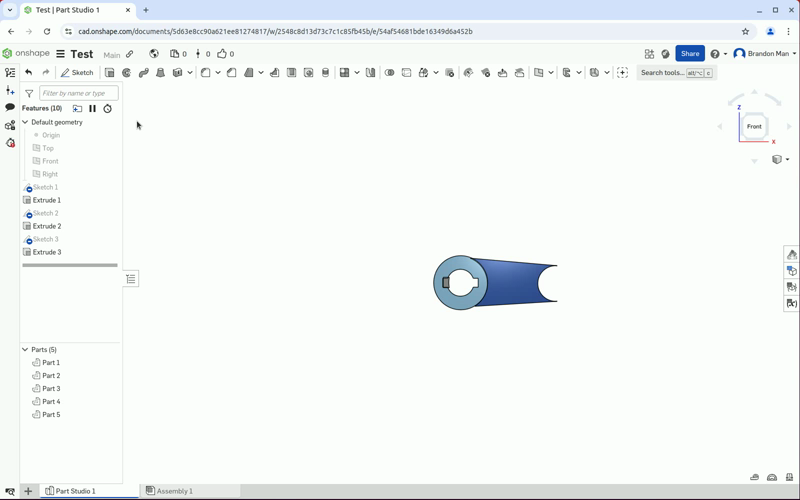
mouse_move(73, 189)
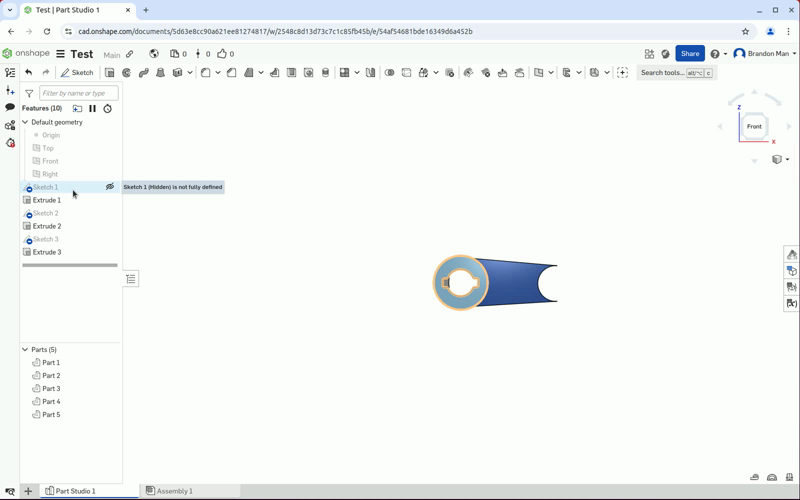
click(73, 189)
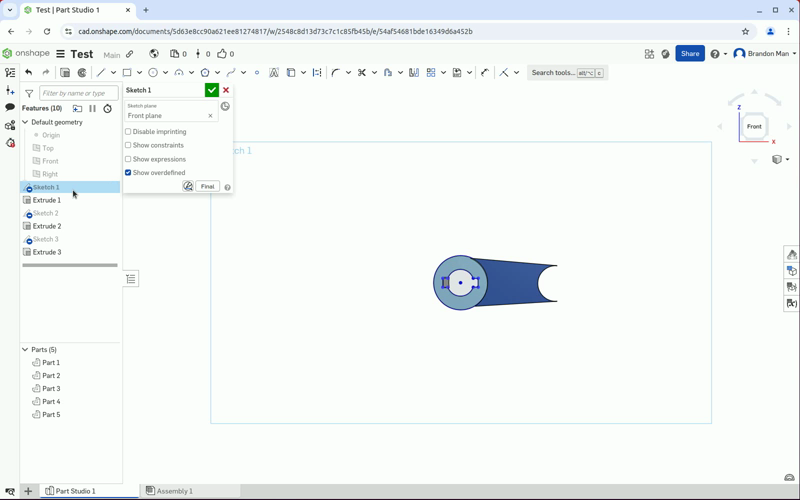
mouse_move(229, 92)
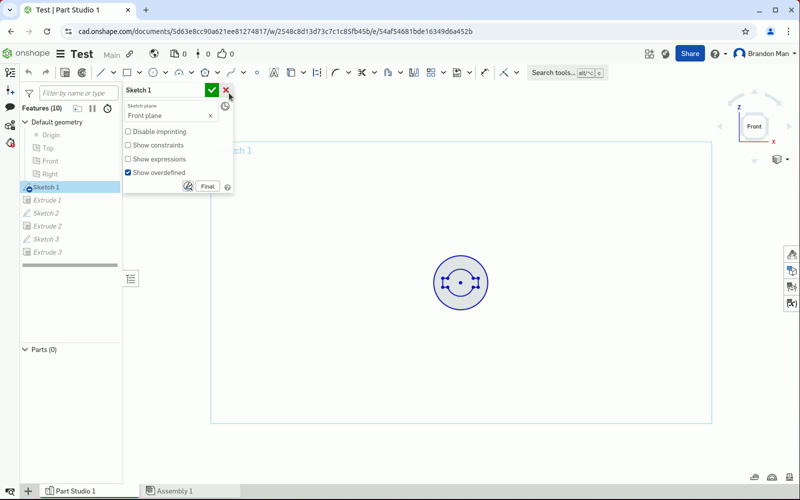
click(229, 92)
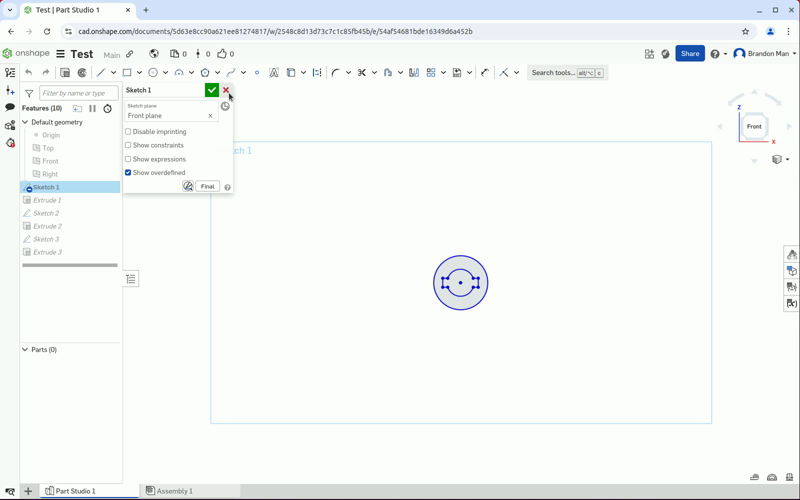
key(shift+s)
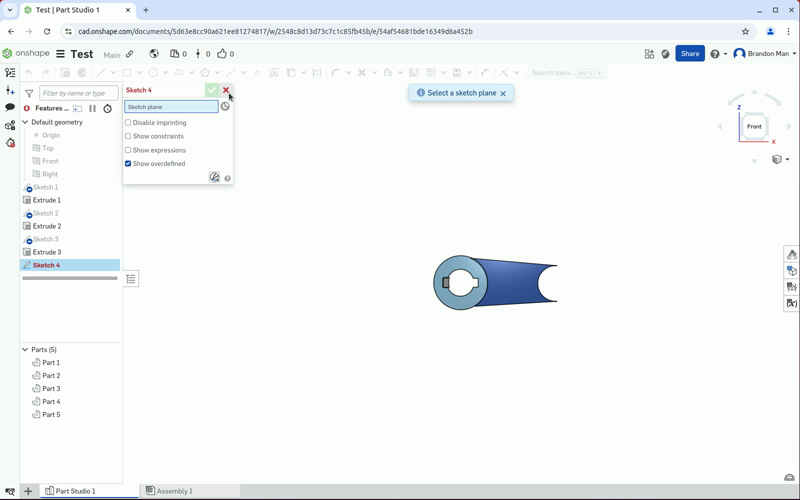
mouse_move(73, 163)
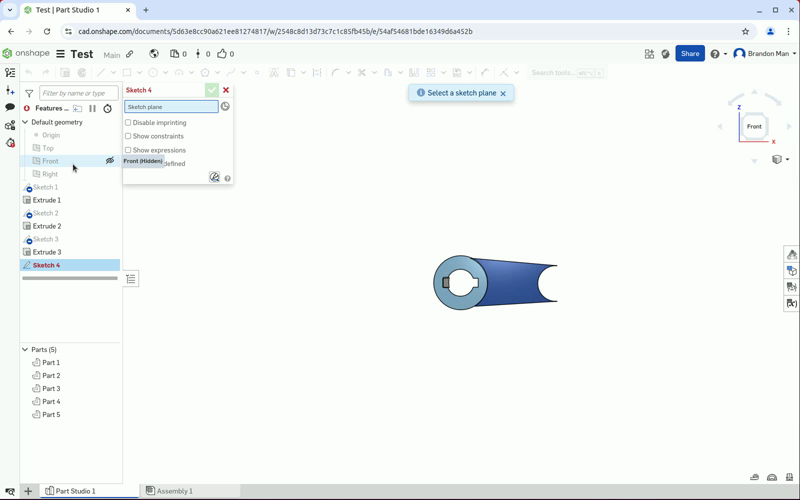
click(73, 163)
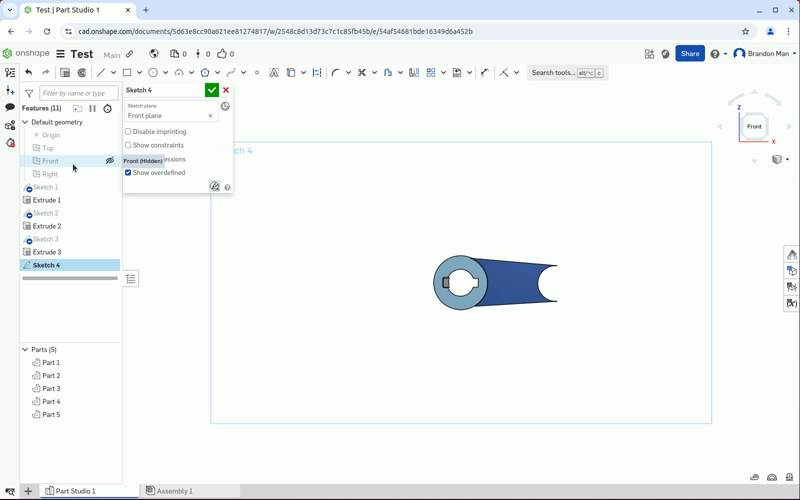
mouse_move(73, 352)
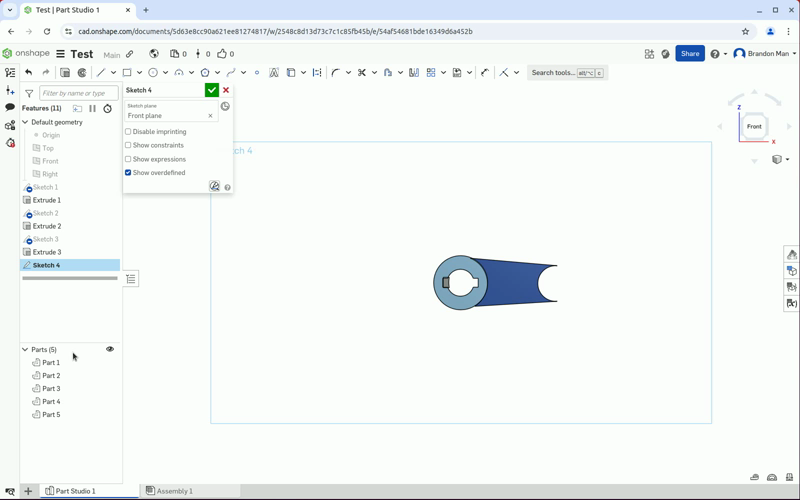
key(y)
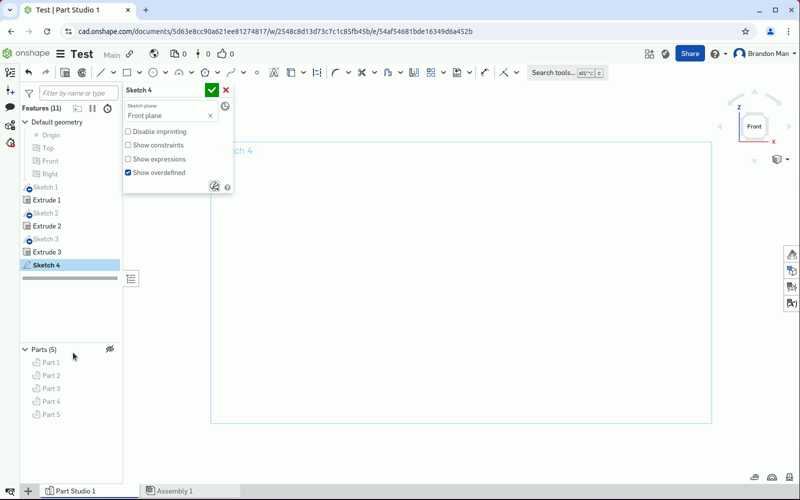
key(c)
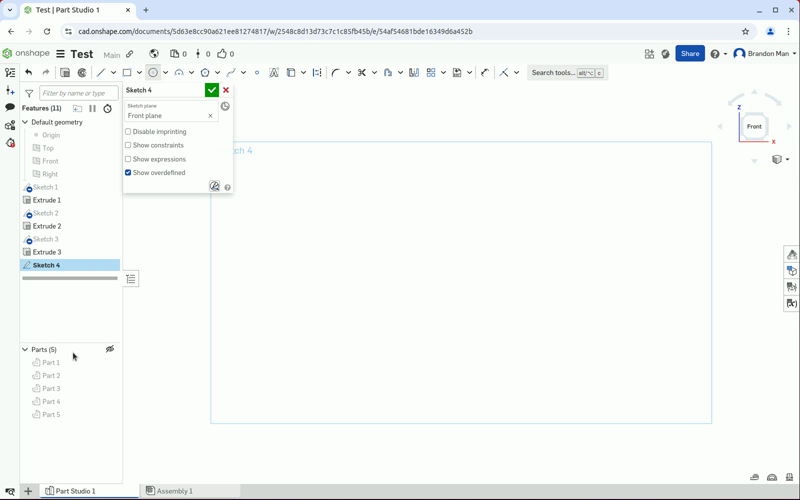
key_down(shift)
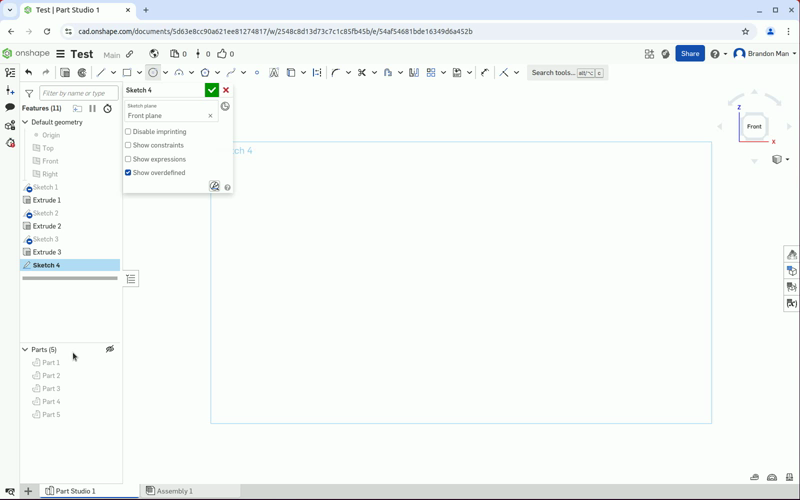
mouse_move(556, 282)
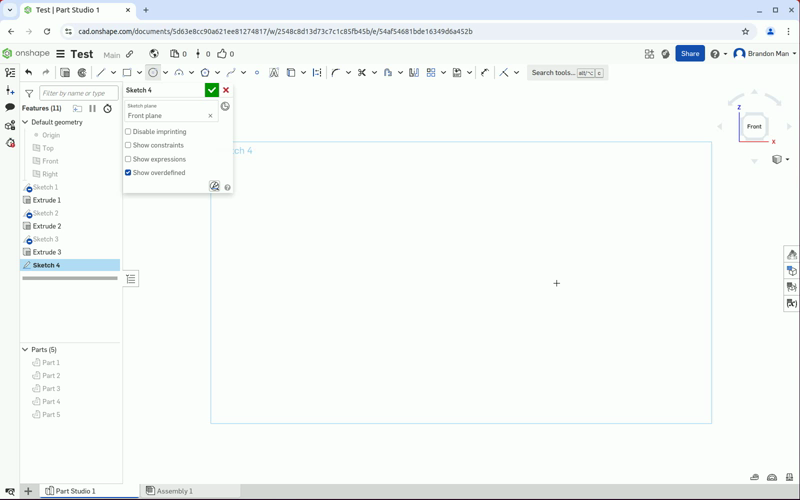
click(556, 282)
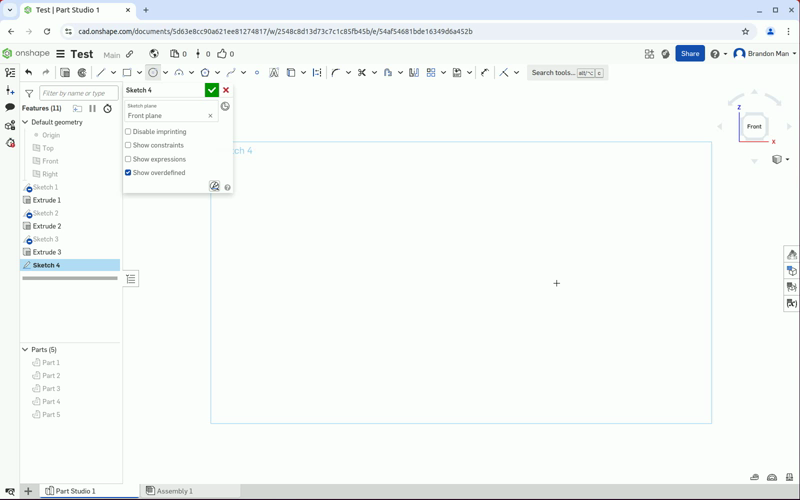
key_up(shift)
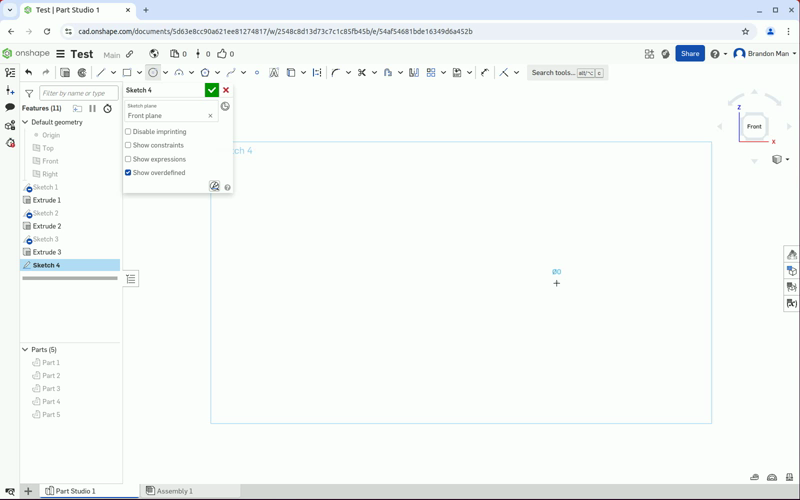
mouse_move(574, 282)
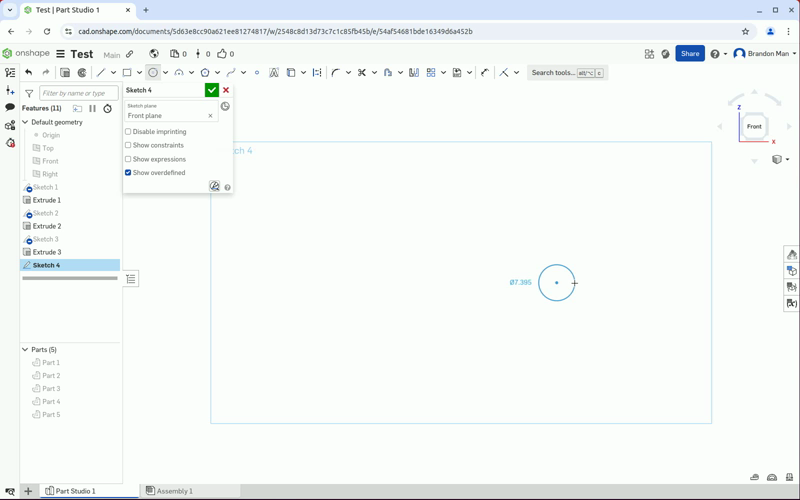
click(574, 282)
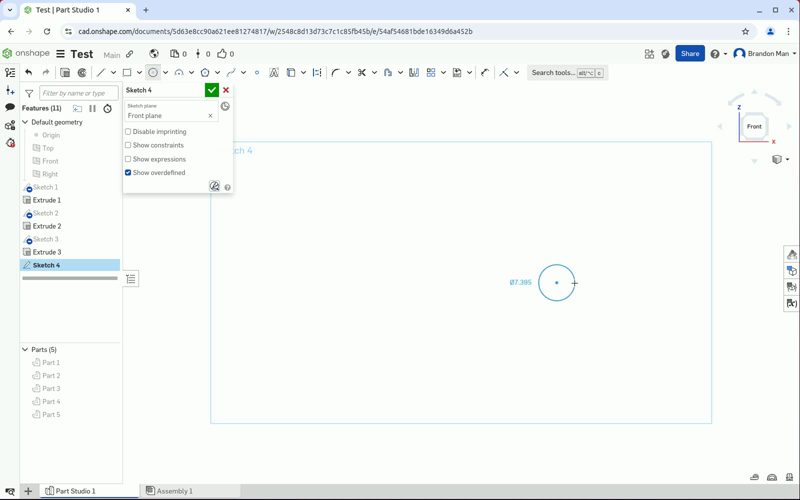
key(esc)
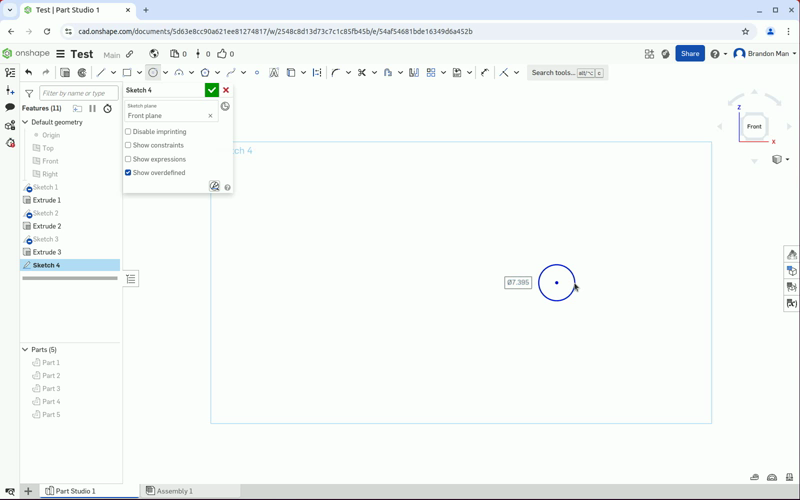
key(c)
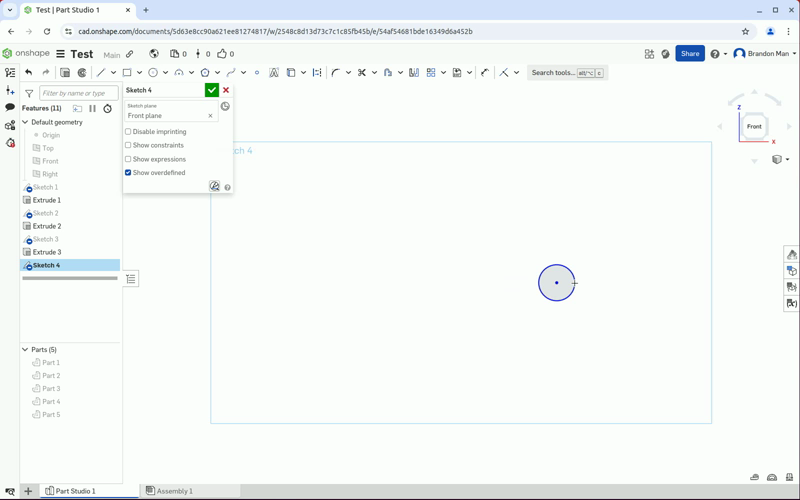
key_down(shift)
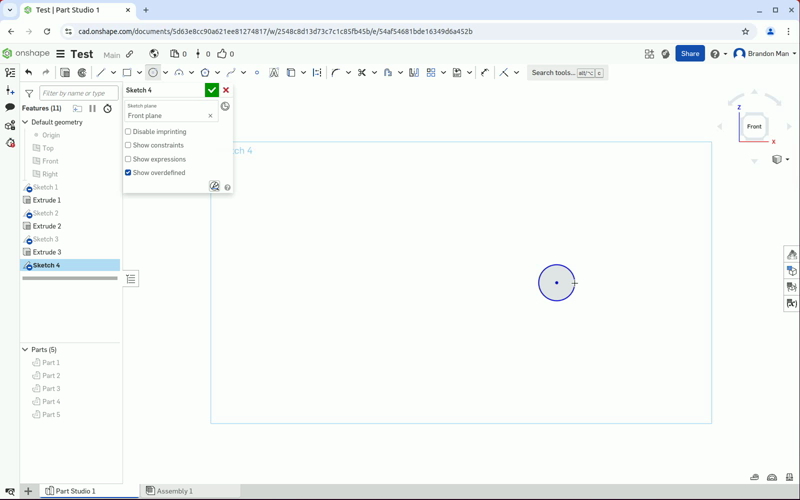
mouse_move(556, 282)
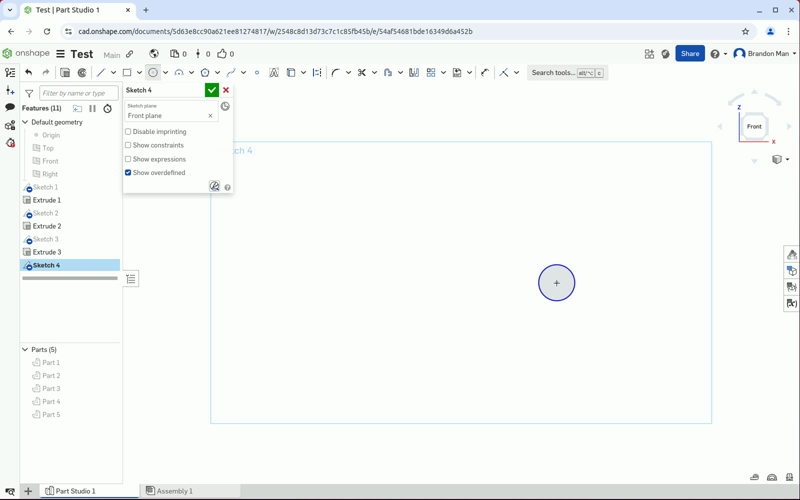
click(556, 282)
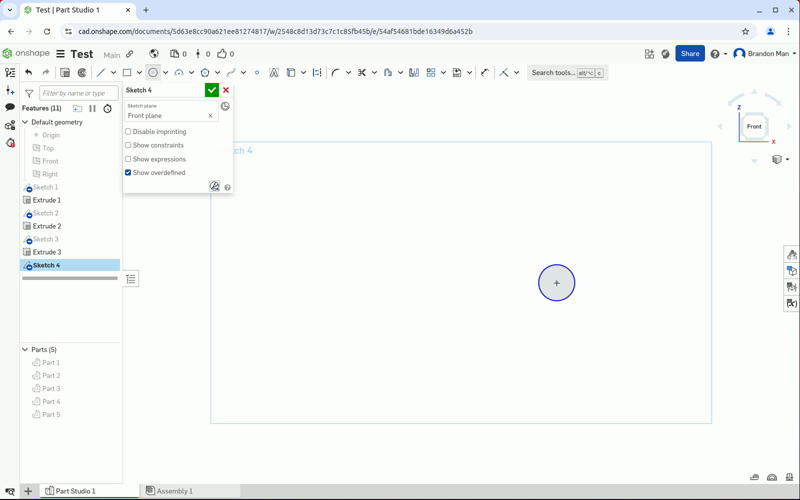
key_up(shift)
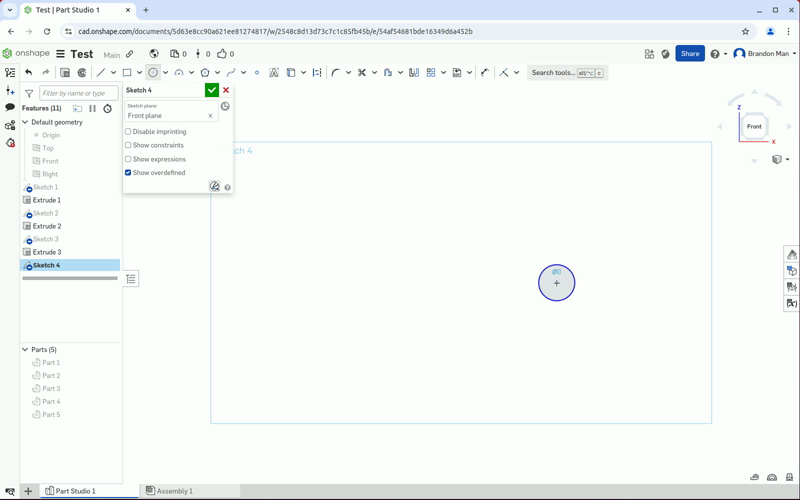
mouse_move(570, 282)
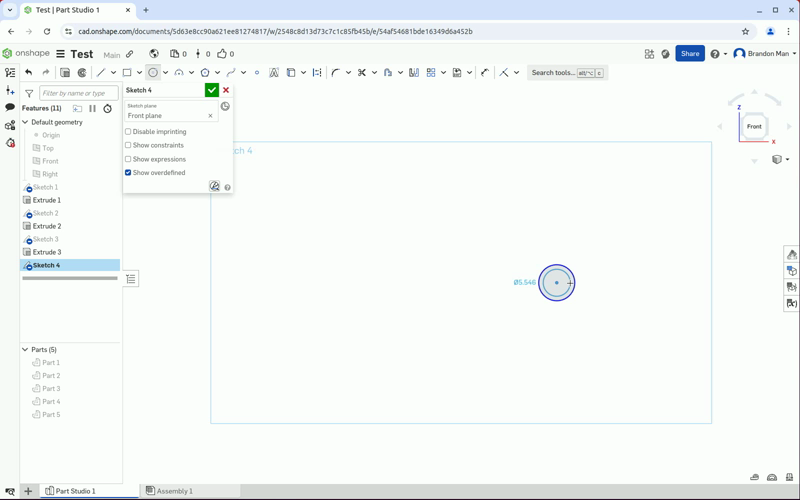
click(570, 282)
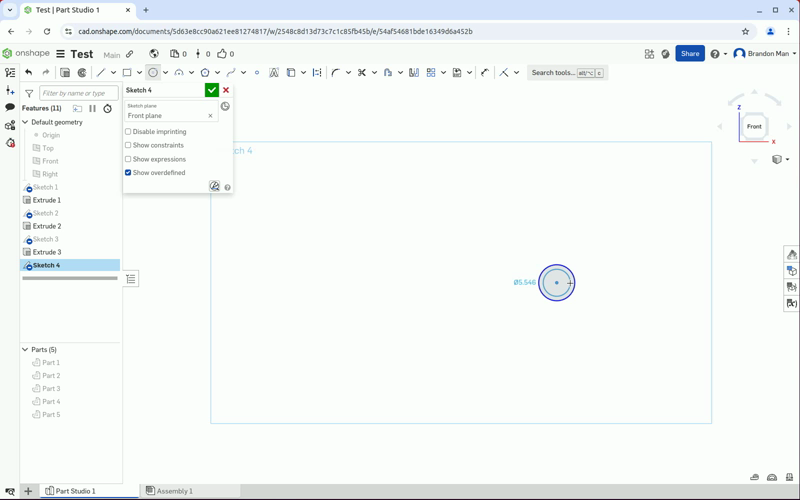
key(esc)
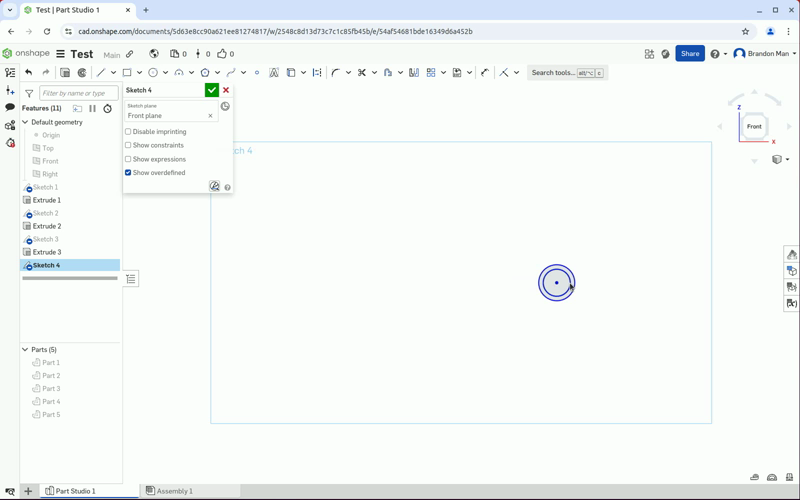
mouse_move(555, 266)
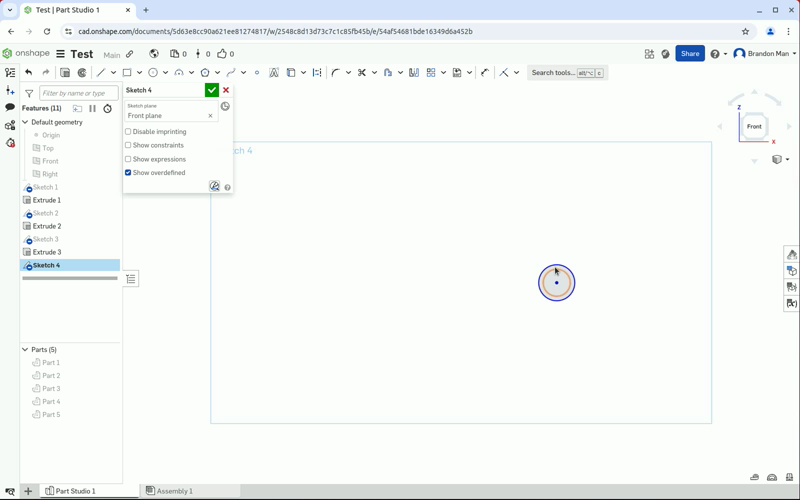
scroll(6)
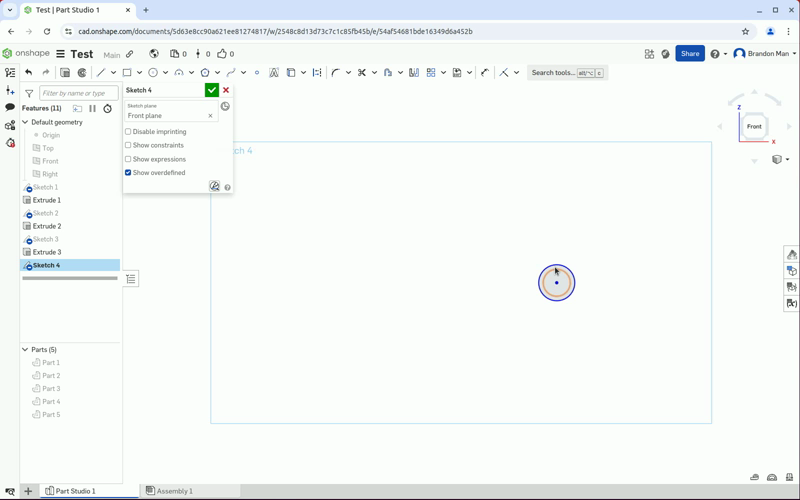
scroll(6)
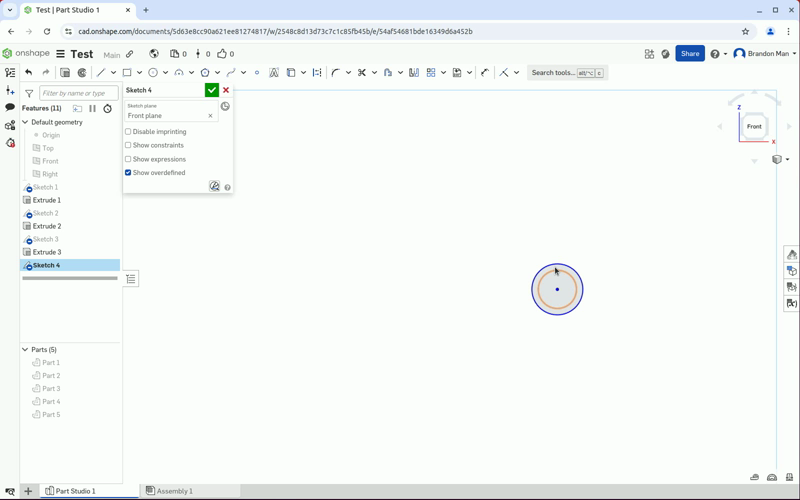
scroll(6)
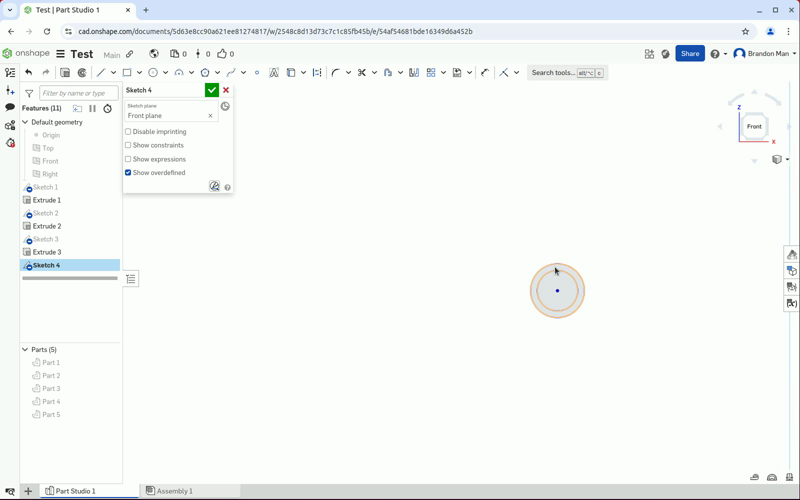
scroll(6)
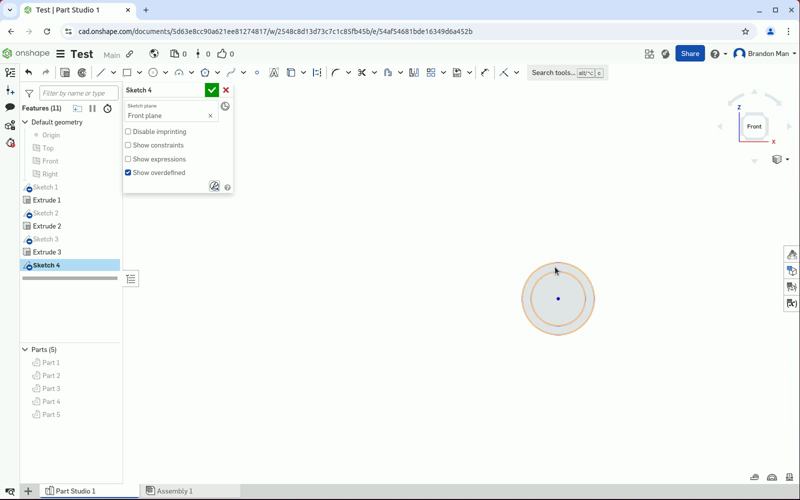
scroll(6)
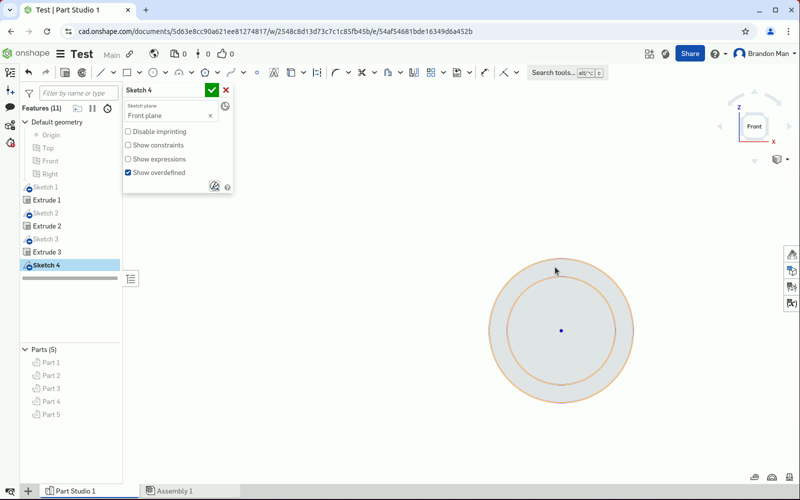
scroll(6)
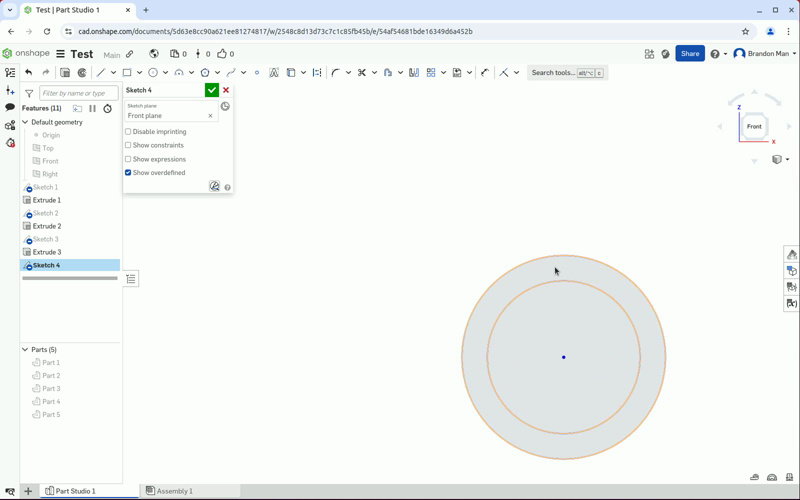
scroll(6)
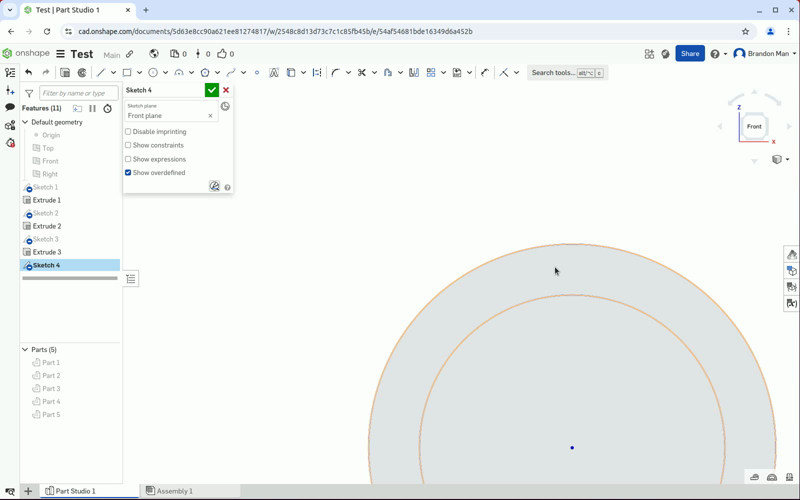
click(555, 266)
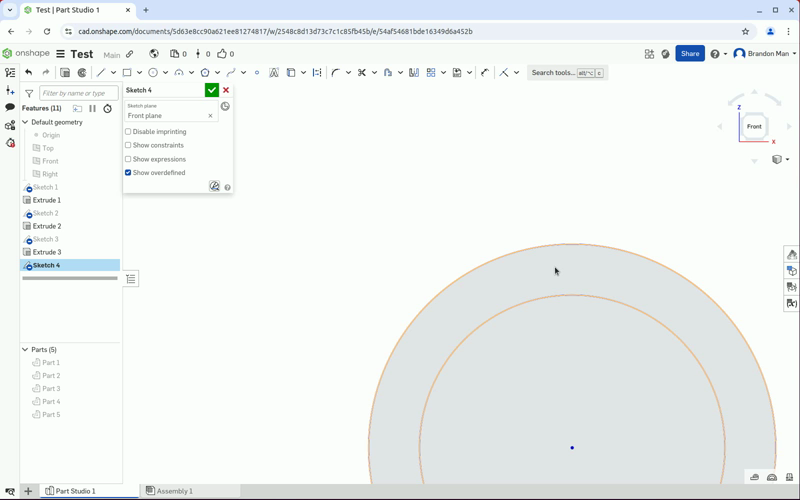
scroll(-6)
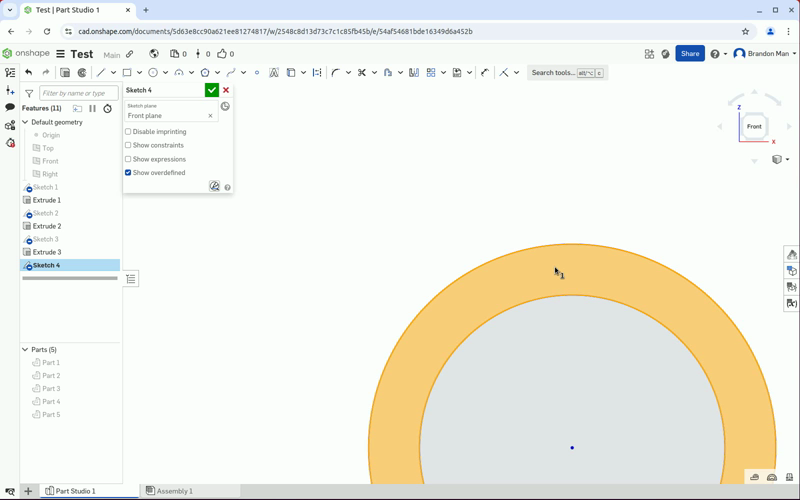
scroll(-6)
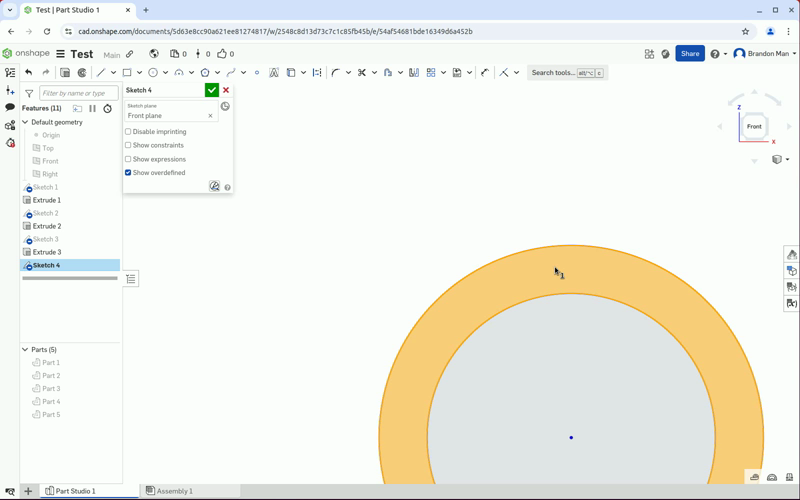
scroll(-6)
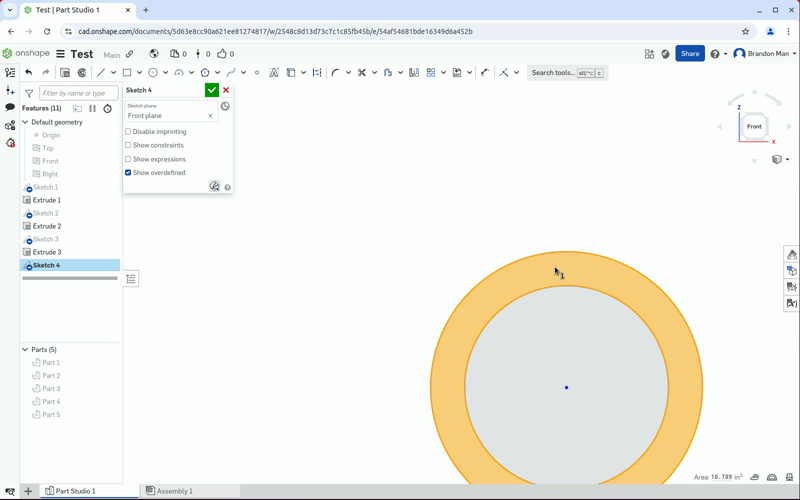
scroll(-6)
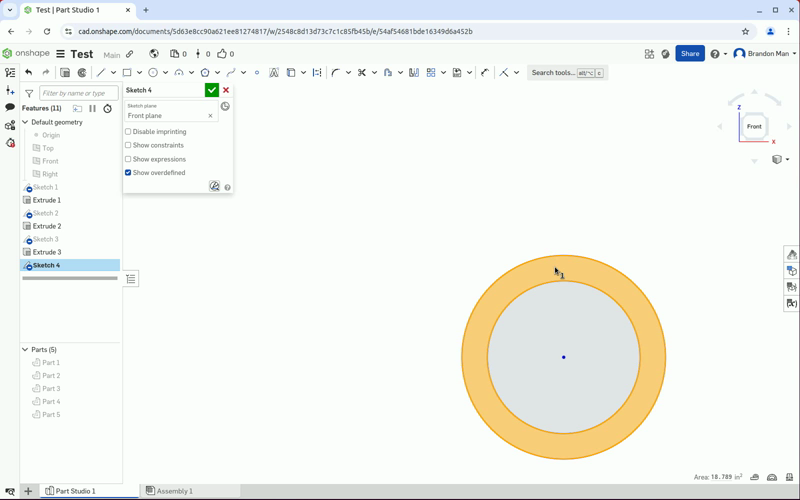
scroll(-6)
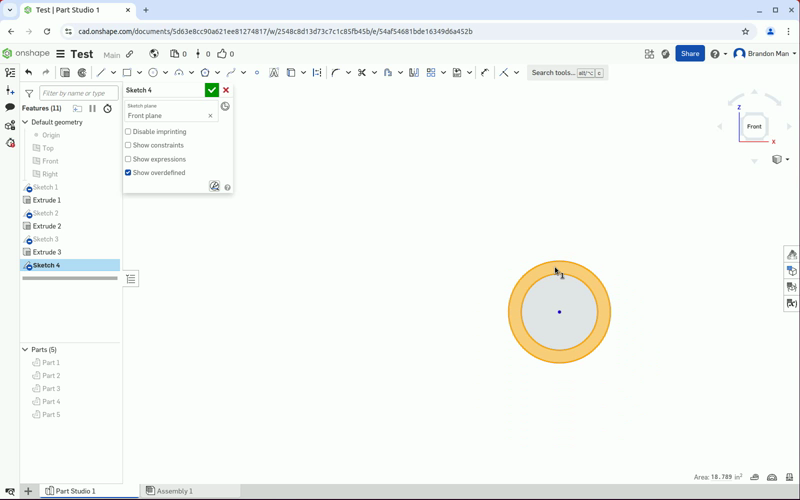
scroll(-6)
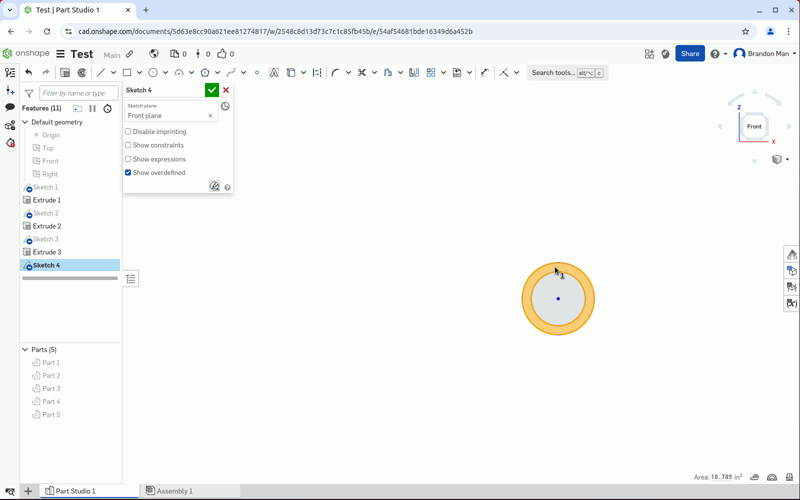
scroll(-6)
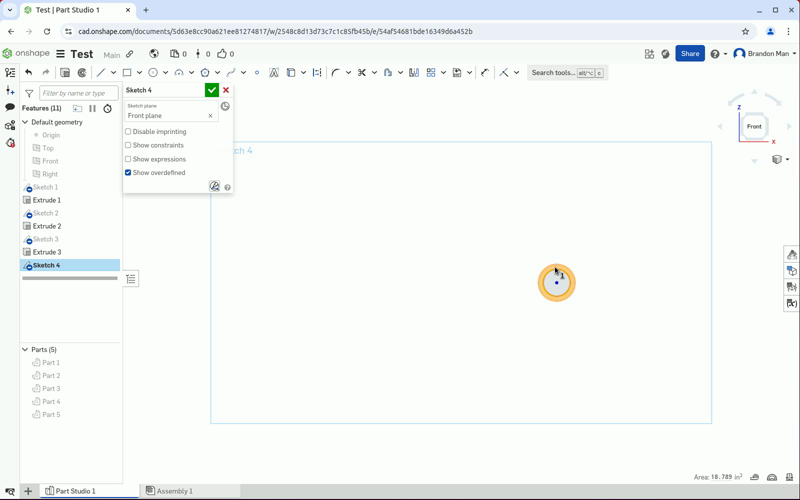
mouse_move(73, 352)
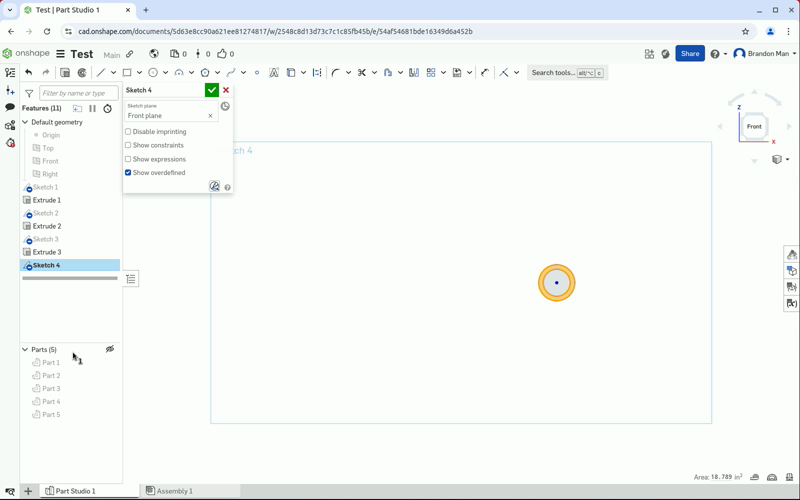
key(shift+y)
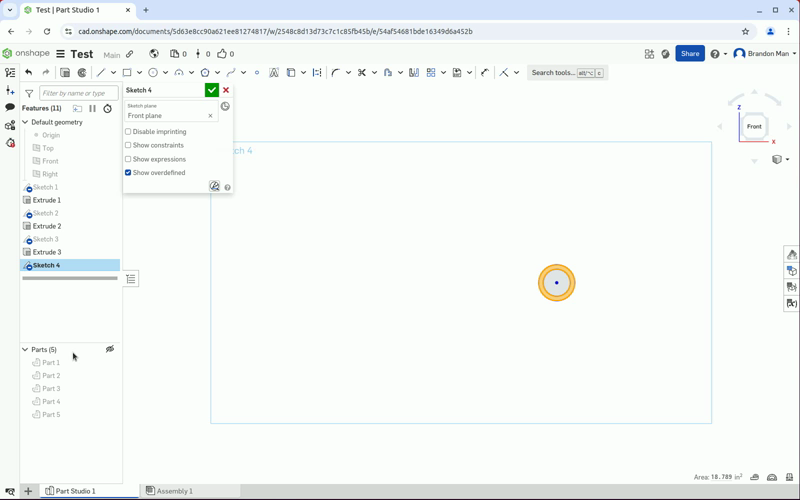
key(shift+e)
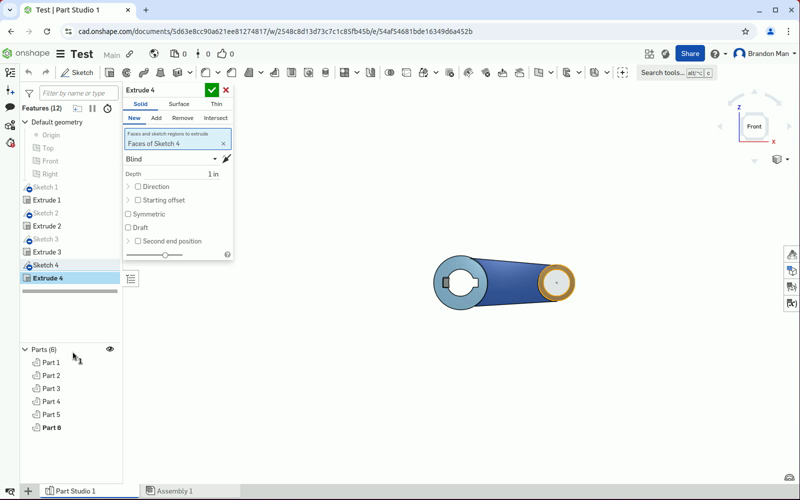
mouse_move(143, 106)
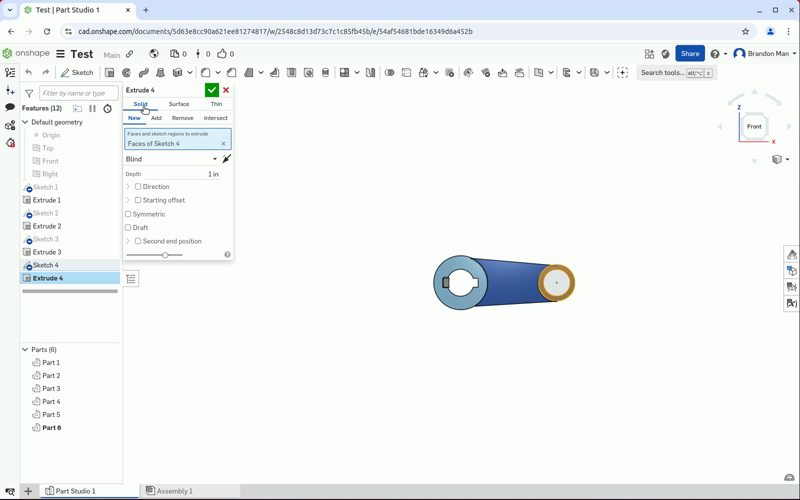
click(143, 106)
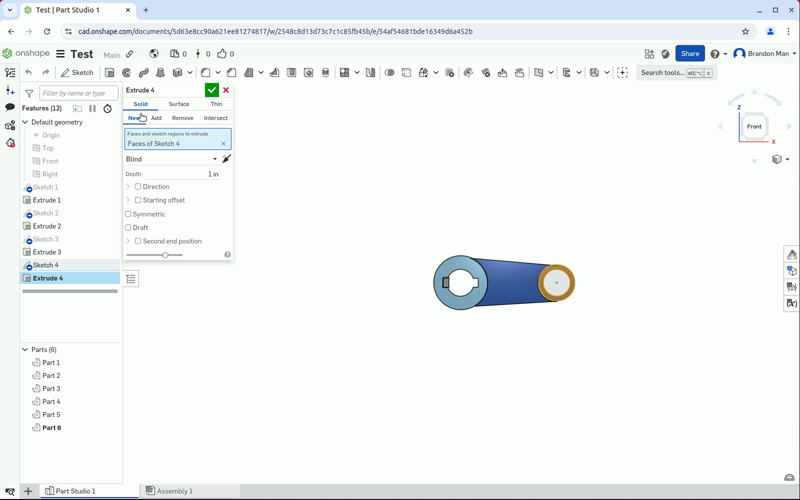
mouse_move(137, 120)
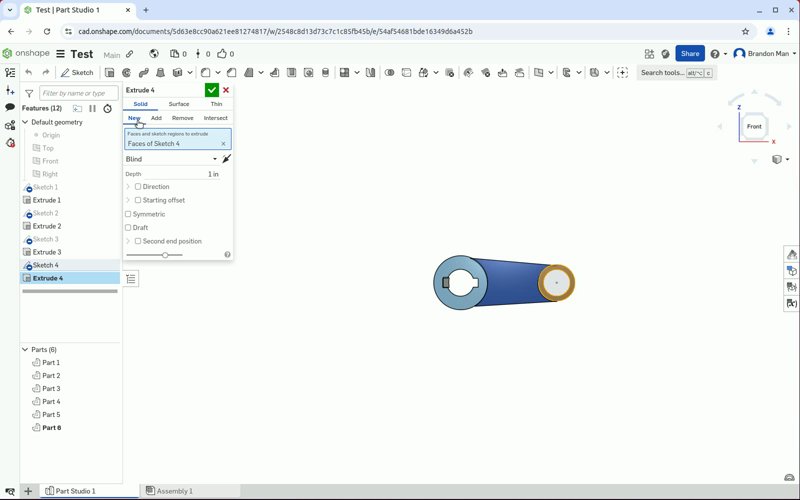
click(137, 120)
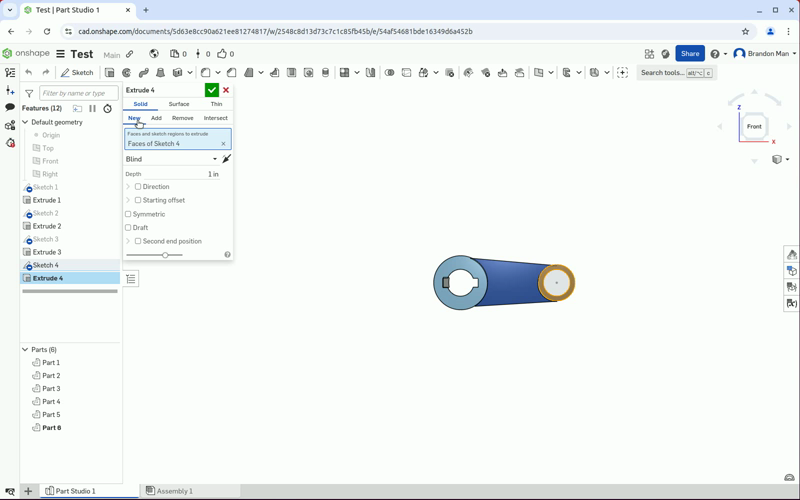
key(tab, 4)
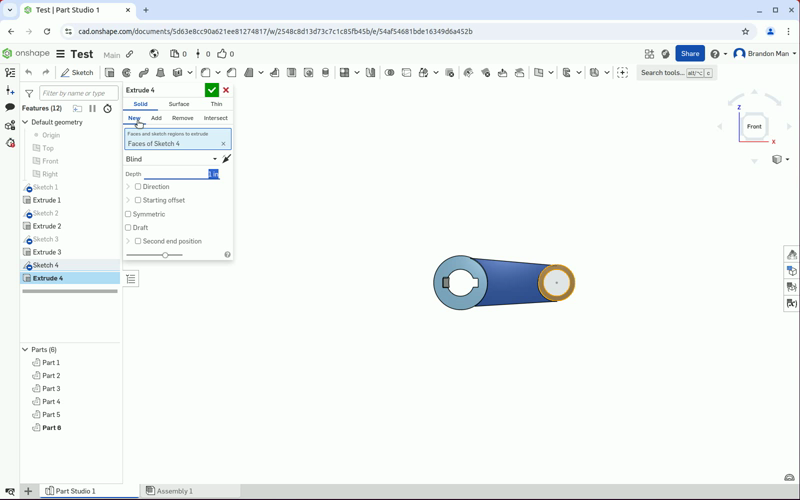
text(4.814)
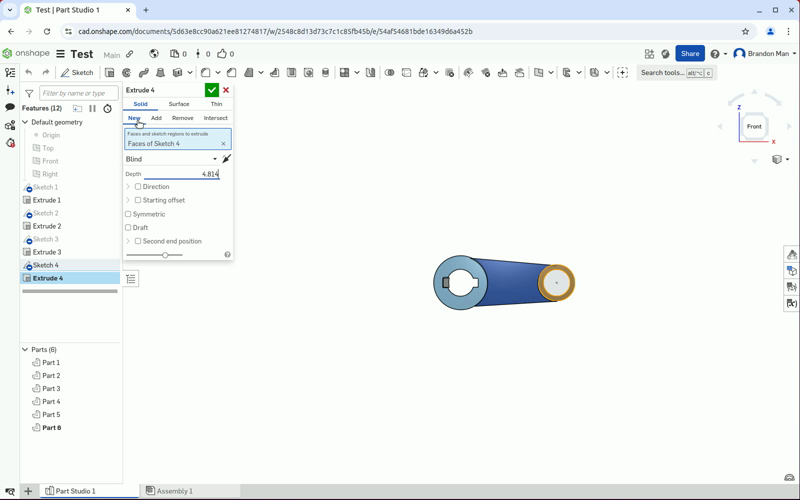
key(enter)
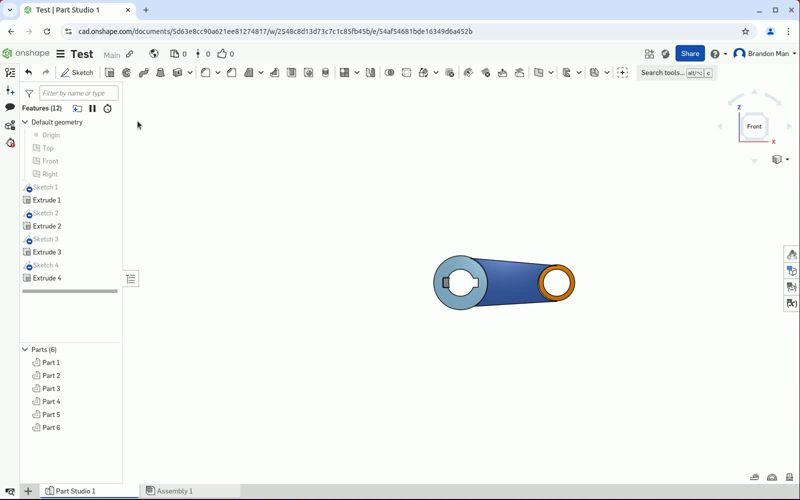
key(shift+h)
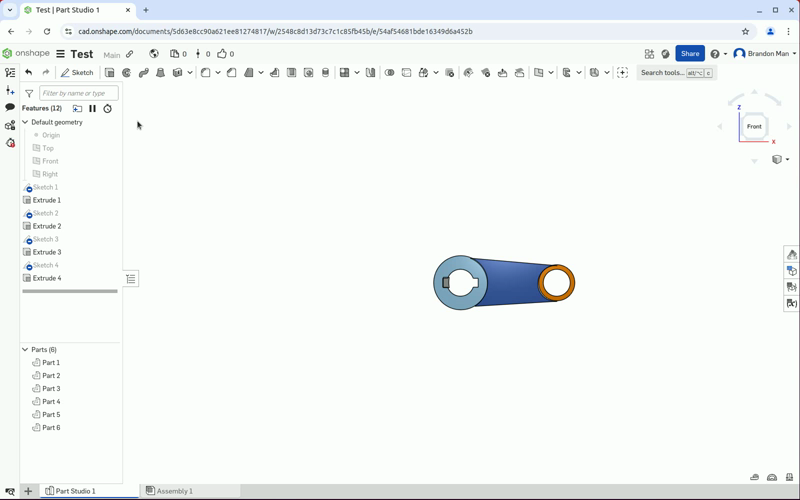
key(shift+h)
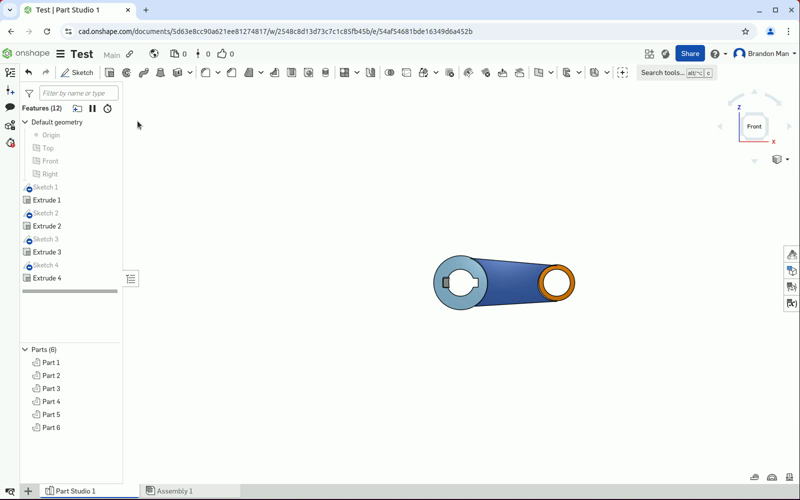
mouse_move(73, 189)
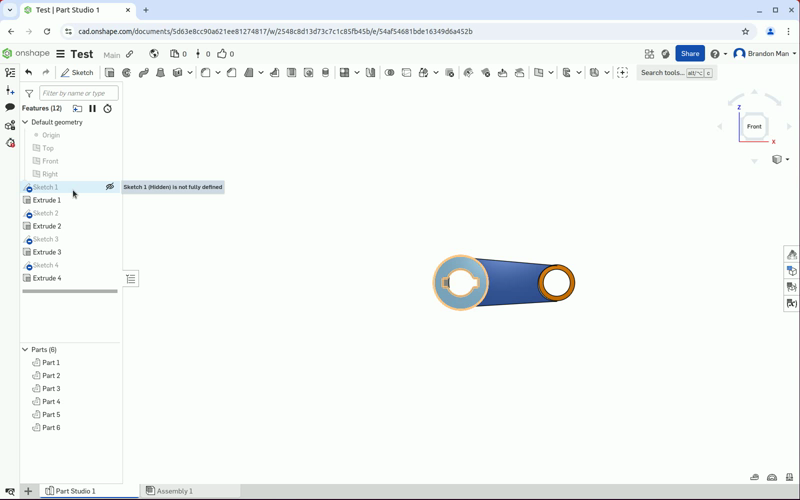
click(73, 189)
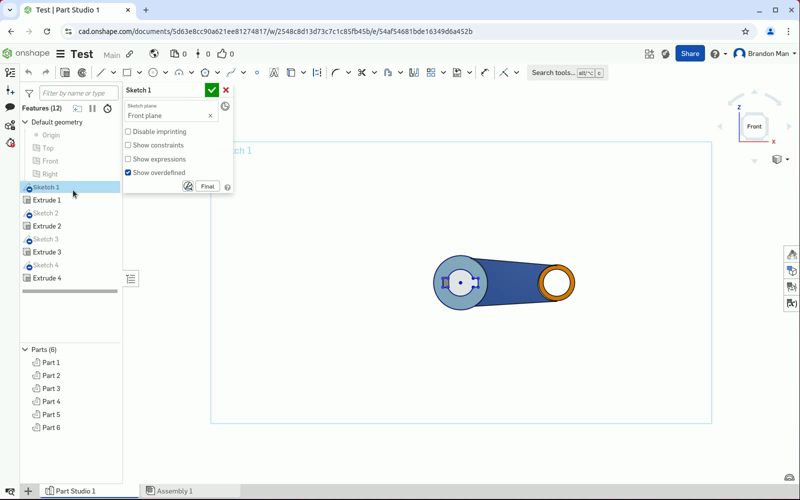
mouse_move(229, 92)
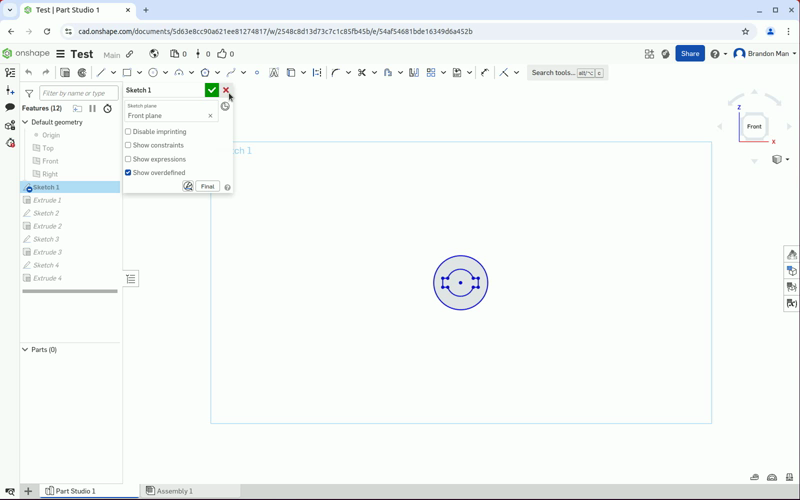
click(229, 92)
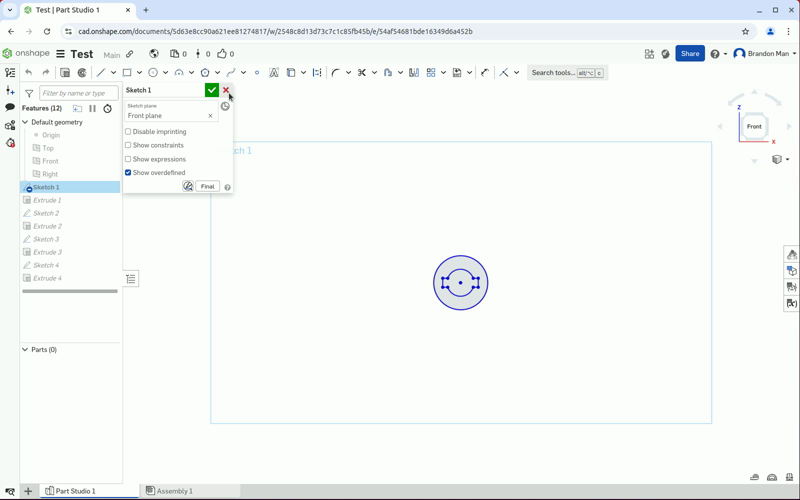
key(shift+s)
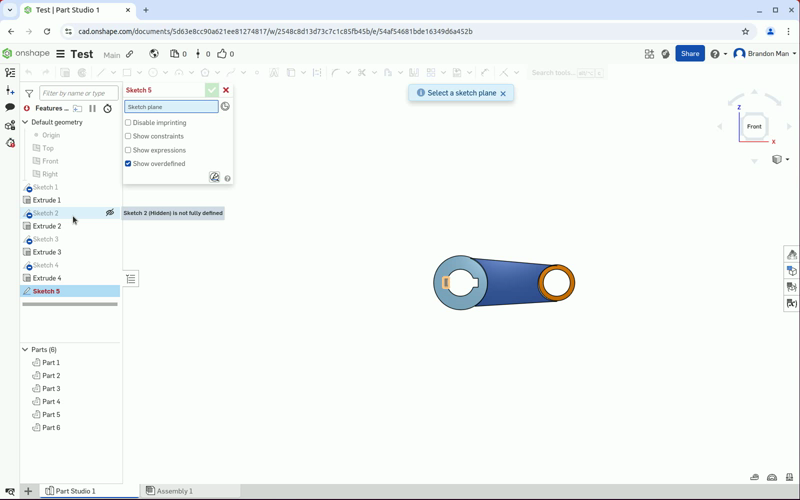
scroll(3)
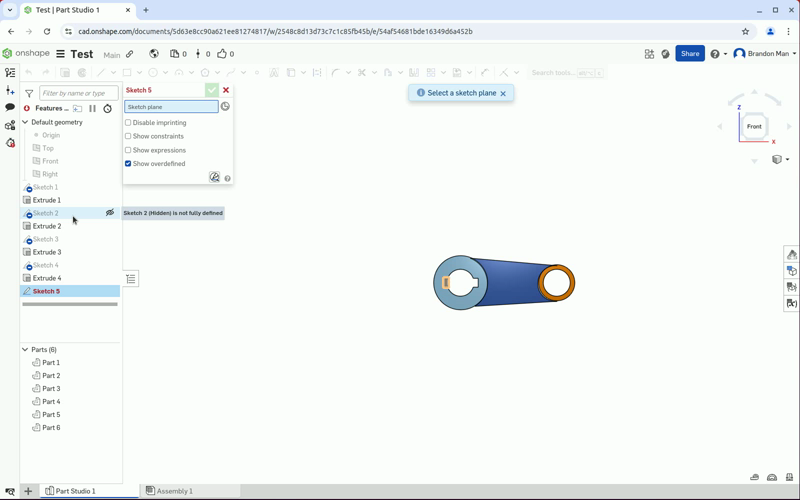
mouse_move(73, 163)
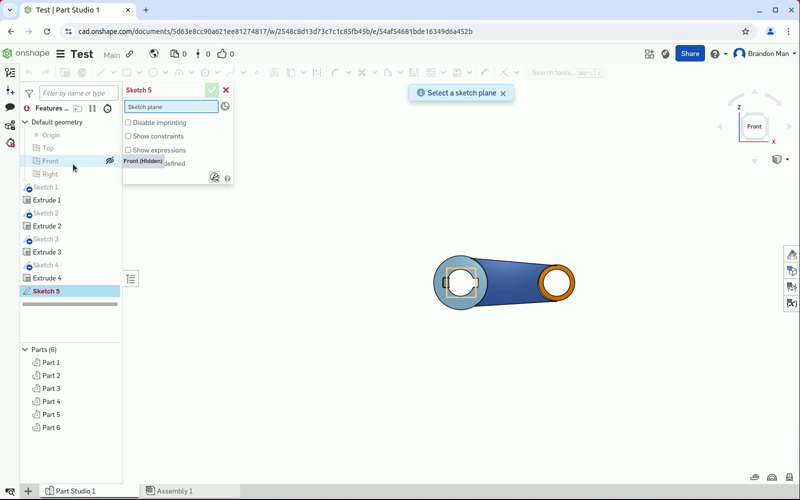
click(73, 163)
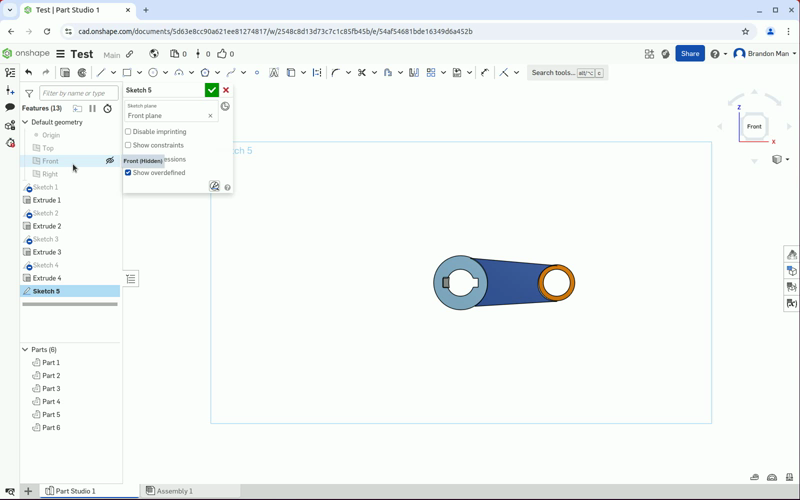
mouse_move(73, 352)
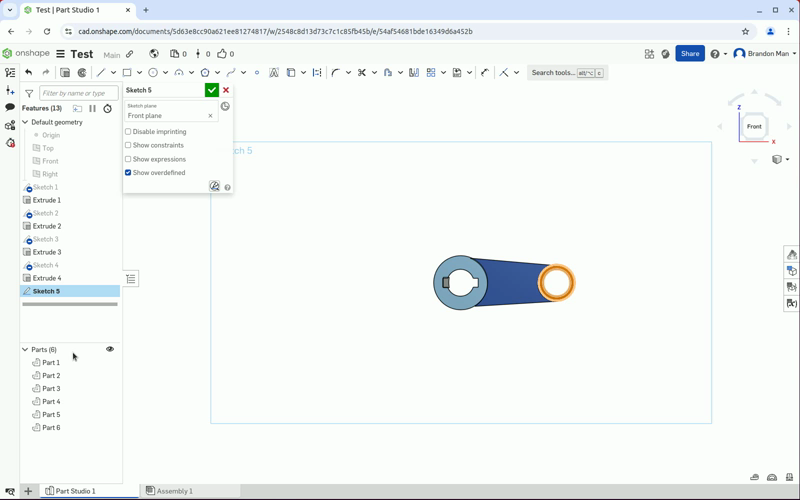
key(y)
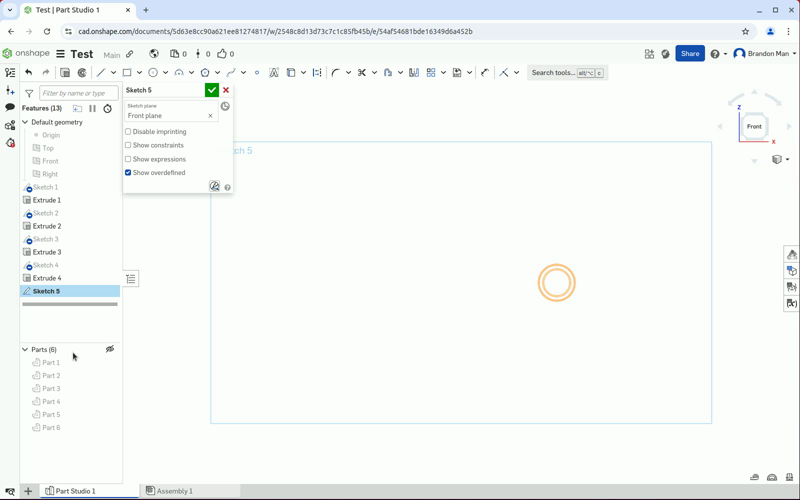
key(l)
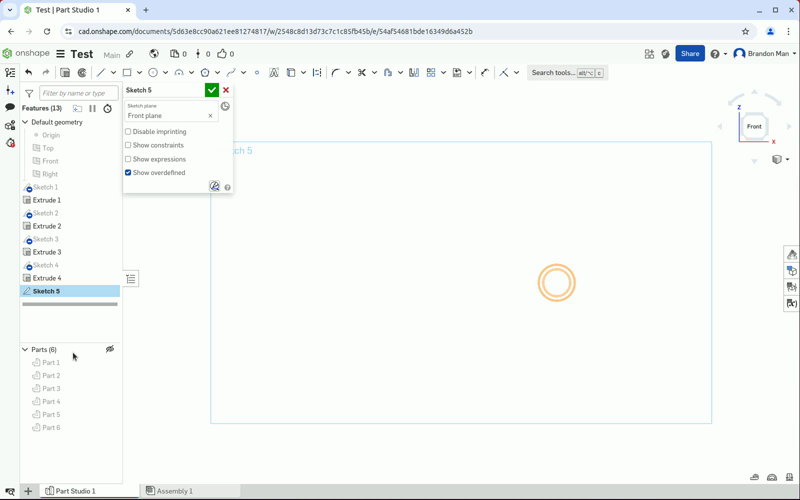
key_down(shift)
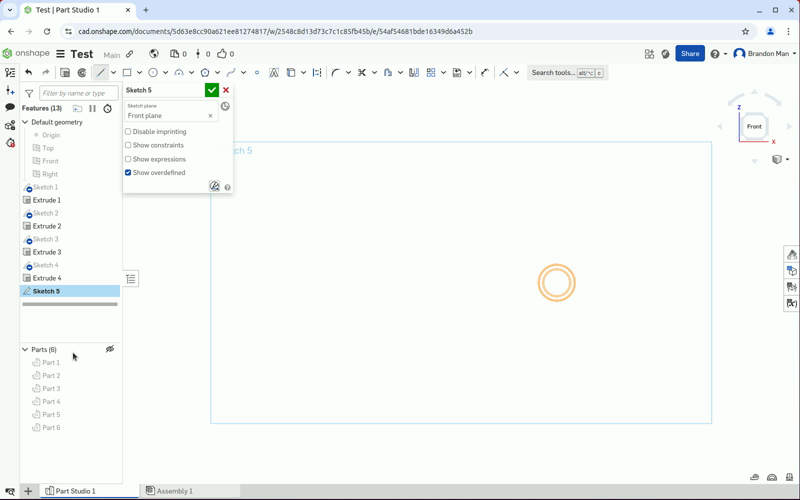
mouse_move(443, 287)
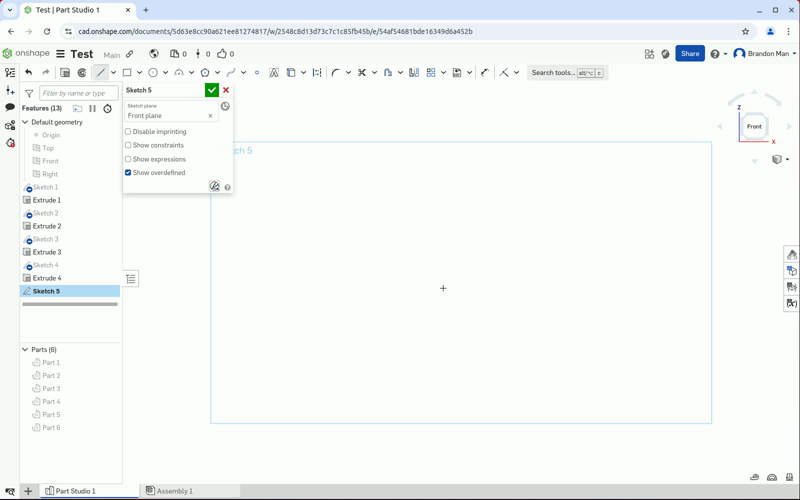
click(443, 287)
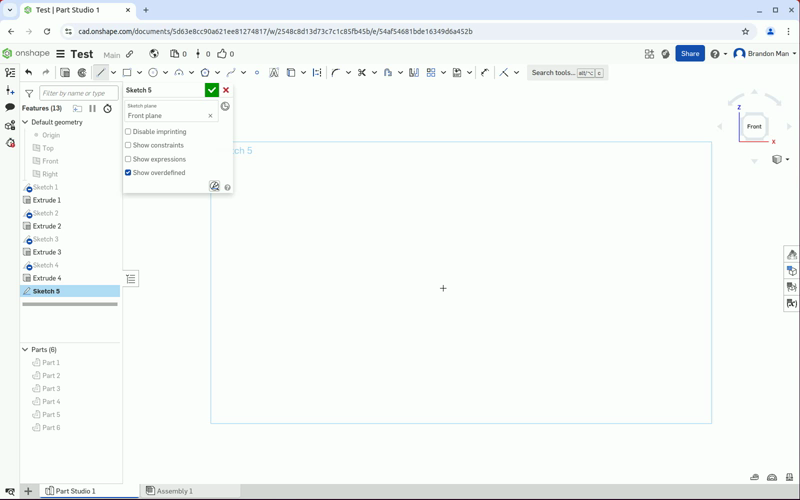
key_up(shift)
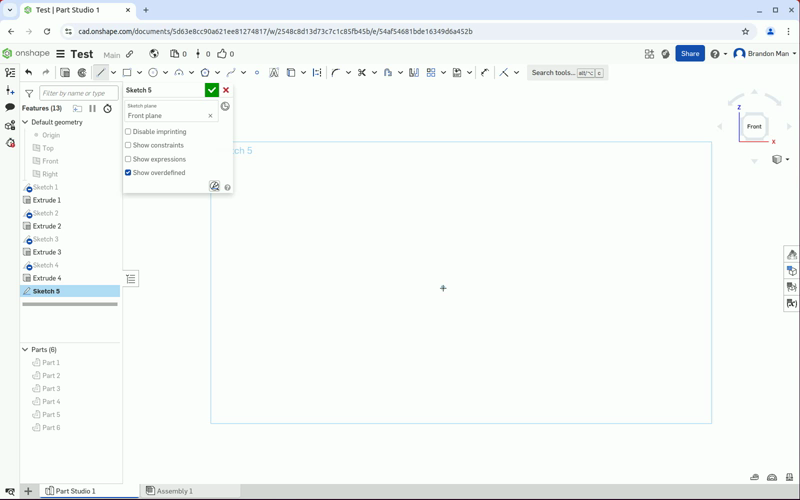
key_down(shift)
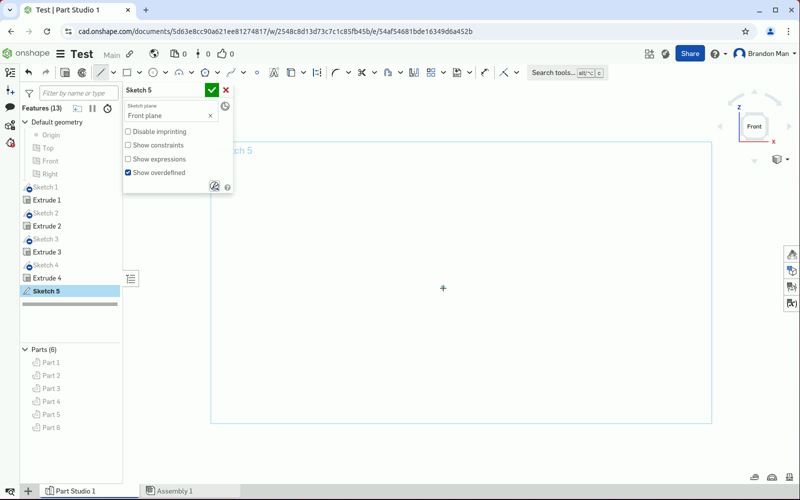
mouse_move(473, 287)
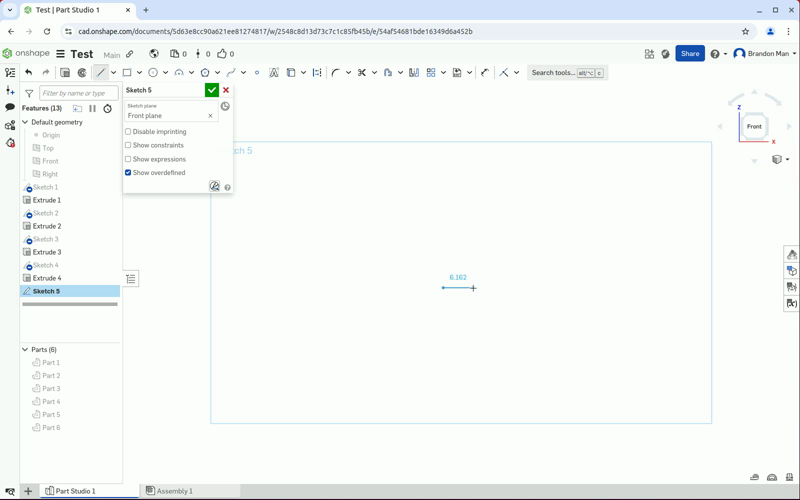
mouse_move(449, 287)
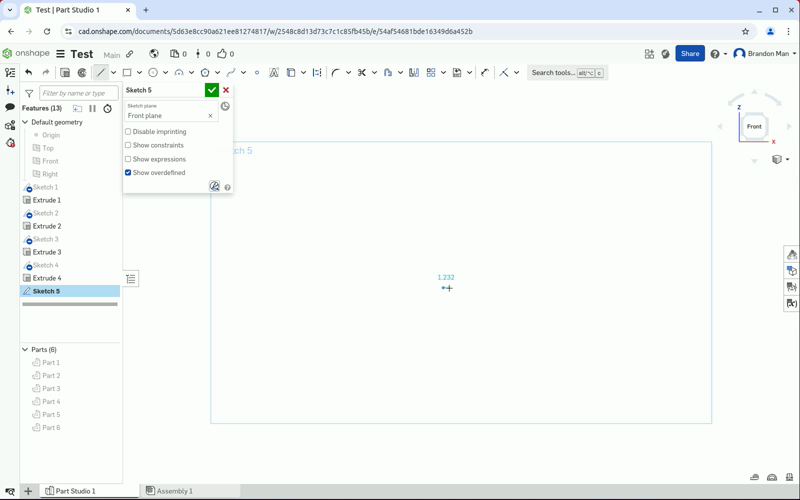
scroll(6)
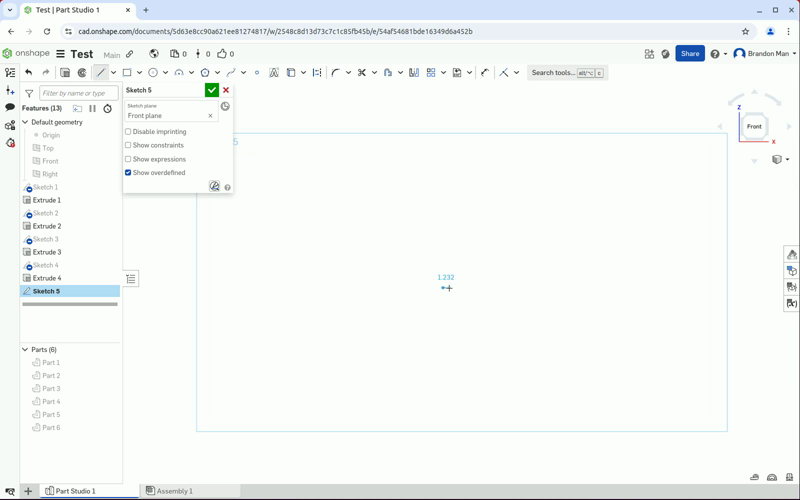
scroll(6)
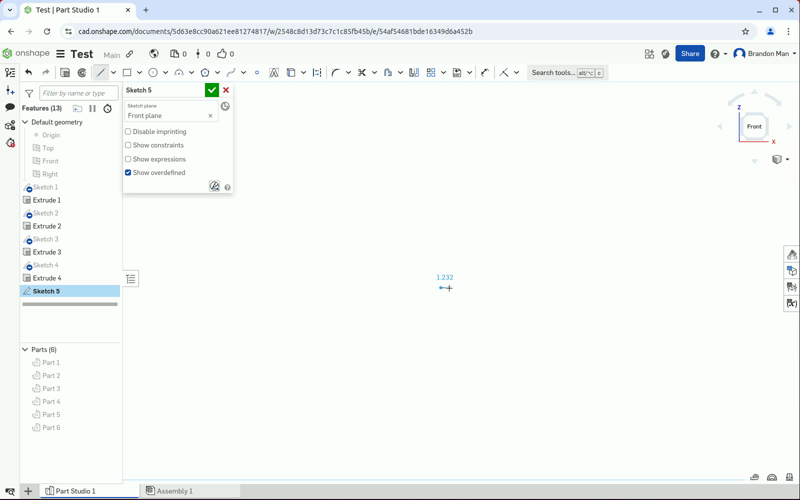
scroll(6)
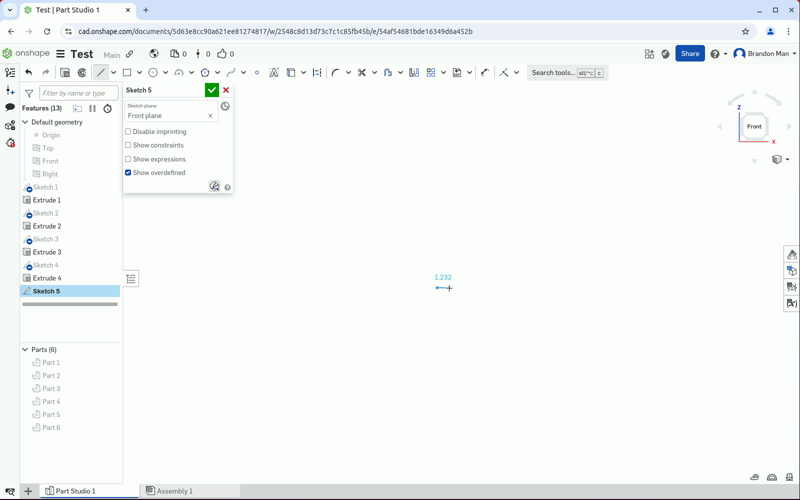
scroll(6)
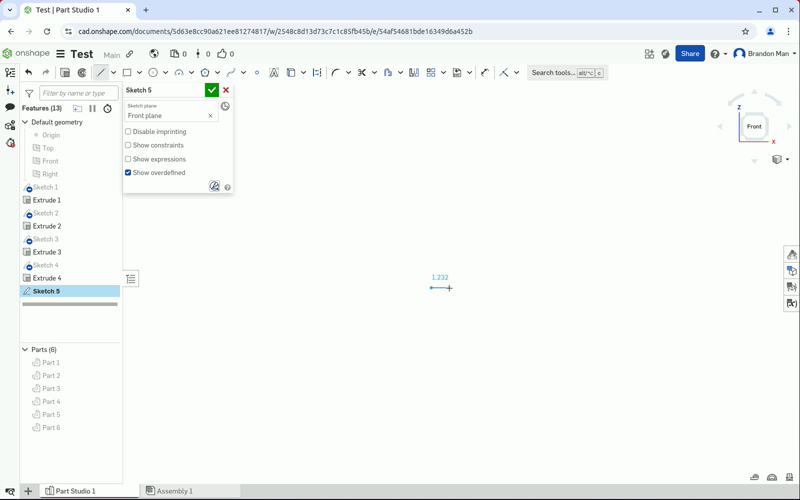
scroll(6)
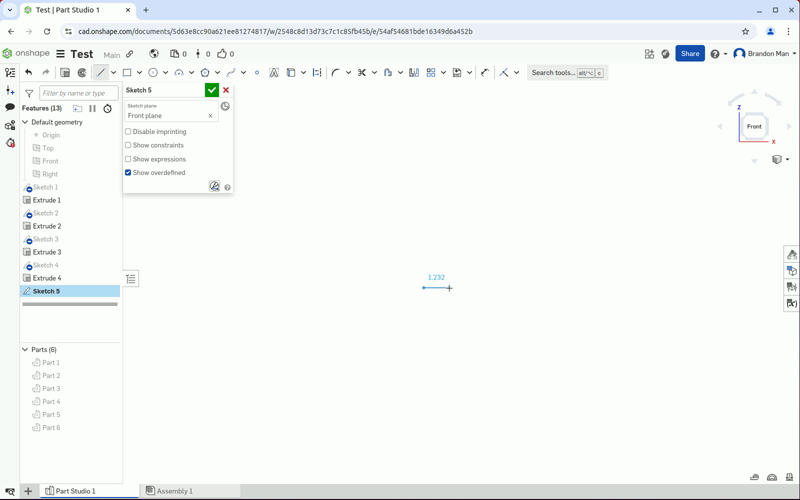
scroll(6)
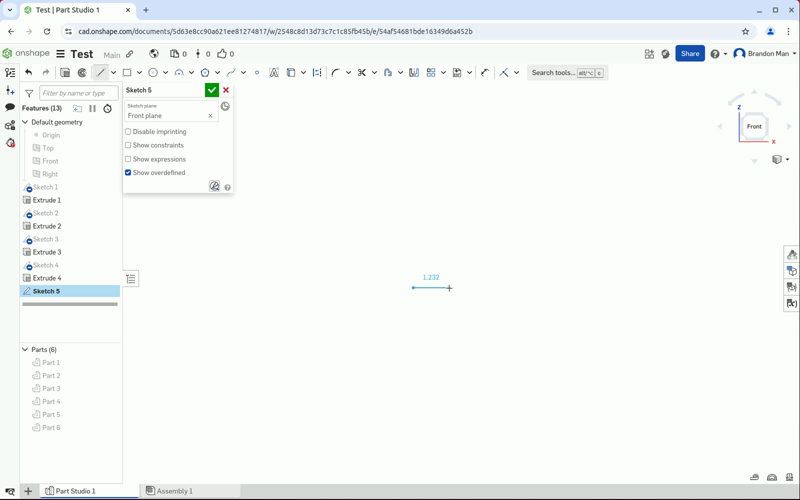
scroll(6)
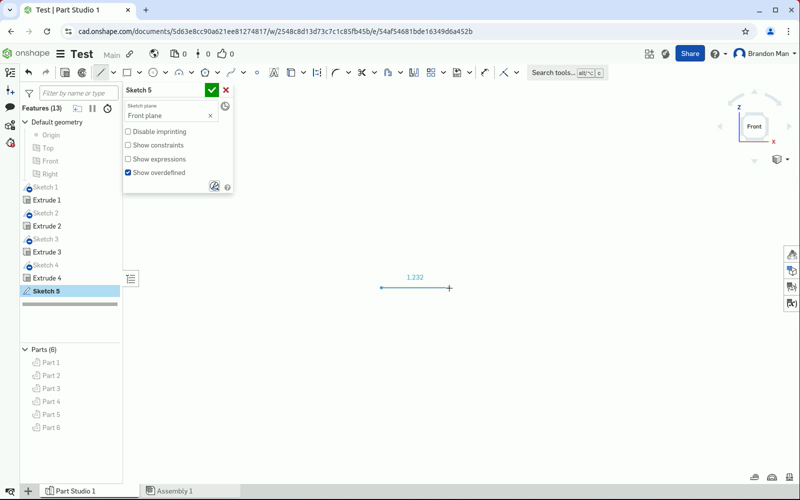
click(449, 287)
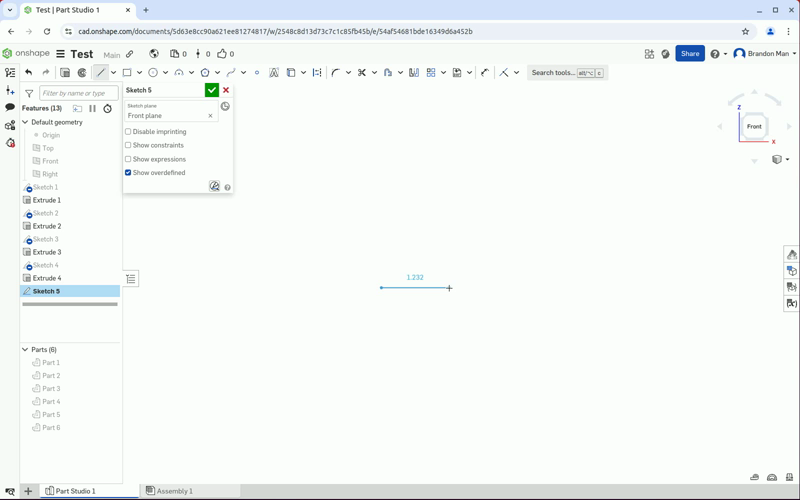
scroll(-6)
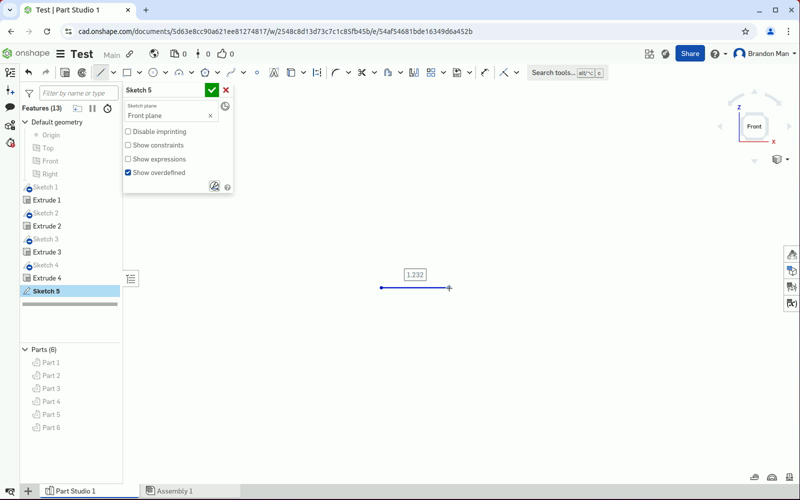
scroll(-6)
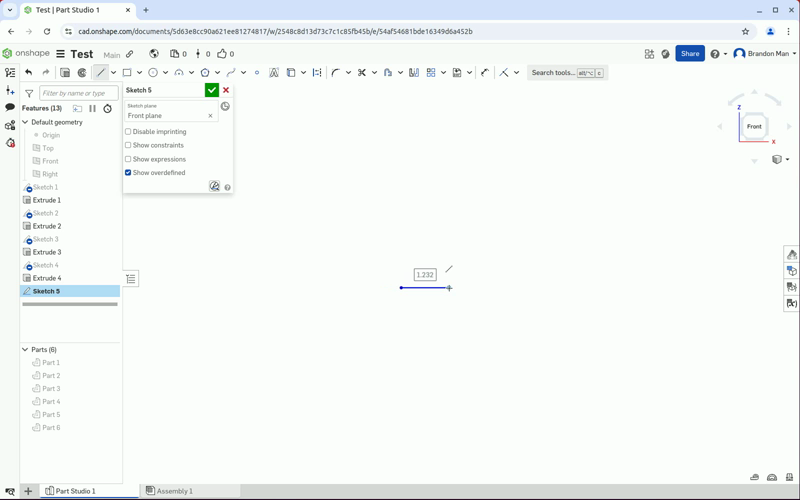
scroll(-6)
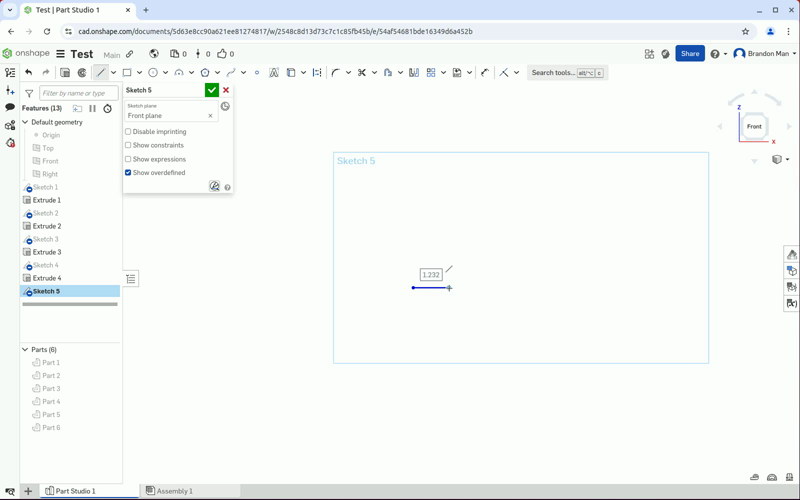
scroll(-6)
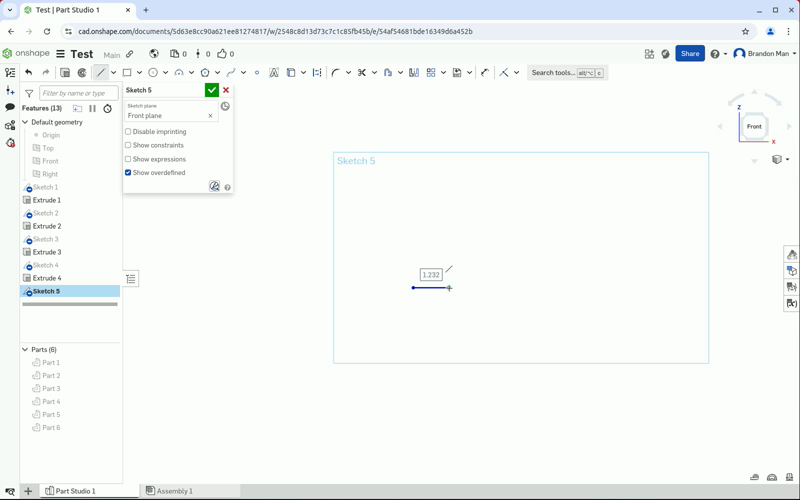
scroll(-6)
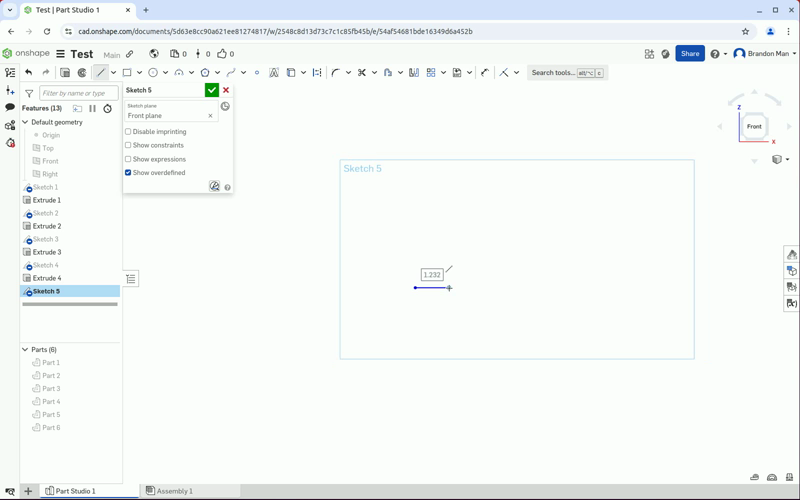
scroll(-6)
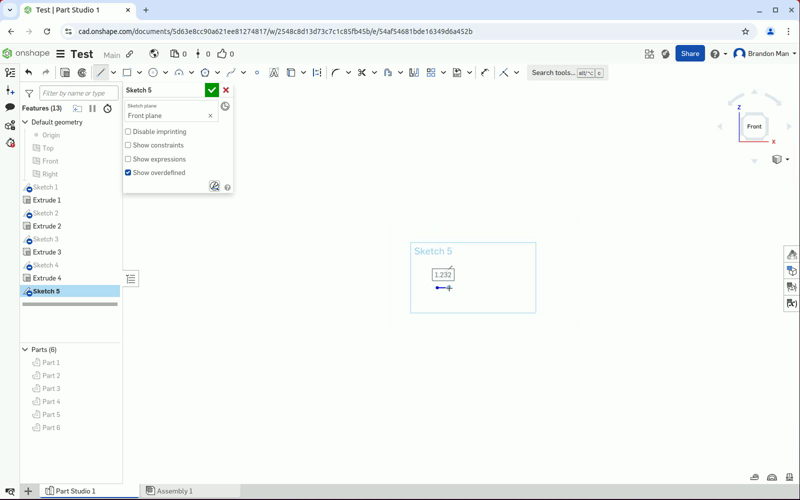
scroll(-6)
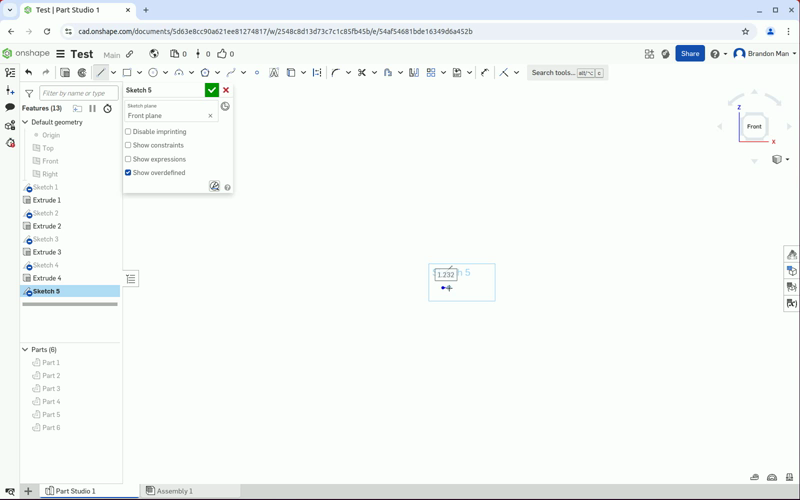
key_up(shift)
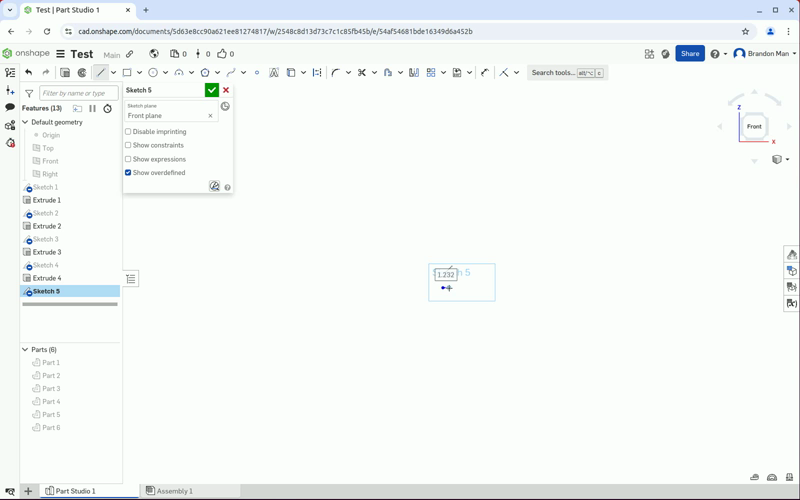
key(esc)
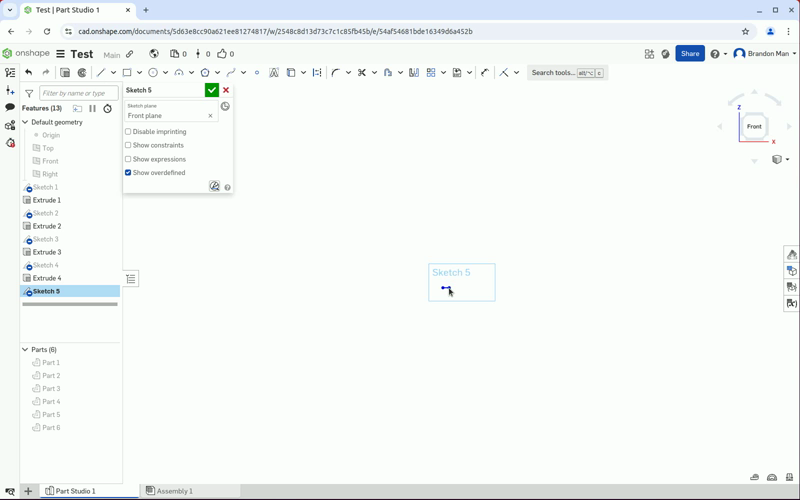
key(a)
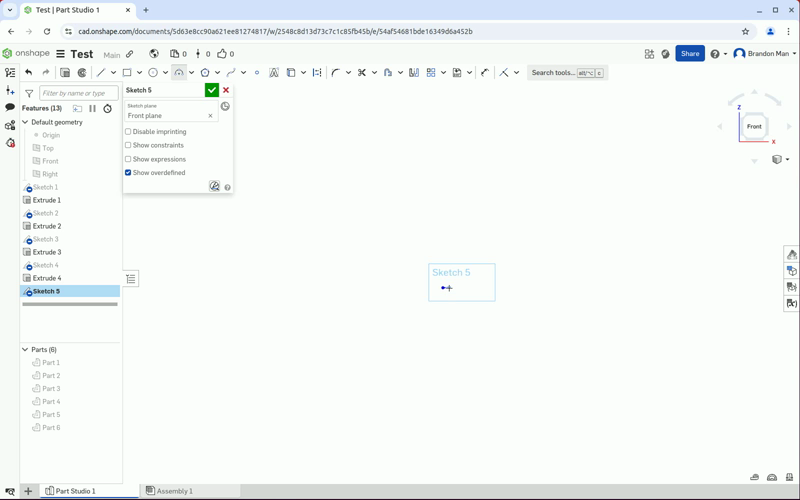
mouse_move(449, 287)
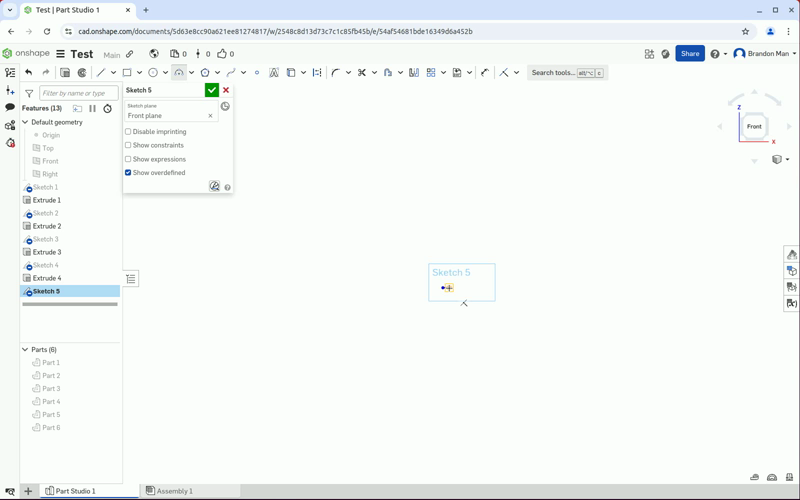
click(449, 287)
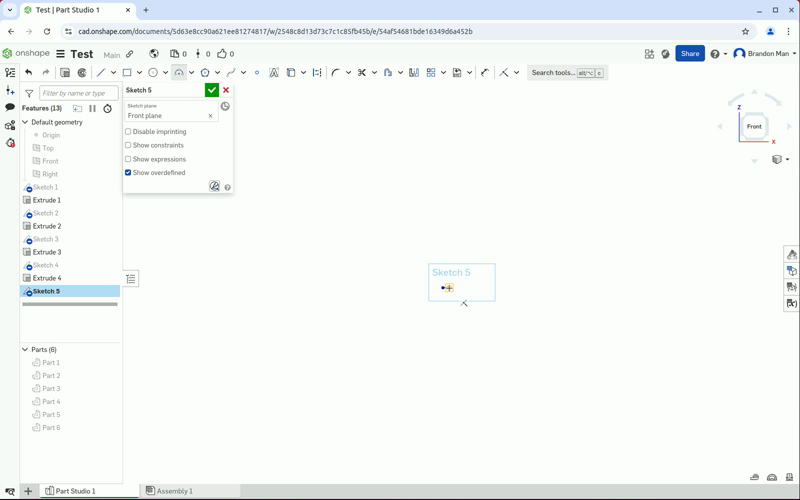
key_down(shift)
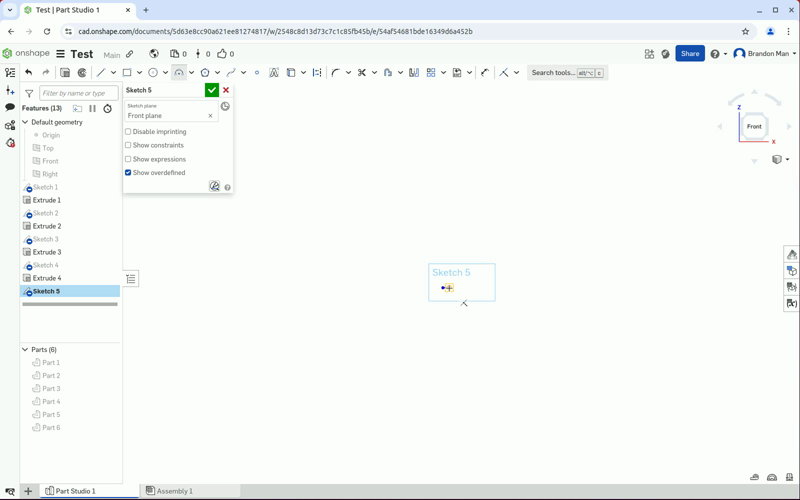
mouse_move(449, 277)
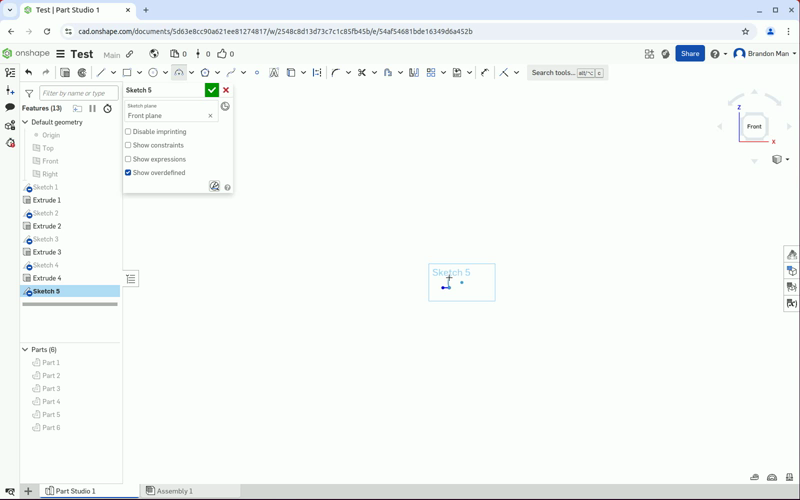
click(449, 277)
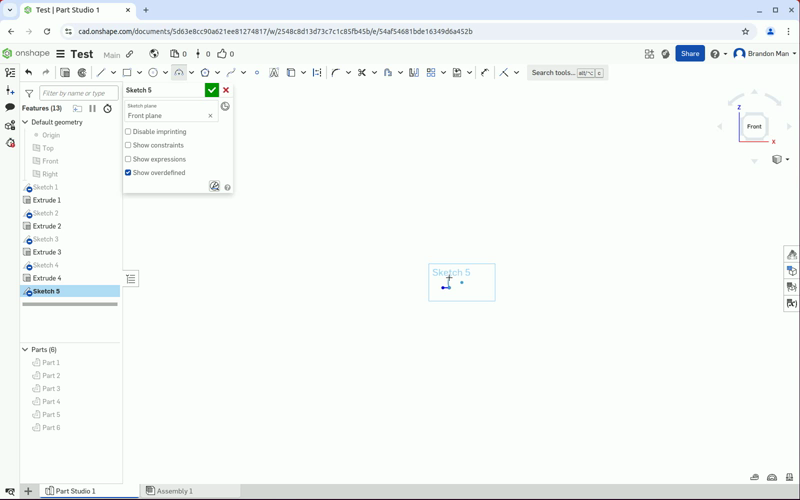
mouse_move(448, 282)
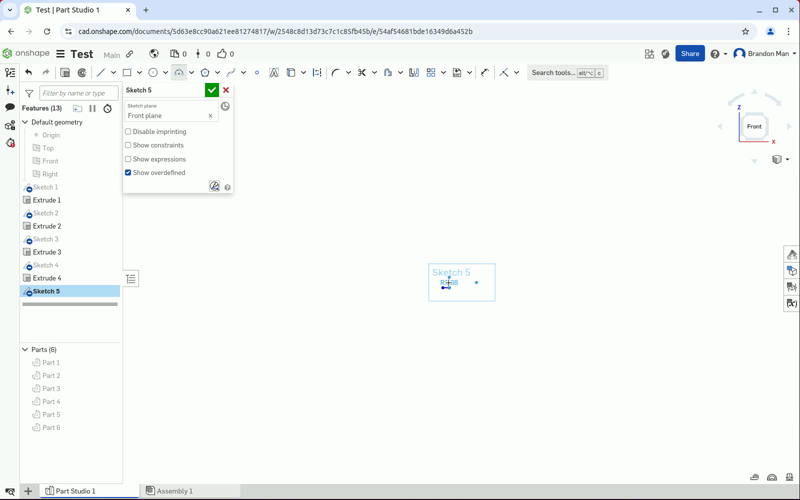
click(448, 282)
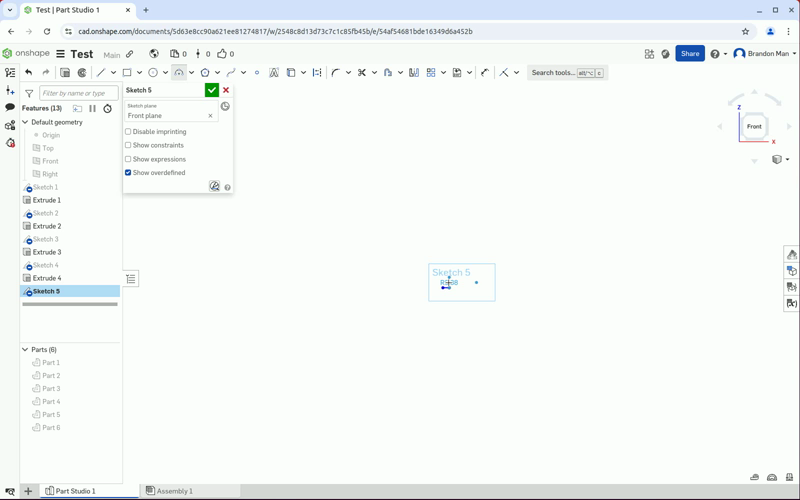
key_up(shift)
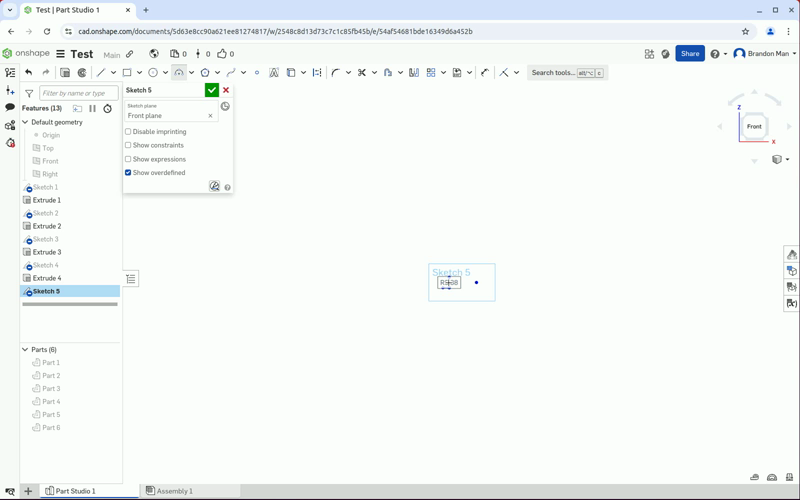
key(esc)
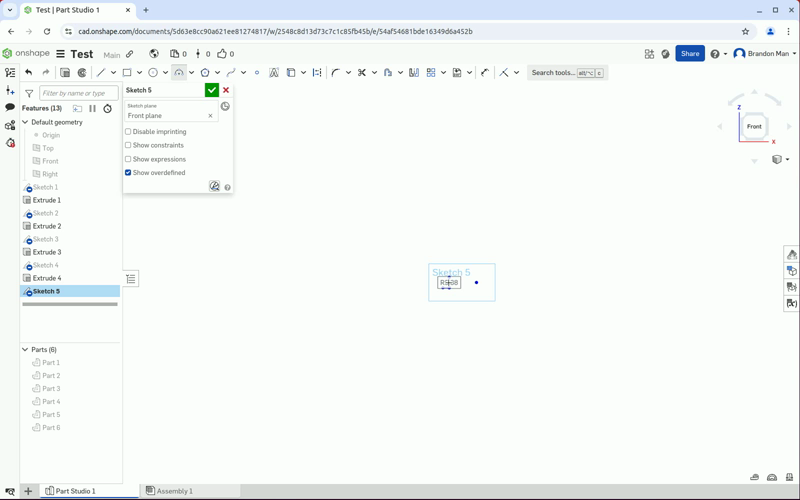
key(l)
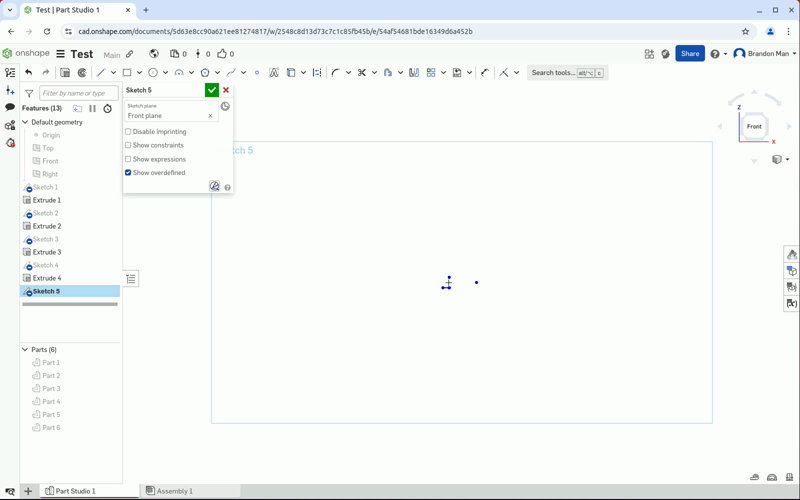
mouse_move(449, 277)
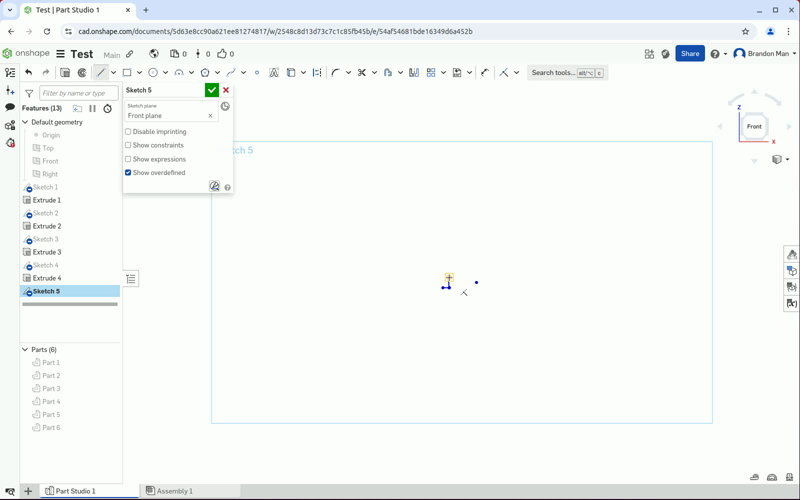
click(449, 277)
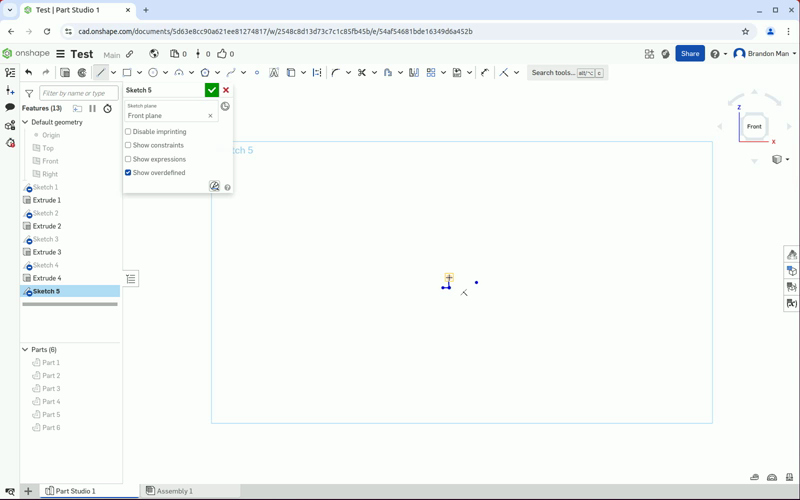
key_down(shift)
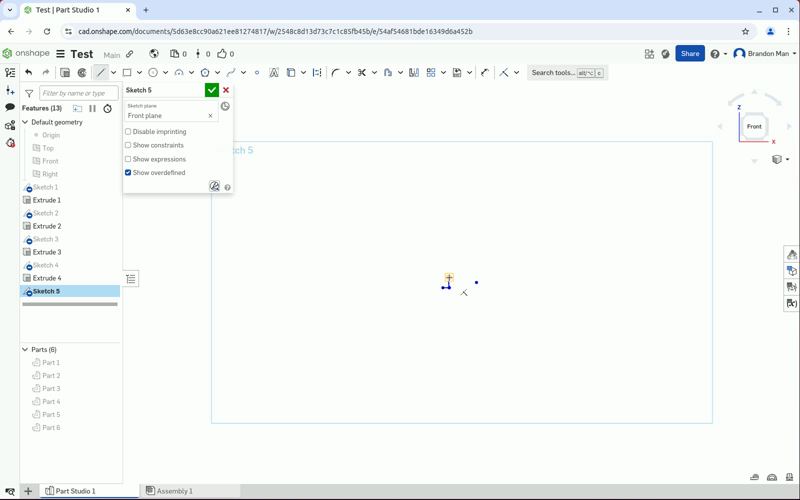
mouse_move(479, 277)
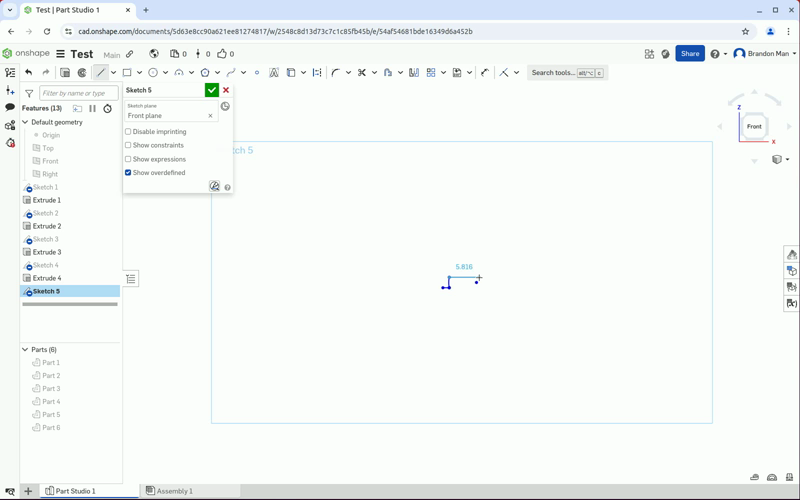
mouse_move(443, 277)
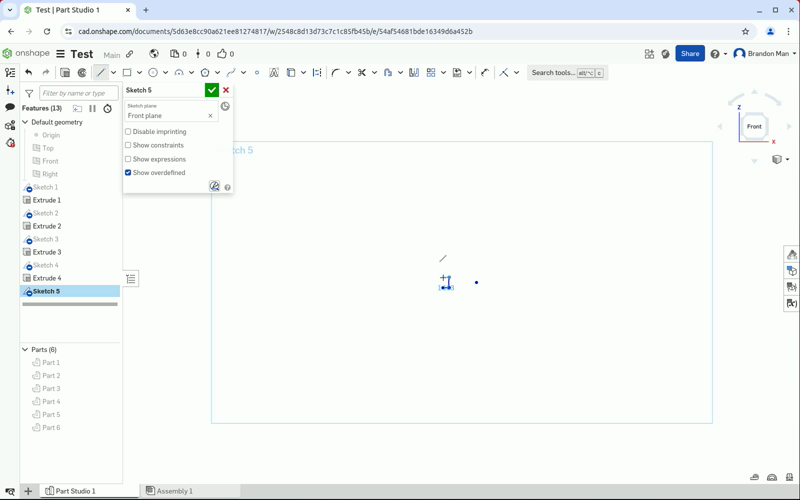
scroll(6)
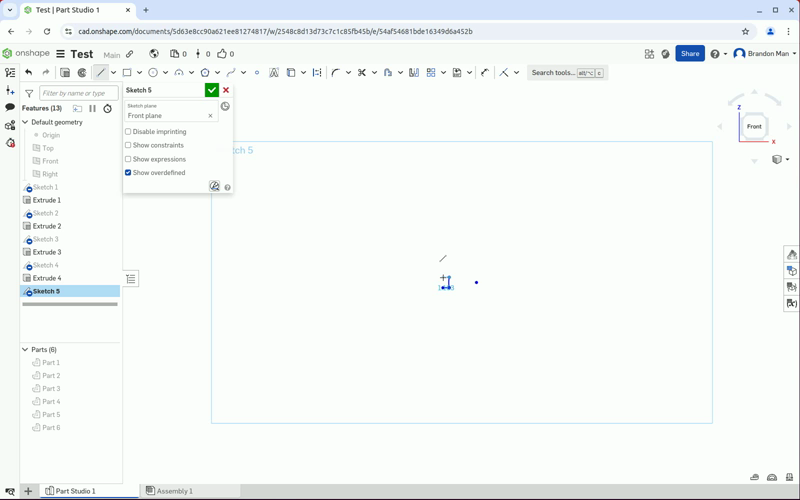
scroll(6)
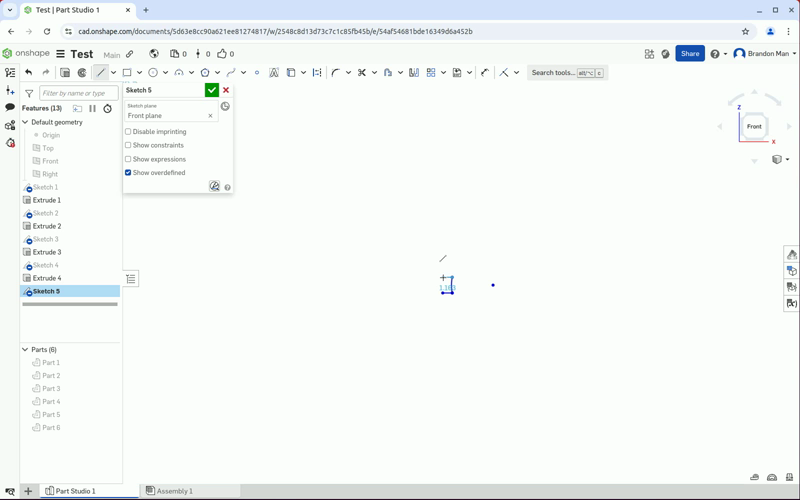
scroll(6)
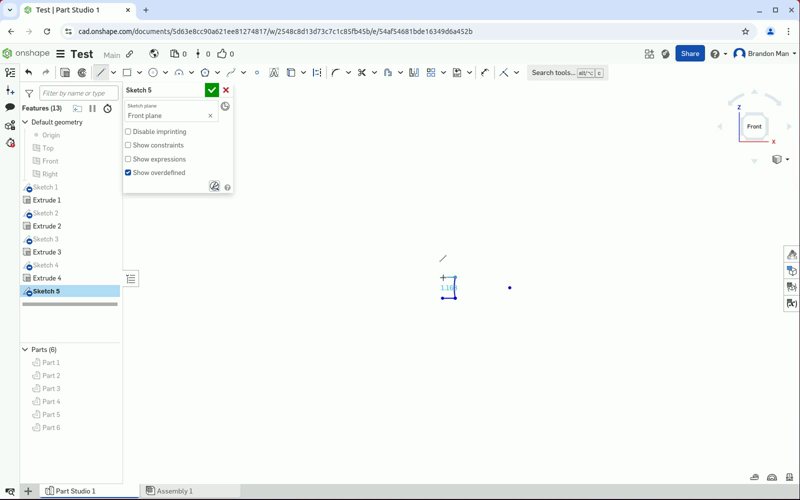
scroll(6)
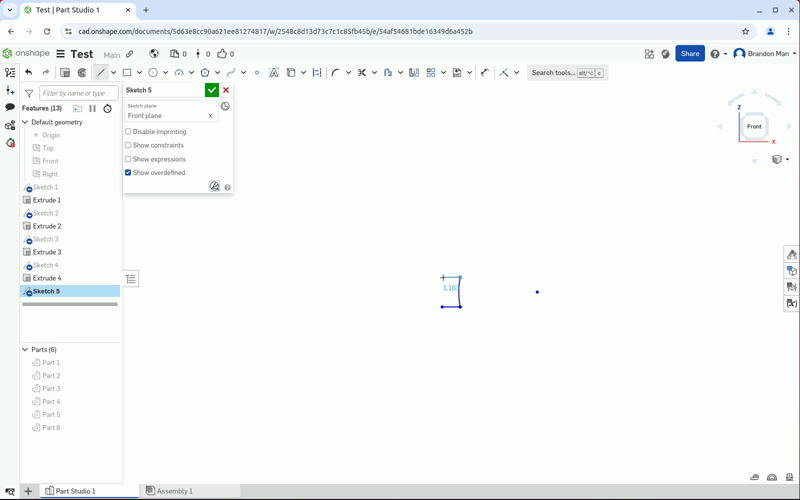
scroll(6)
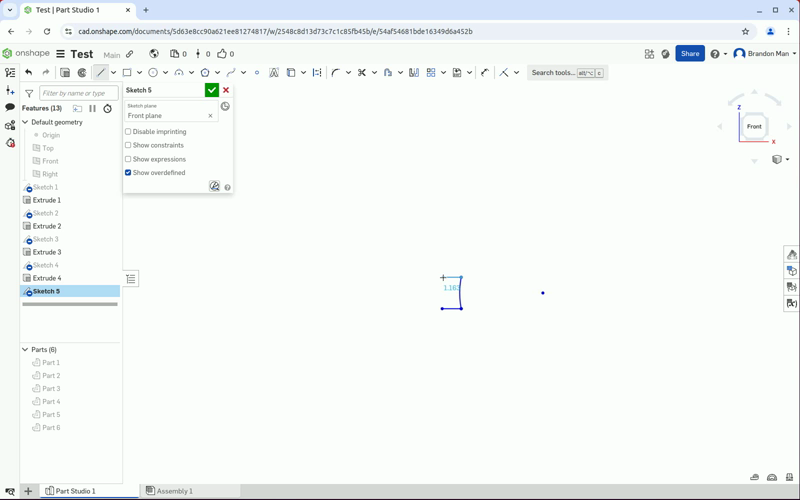
scroll(6)
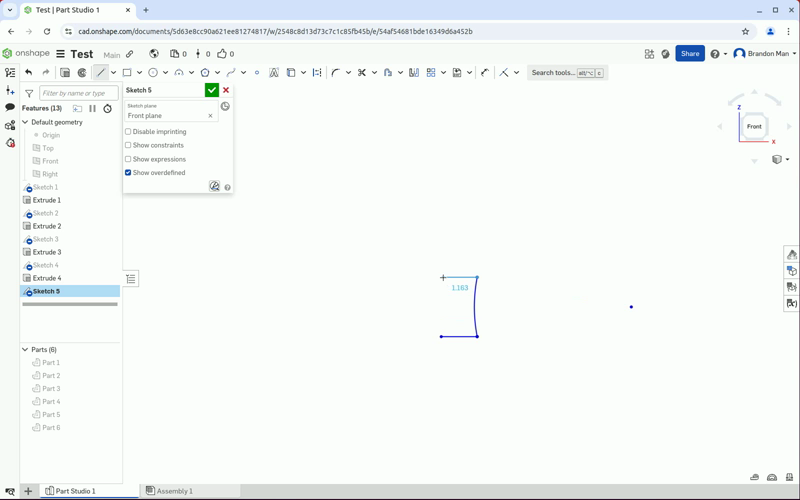
scroll(6)
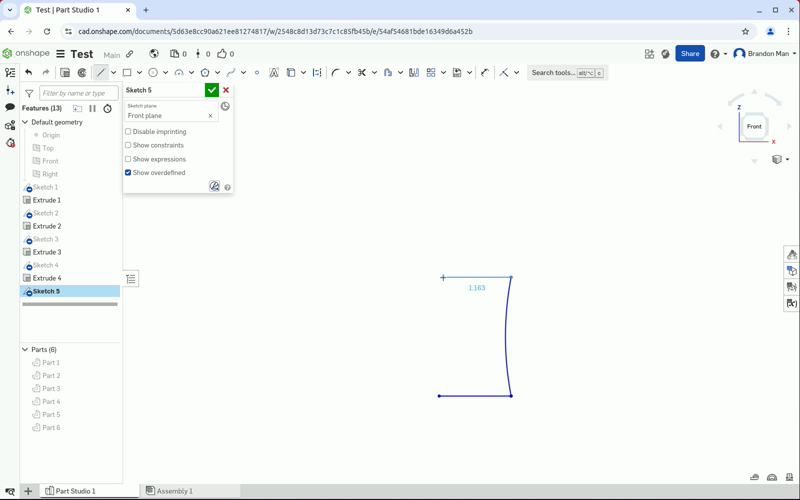
click(443, 277)
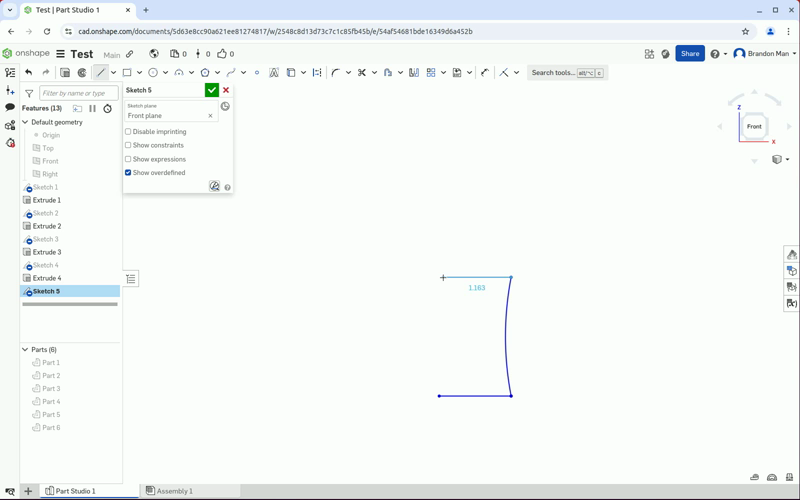
scroll(-6)
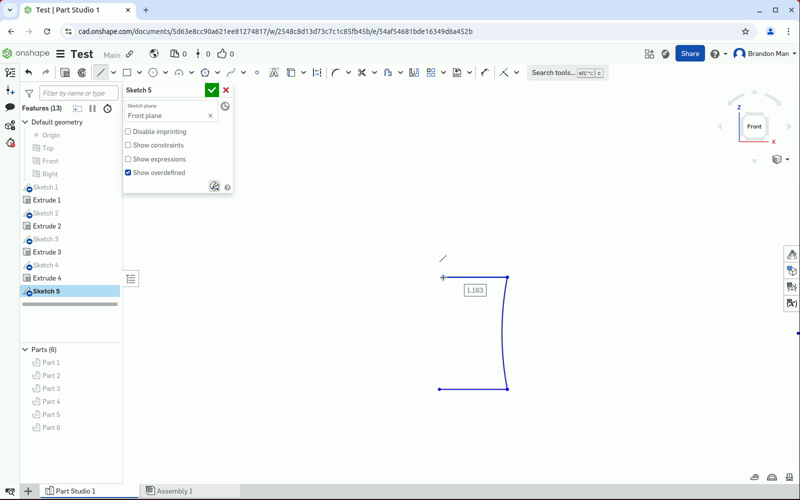
scroll(-6)
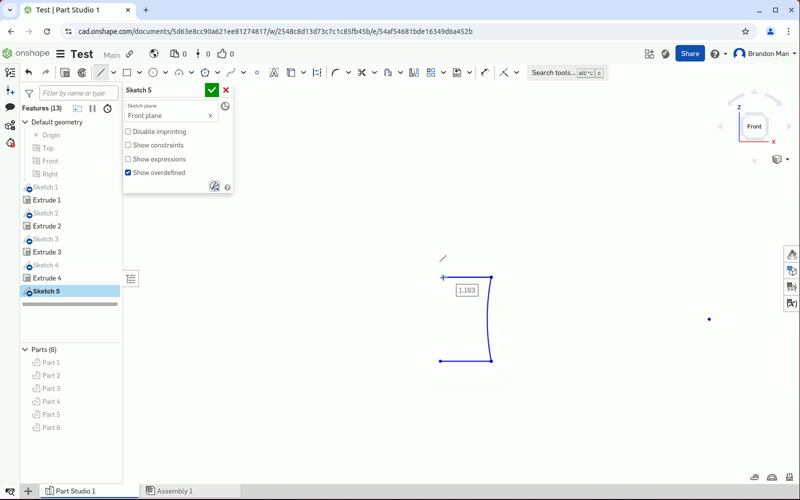
scroll(-6)
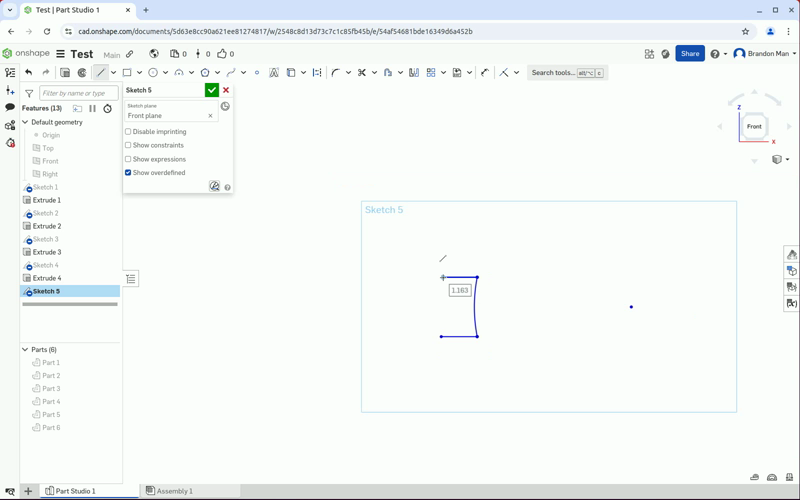
scroll(-6)
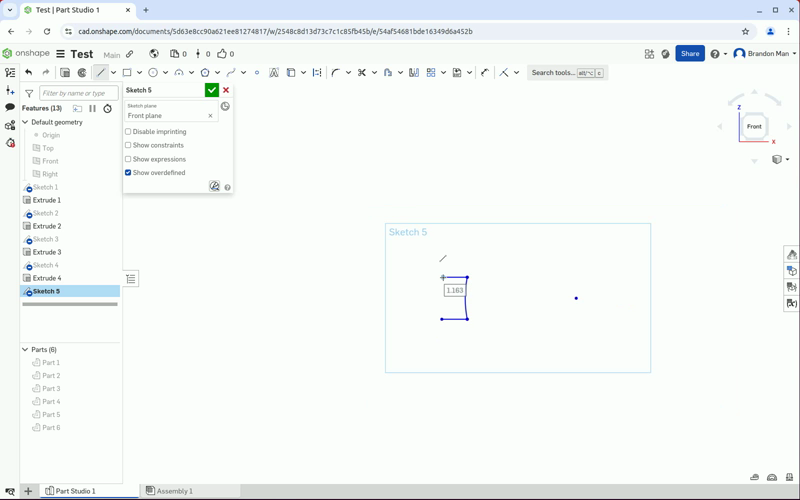
scroll(-6)
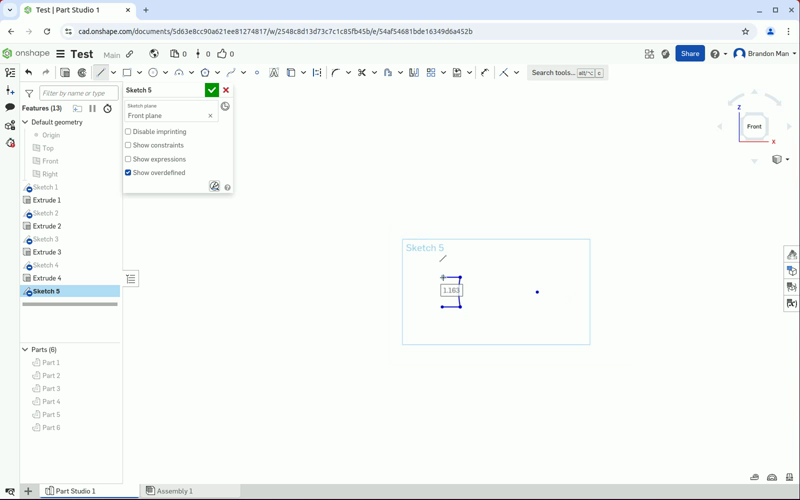
scroll(-6)
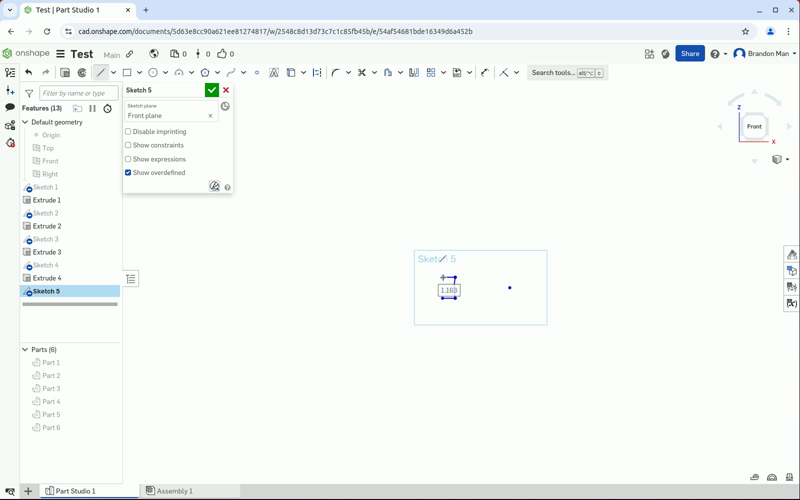
scroll(-6)
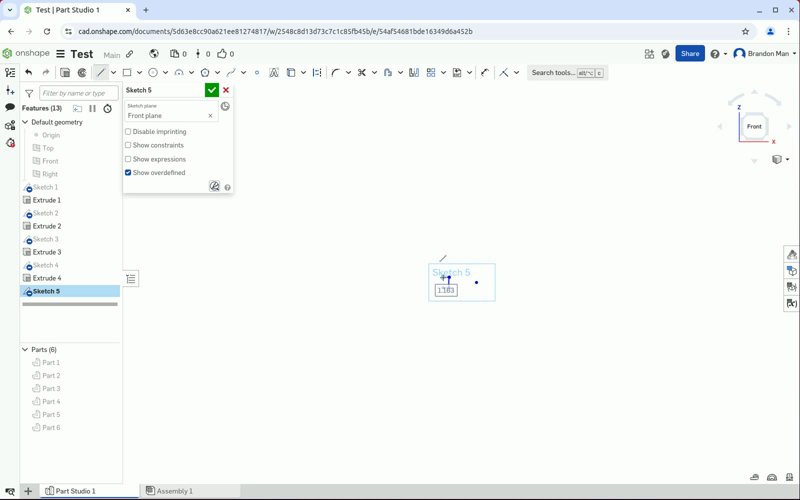
key_up(shift)
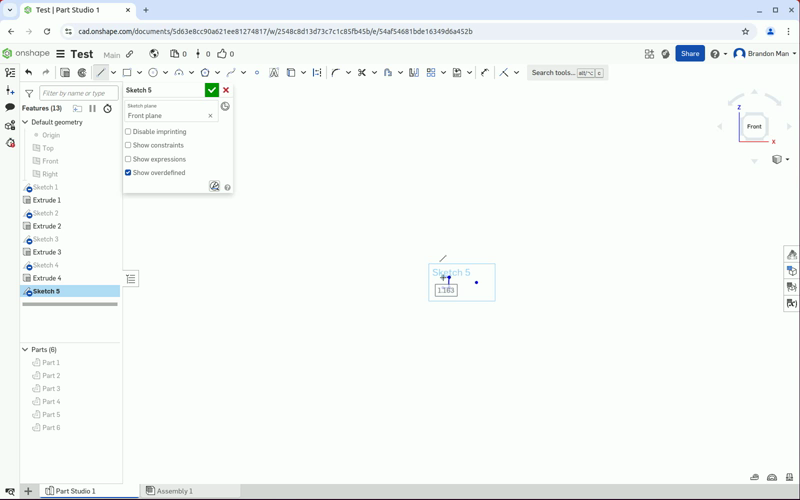
mouse_move(473, 277)
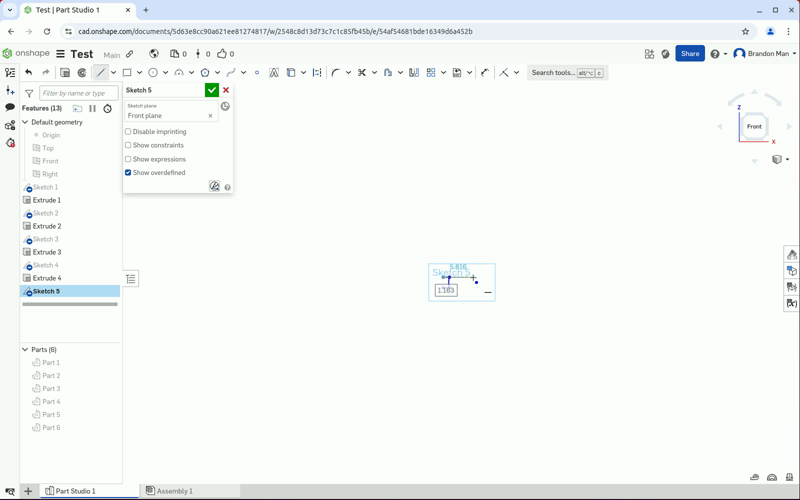
key_down(shift)
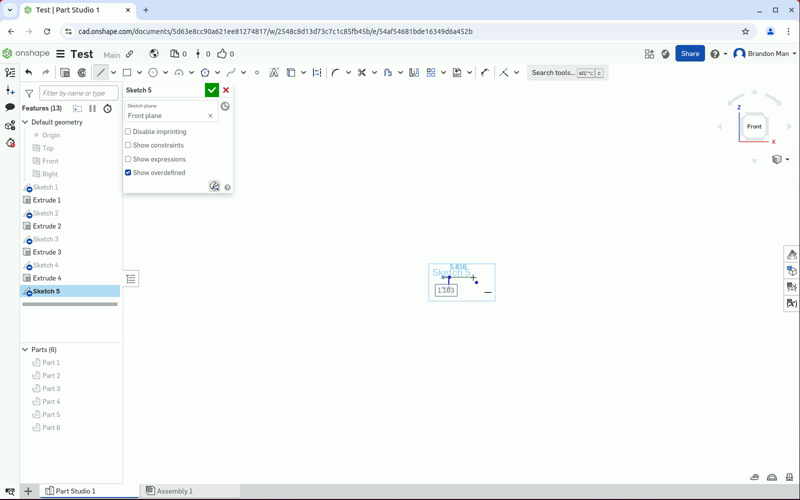
mouse_move(443, 287)
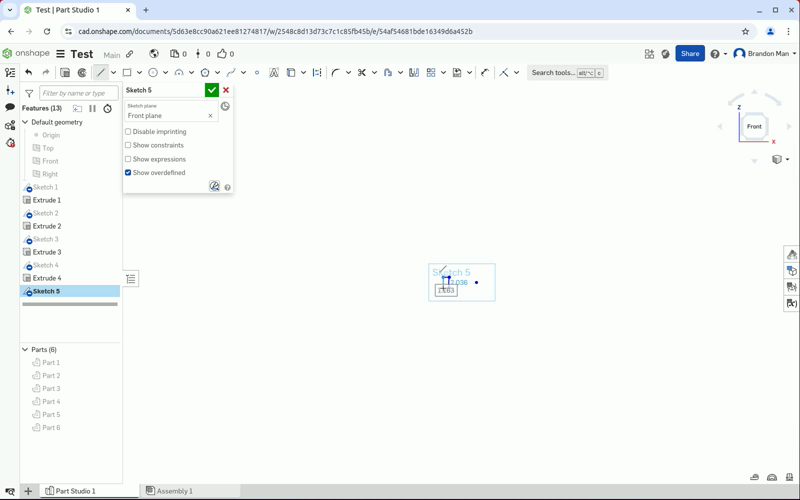
key_up(shift)
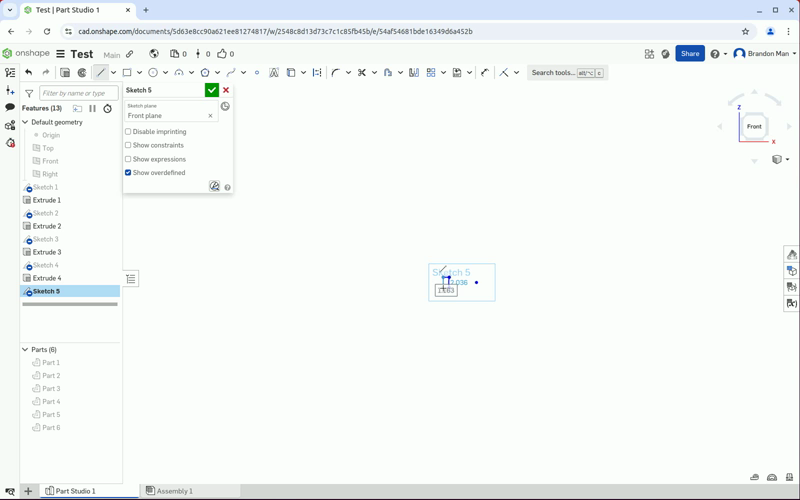
click(443, 287)
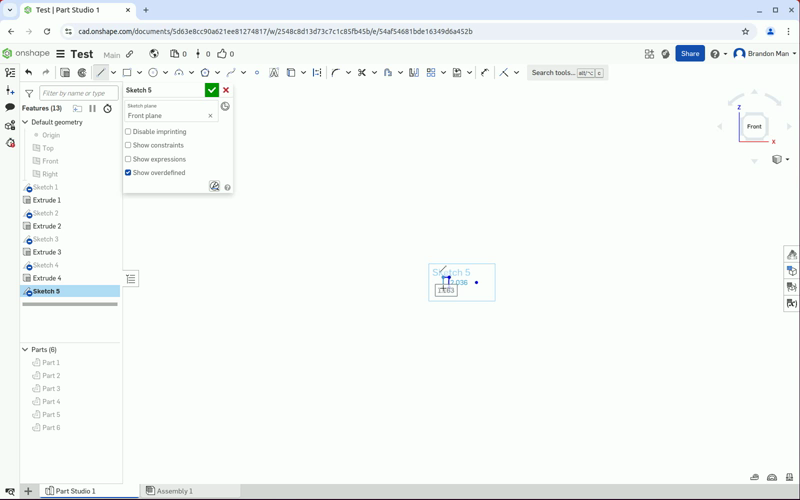
key(esc)
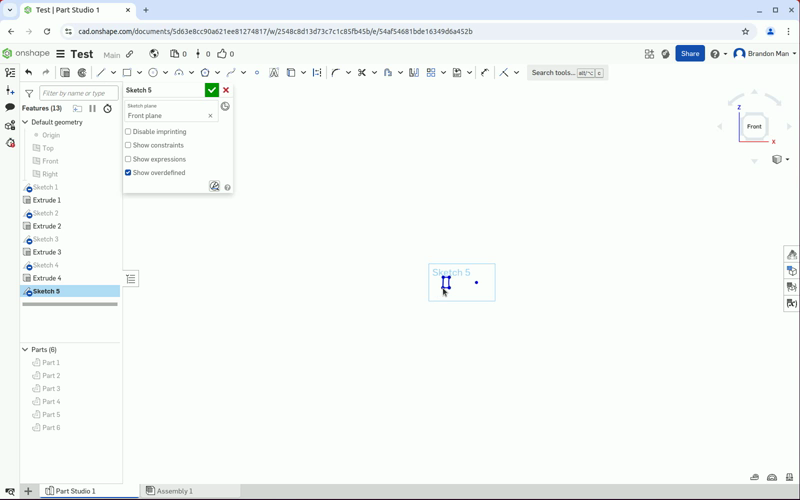
mouse_move(447, 285)
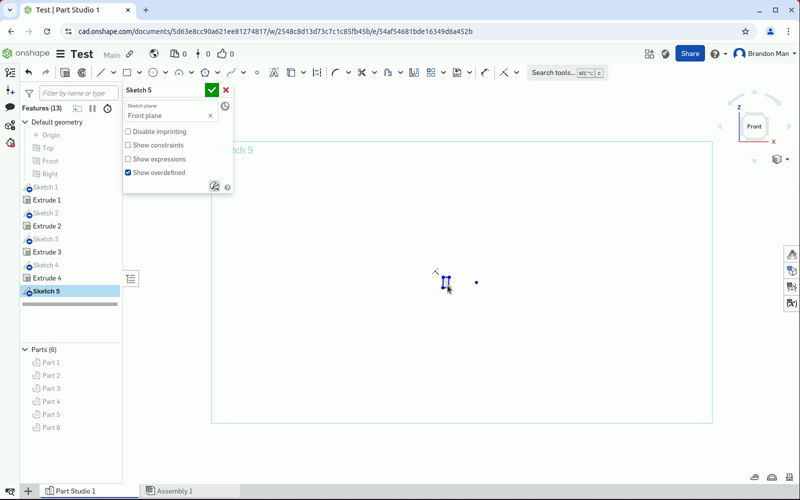
scroll(6)
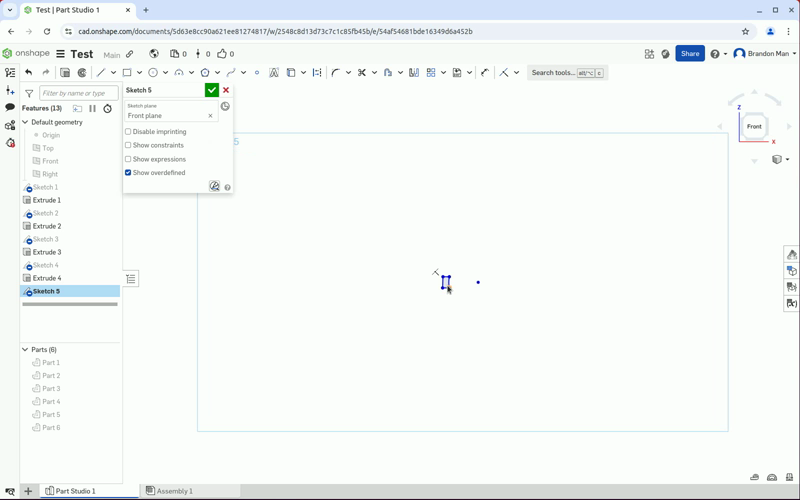
scroll(6)
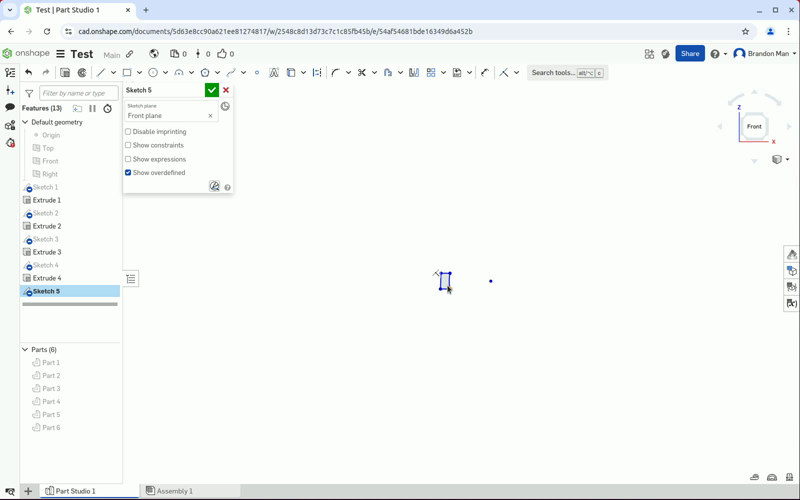
scroll(6)
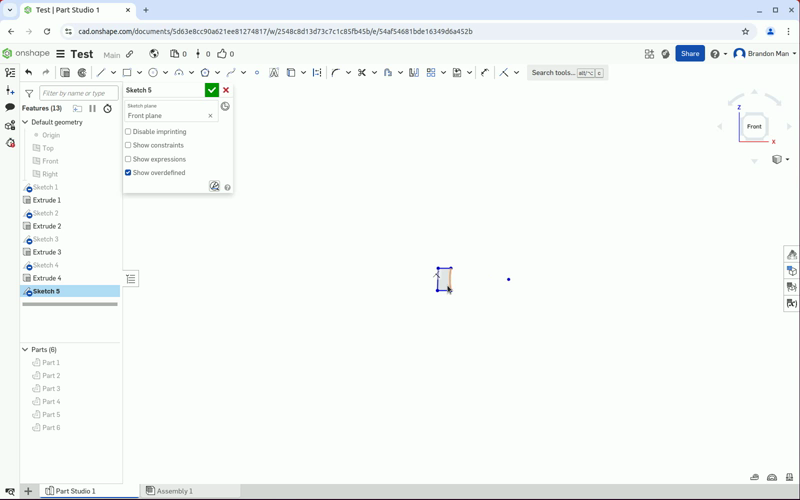
scroll(6)
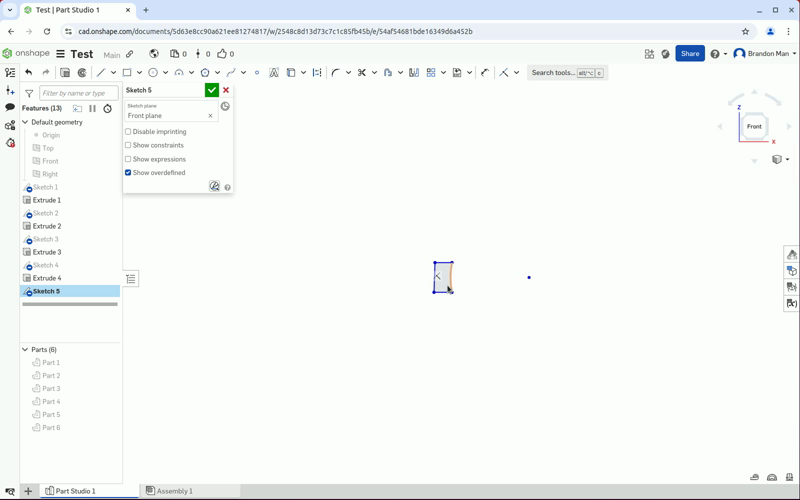
scroll(6)
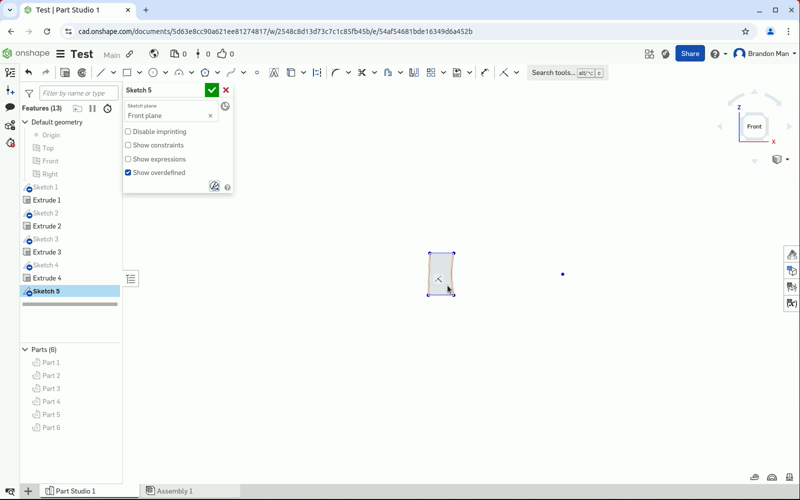
scroll(6)
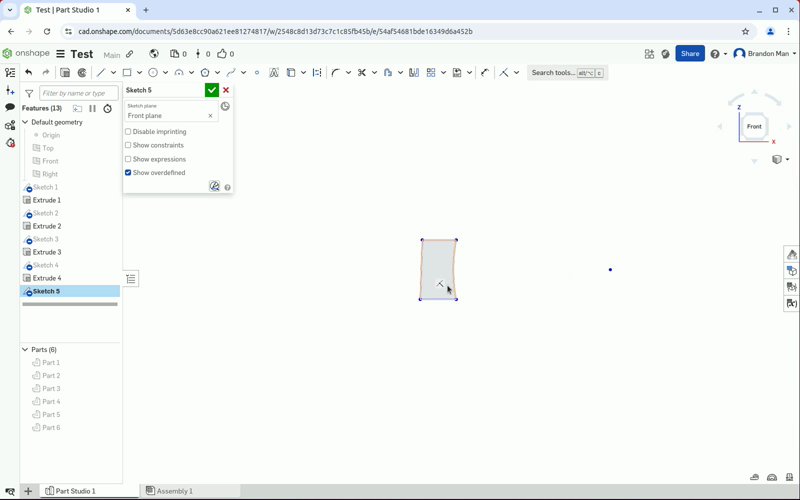
scroll(6)
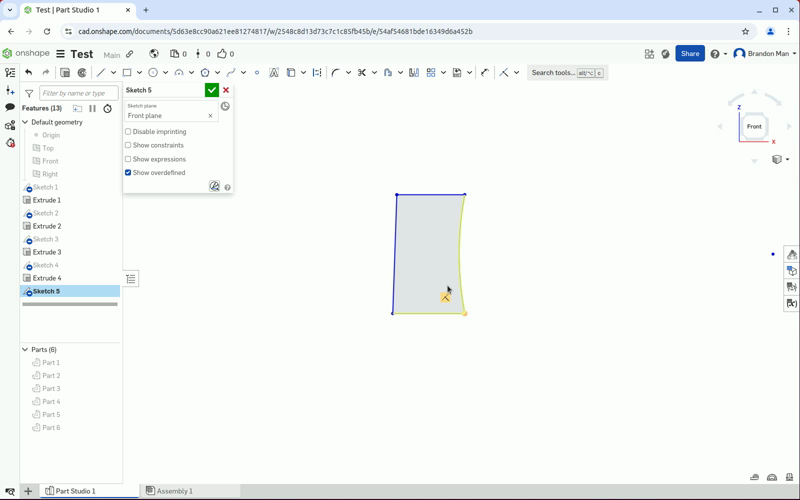
click(447, 285)
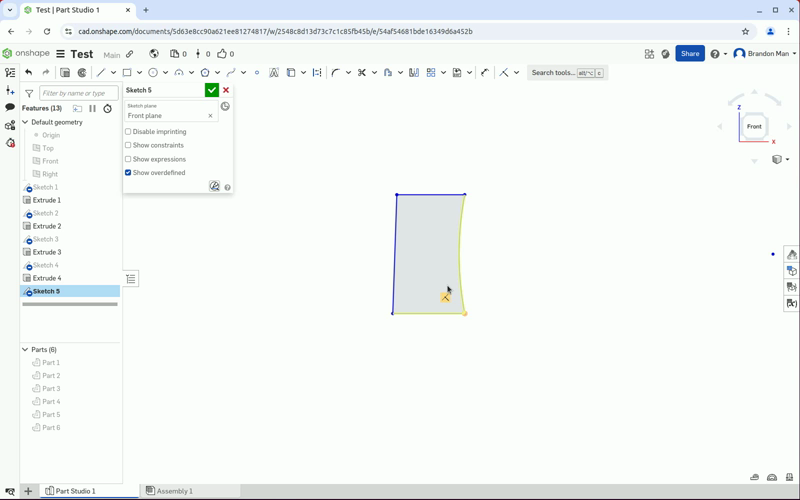
scroll(-6)
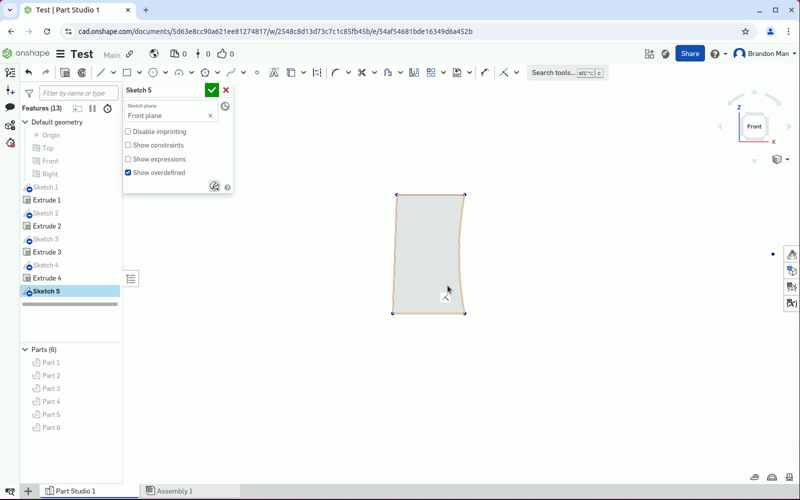
scroll(-6)
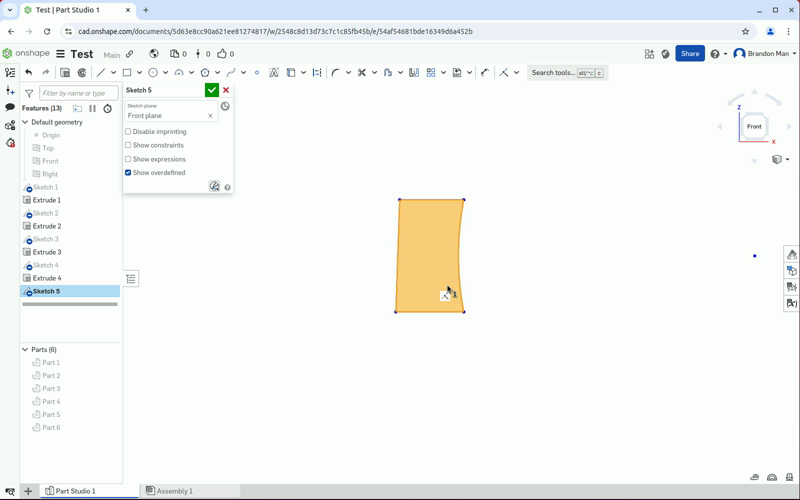
scroll(-6)
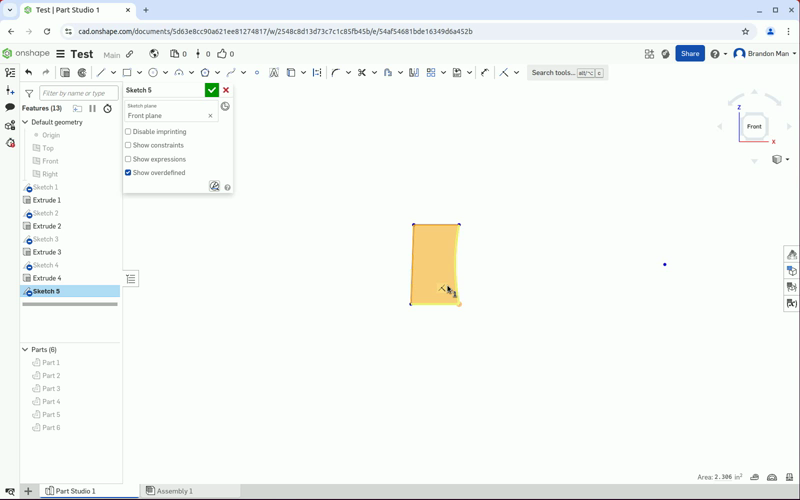
scroll(-6)
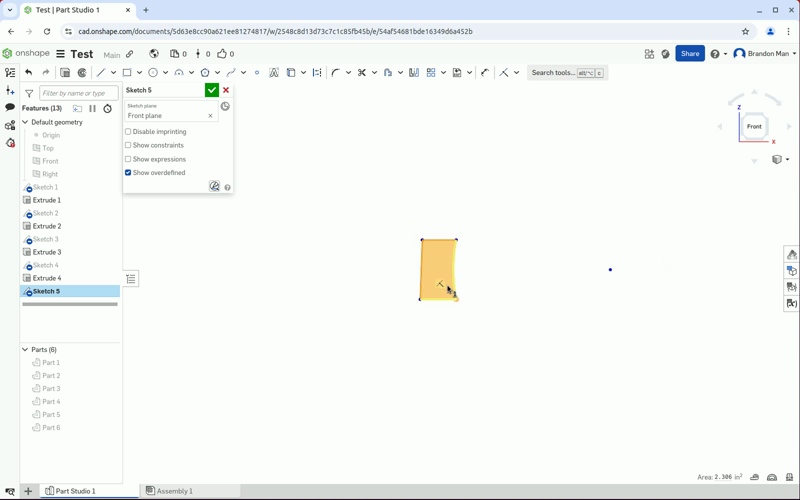
scroll(-6)
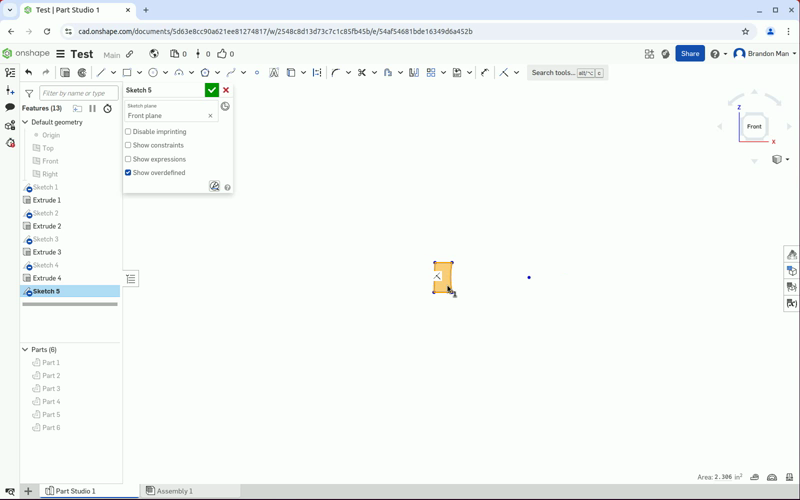
scroll(-6)
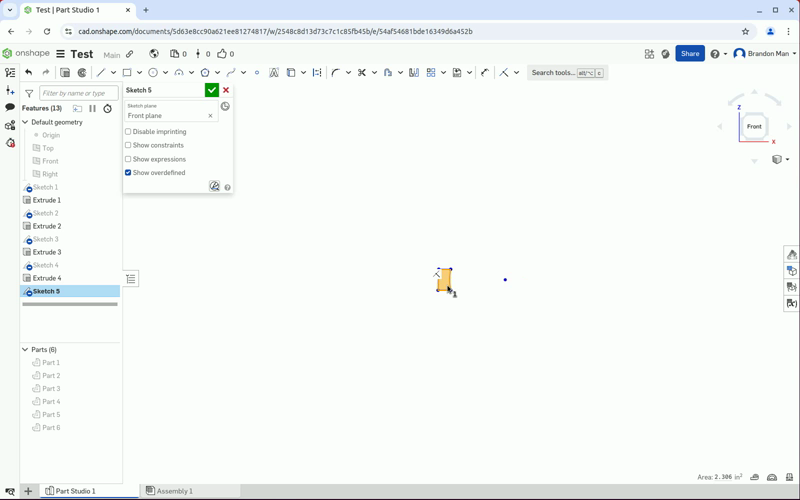
scroll(-6)
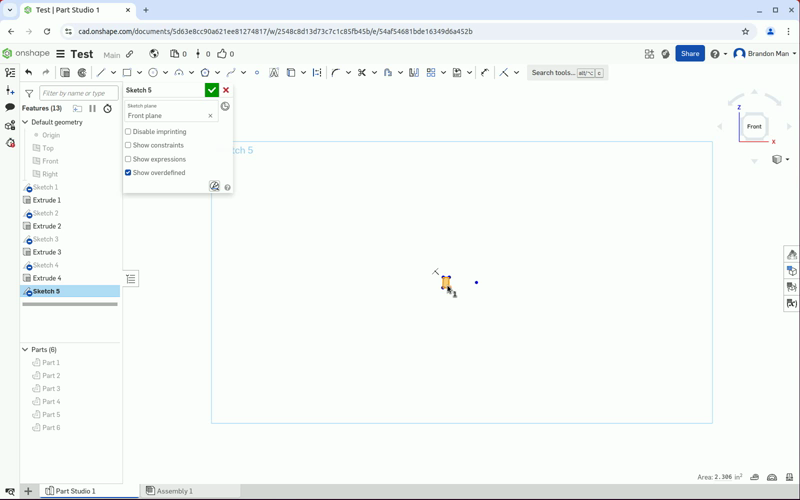
mouse_move(73, 352)
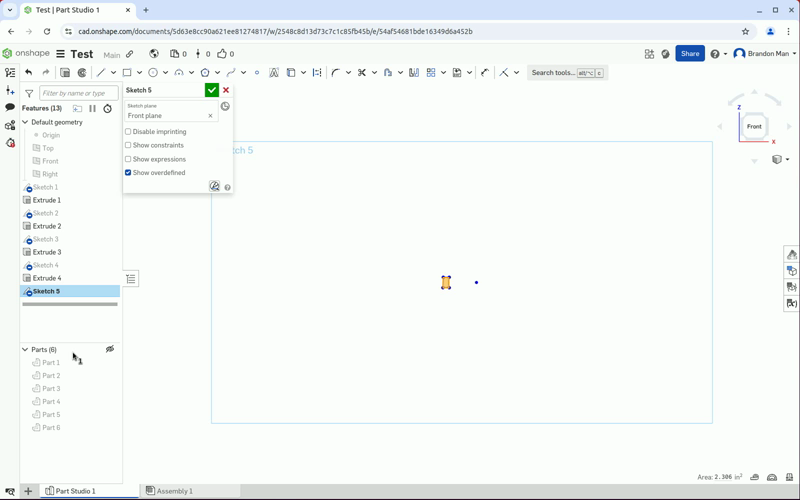
key(shift+y)
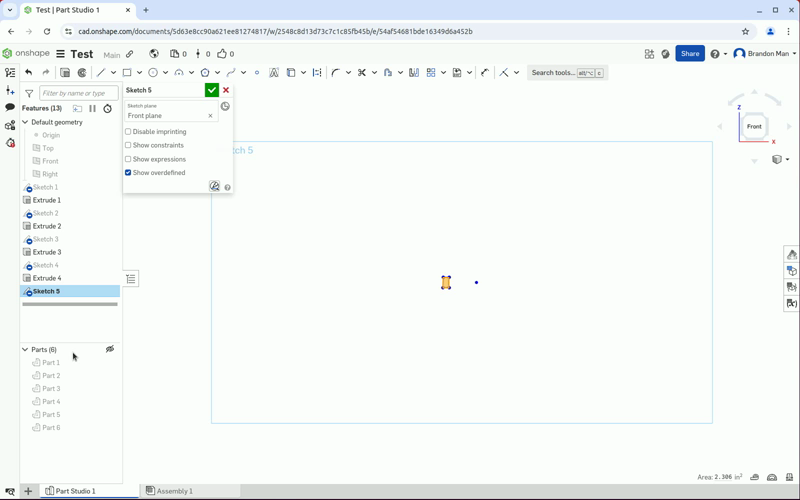
key(shift+e)
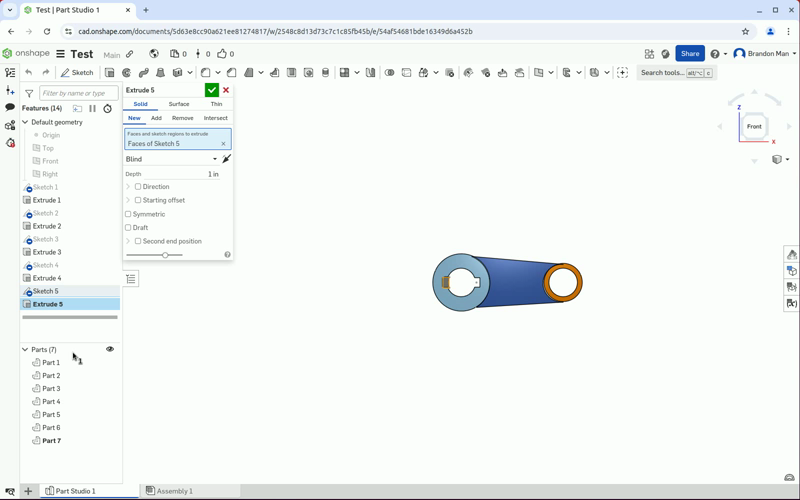
mouse_move(143, 106)
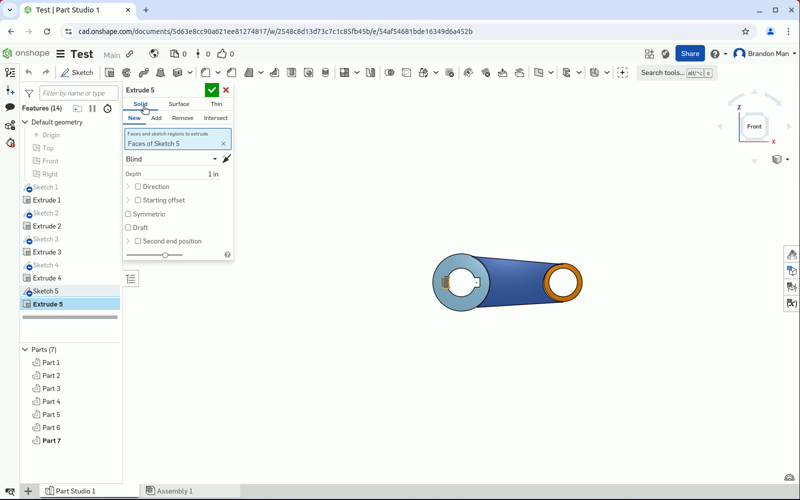
click(143, 106)
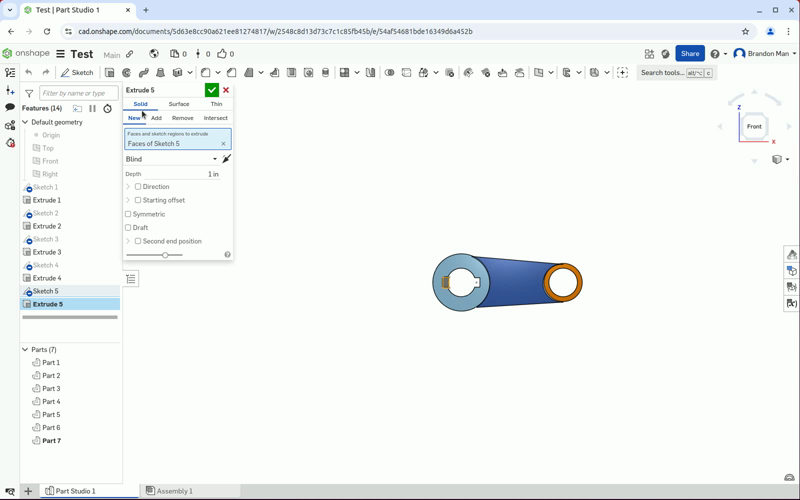
mouse_move(137, 120)
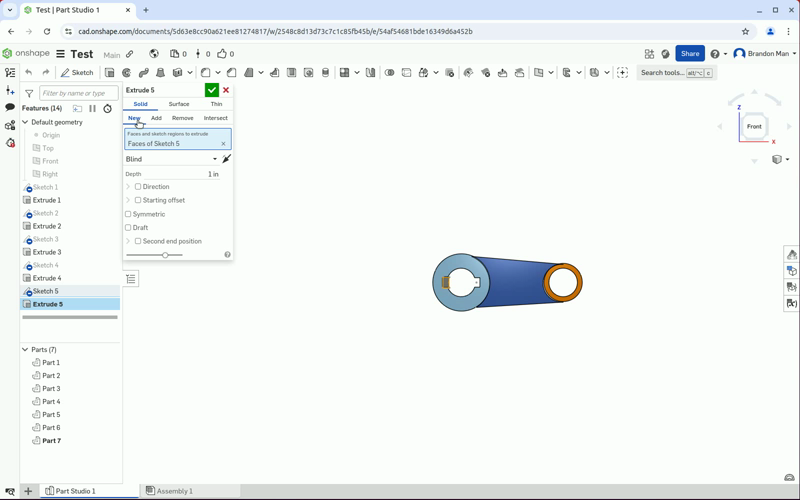
click(137, 120)
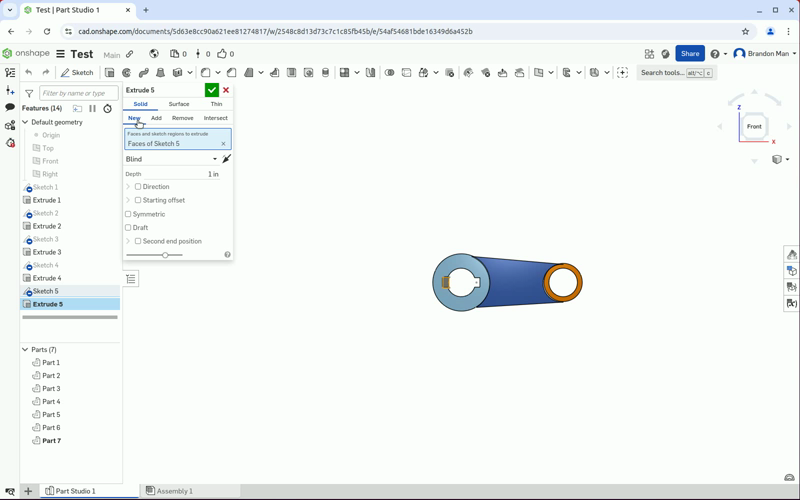
key(tab, 4)
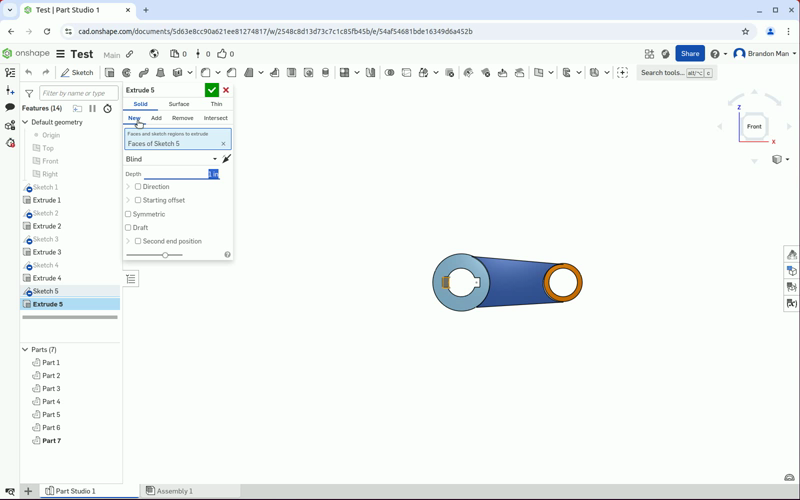
text(9.628)
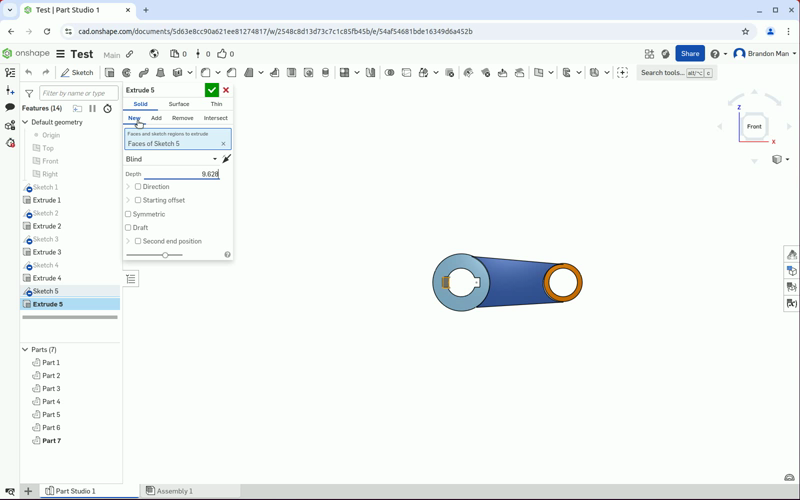
key(enter)
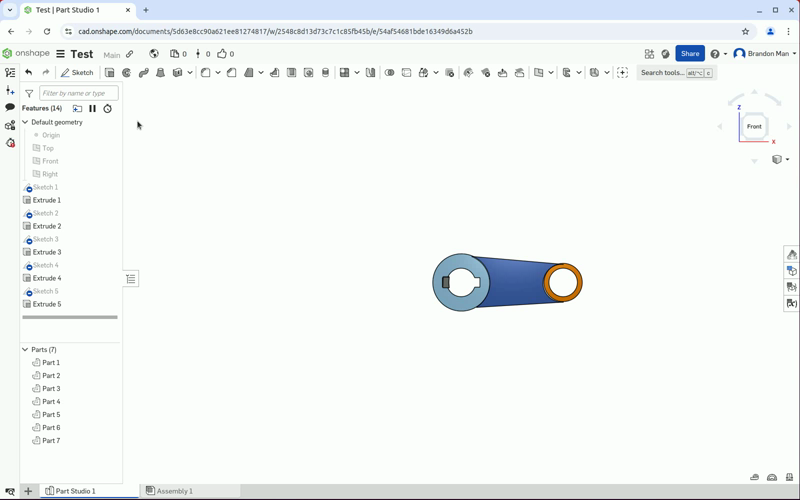
key(shift+h)
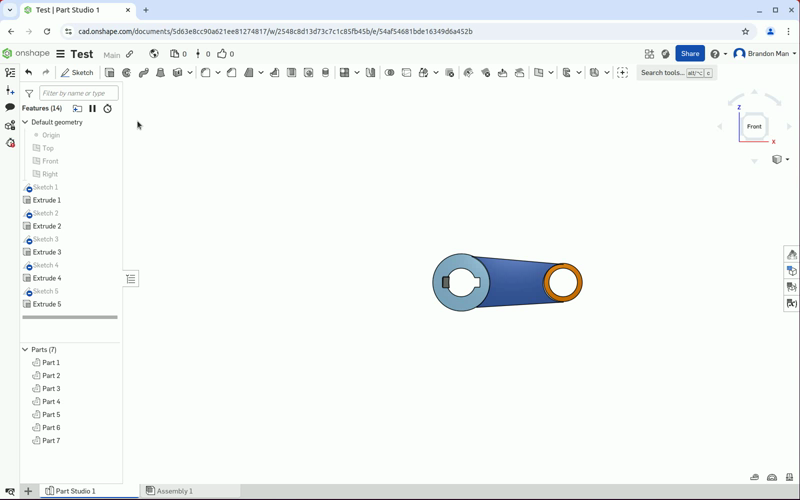
key(shift+h)
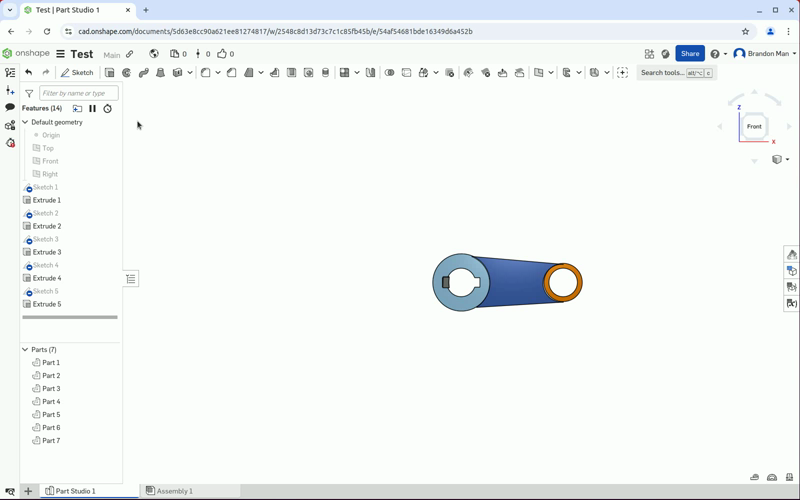
mouse_move(73, 189)
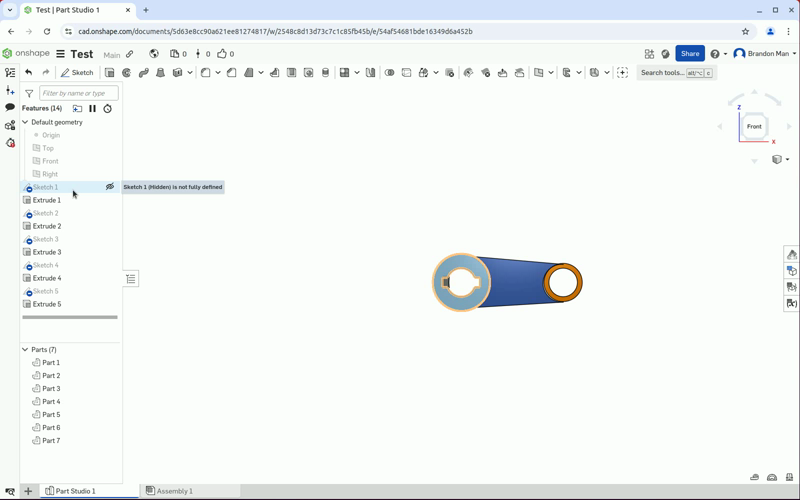
click(73, 189)
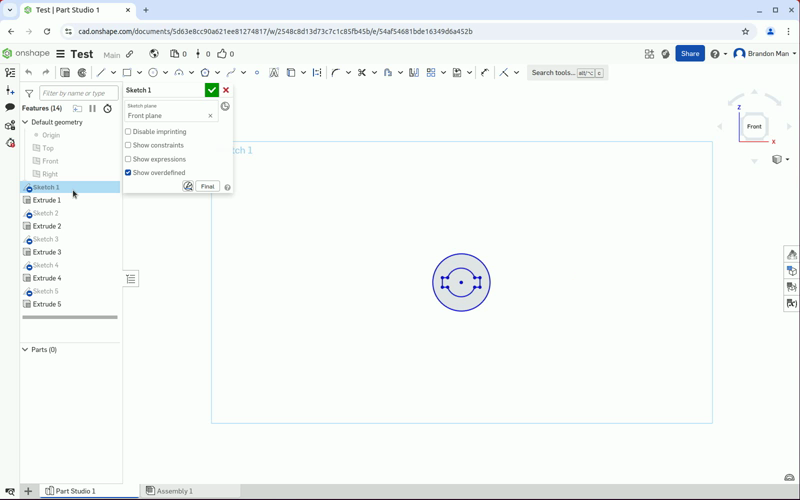
mouse_move(229, 92)
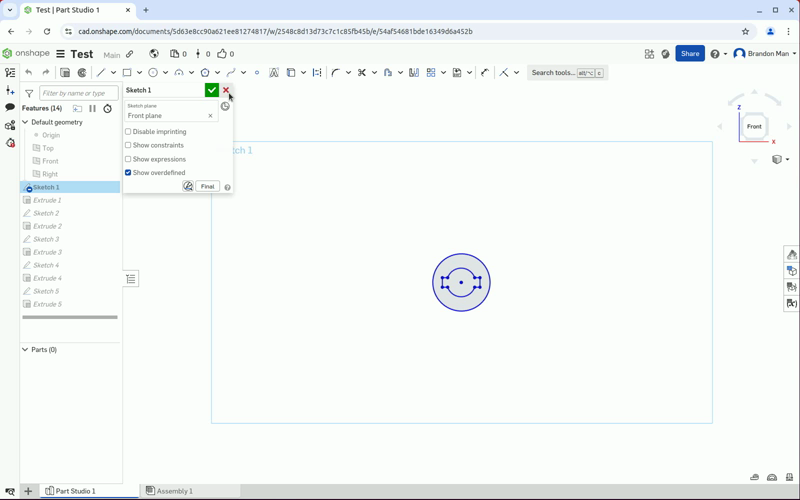
click(229, 92)
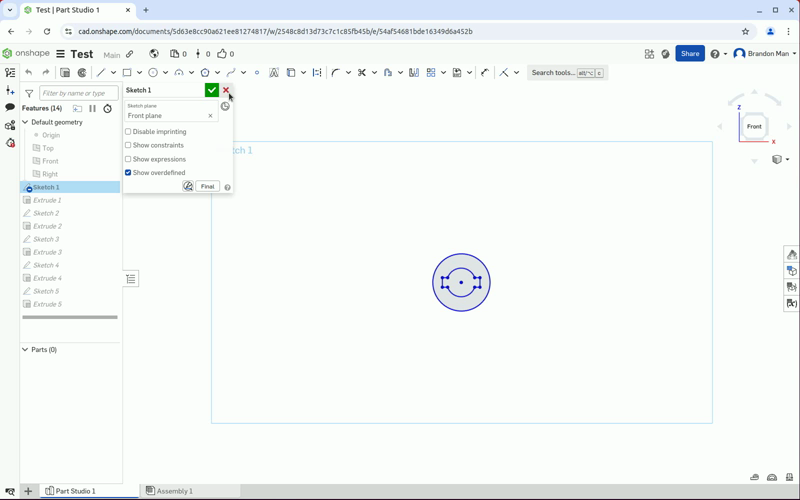
key(shift+s)
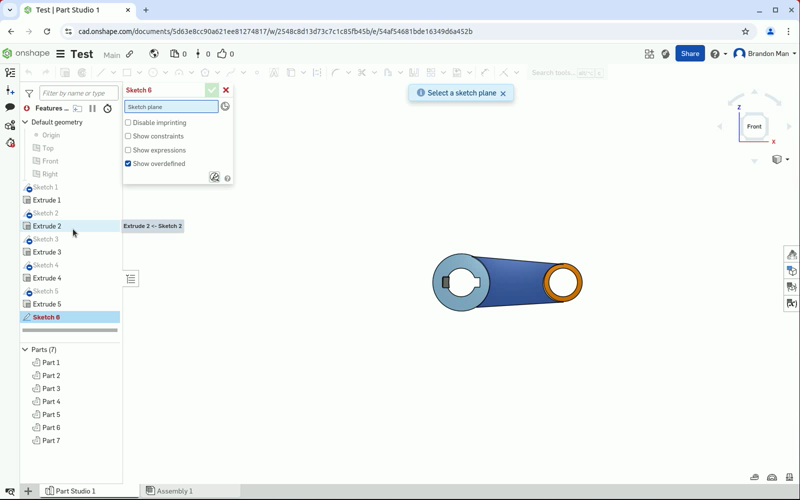
scroll(3)
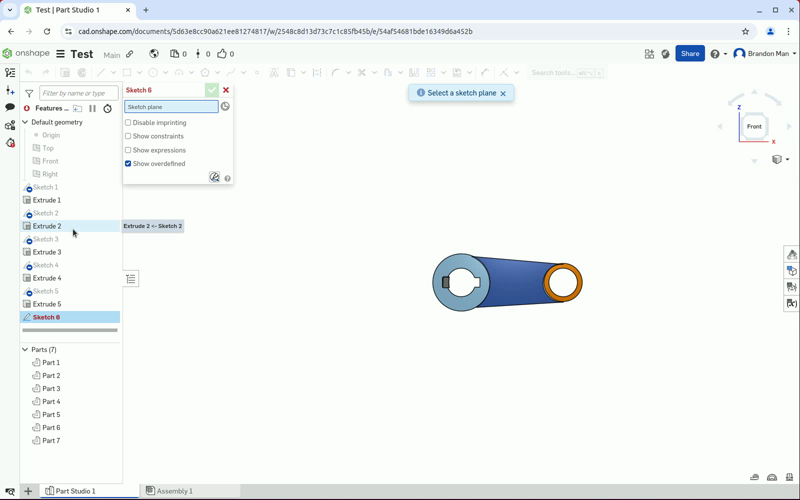
mouse_move(73, 163)
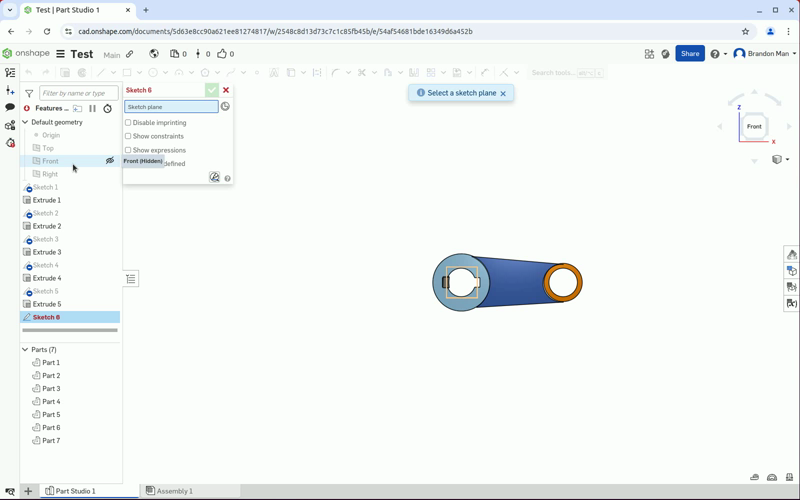
click(73, 163)
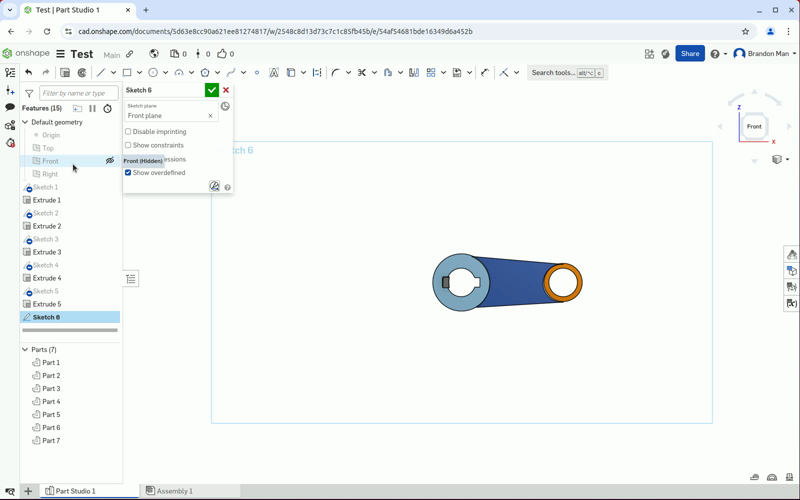
mouse_move(73, 352)
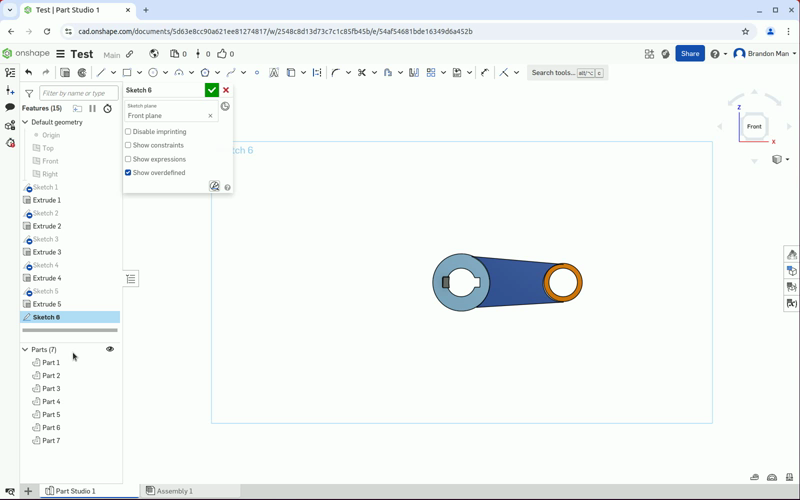
key(y)
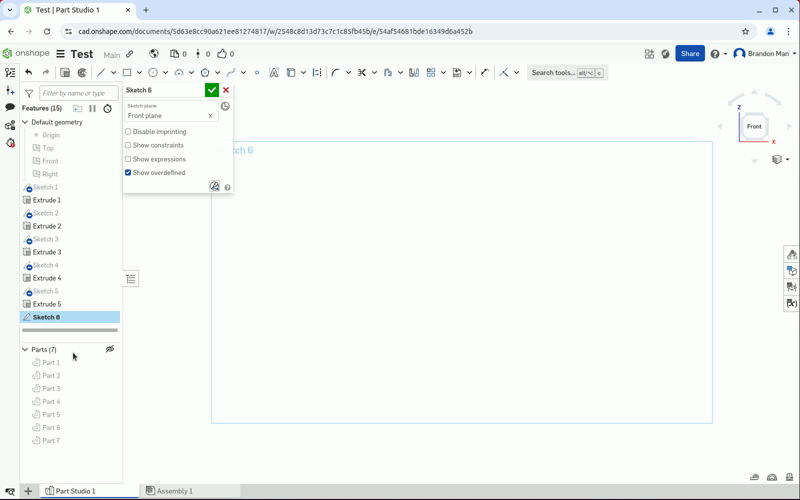
key(c)
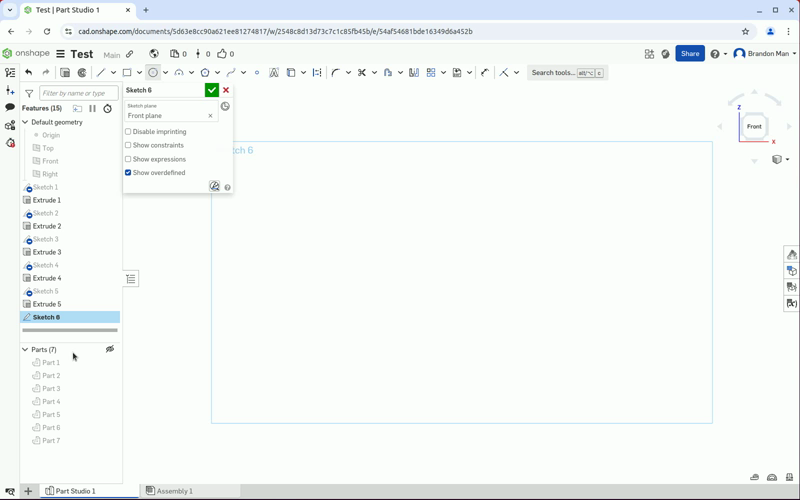
key_down(shift)
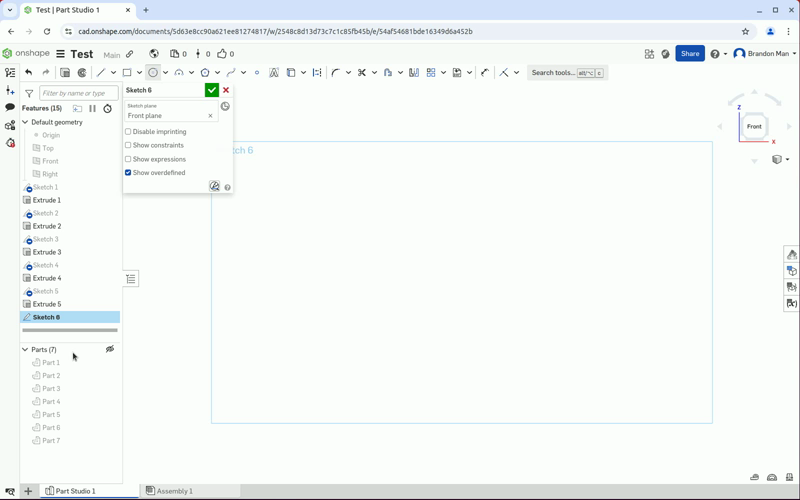
mouse_move(460, 282)
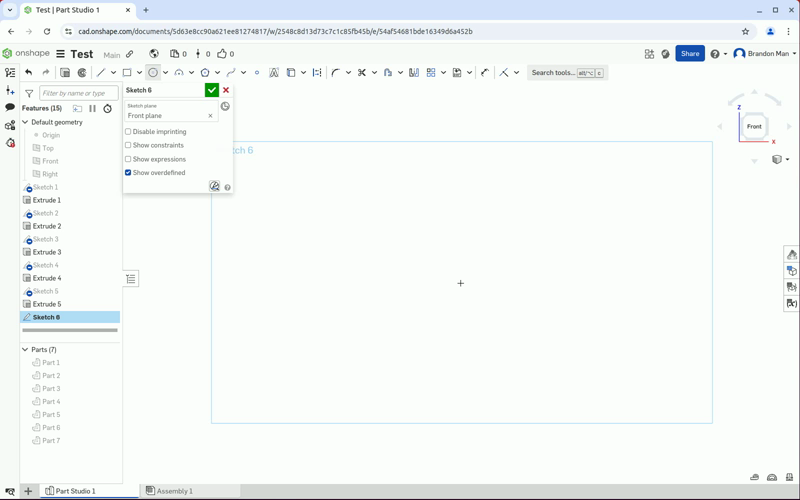
click(460, 282)
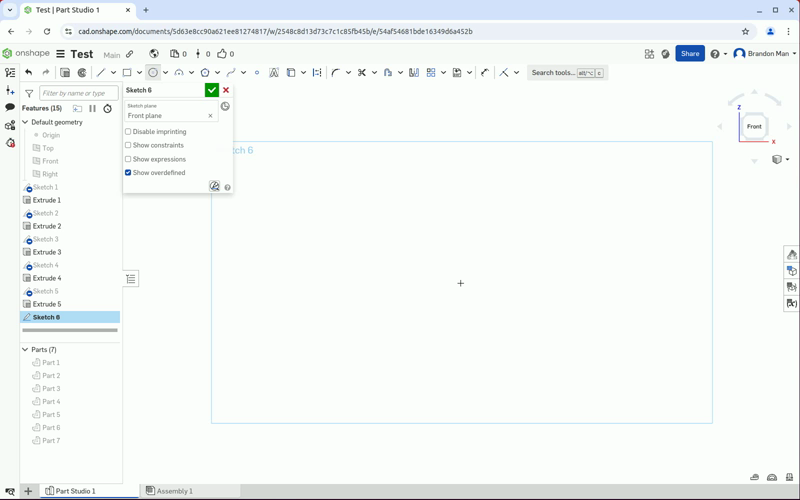
key_up(shift)
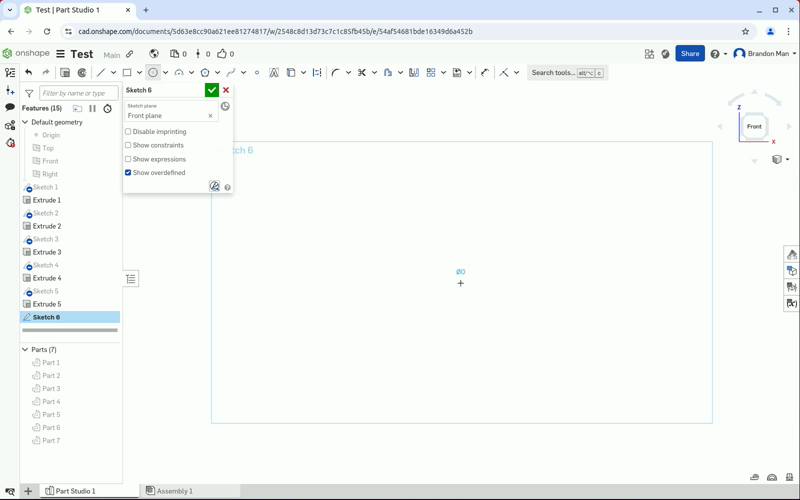
mouse_move(487, 282)
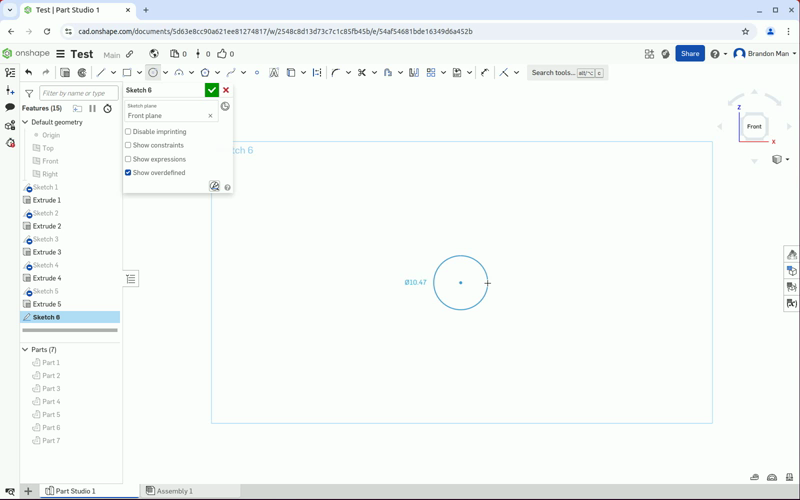
click(487, 282)
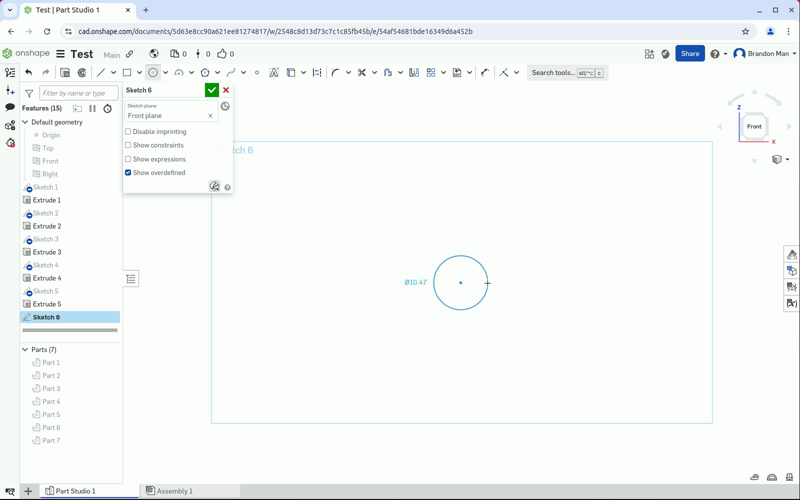
key(esc)
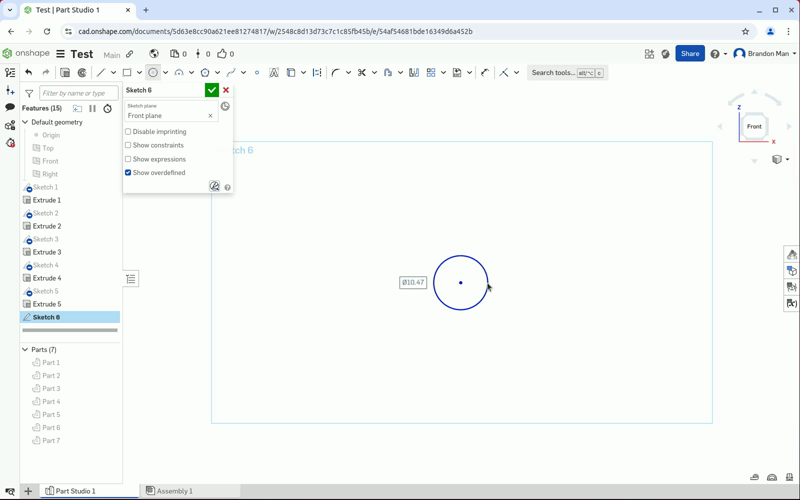
key(l)
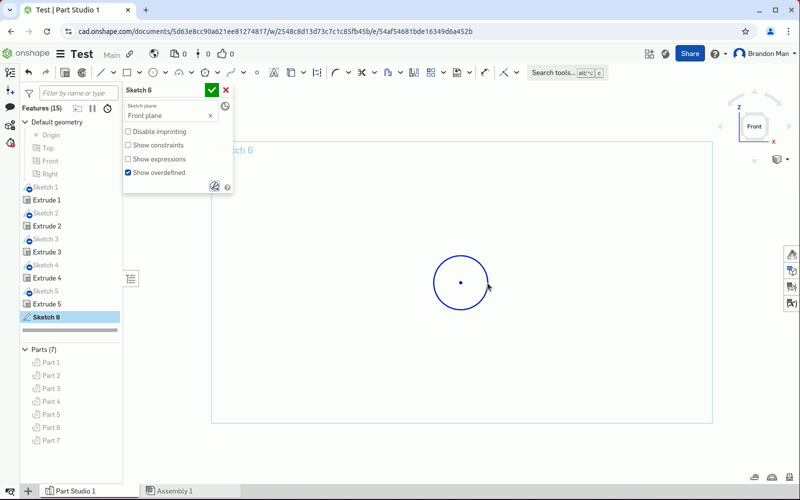
key_down(shift)
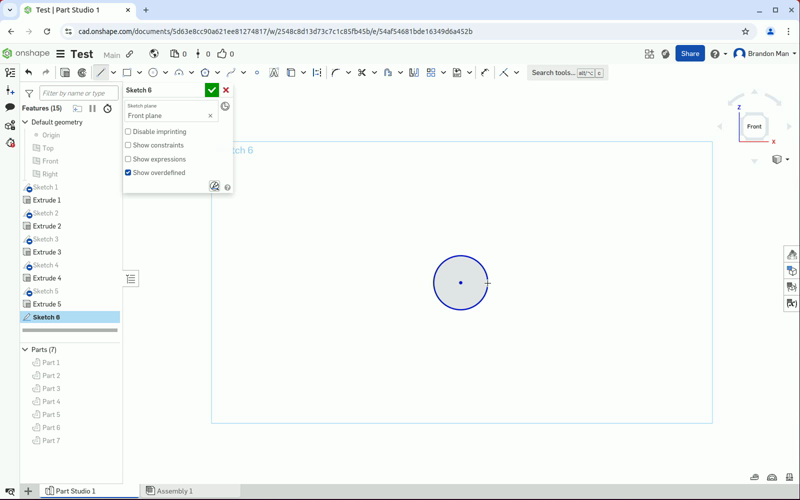
mouse_move(442, 287)
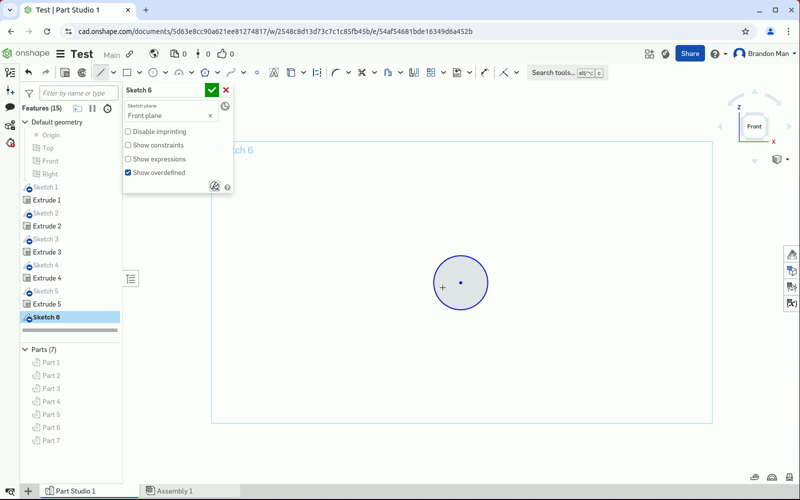
click(442, 287)
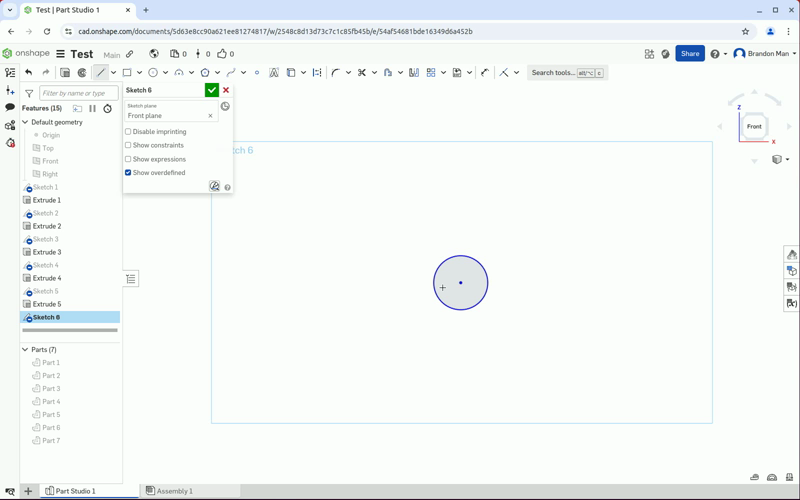
key_up(shift)
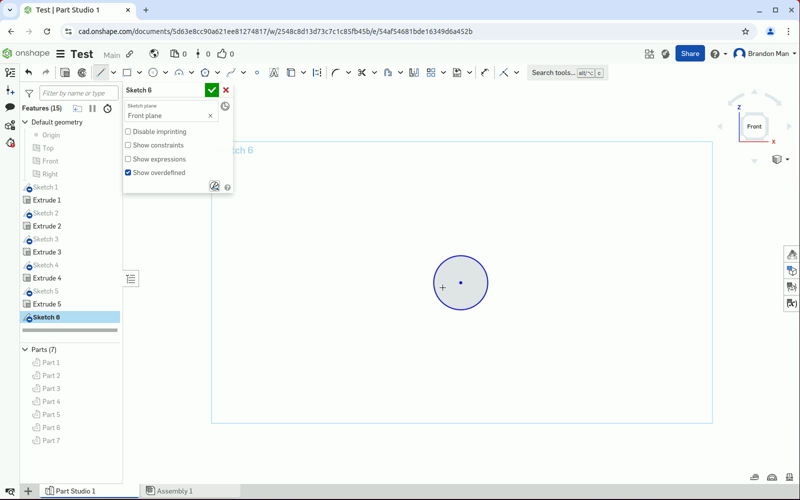
key_down(shift)
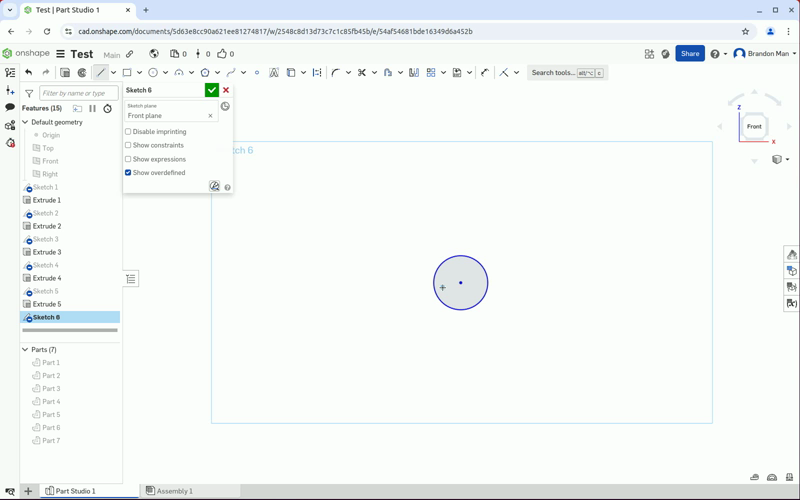
mouse_move(472, 287)
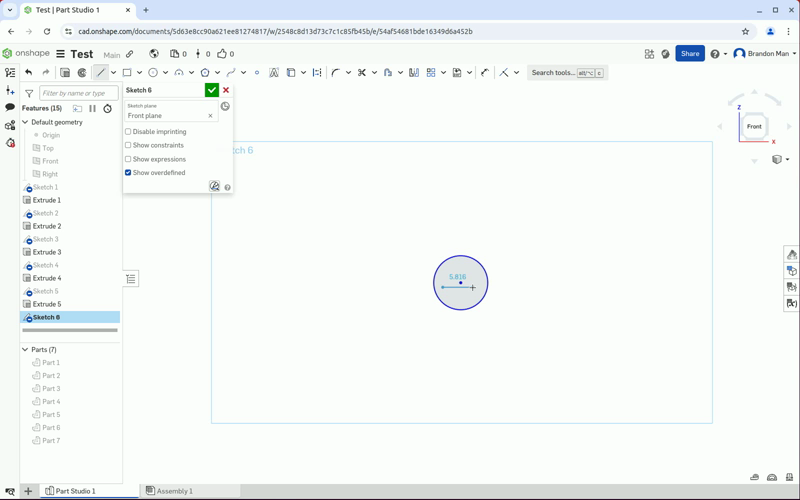
mouse_move(447, 287)
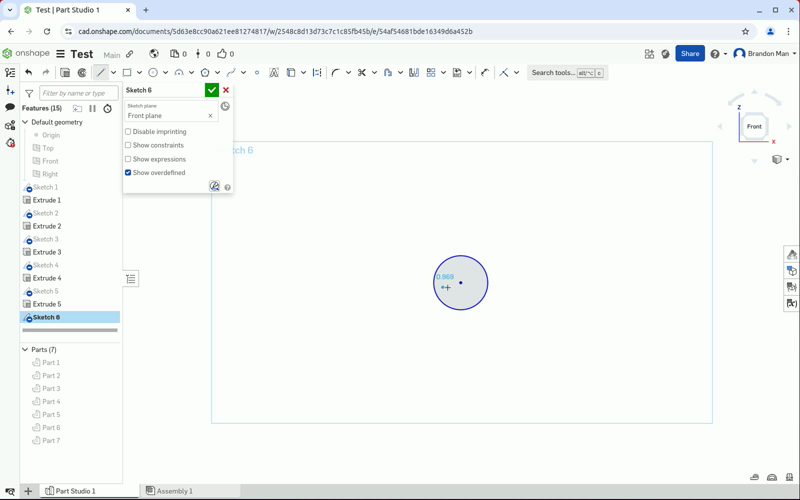
scroll(6)
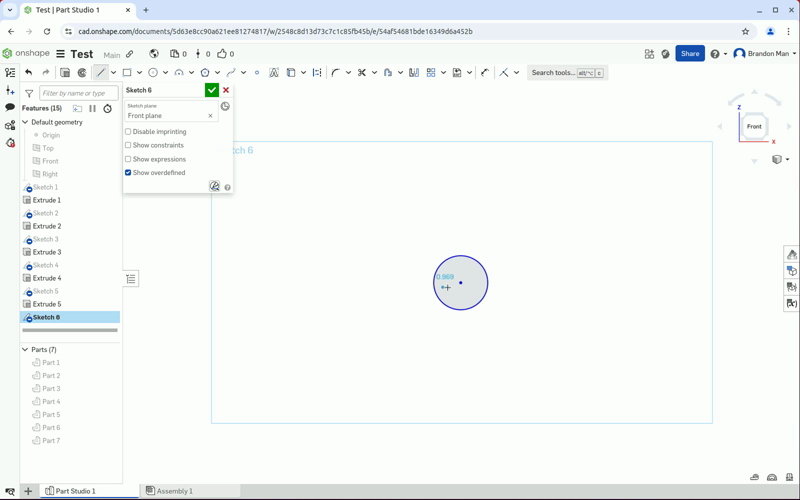
scroll(6)
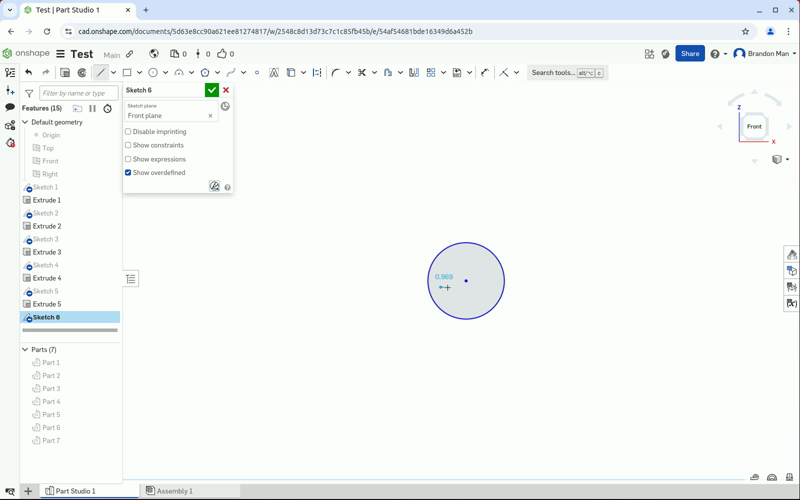
scroll(6)
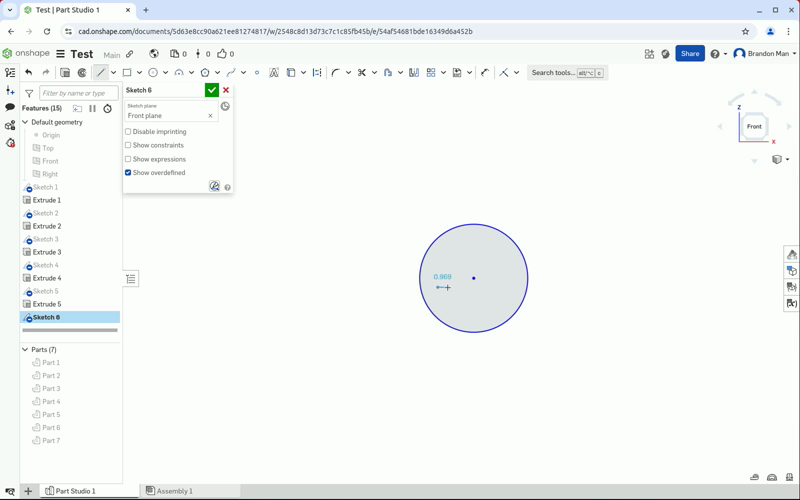
scroll(6)
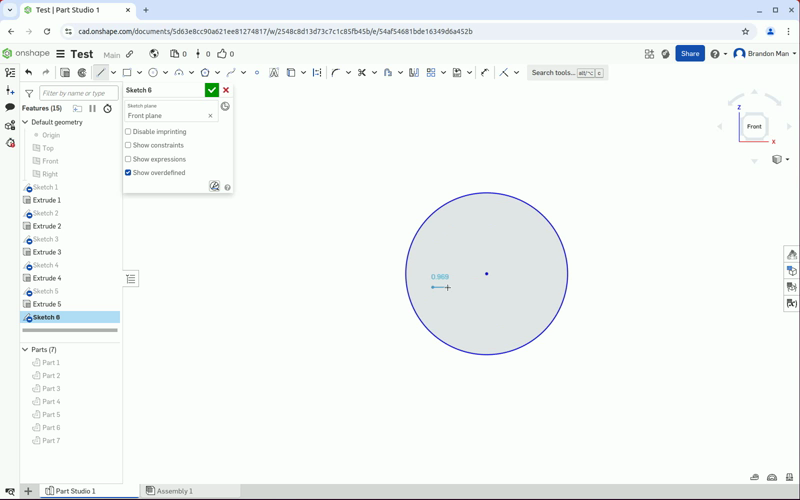
scroll(6)
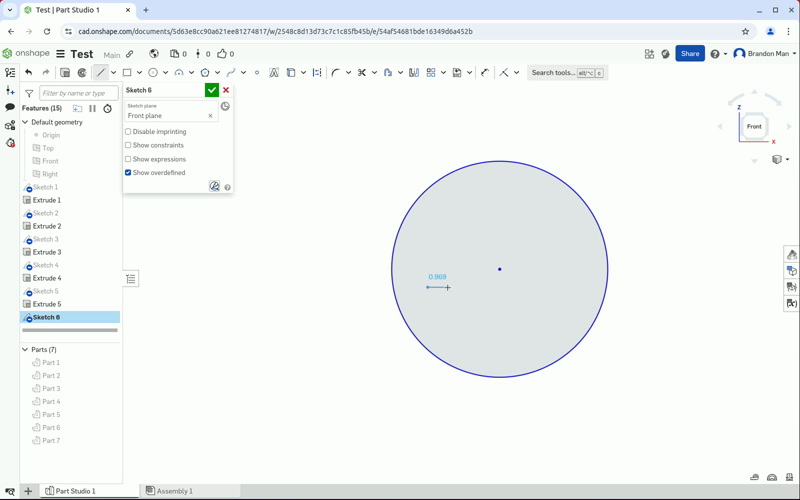
scroll(6)
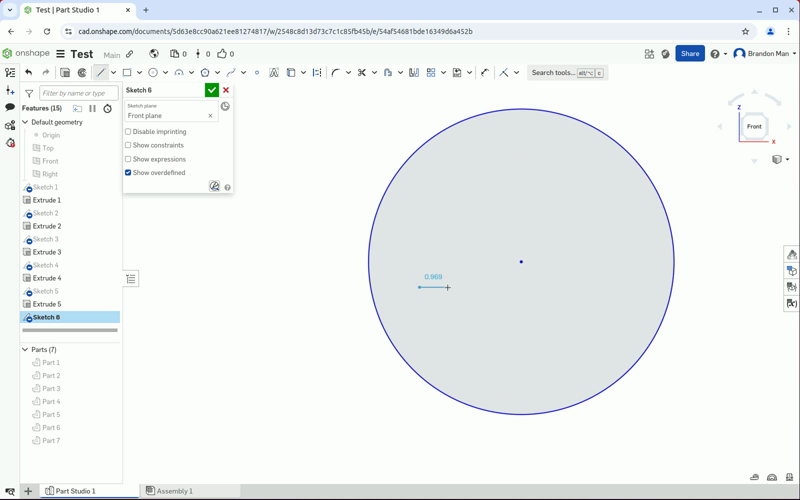
scroll(6)
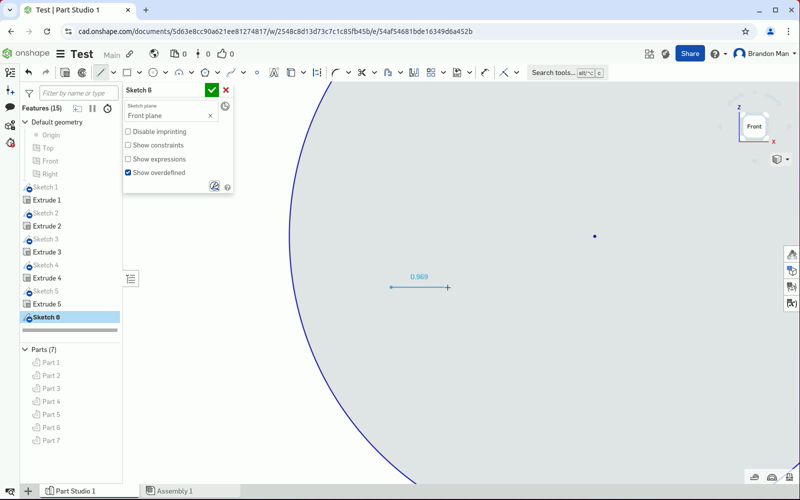
click(447, 287)
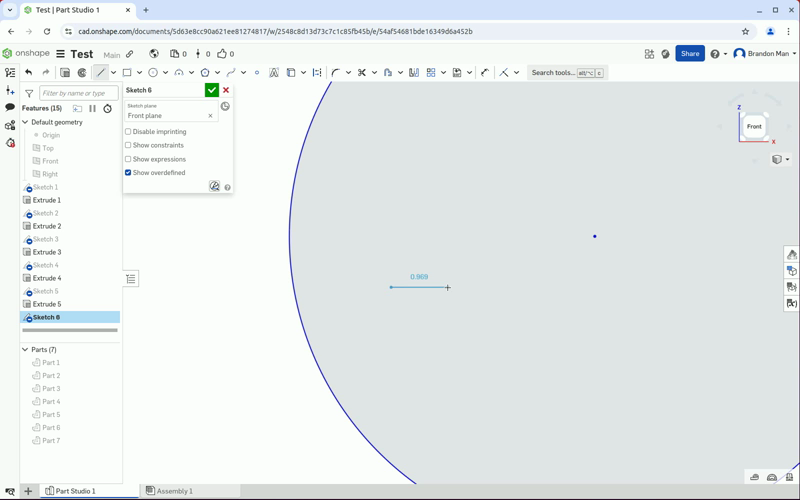
scroll(-6)
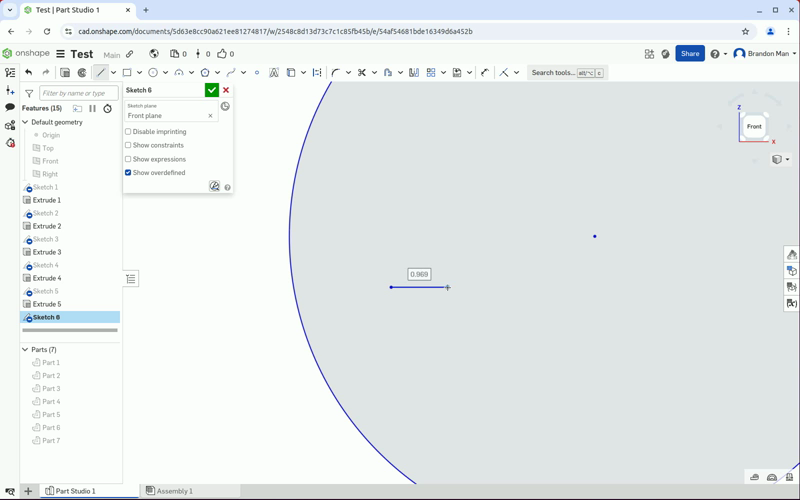
scroll(-6)
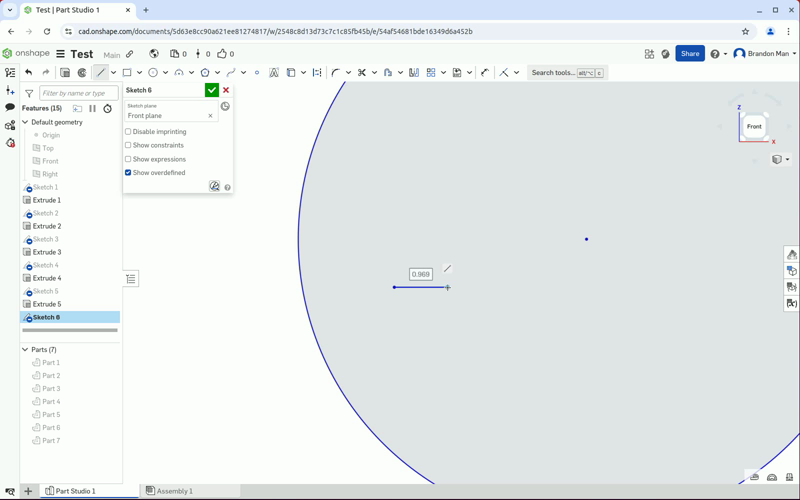
scroll(-6)
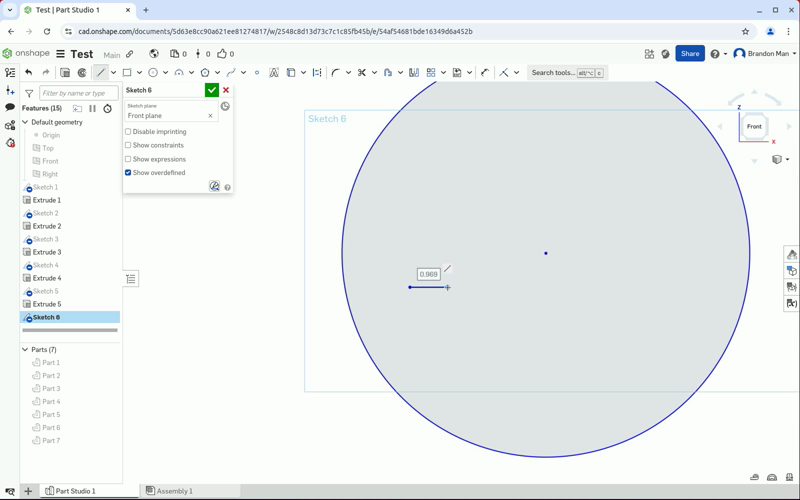
scroll(-6)
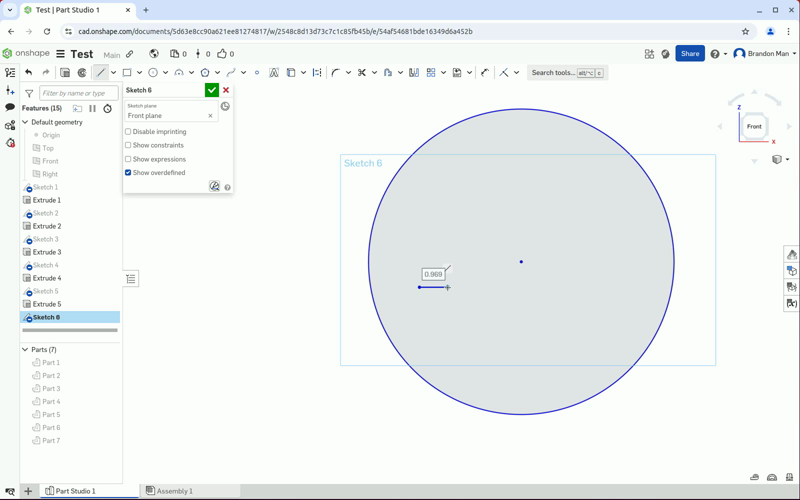
scroll(-6)
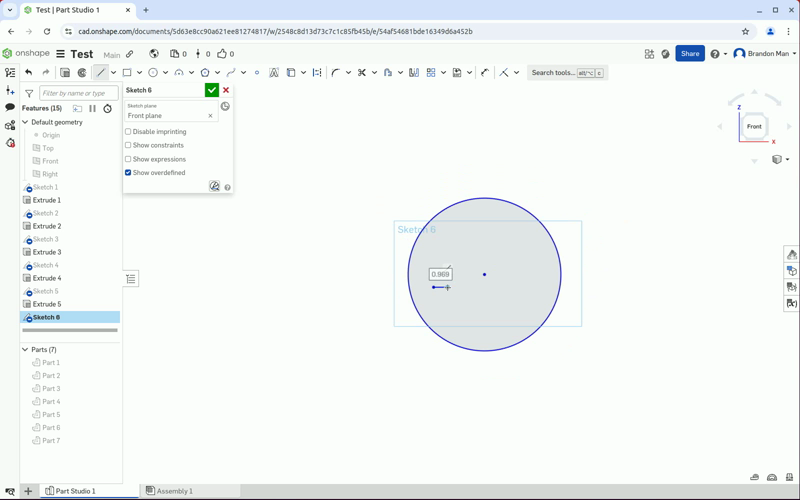
scroll(-6)
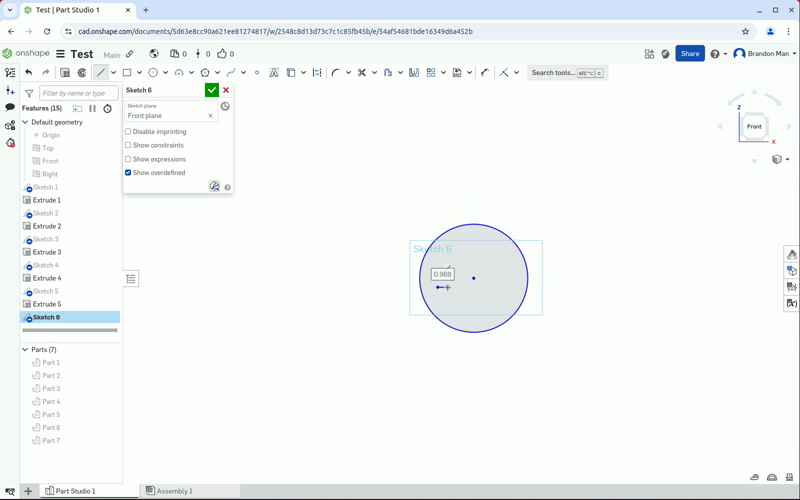
scroll(-6)
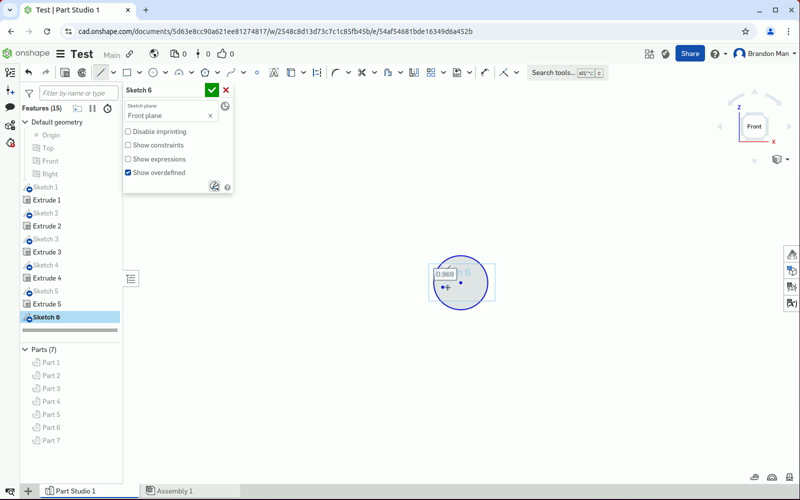
key_up(shift)
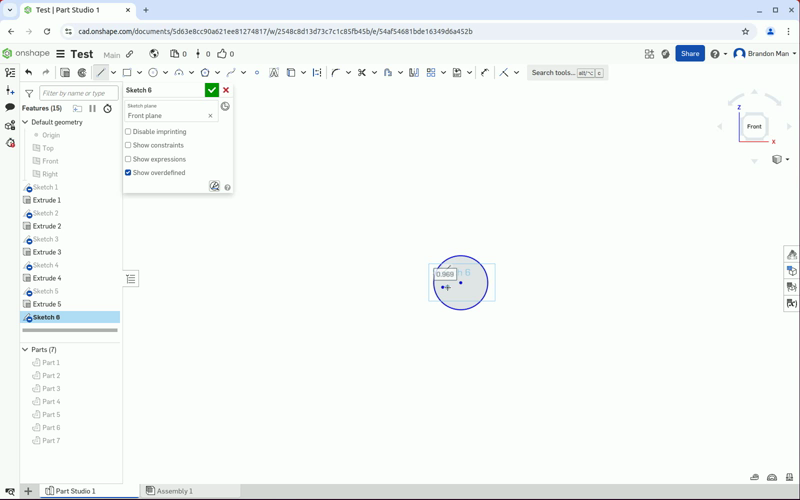
key(esc)
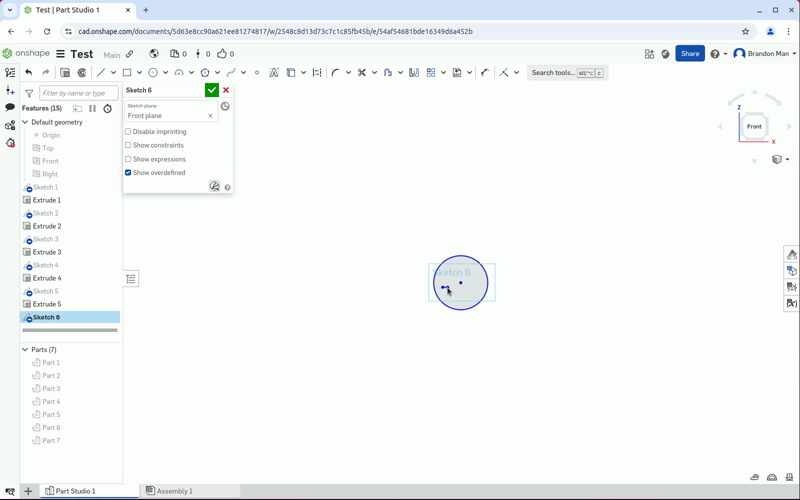
key(a)
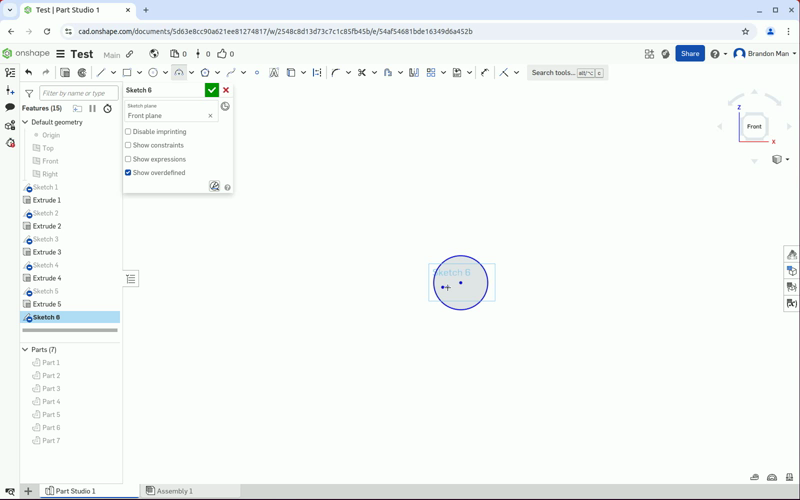
mouse_move(447, 287)
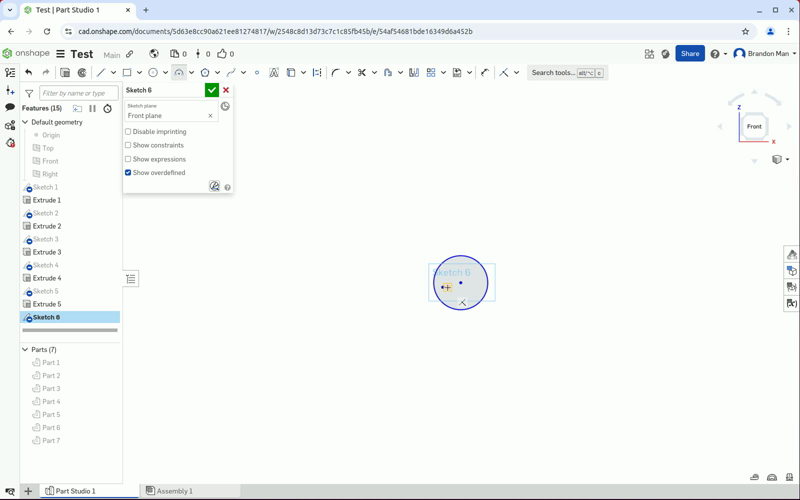
click(447, 287)
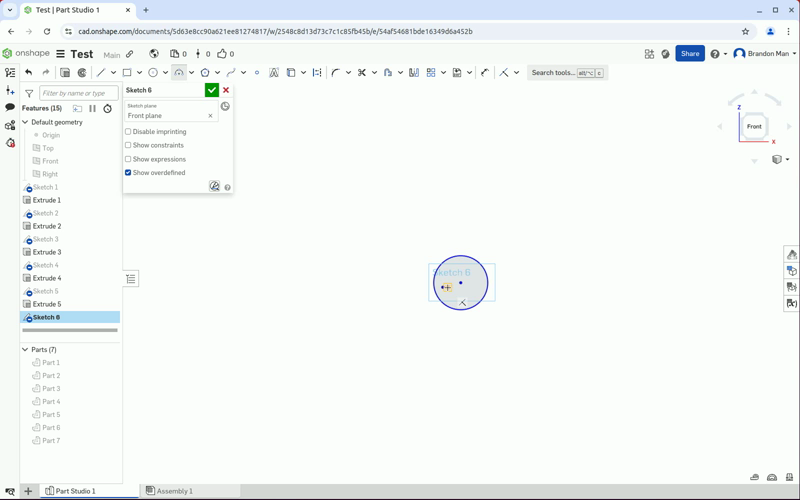
key_down(shift)
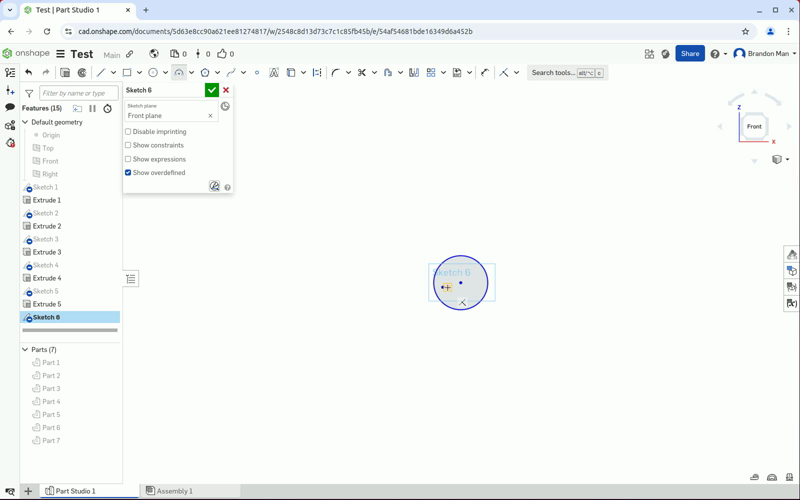
mouse_move(473, 287)
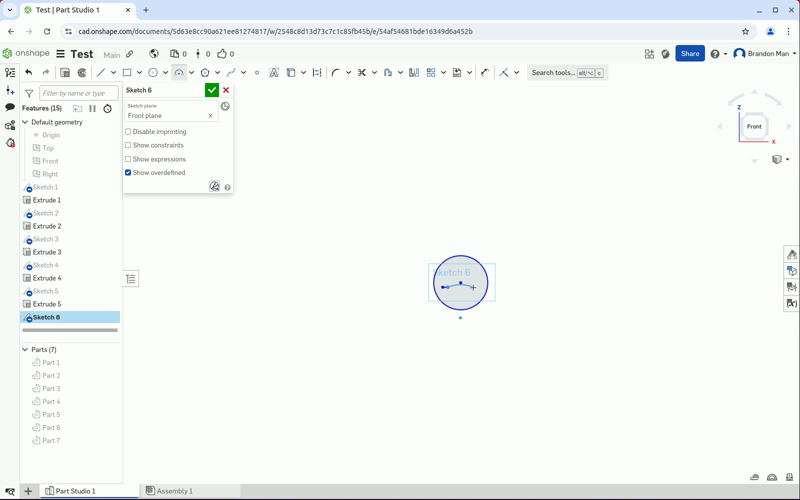
click(473, 287)
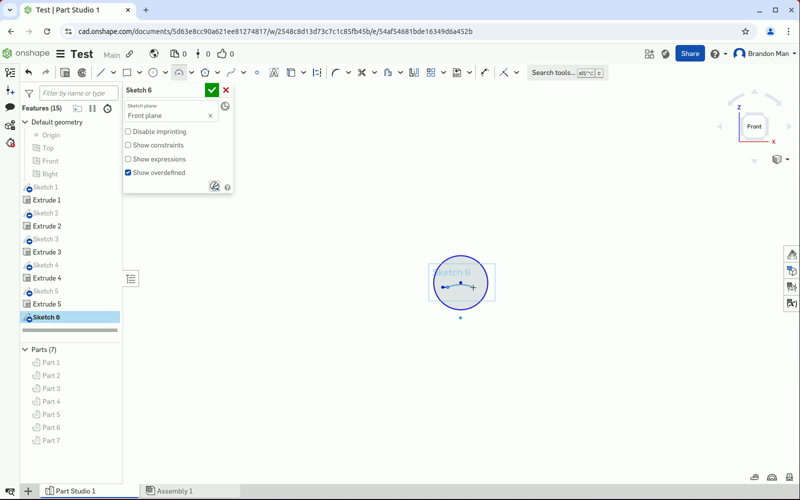
mouse_move(460, 296)
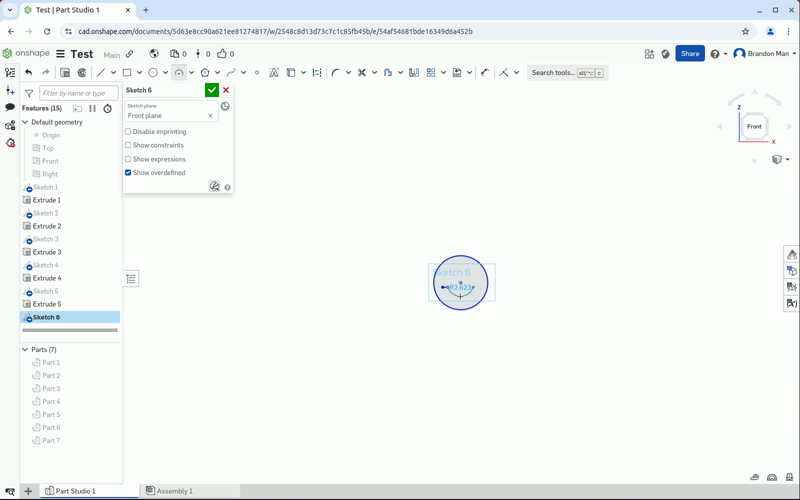
click(460, 296)
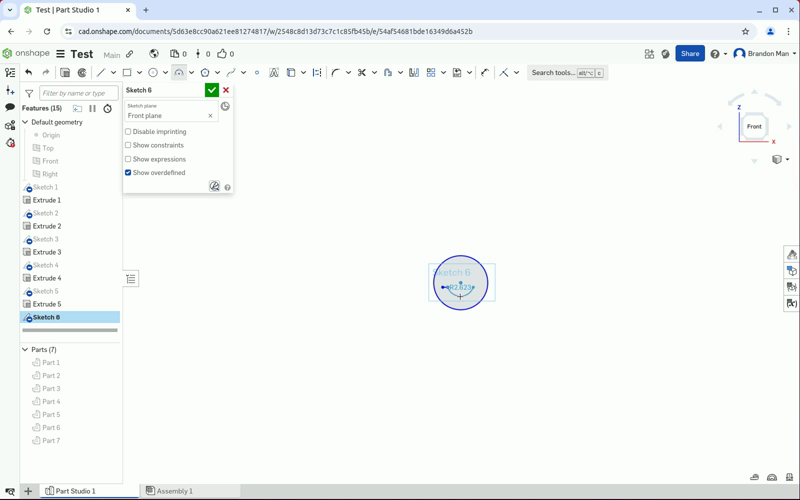
key_up(shift)
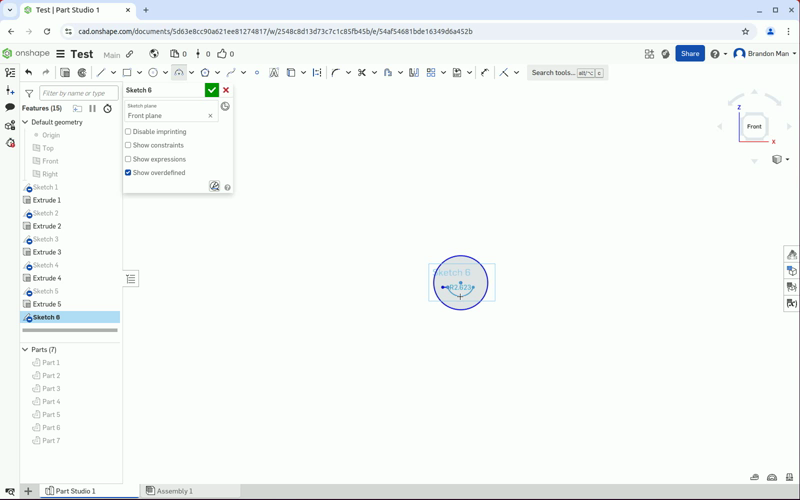
key(esc)
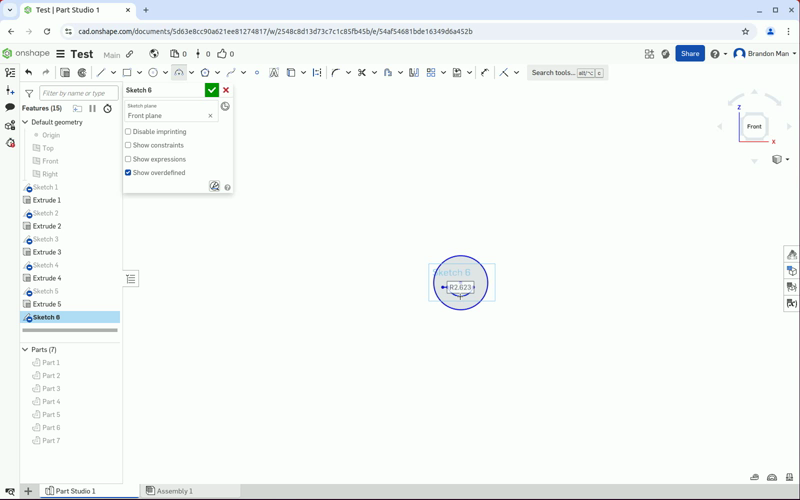
key(l)
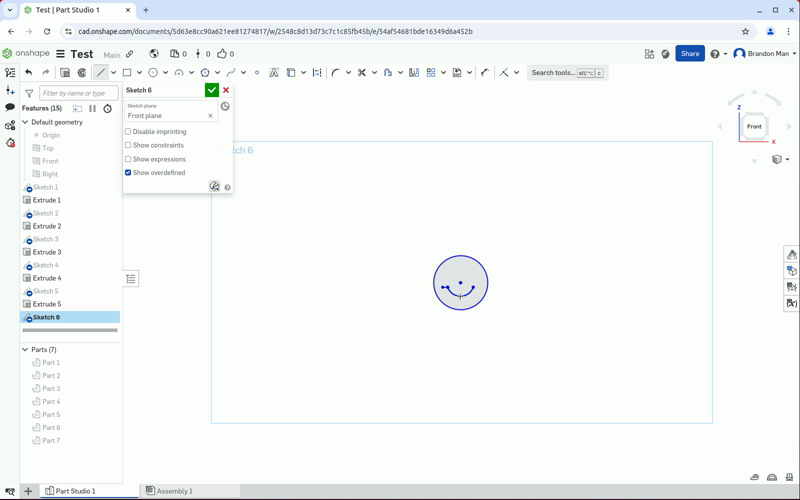
mouse_move(473, 287)
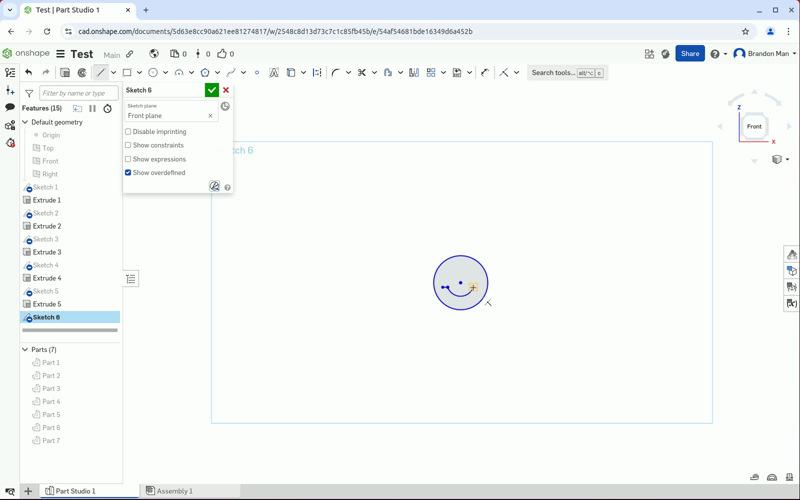
click(473, 287)
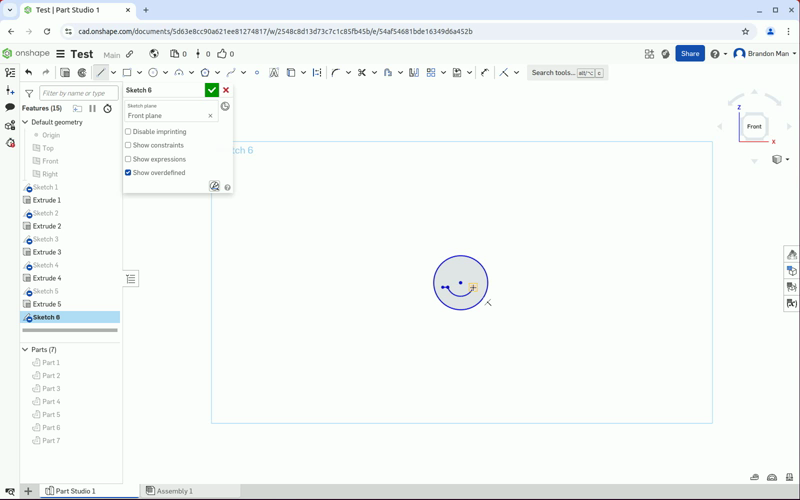
key_down(shift)
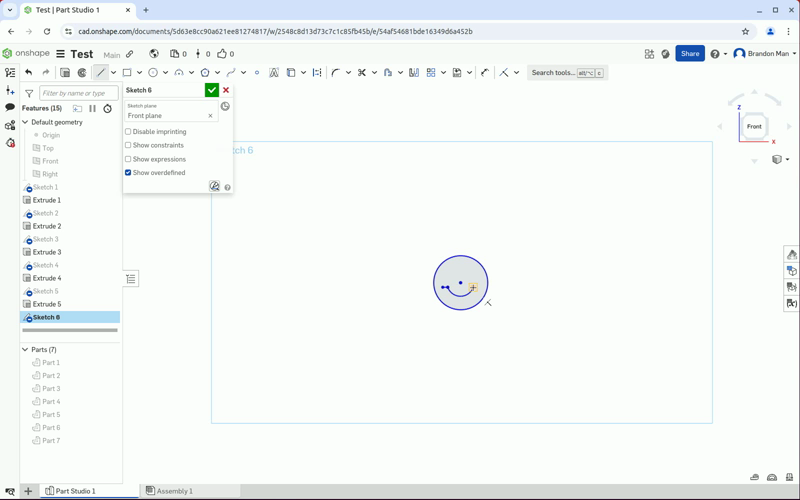
mouse_move(503, 287)
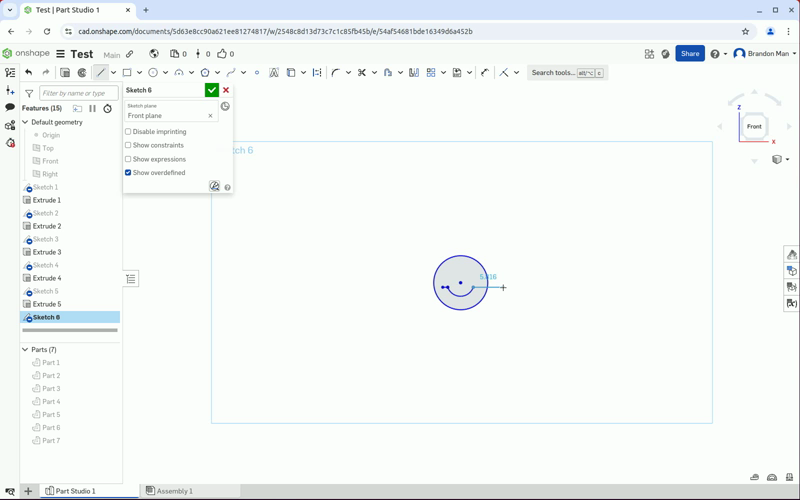
mouse_move(478, 287)
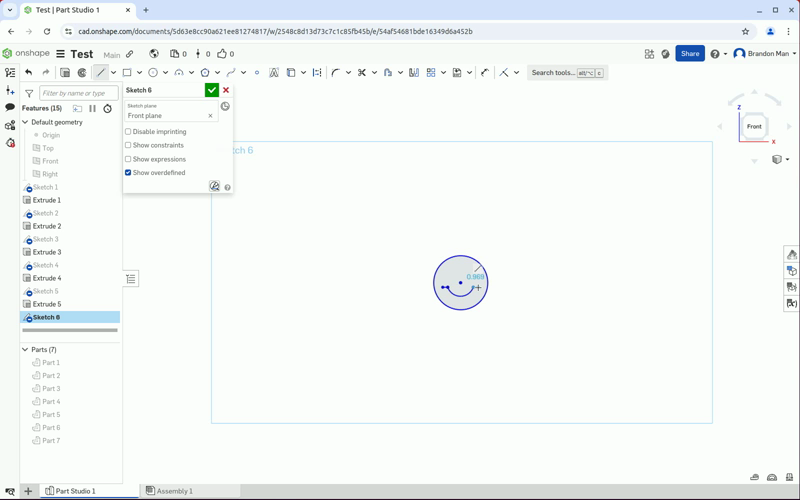
scroll(6)
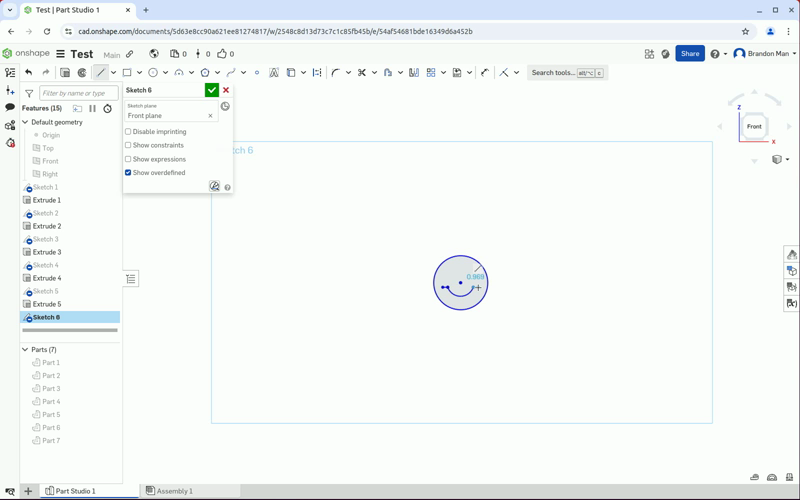
scroll(6)
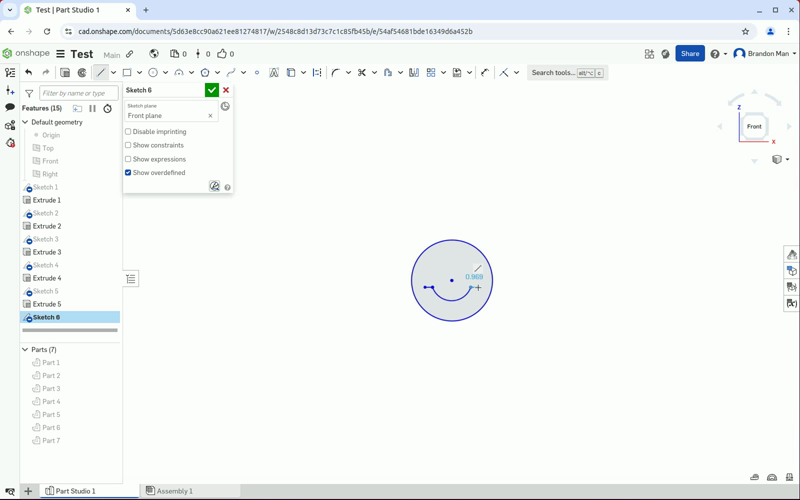
scroll(6)
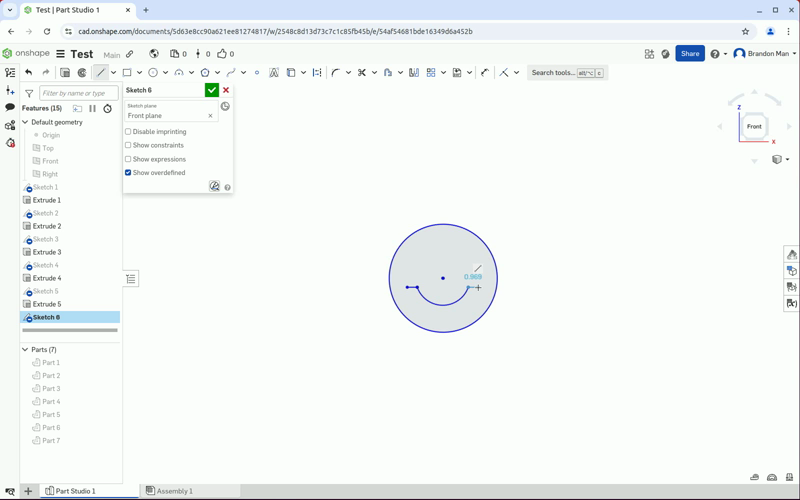
scroll(6)
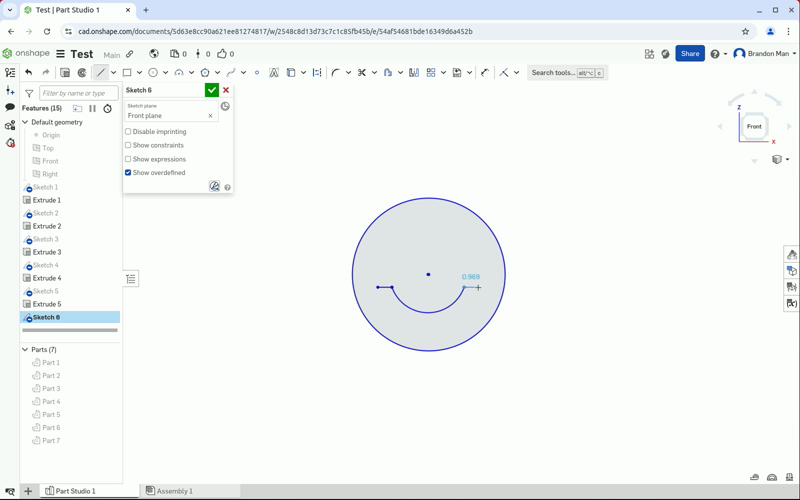
scroll(6)
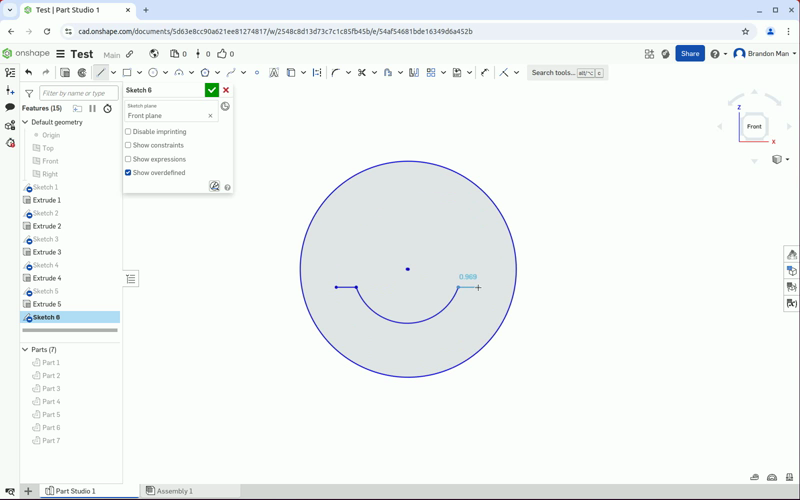
scroll(6)
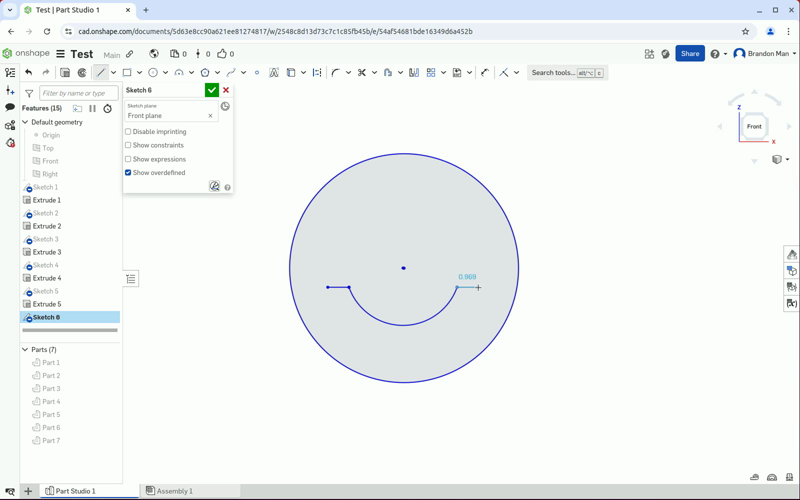
scroll(6)
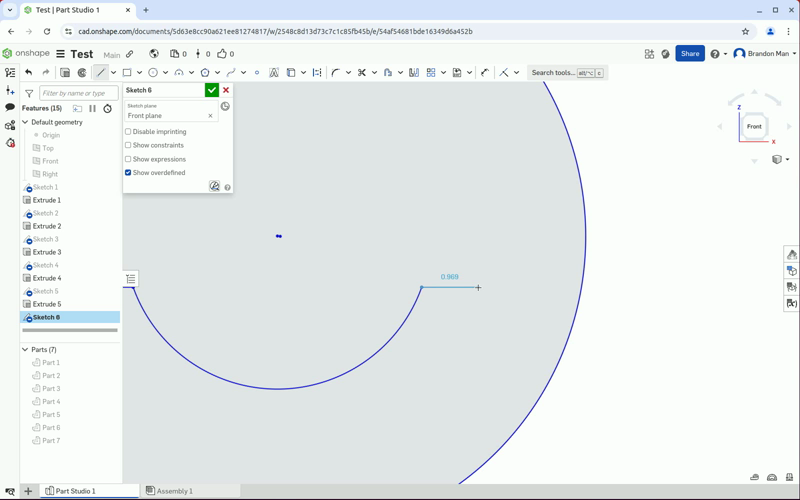
click(478, 287)
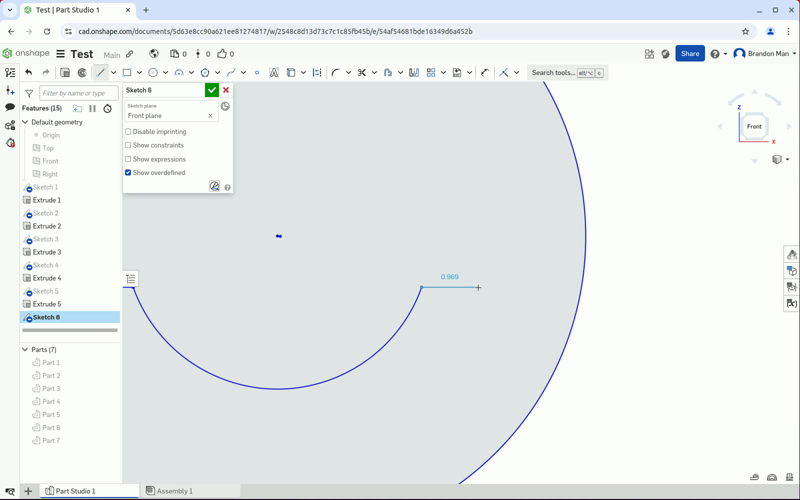
scroll(-6)
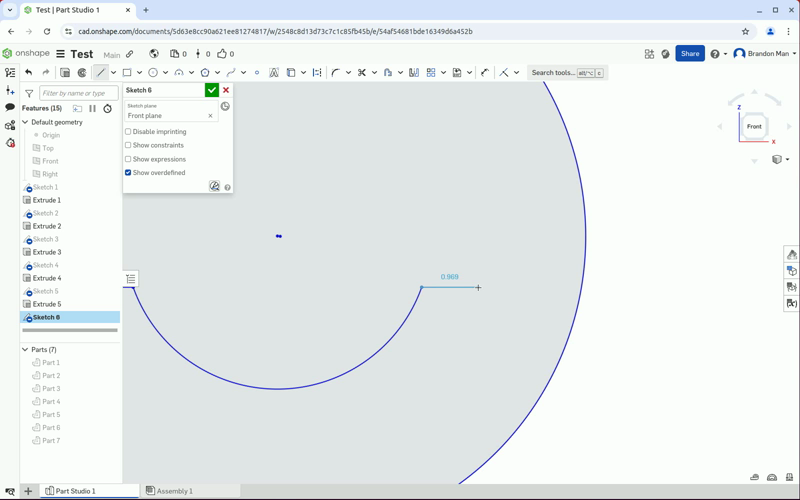
scroll(-6)
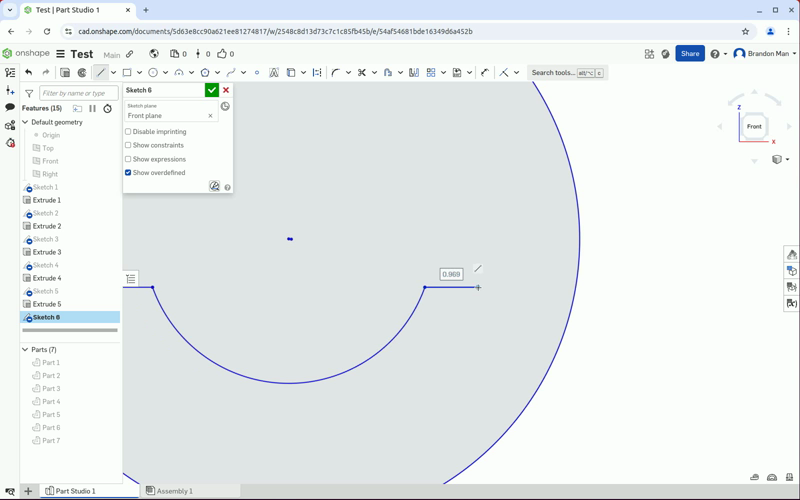
scroll(-6)
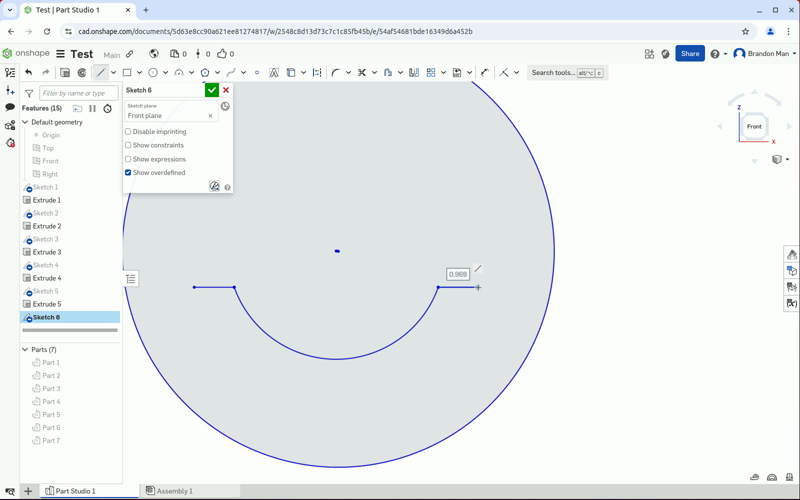
scroll(-6)
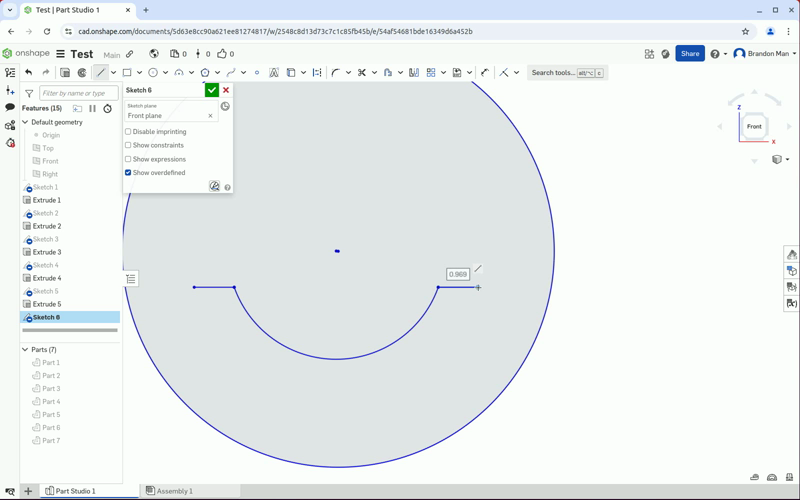
scroll(-6)
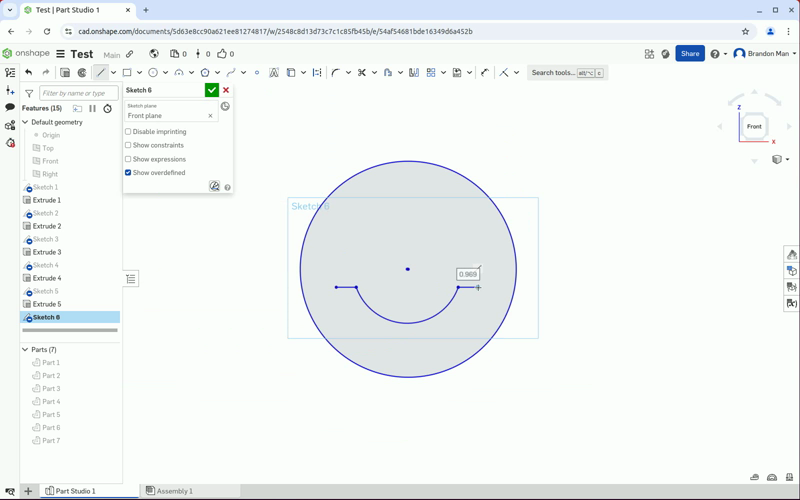
scroll(-6)
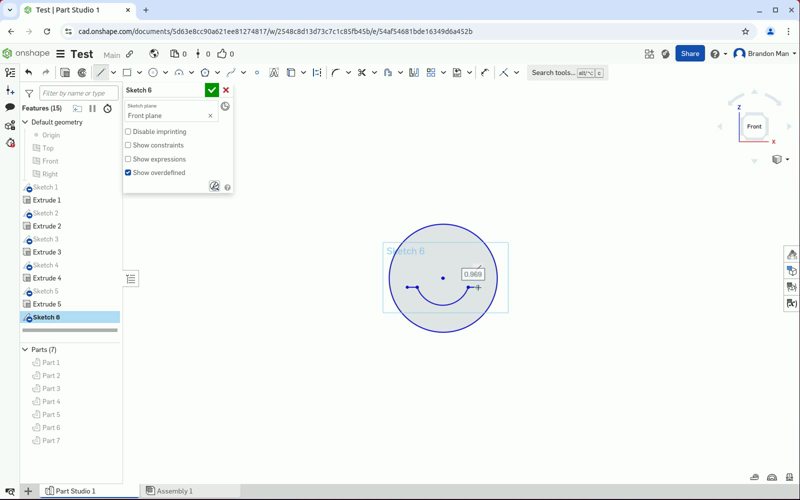
scroll(-6)
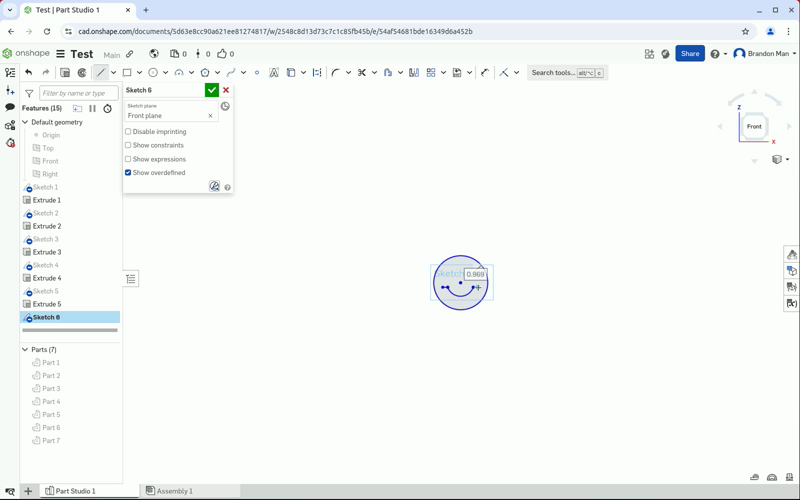
key_up(shift)
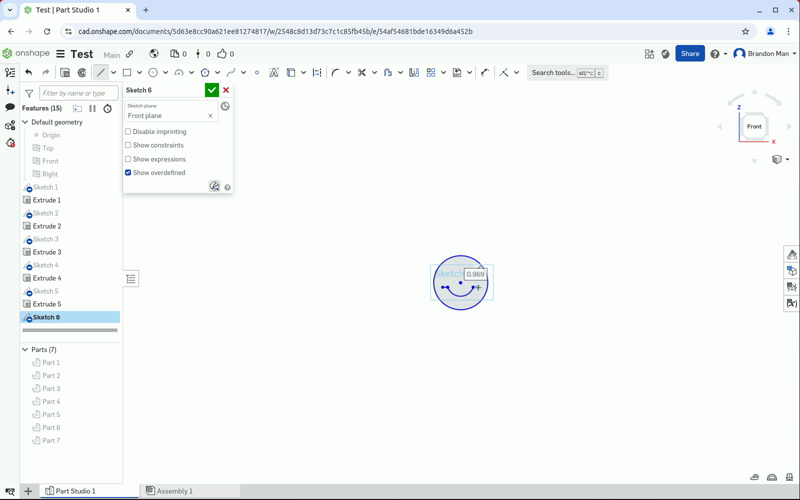
key_down(shift)
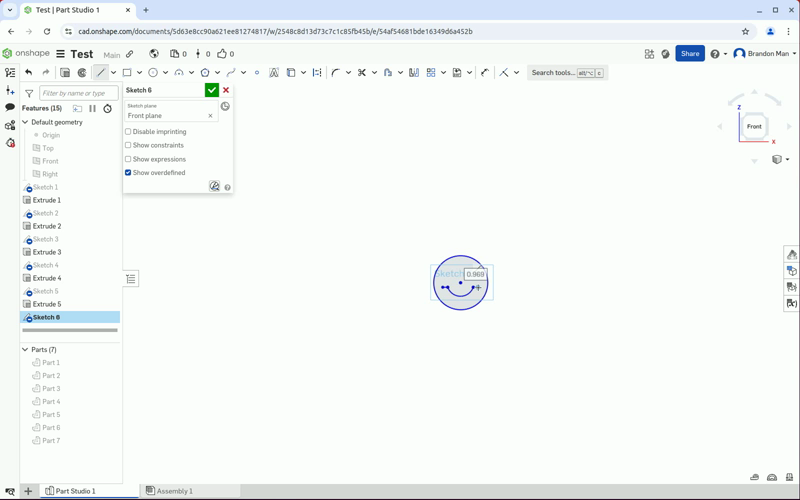
mouse_move(508, 287)
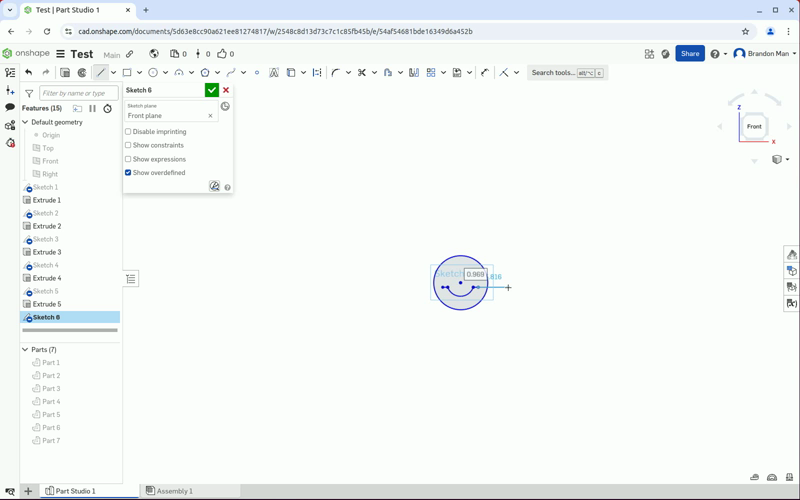
mouse_move(478, 278)
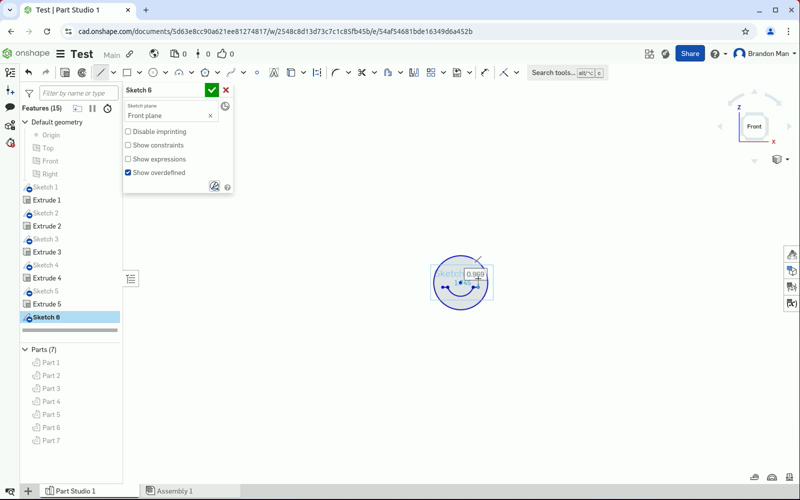
click(478, 278)
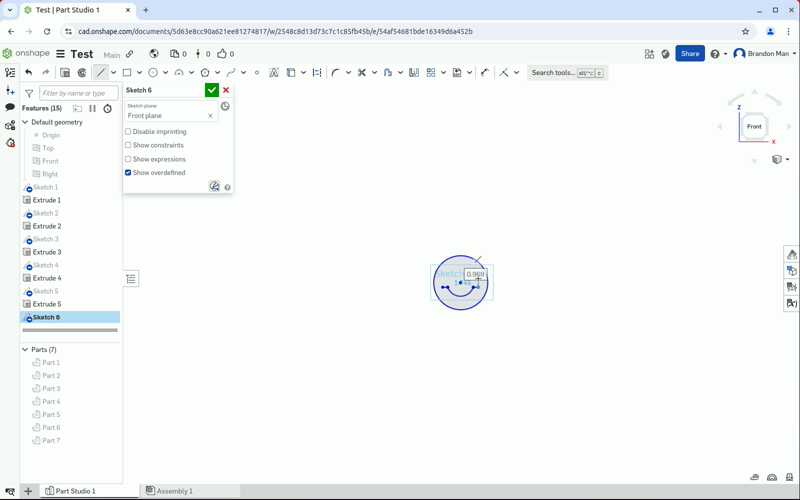
key_up(shift)
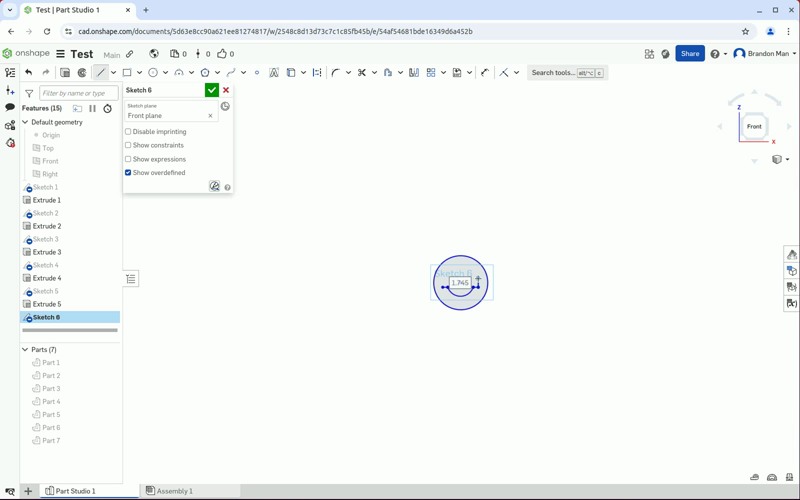
key_down(shift)
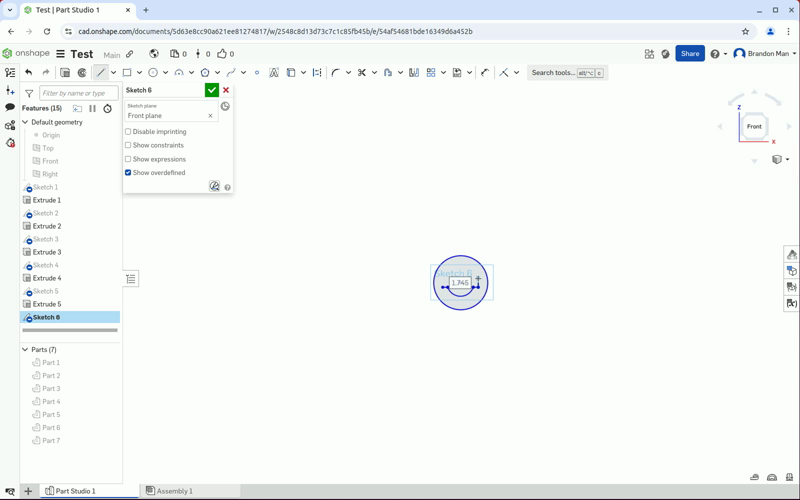
mouse_move(508, 278)
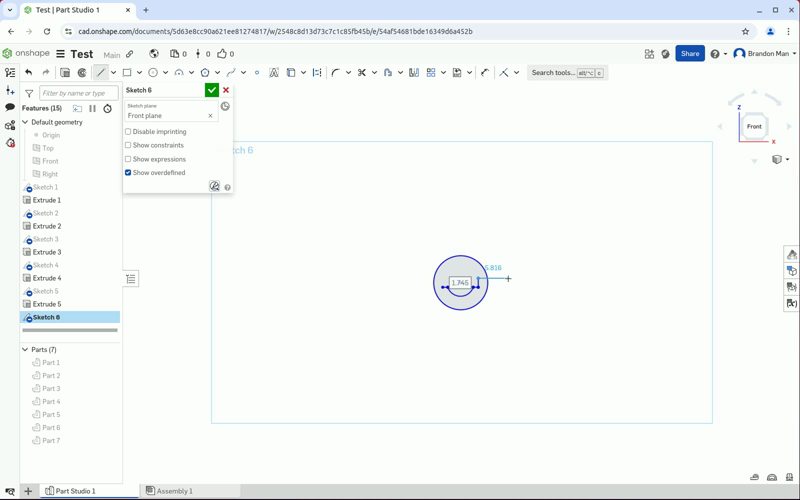
mouse_move(473, 278)
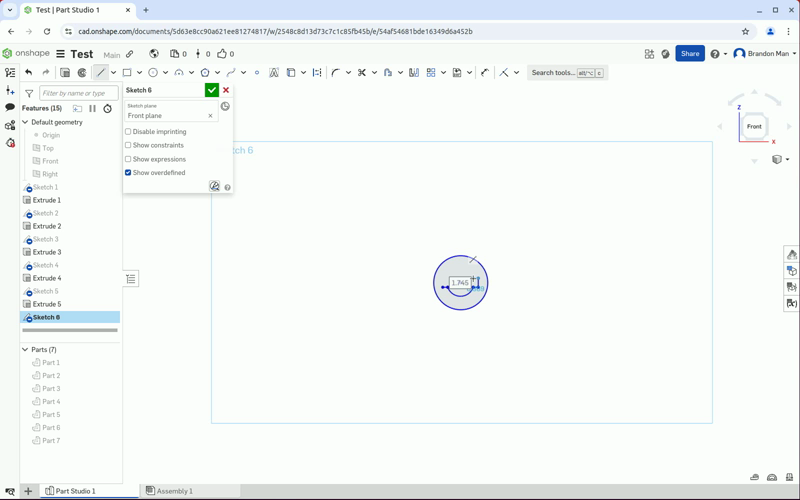
scroll(6)
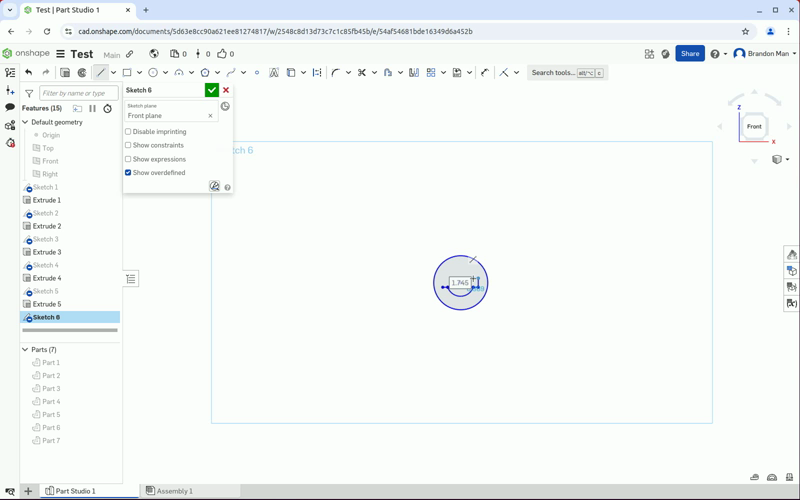
scroll(6)
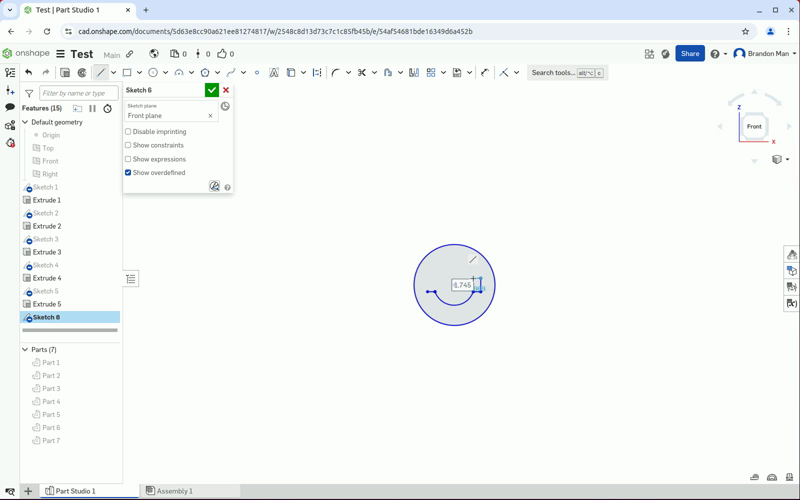
scroll(6)
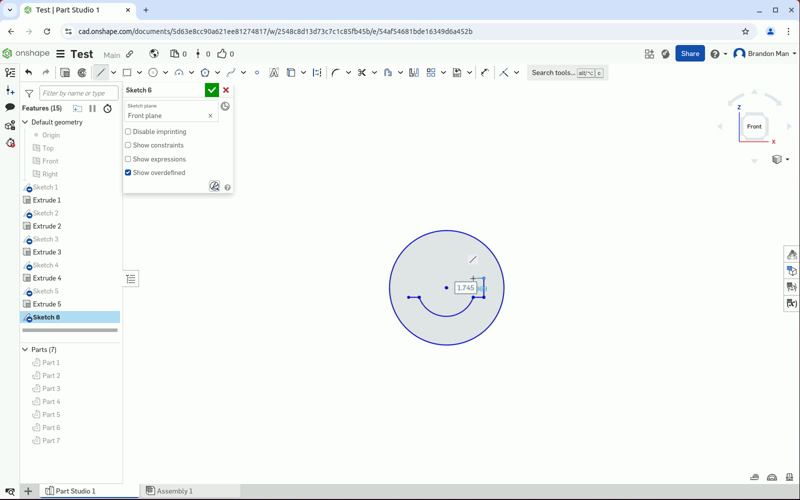
scroll(6)
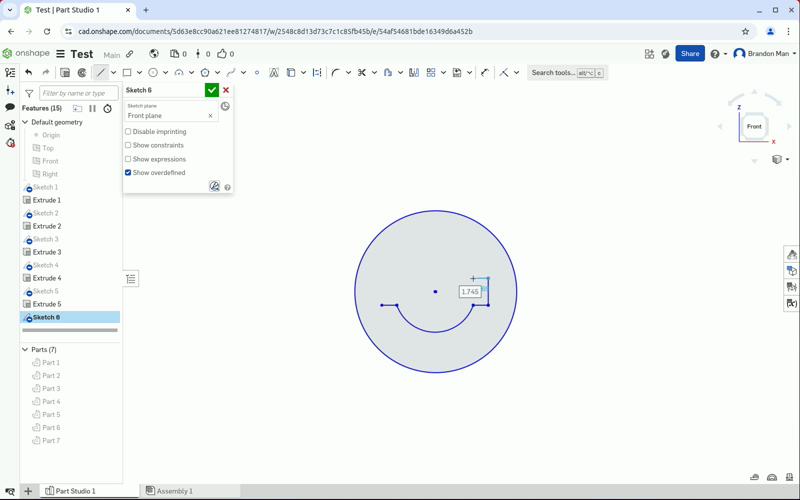
scroll(6)
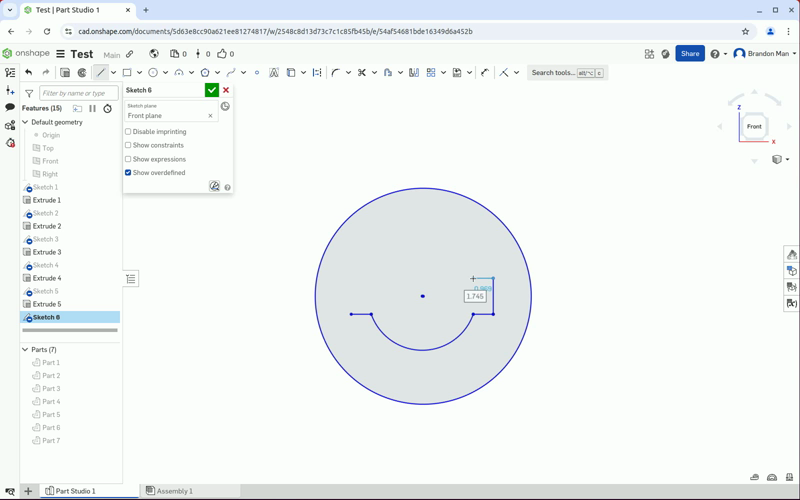
scroll(6)
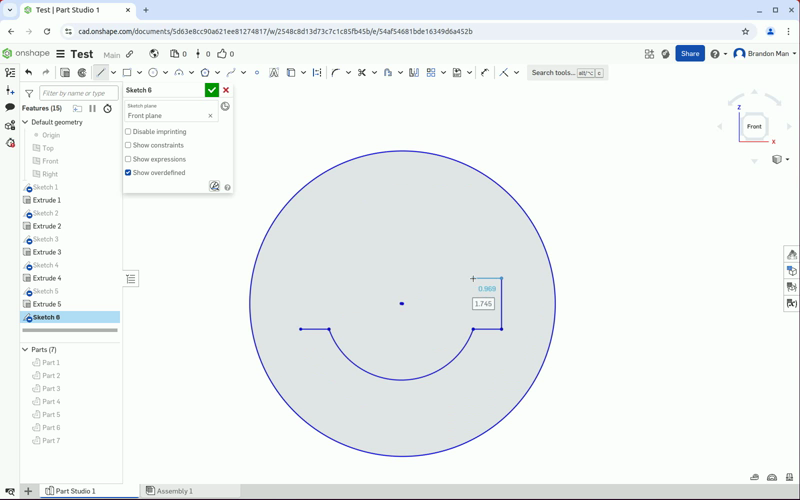
scroll(6)
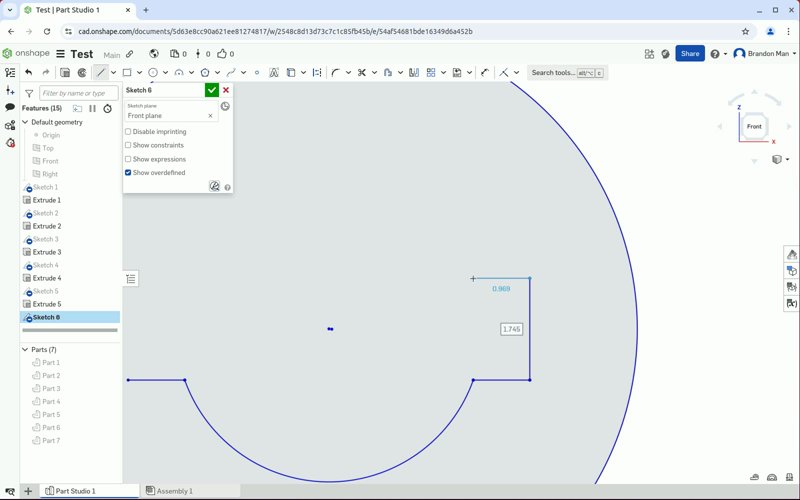
click(473, 278)
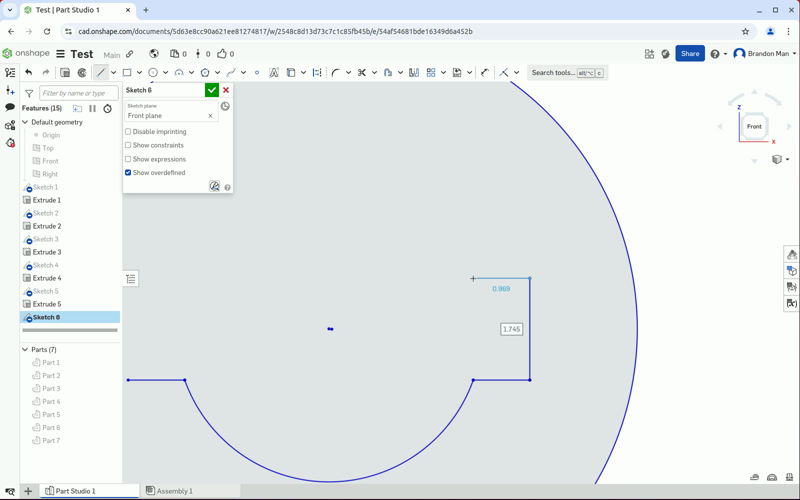
scroll(-6)
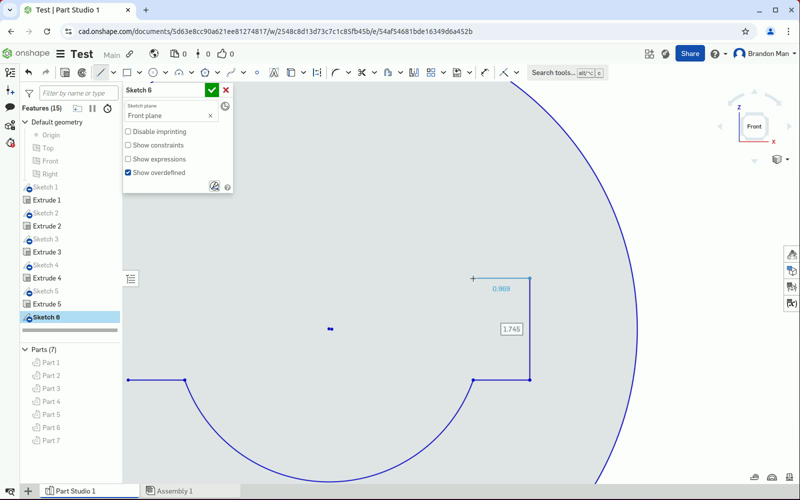
scroll(-6)
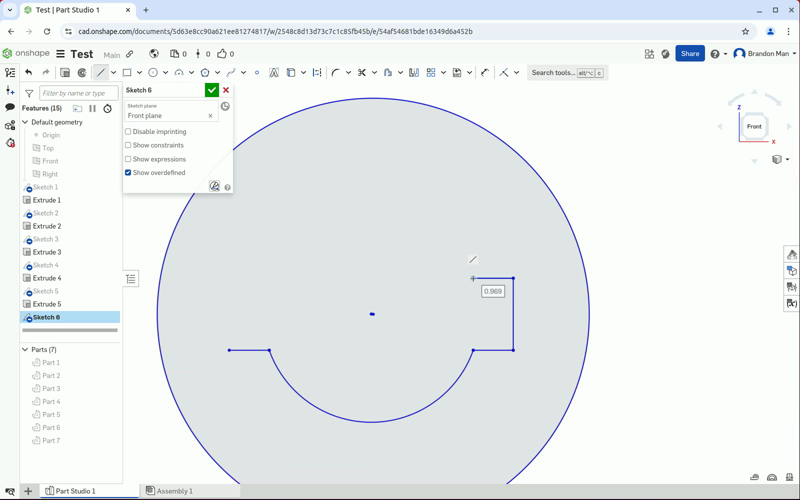
scroll(-6)
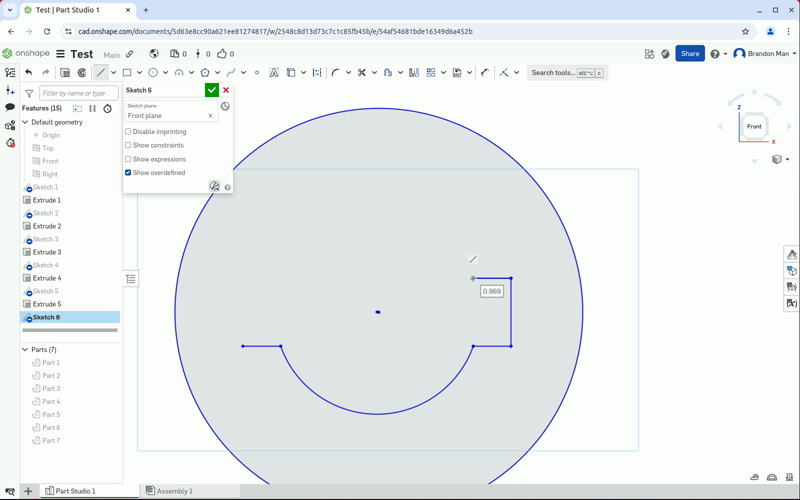
scroll(-6)
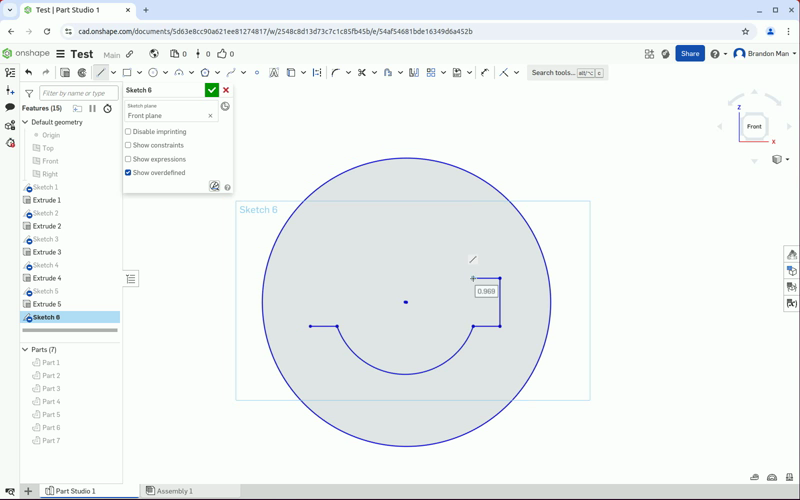
scroll(-6)
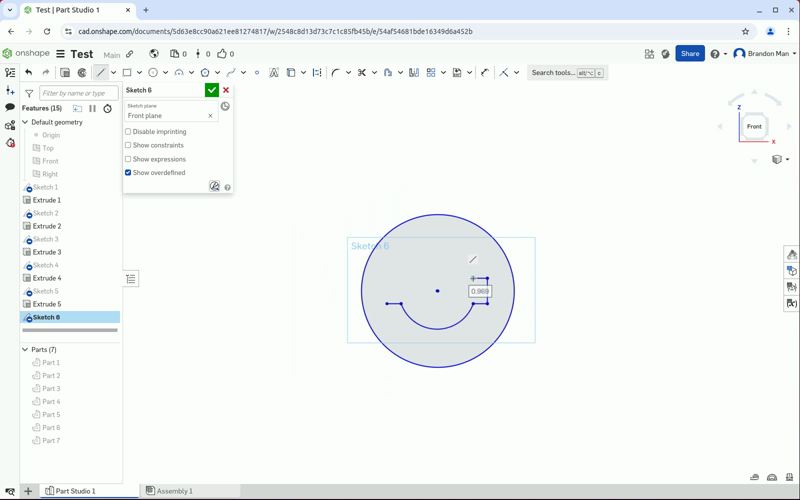
scroll(-6)
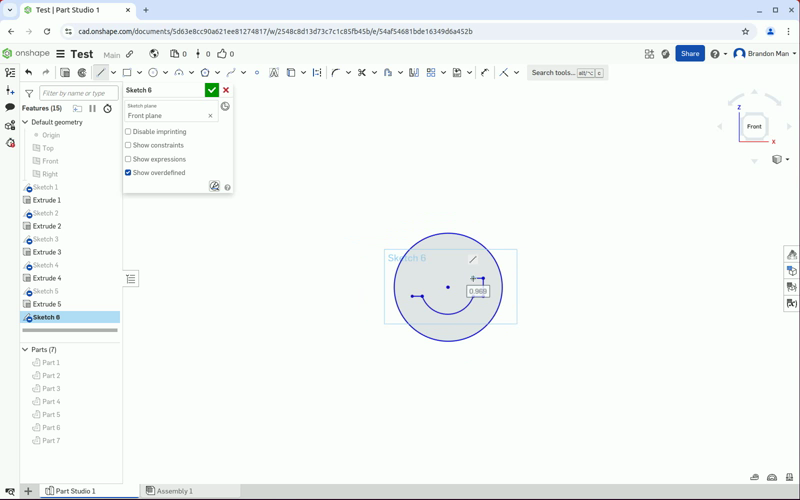
scroll(-6)
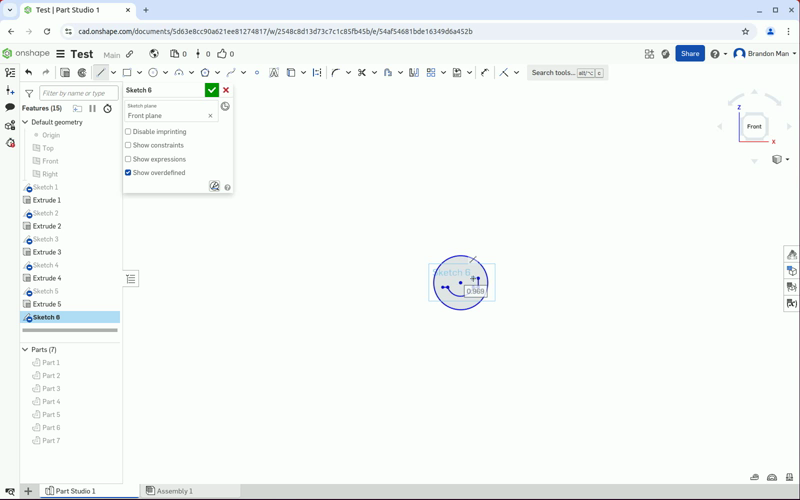
key_up(shift)
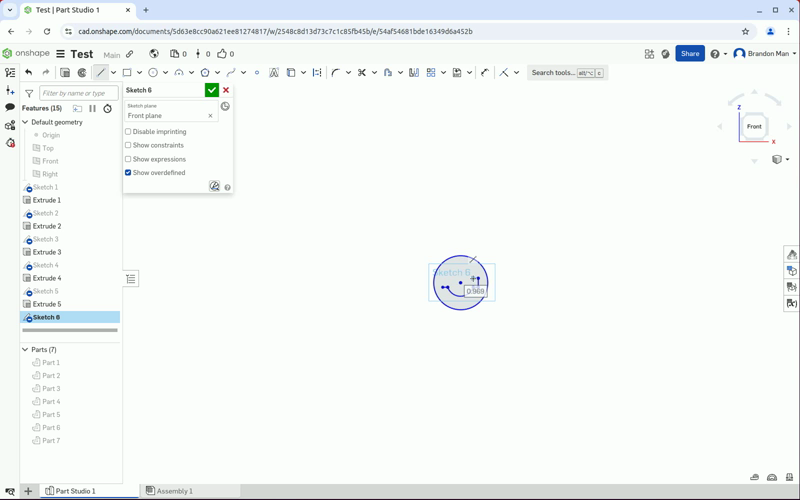
key(esc)
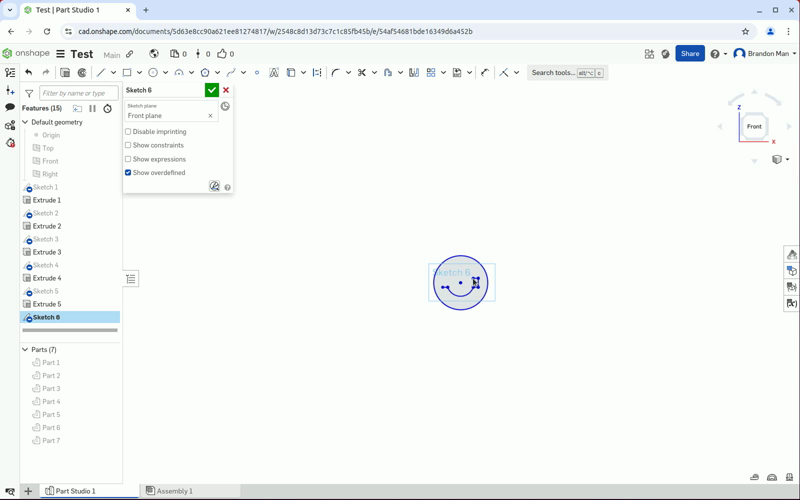
key(a)
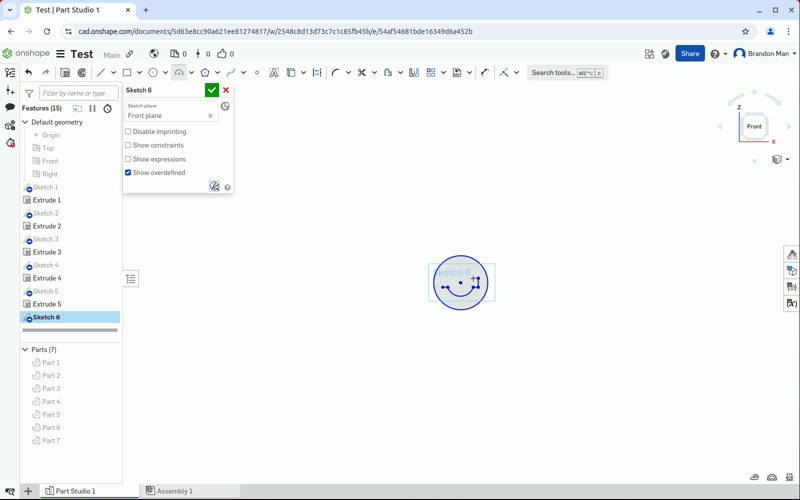
mouse_move(473, 278)
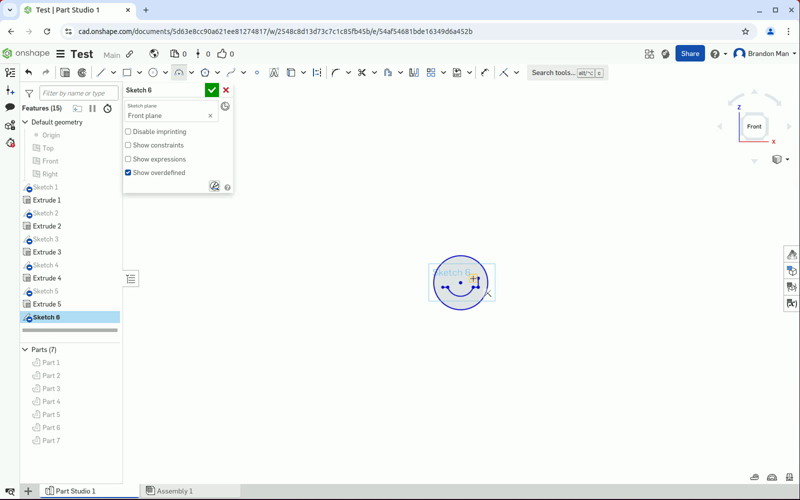
click(473, 278)
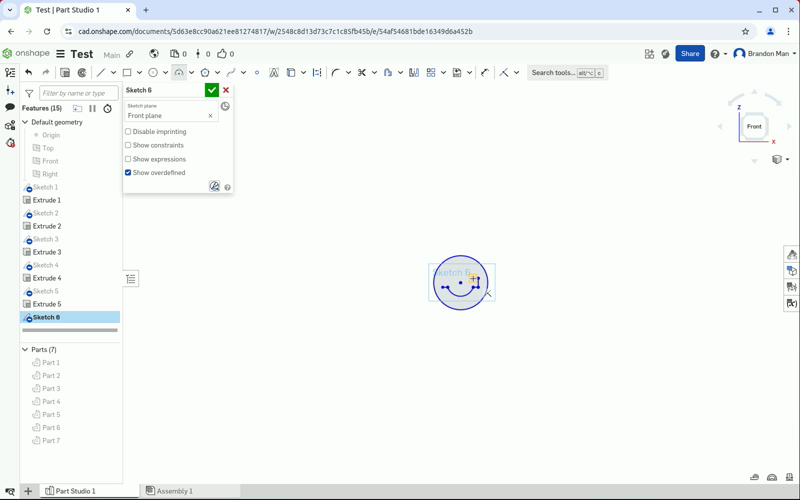
key_down(shift)
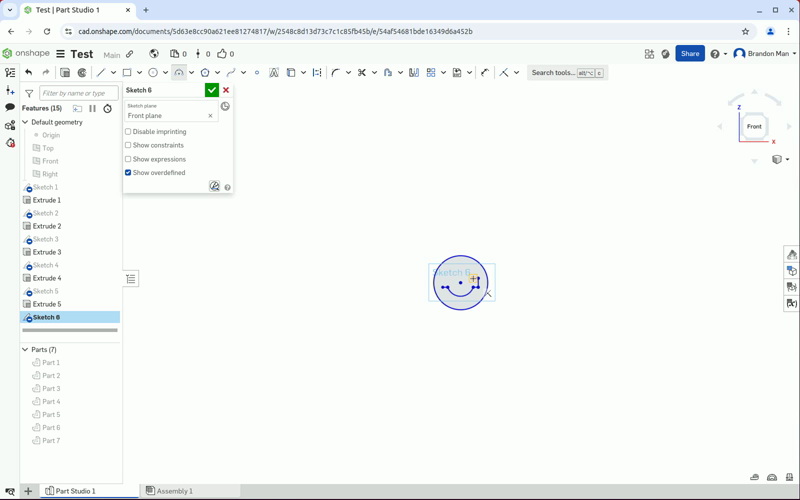
mouse_move(447, 278)
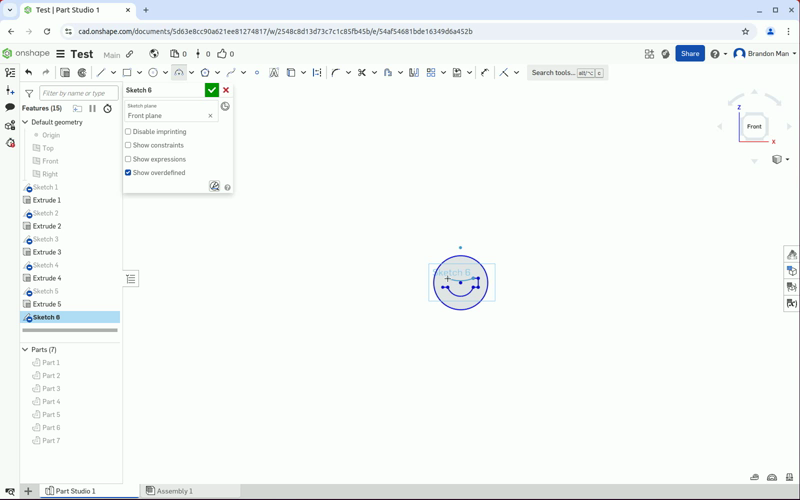
click(447, 278)
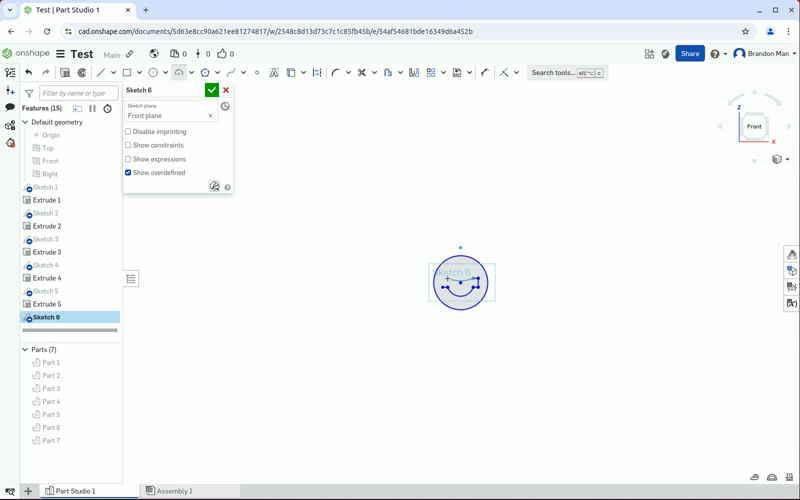
mouse_move(460, 269)
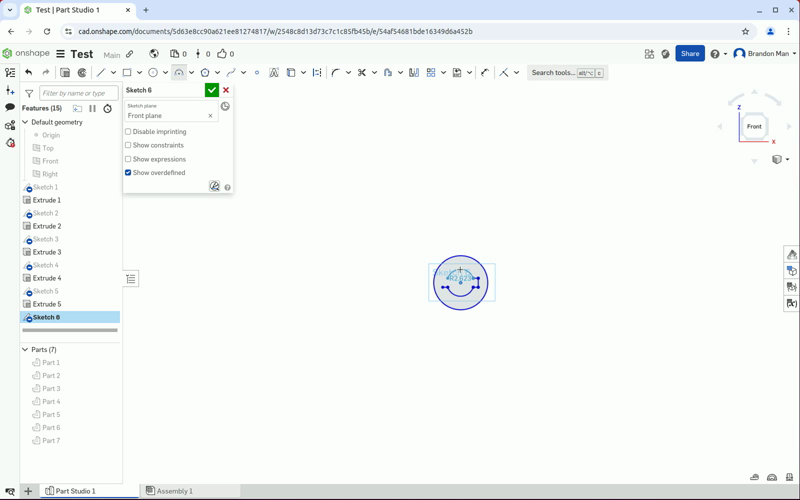
click(460, 269)
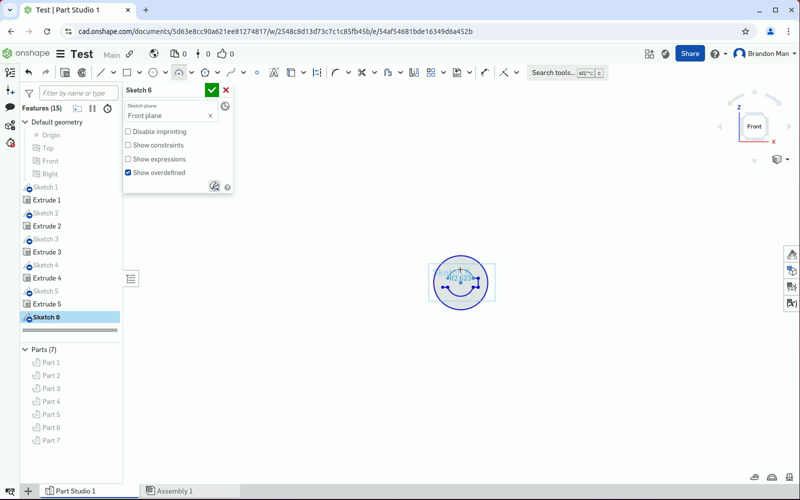
key_up(shift)
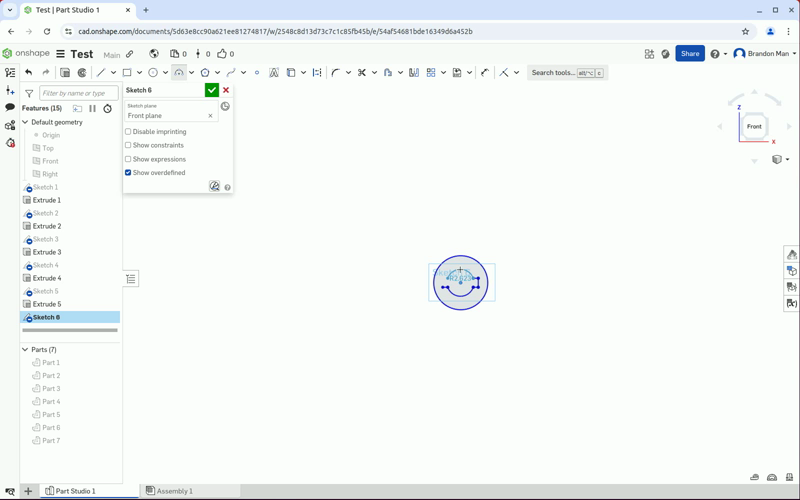
key(esc)
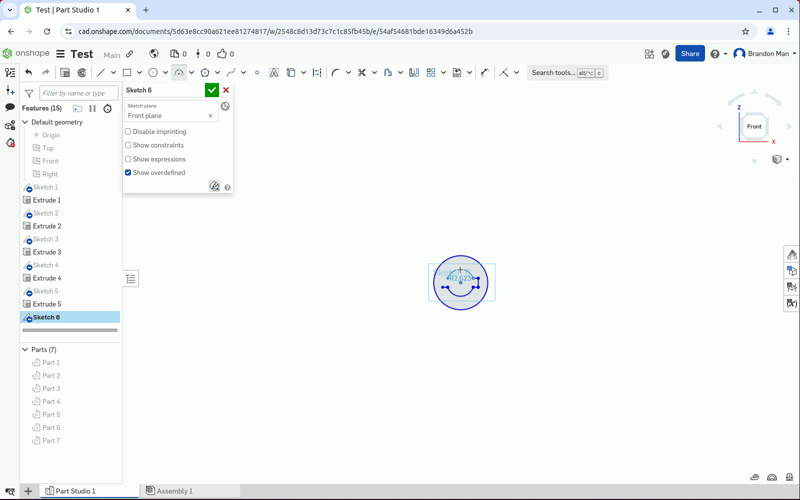
key(l)
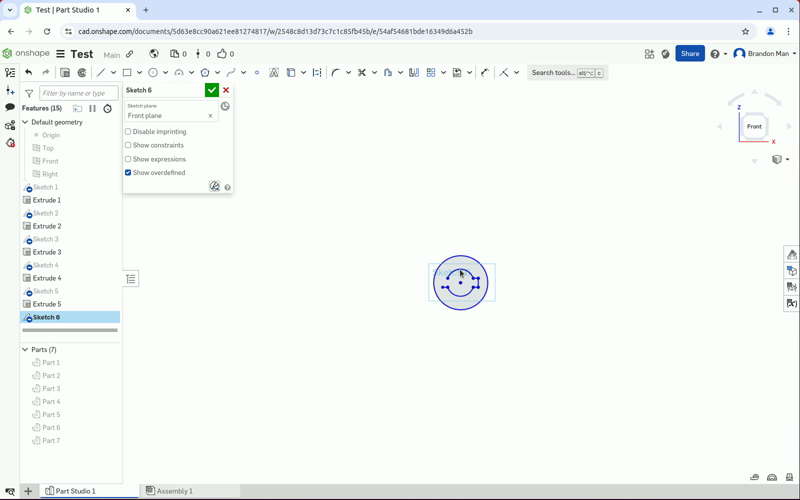
mouse_move(447, 278)
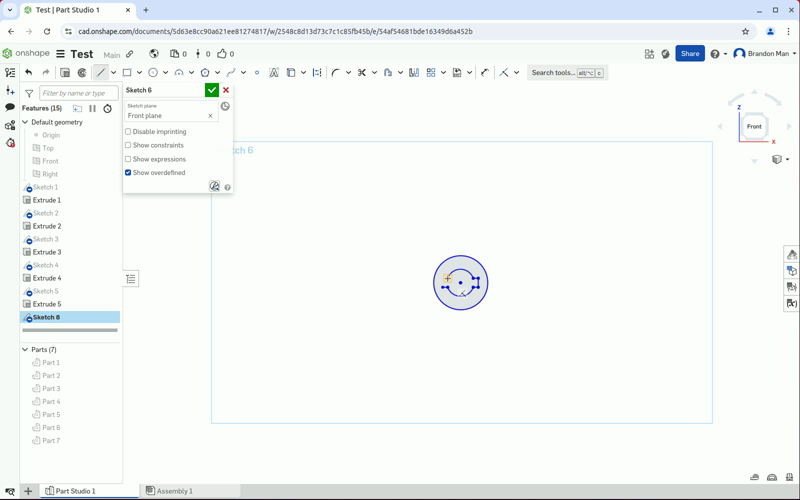
click(447, 278)
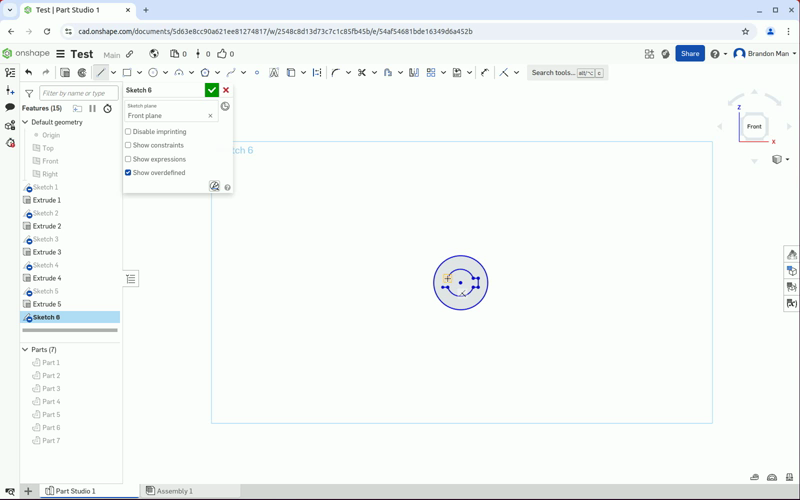
key_down(shift)
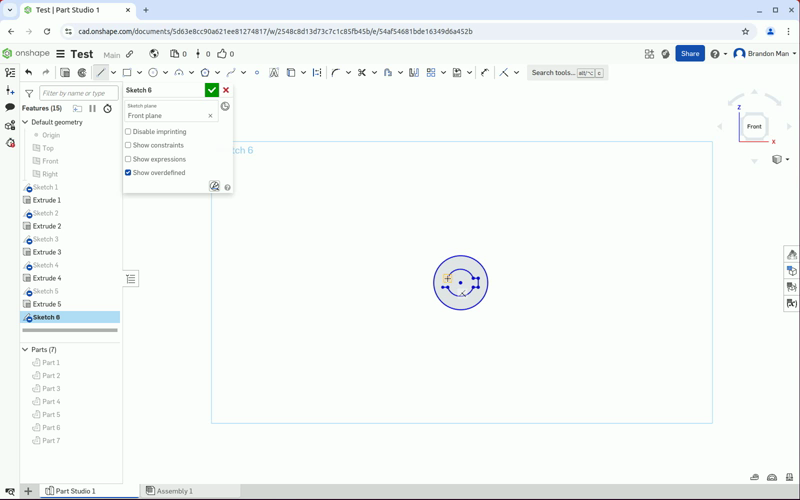
mouse_move(477, 278)
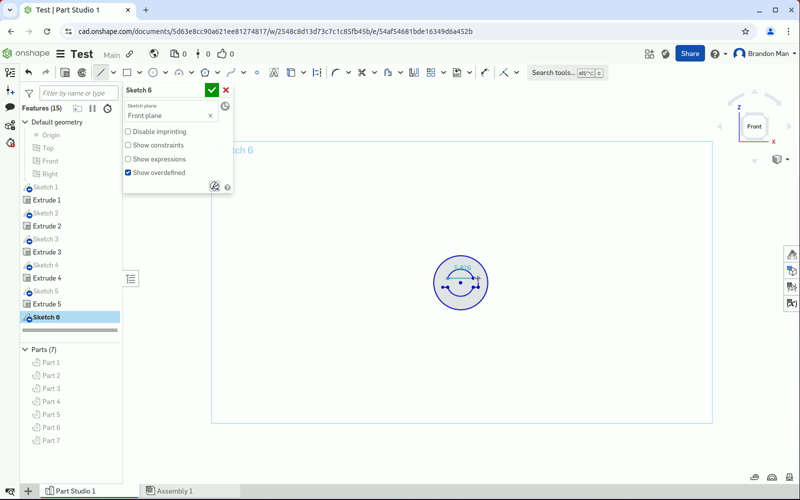
mouse_move(442, 278)
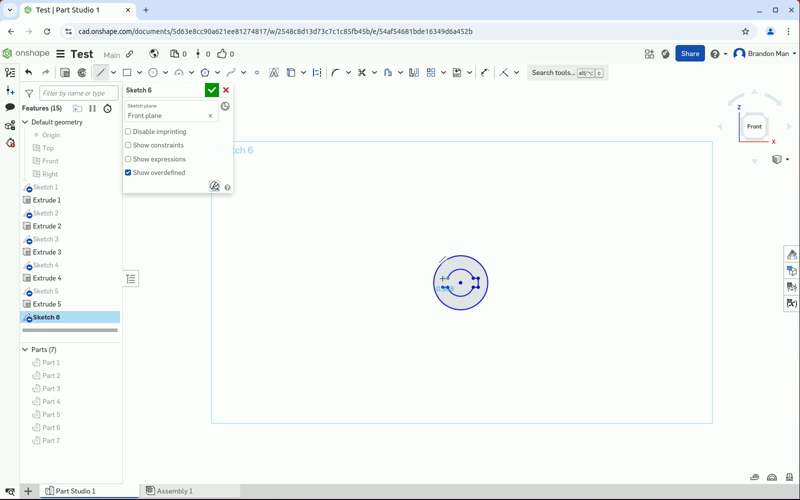
scroll(6)
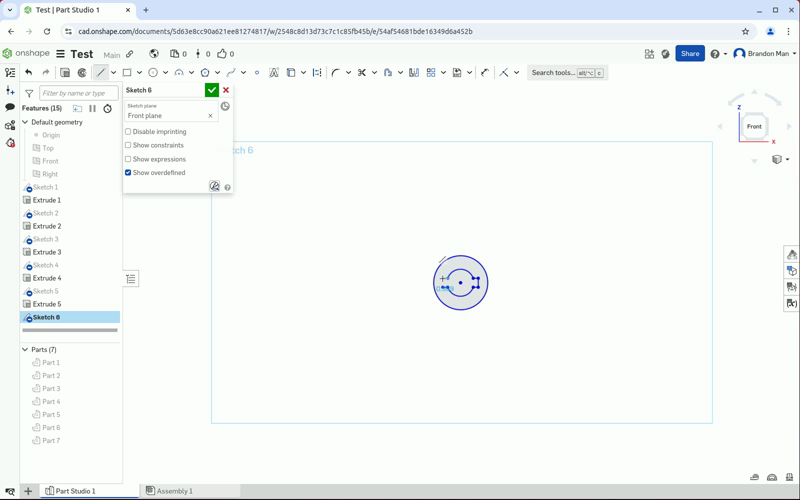
scroll(6)
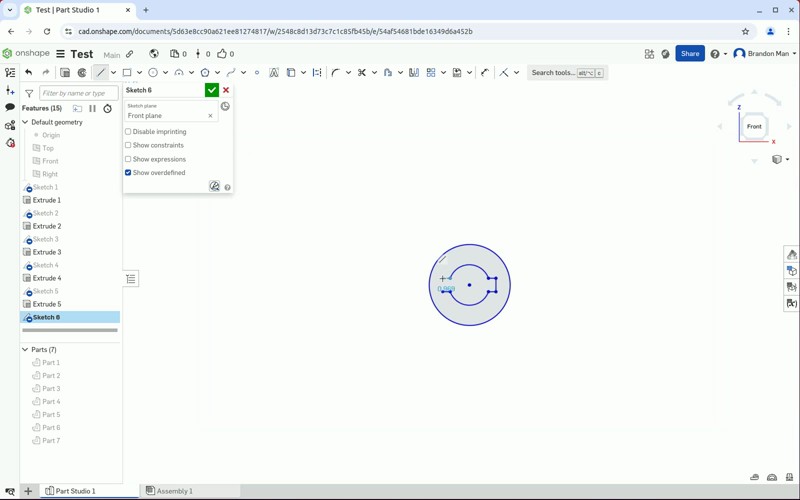
scroll(6)
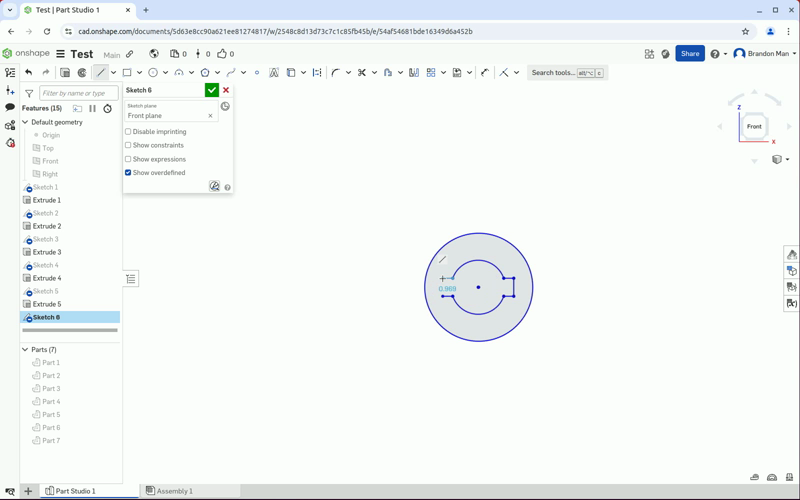
scroll(6)
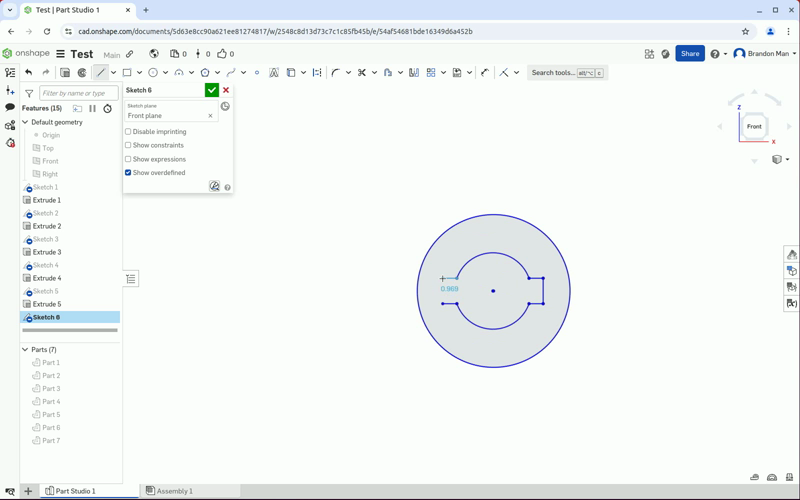
scroll(6)
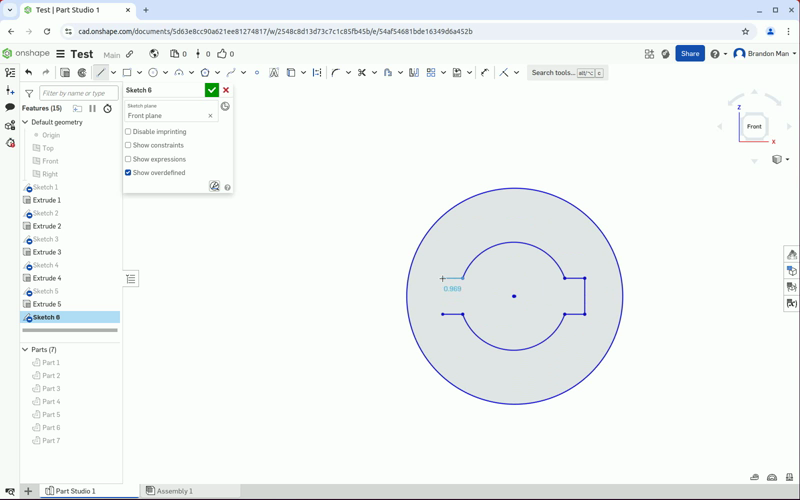
scroll(6)
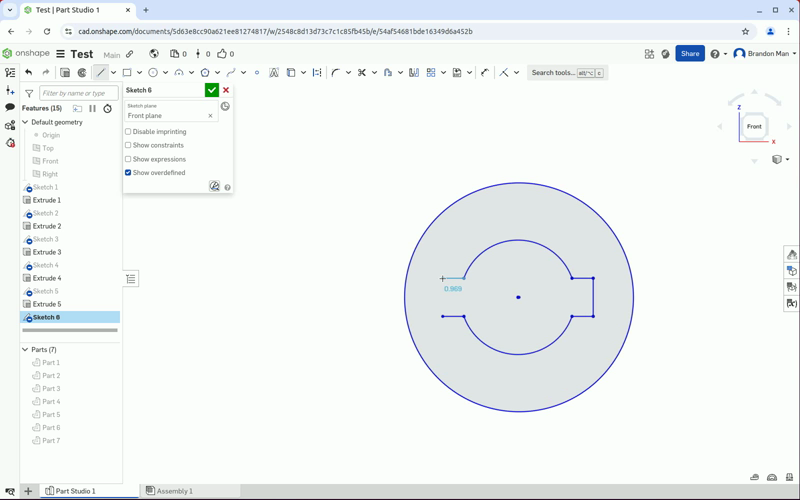
scroll(6)
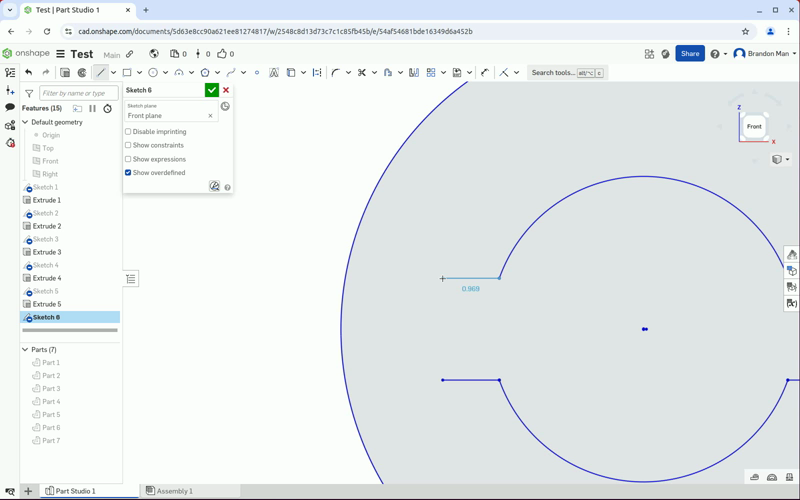
click(442, 278)
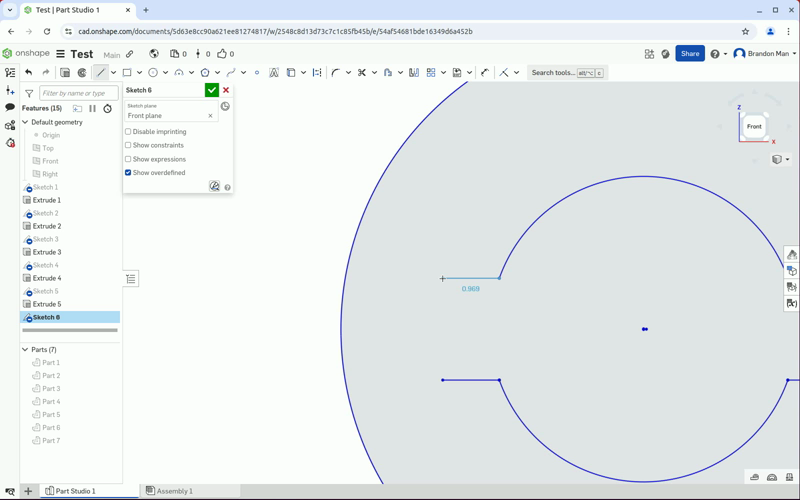
scroll(-6)
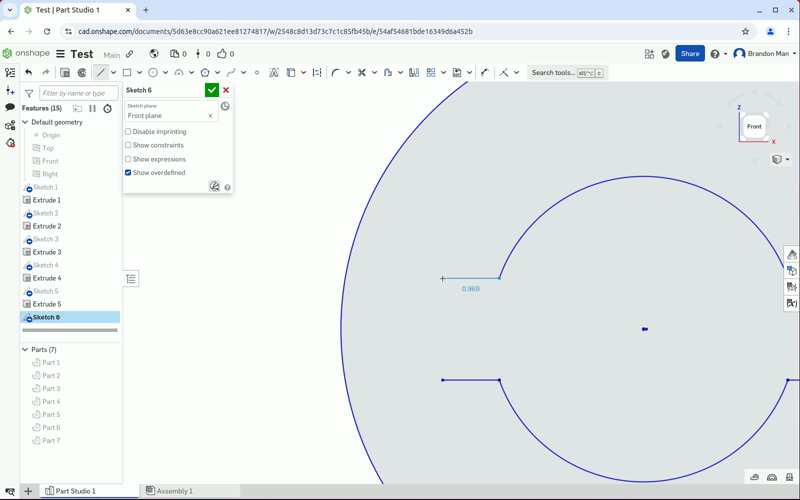
scroll(-6)
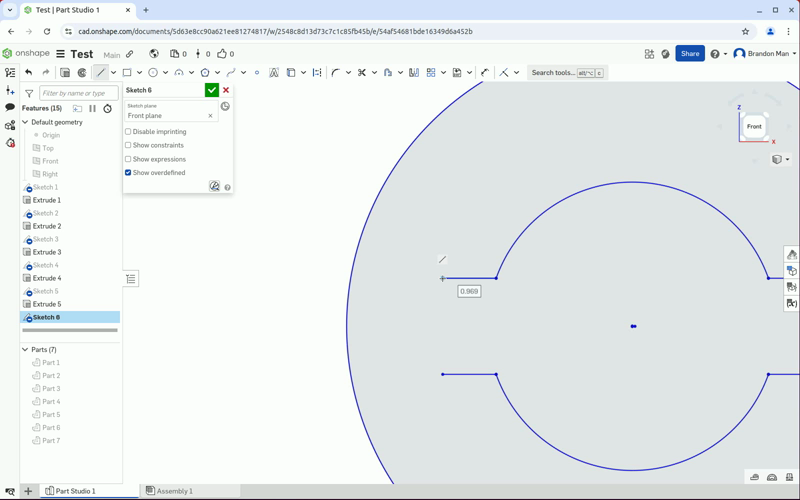
scroll(-6)
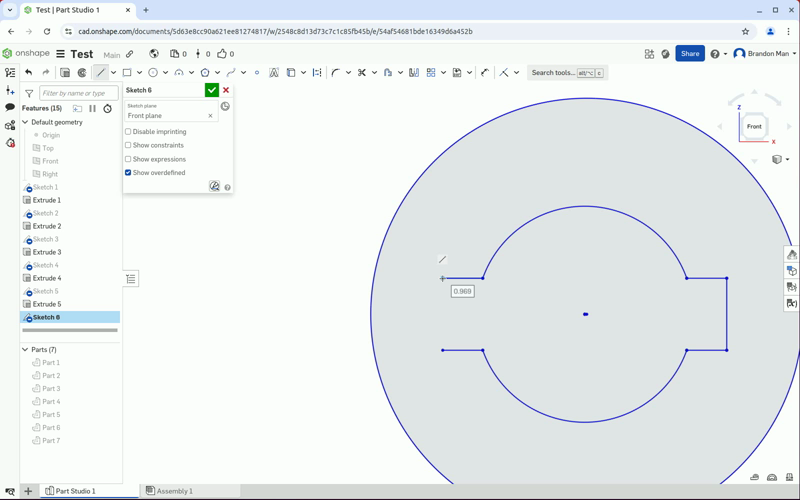
scroll(-6)
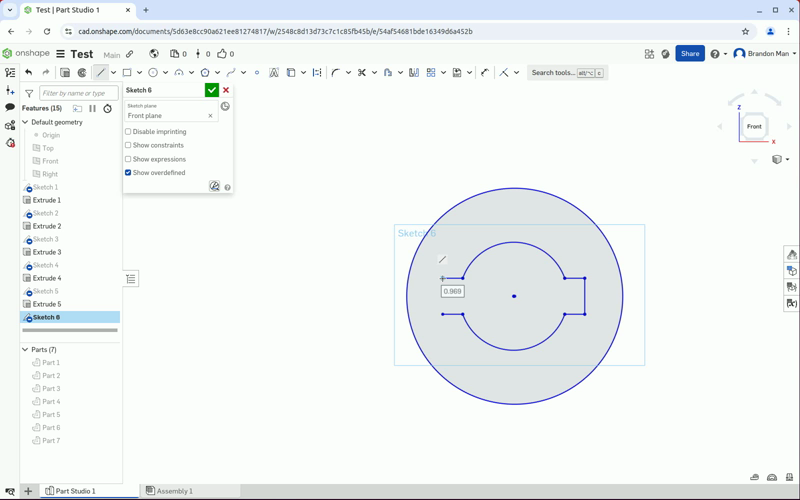
scroll(-6)
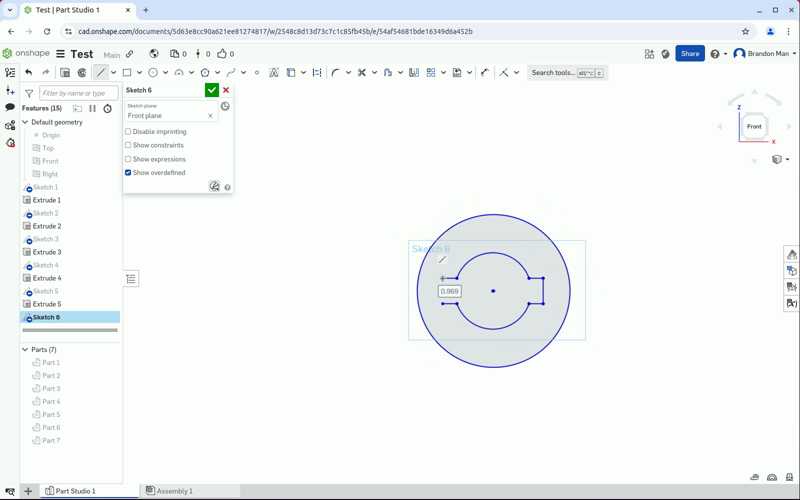
scroll(-6)
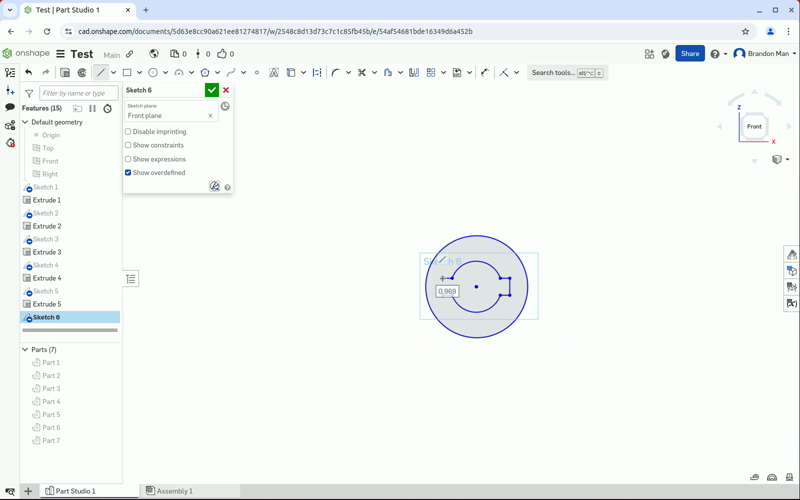
scroll(-6)
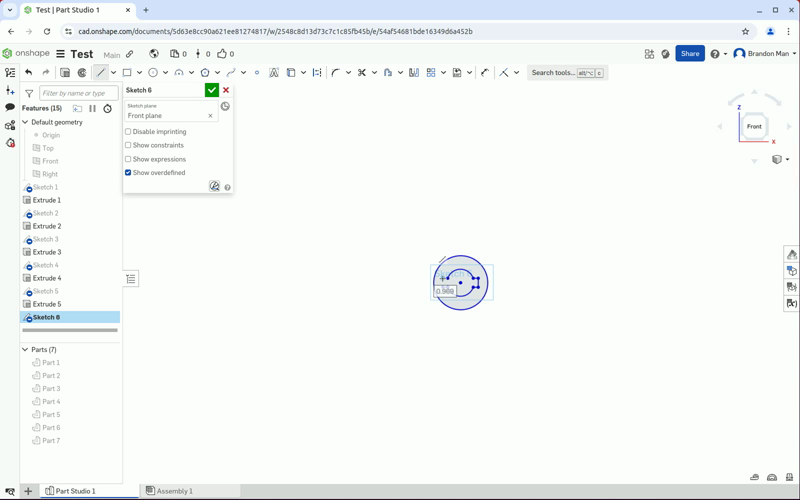
key_up(shift)
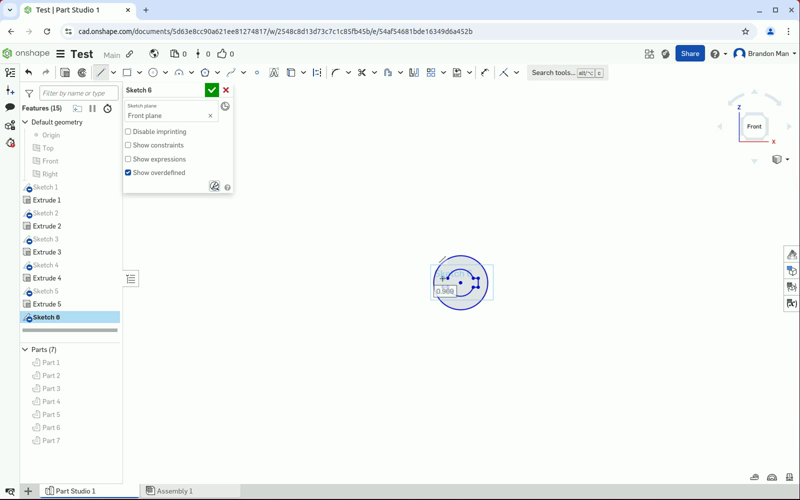
mouse_move(472, 278)
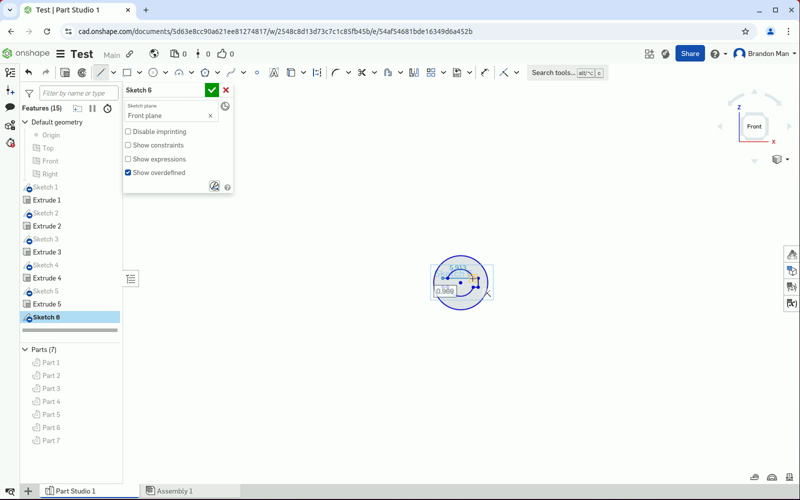
key_down(shift)
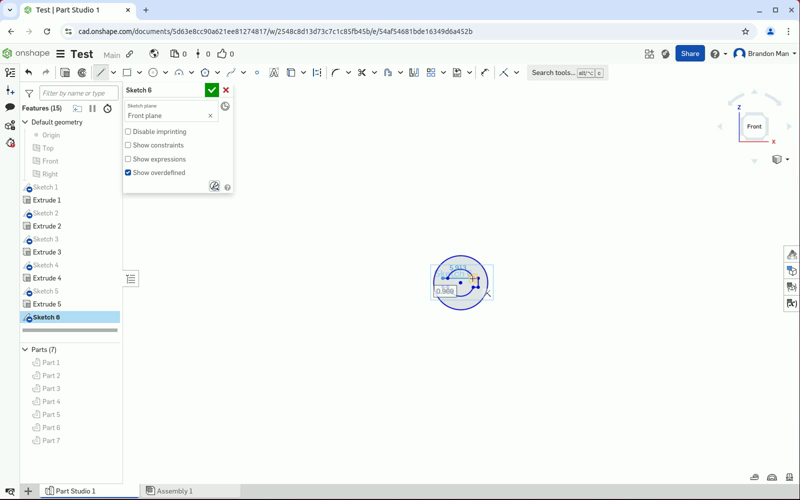
mouse_move(442, 287)
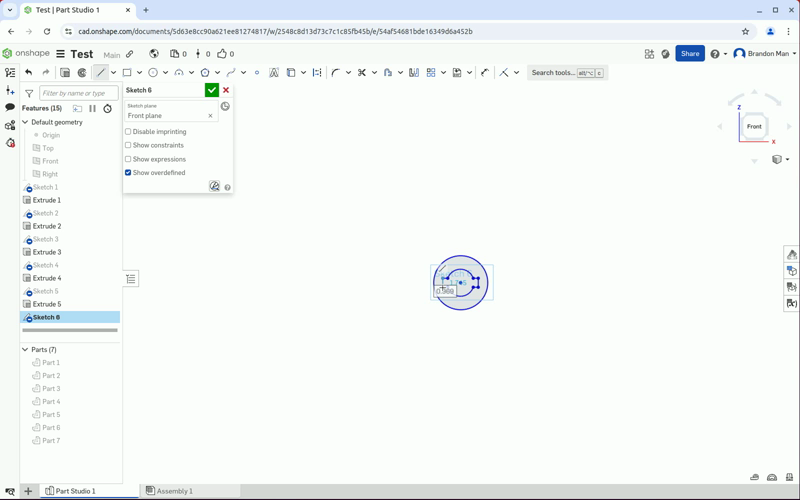
key_up(shift)
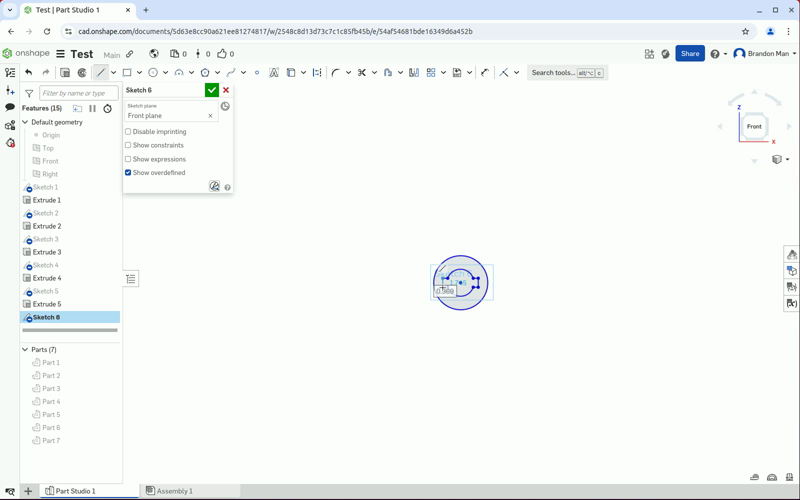
click(442, 287)
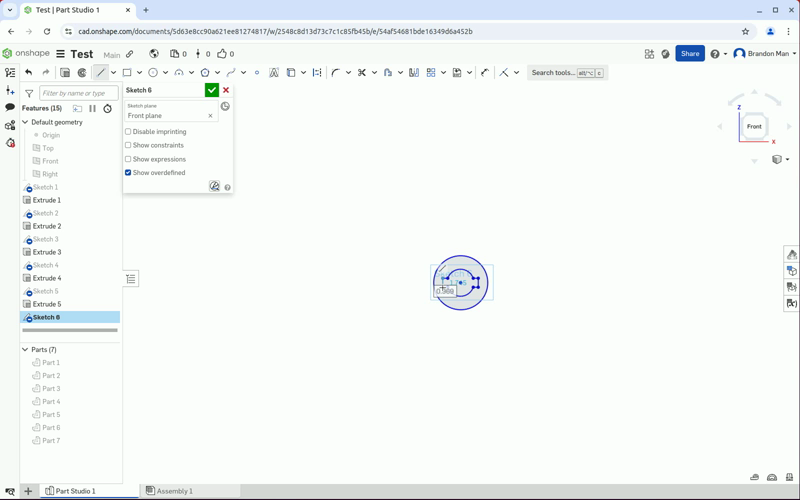
key(esc)
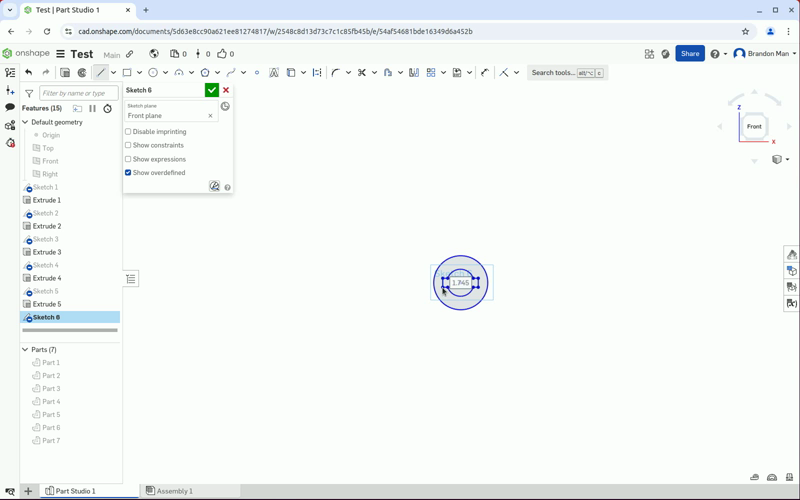
mouse_move(481, 286)
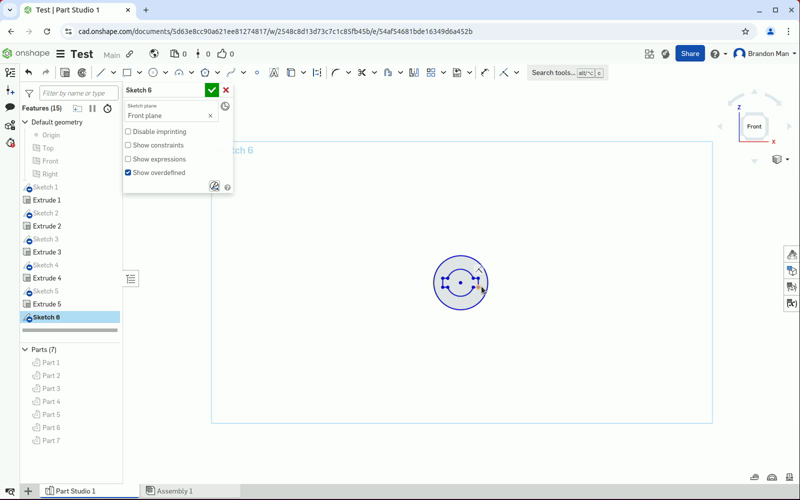
scroll(6)
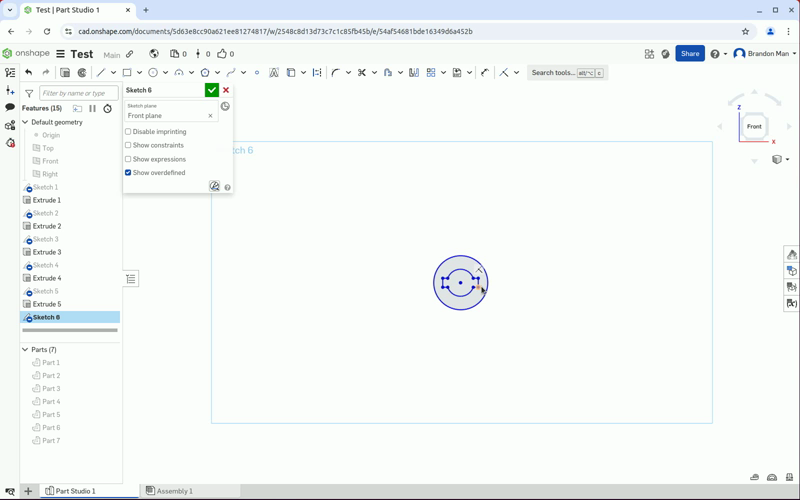
scroll(6)
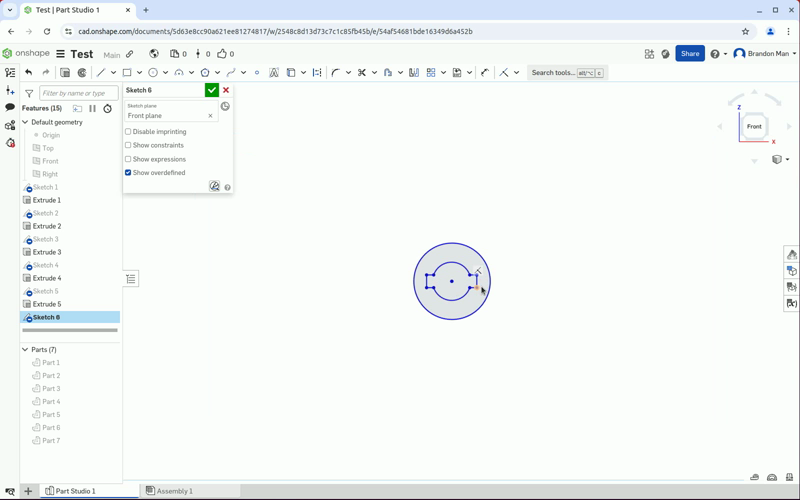
scroll(6)
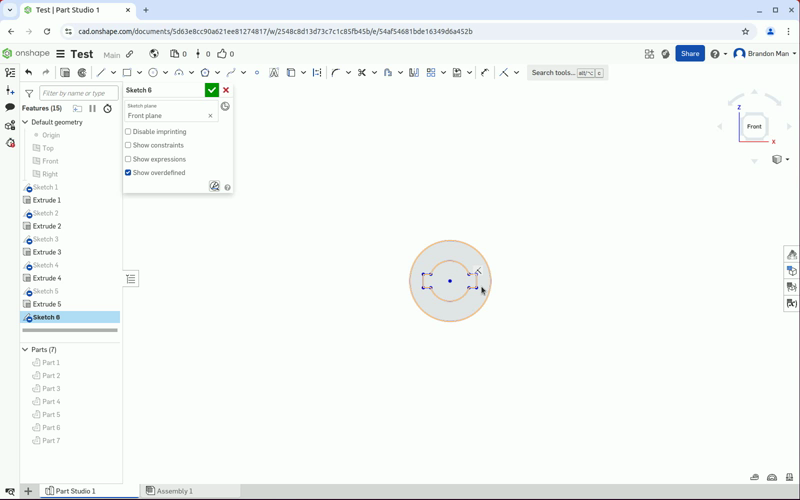
scroll(6)
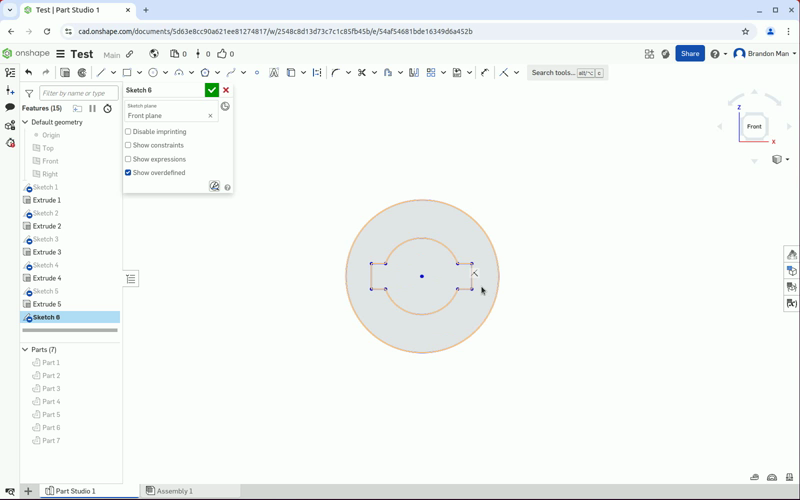
scroll(6)
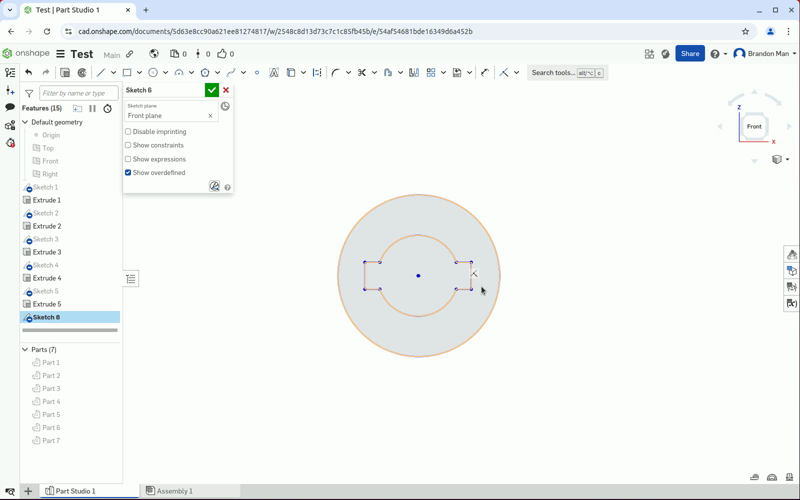
scroll(6)
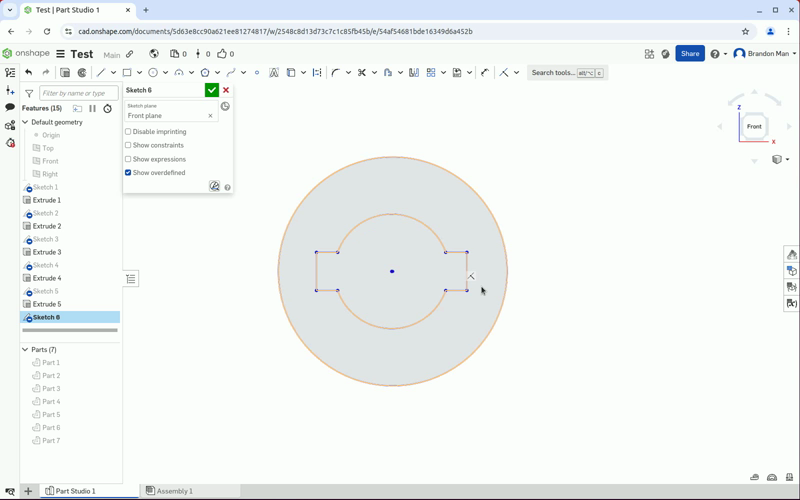
scroll(6)
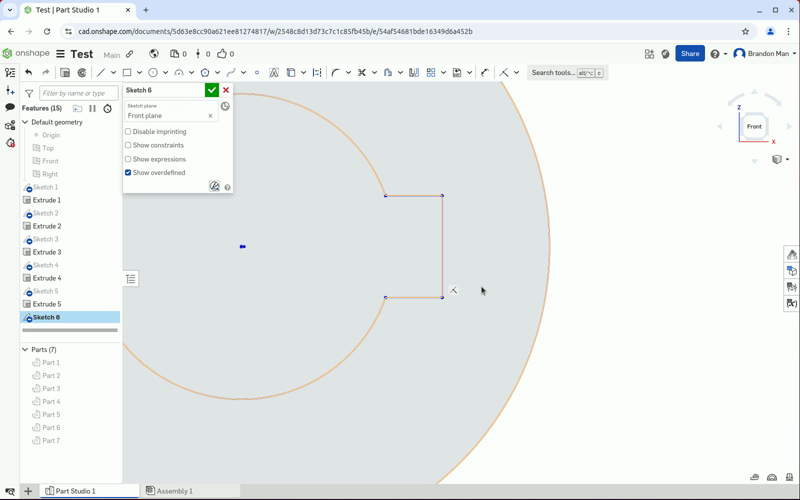
click(481, 286)
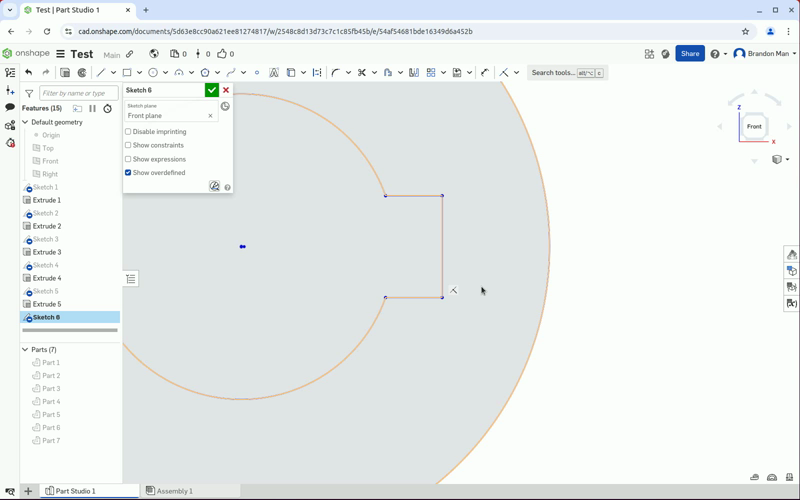
scroll(-6)
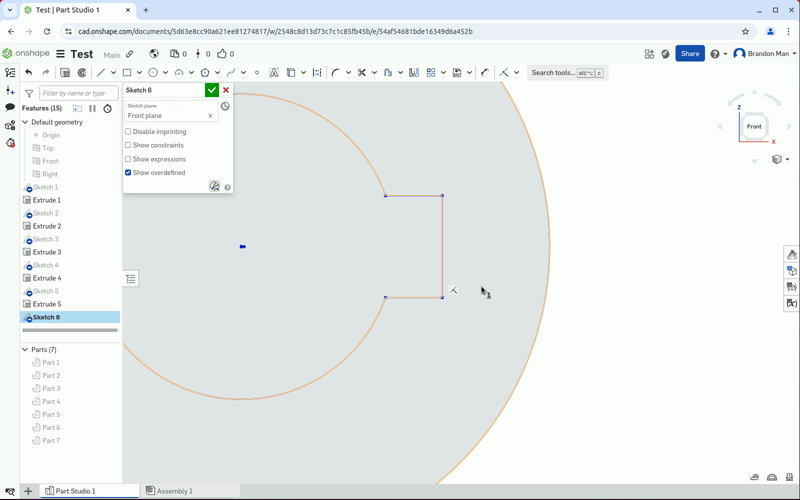
scroll(-6)
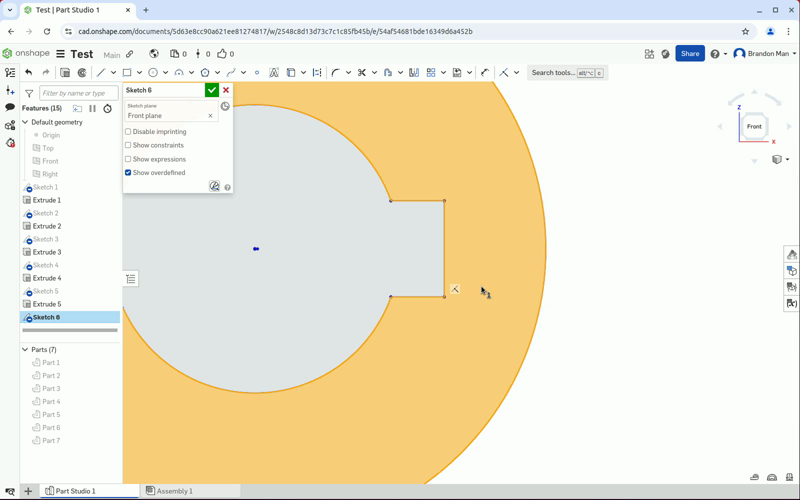
scroll(-6)
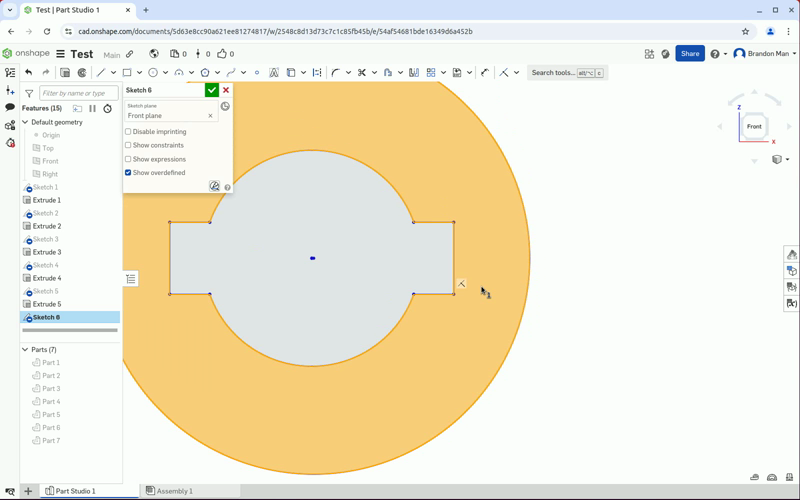
scroll(-6)
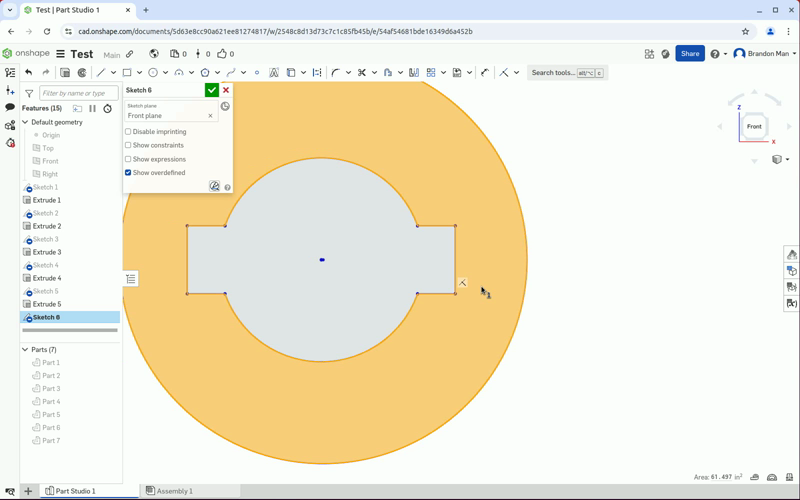
scroll(-6)
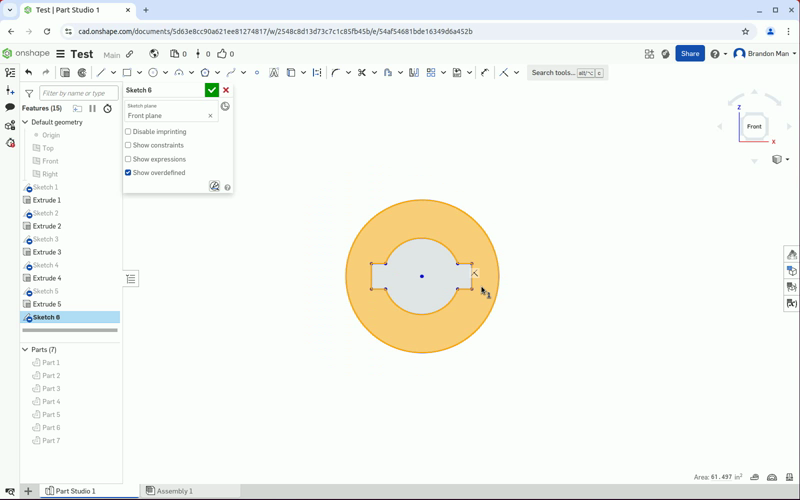
scroll(-6)
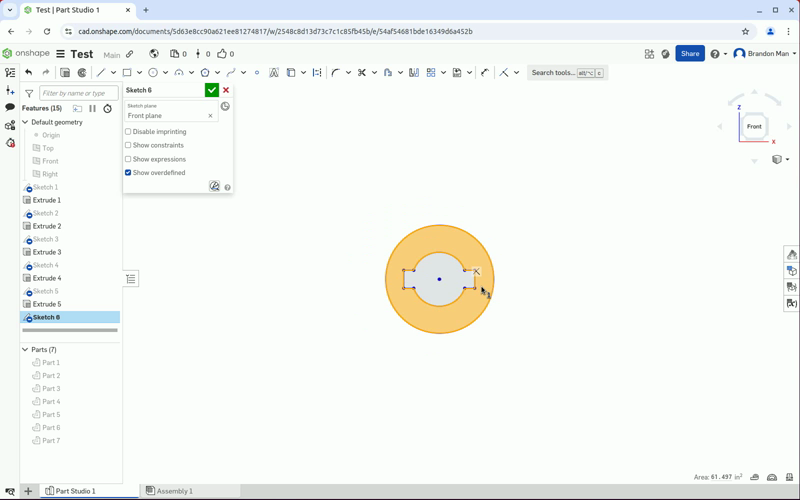
scroll(-6)
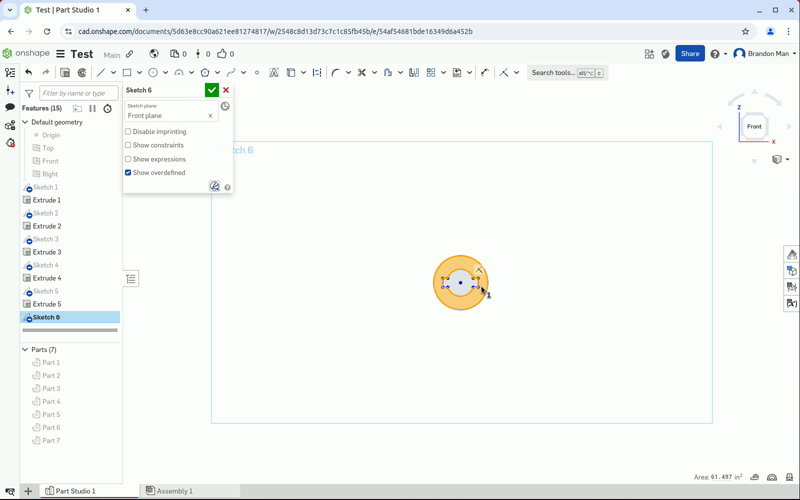
mouse_move(73, 352)
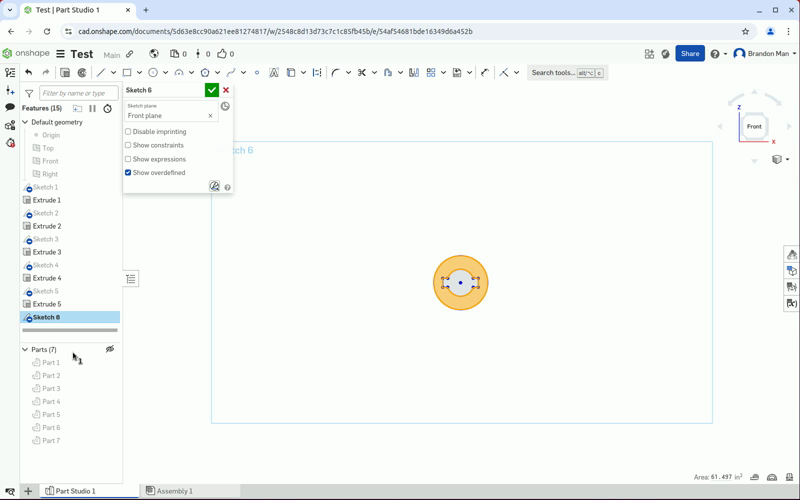
key(shift+y)
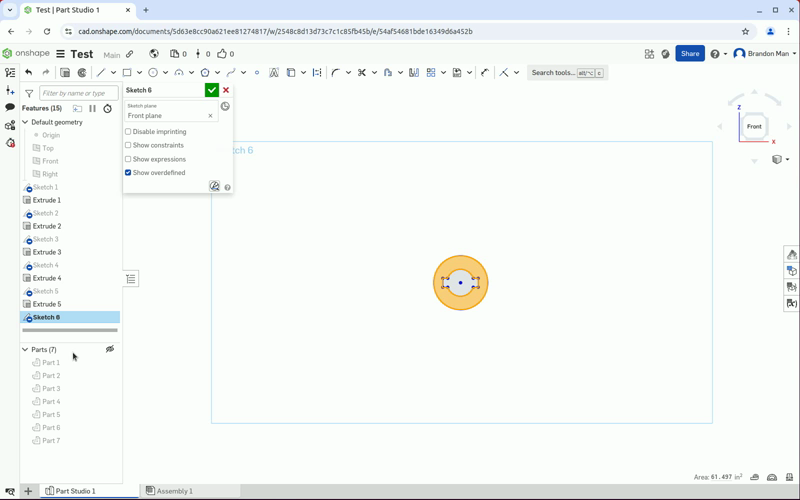
key(shift+e)
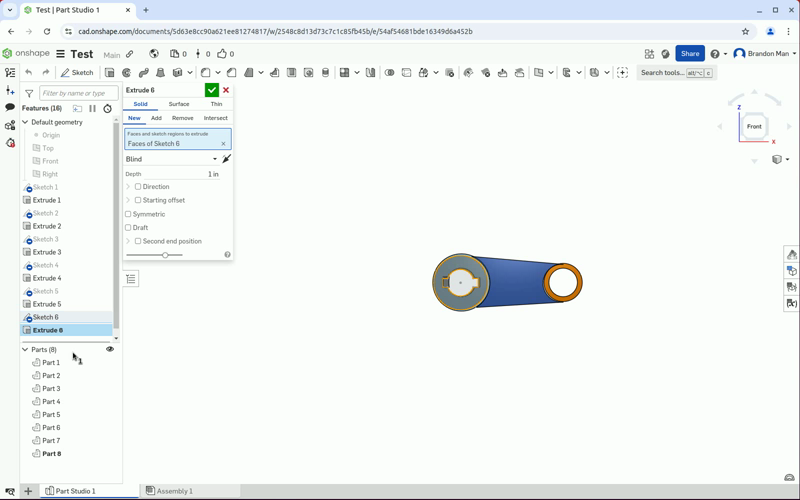
mouse_move(143, 106)
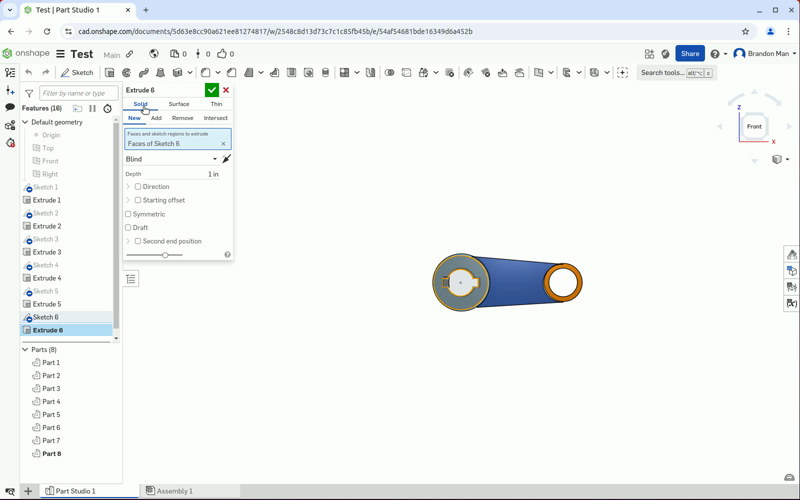
click(143, 106)
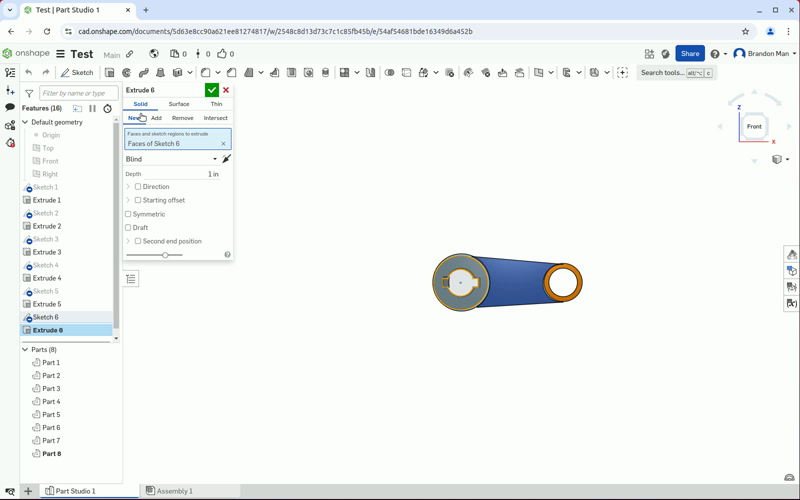
mouse_move(137, 120)
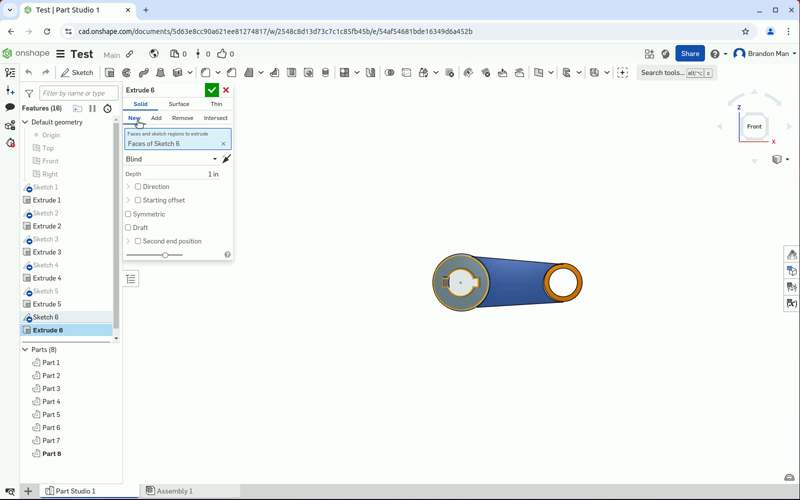
click(137, 120)
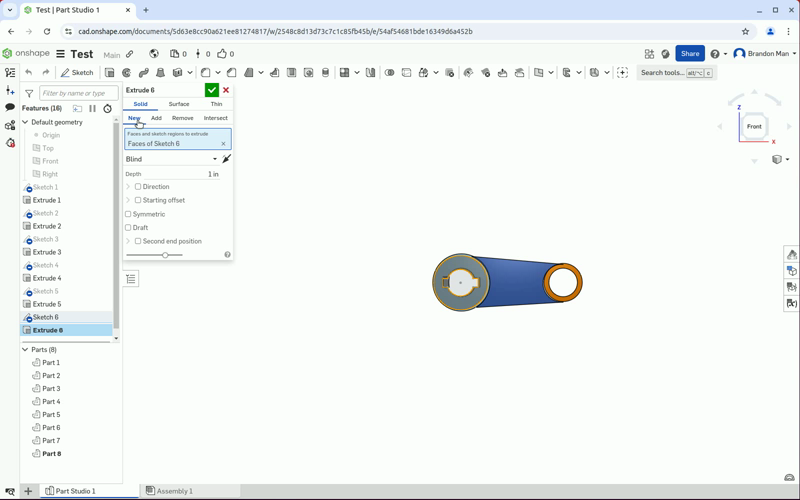
key(tab, 4)
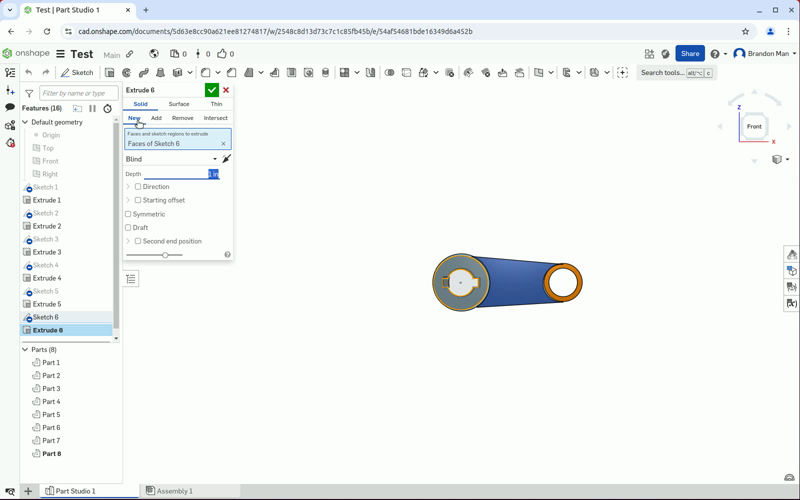
text(9.628)
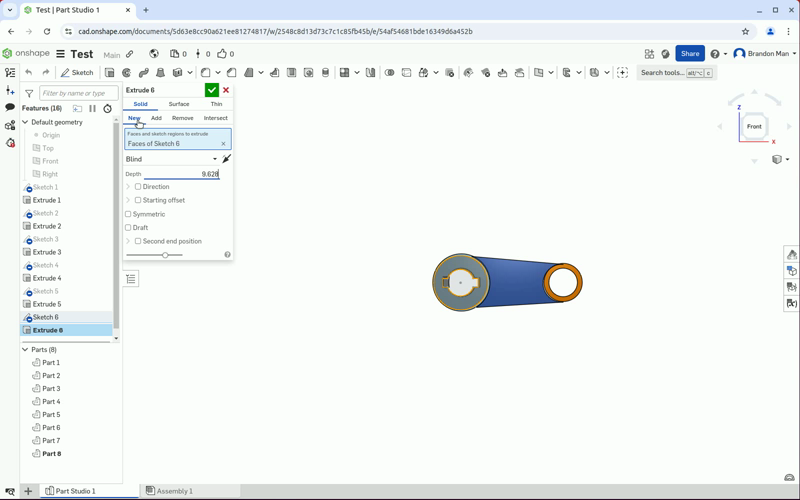
key(enter)
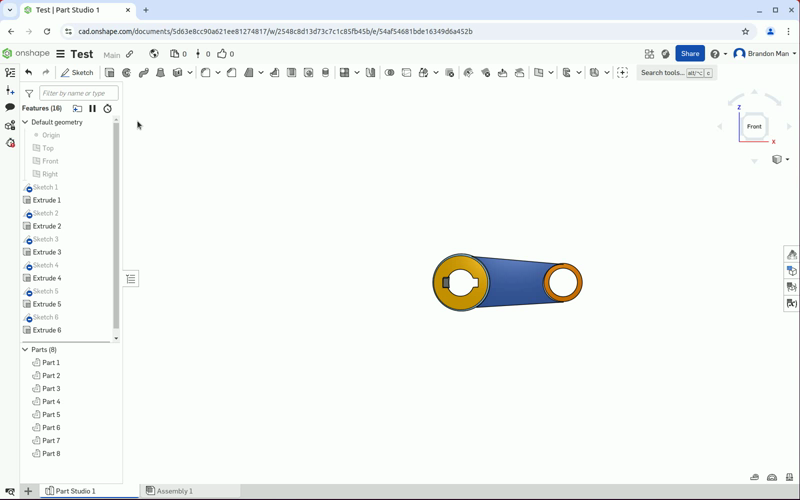
key(shift+h)
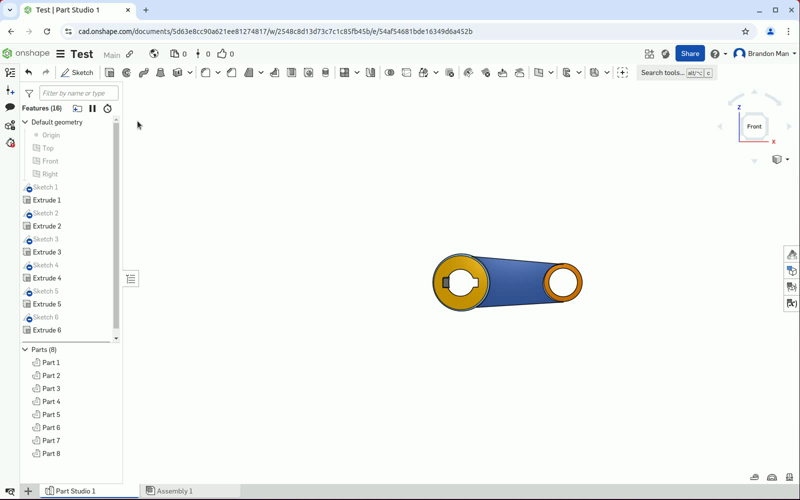
key(shift+h)
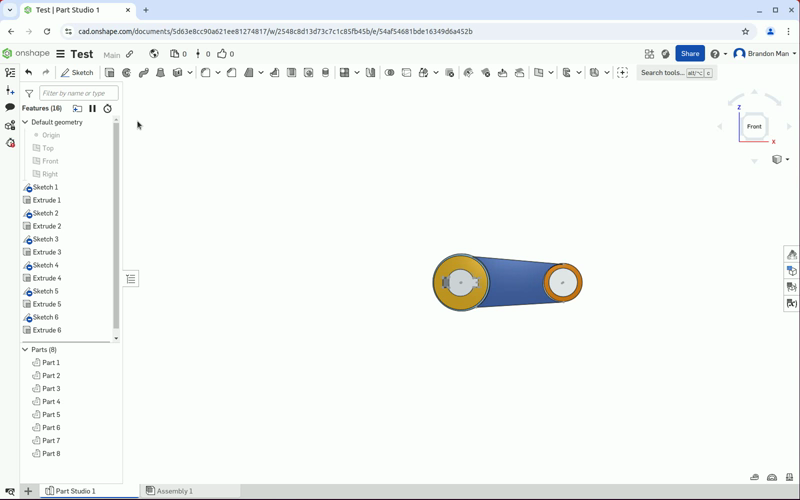
key(shift+7)
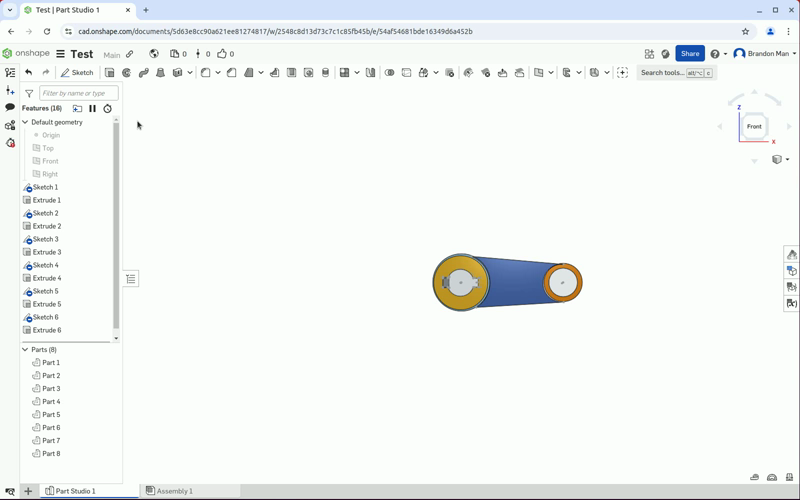
key(left, 2)
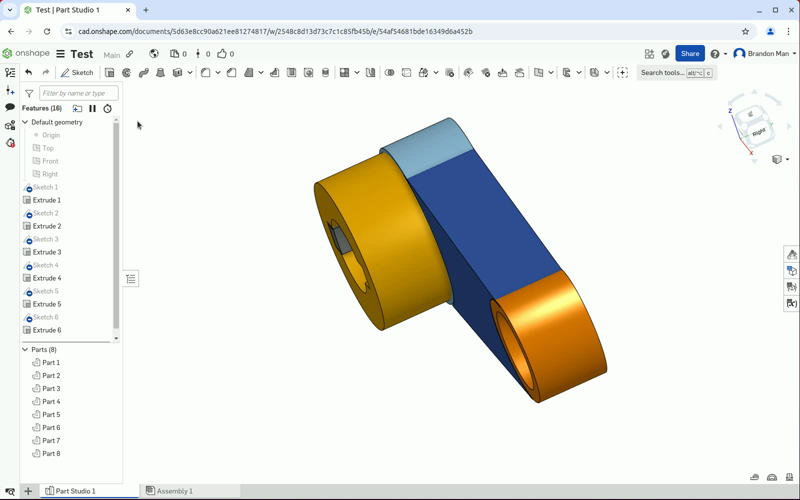
key(down, 2)
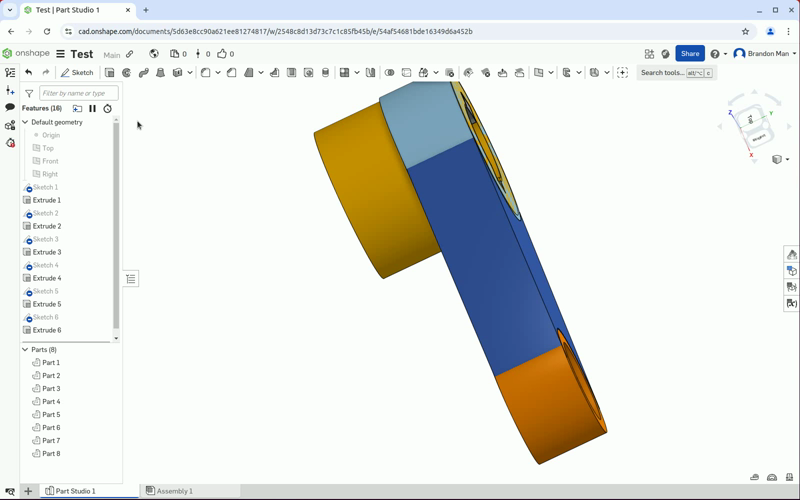
key(up, 2)
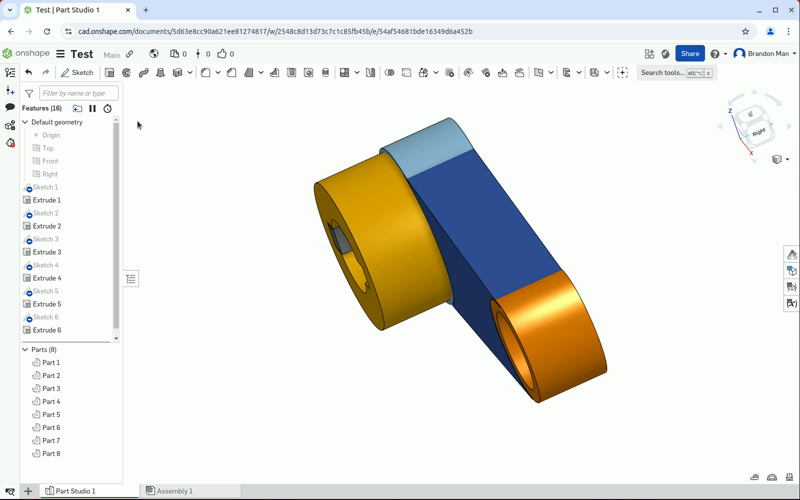
key(right, 2)
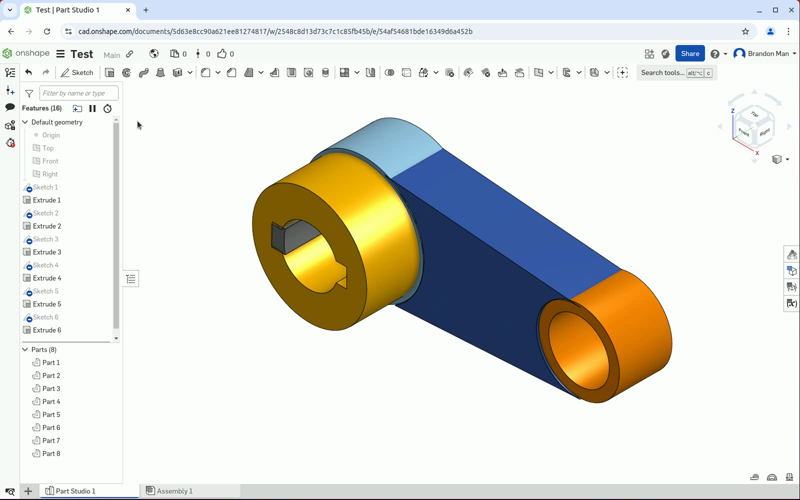
mouse_move(69, 189)
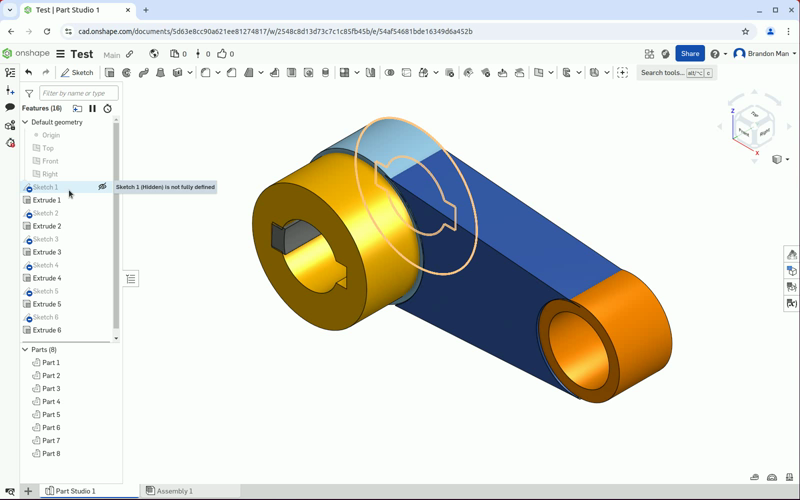
click(69, 189)